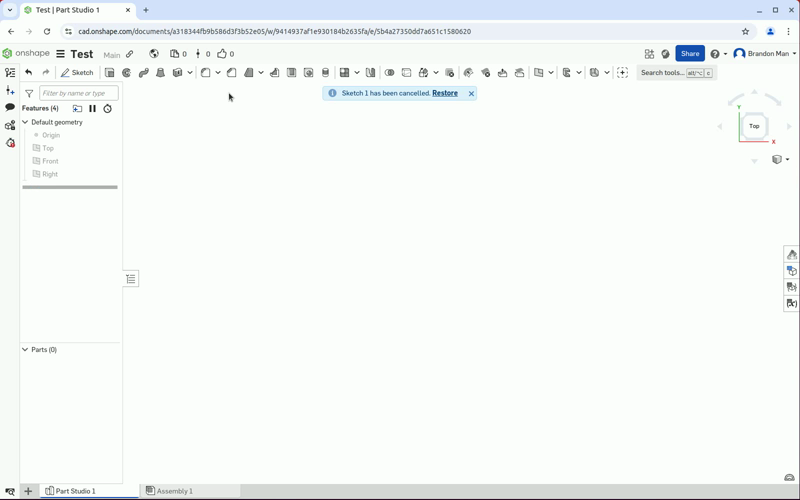
key(shift+h)
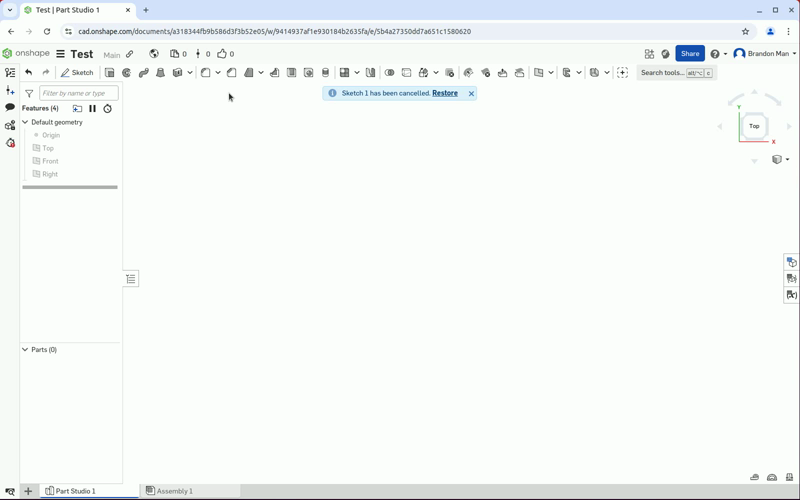
mouse_move(73, 352)
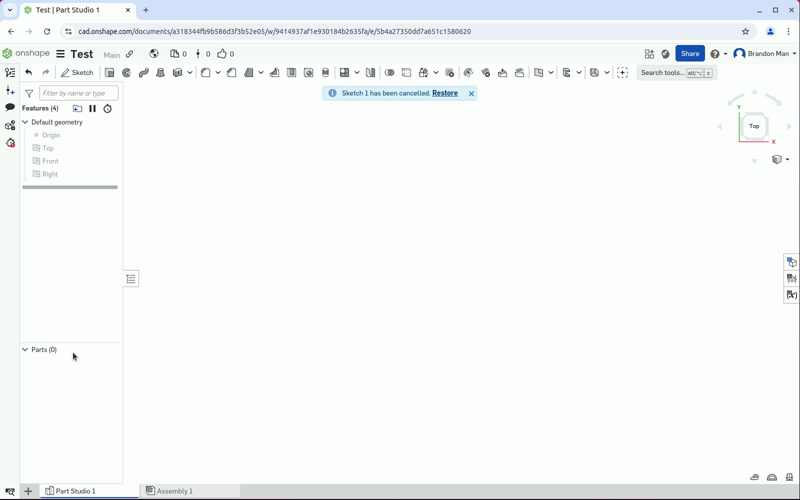
key(y)
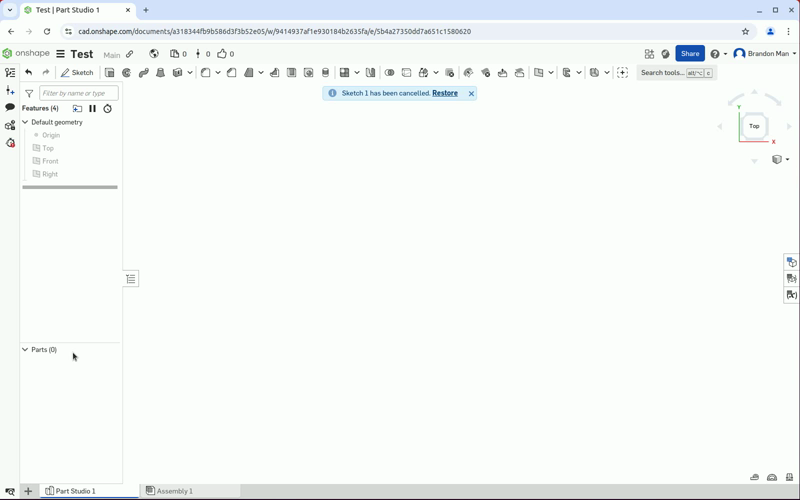
key(shift+p)
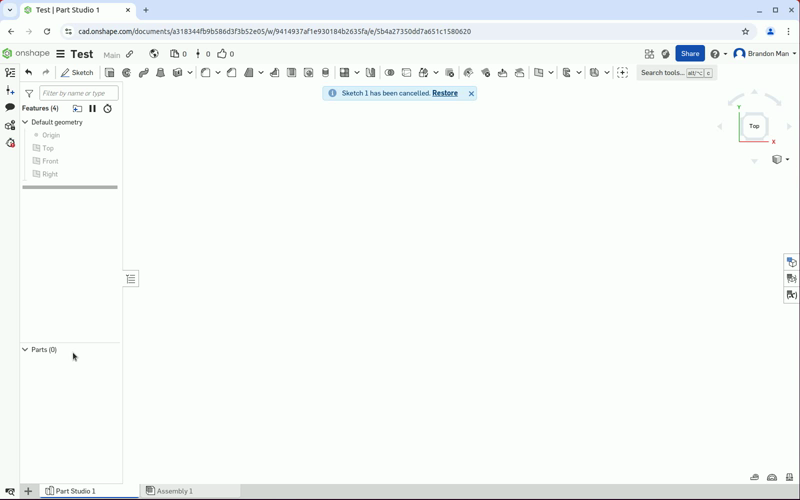
key(space)
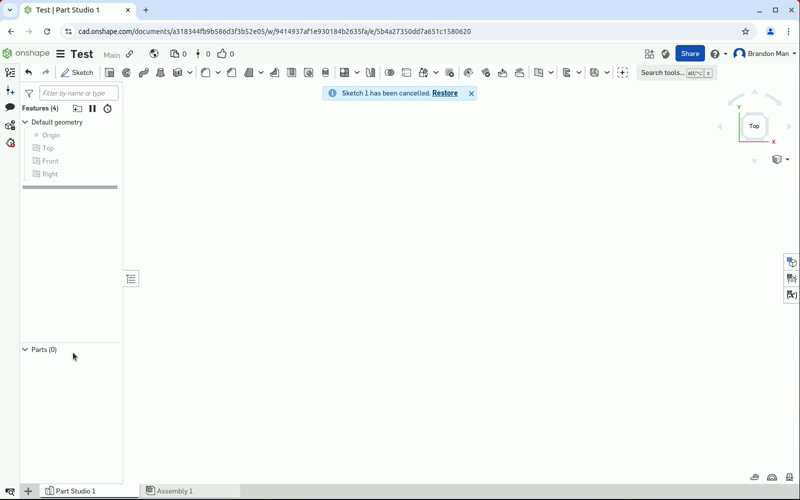
key_down(shift)
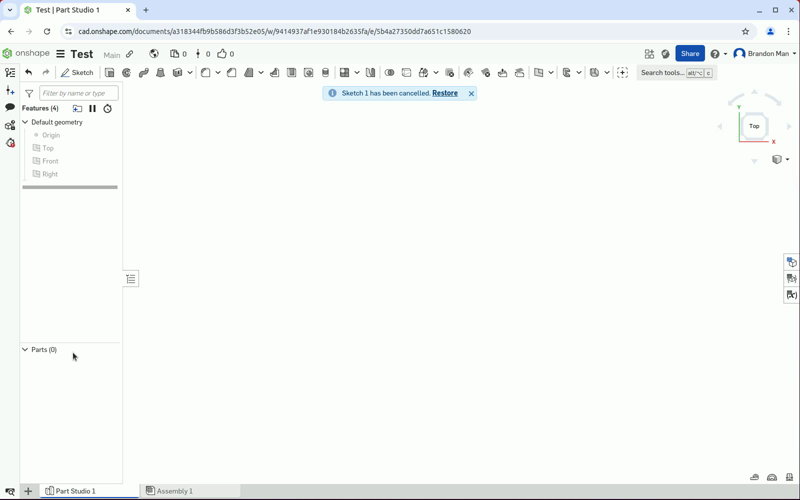
key(up)
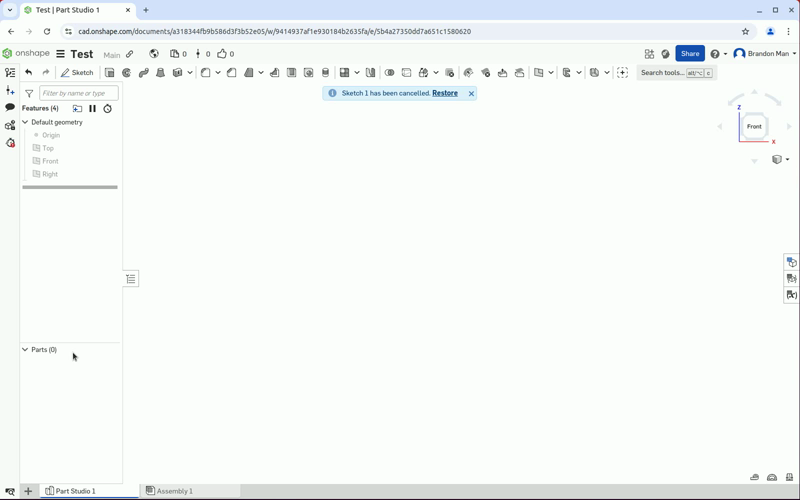
key_up(shift)
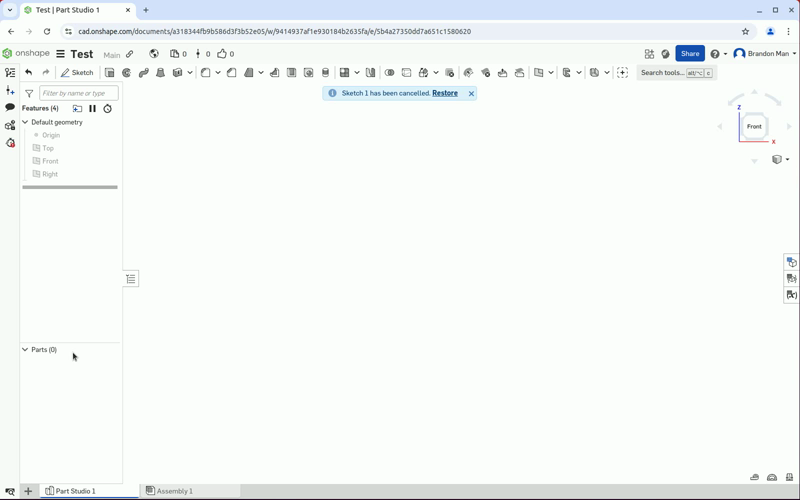
key(space)
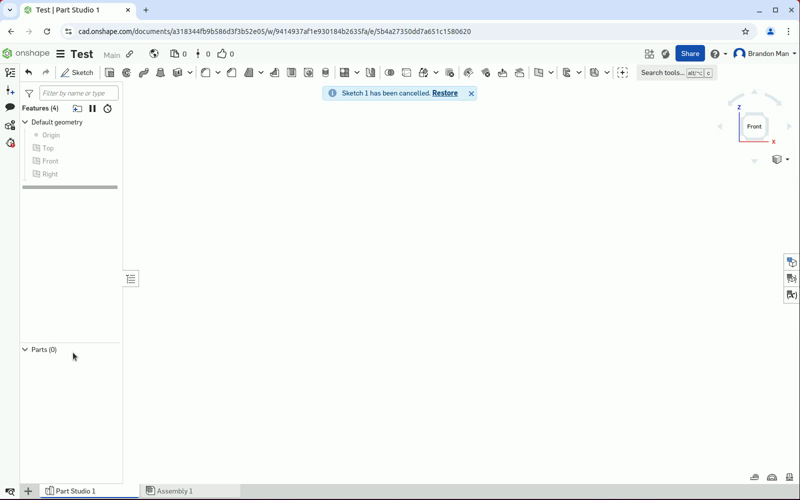
key_down(shift)
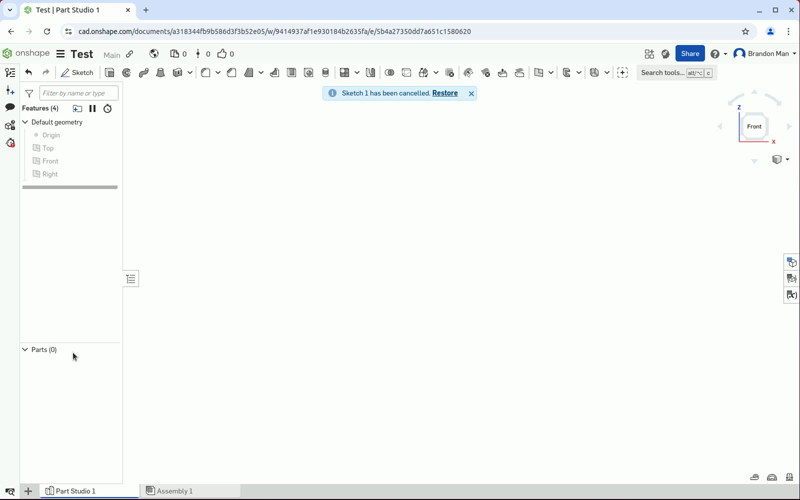
key(left)
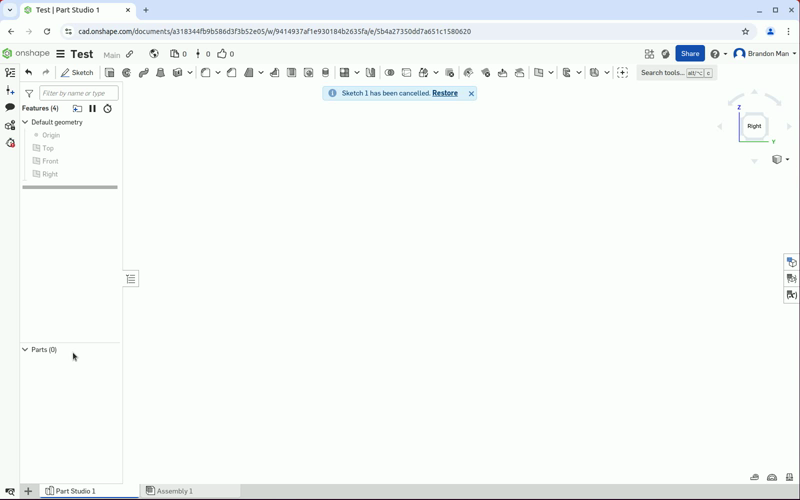
key_up(shift)
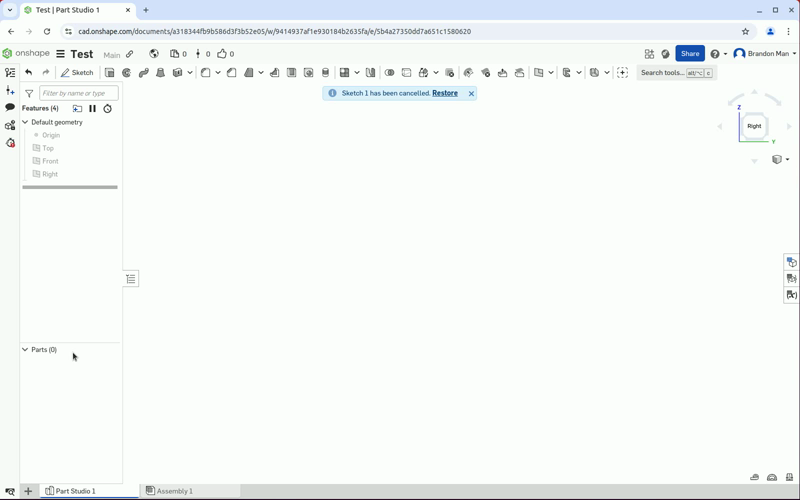
mouse_move(73, 352)
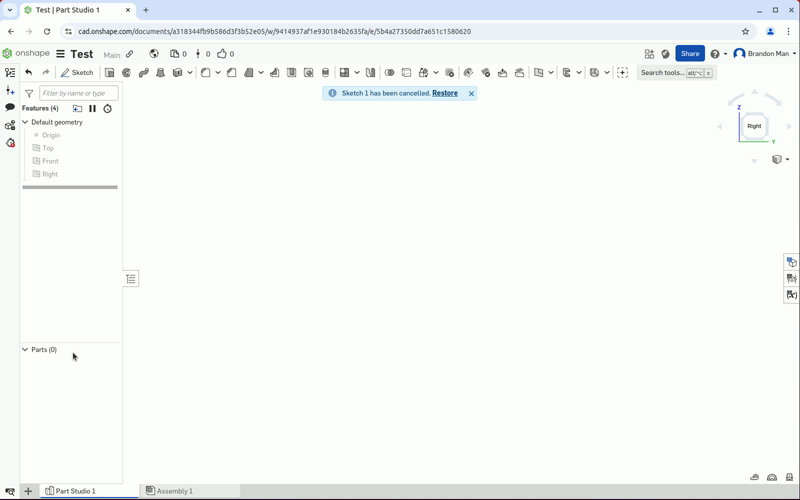
key(shift+y)
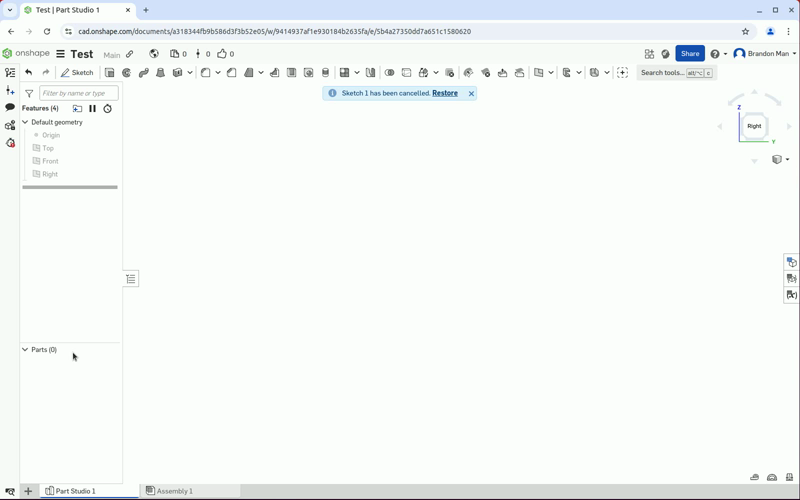
key(shift+s)
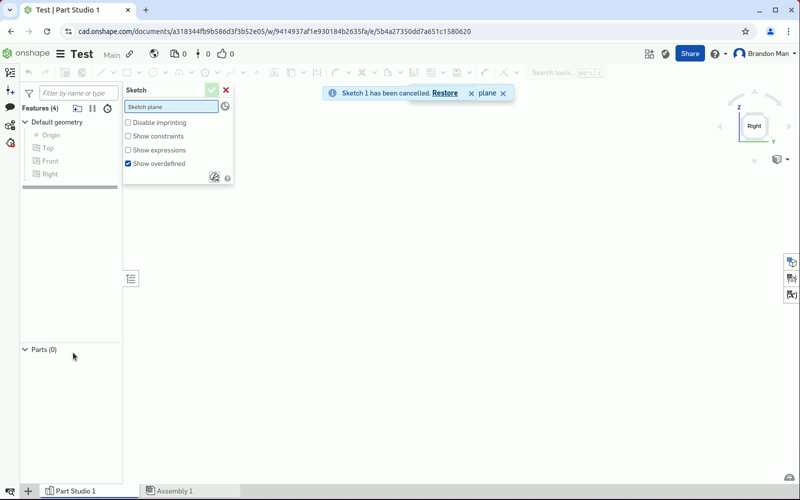
mouse_move(73, 176)
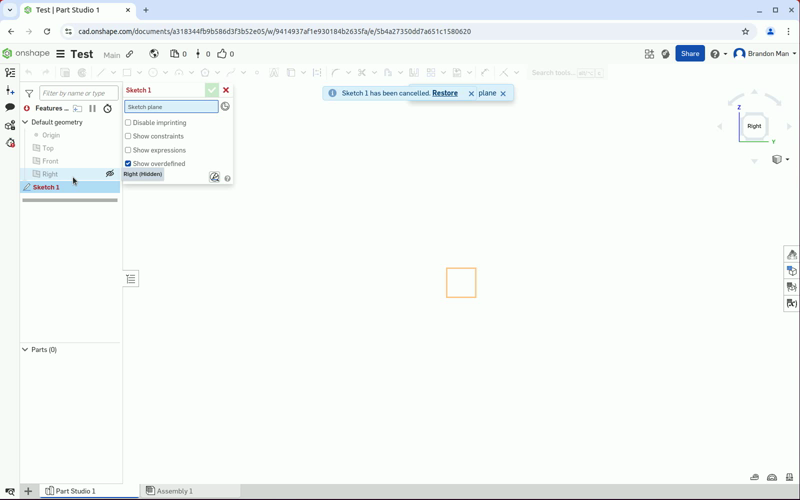
click(73, 176)
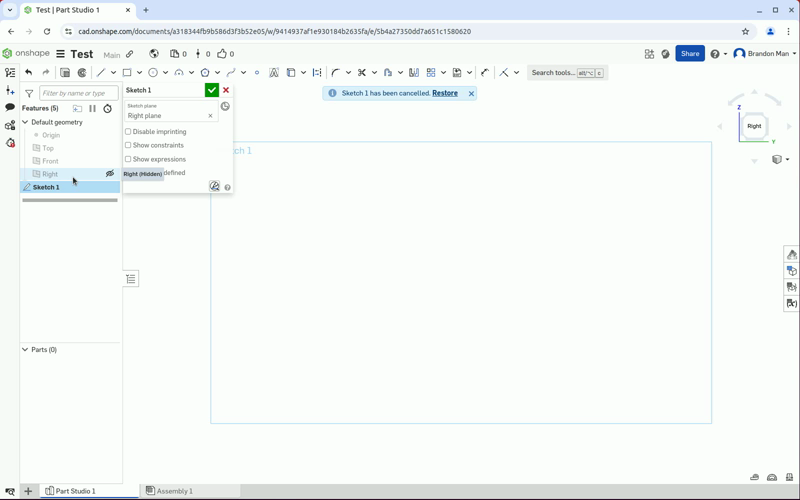
mouse_move(73, 352)
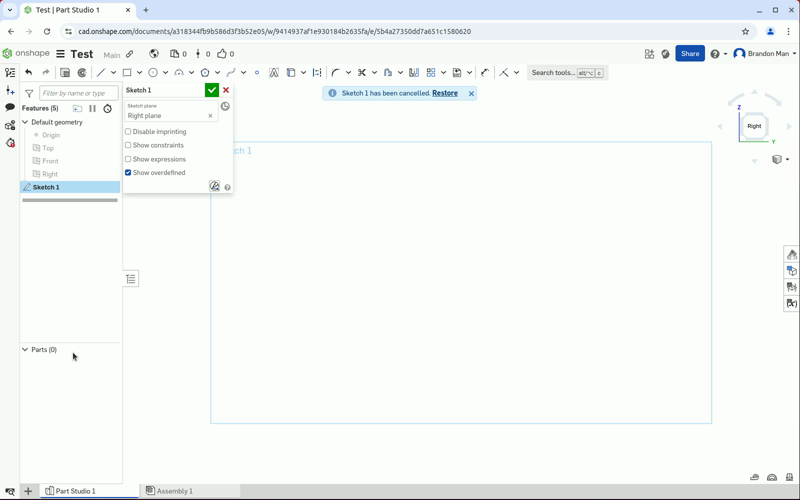
key(y)
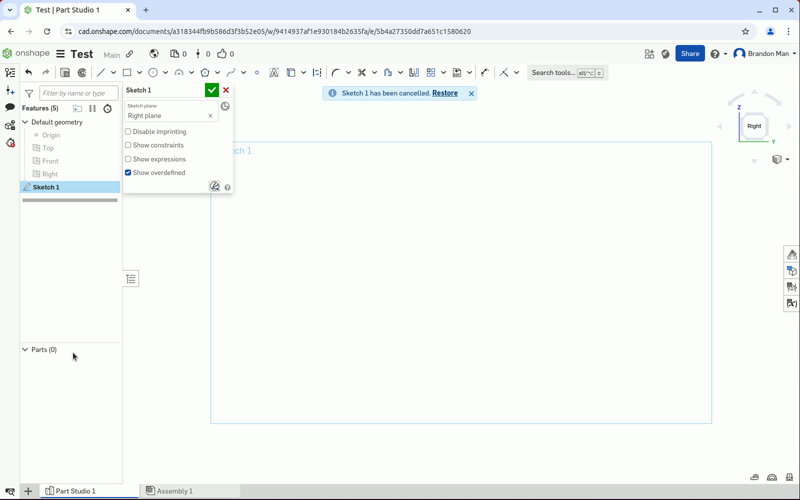
key(l)
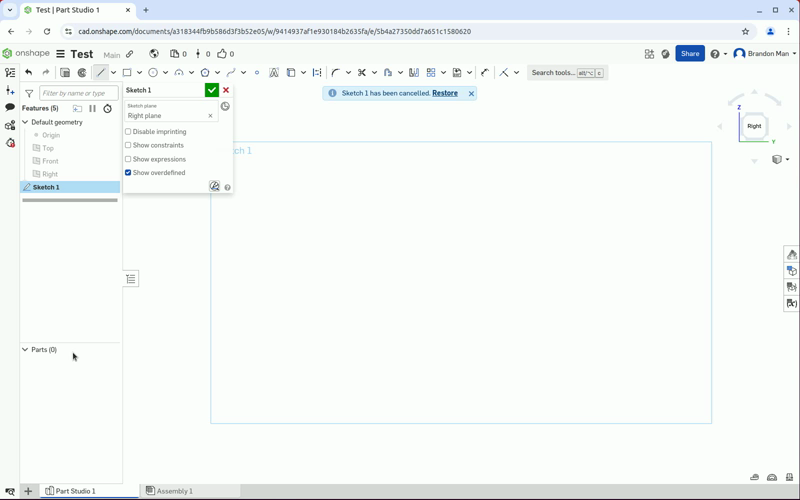
key_down(shift)
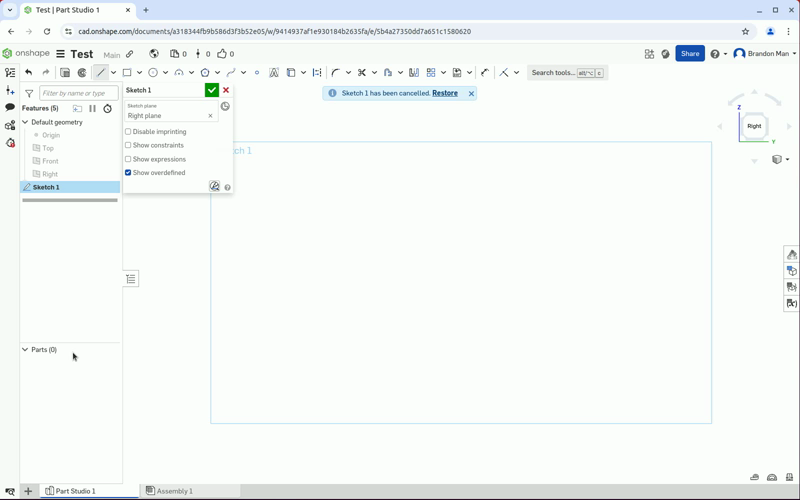
mouse_move(443, 266)
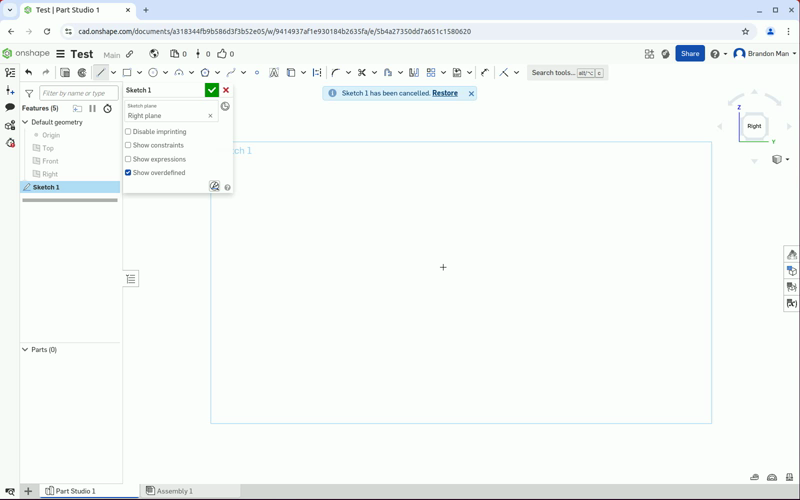
click(443, 266)
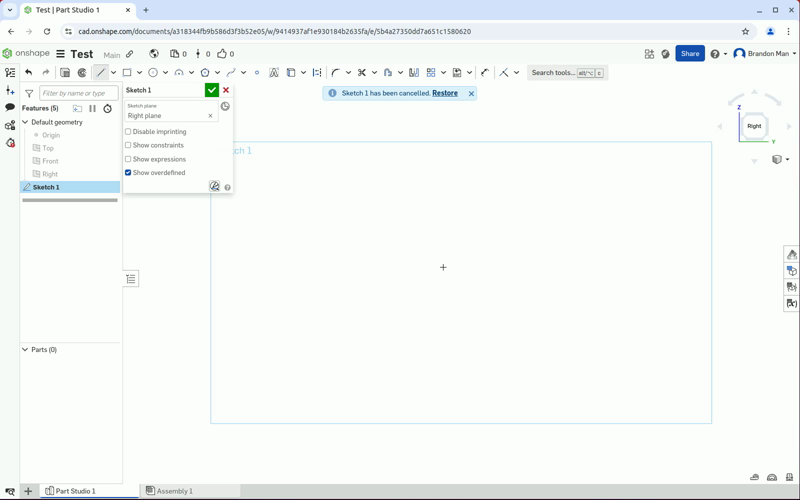
key_up(shift)
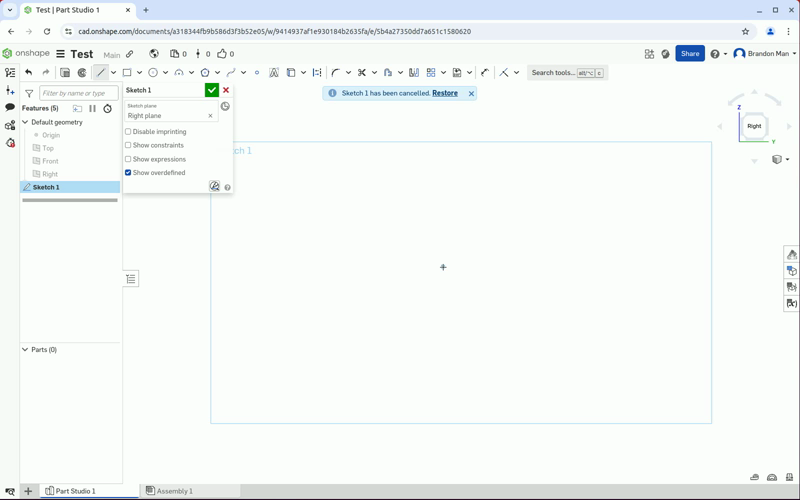
key_down(shift)
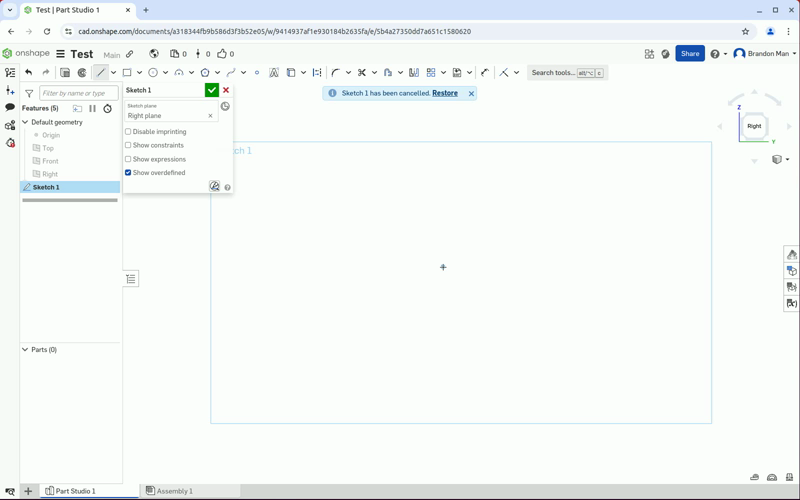
mouse_move(473, 266)
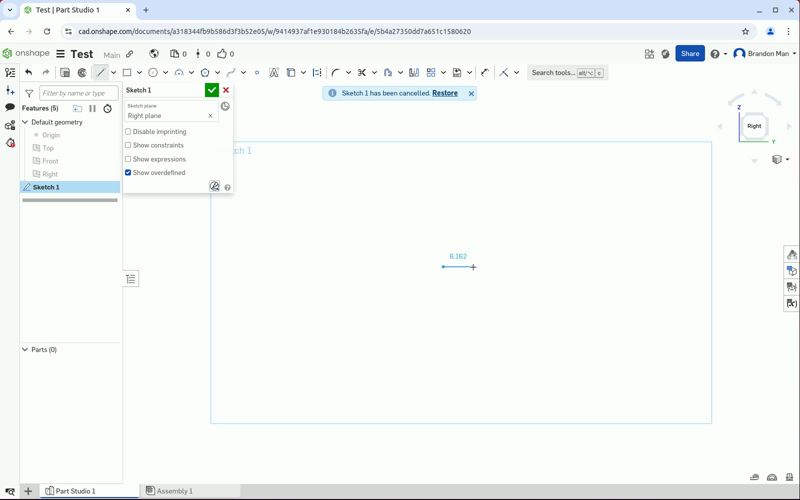
mouse_move(445, 266)
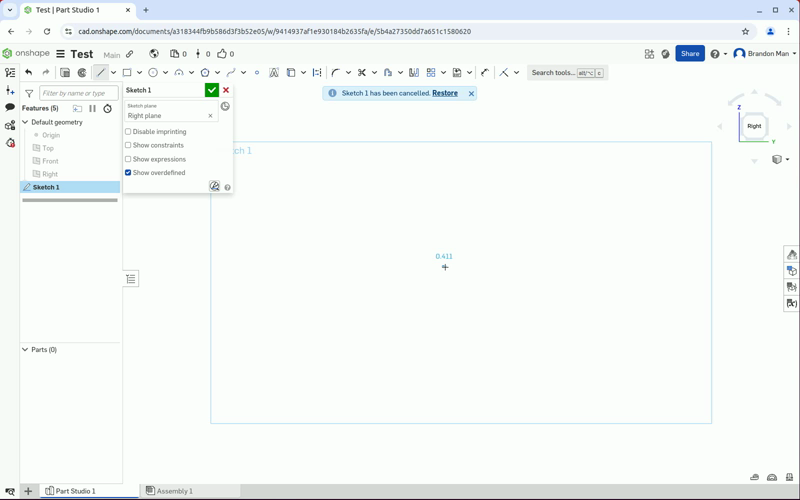
scroll(6)
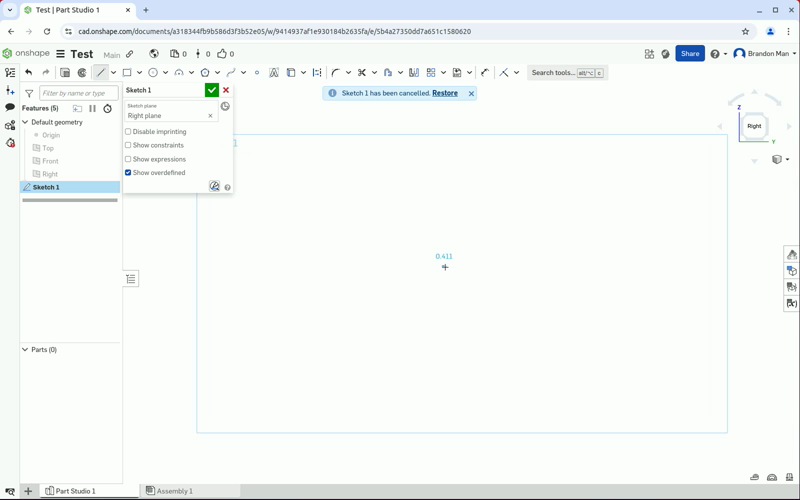
scroll(6)
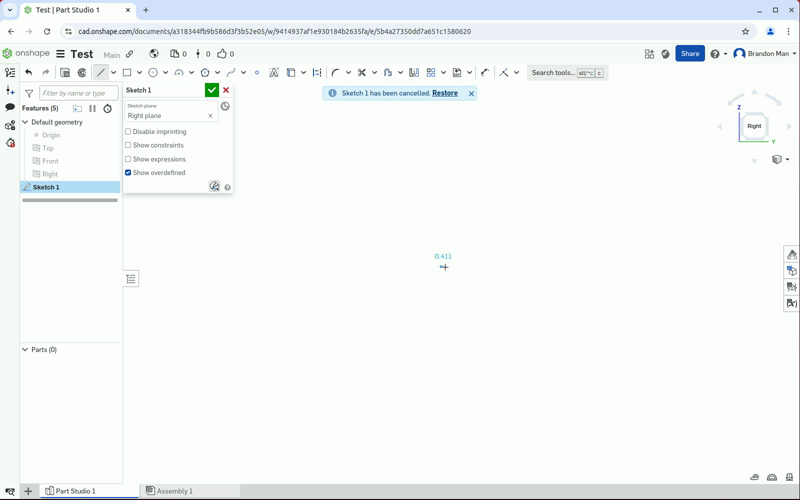
scroll(6)
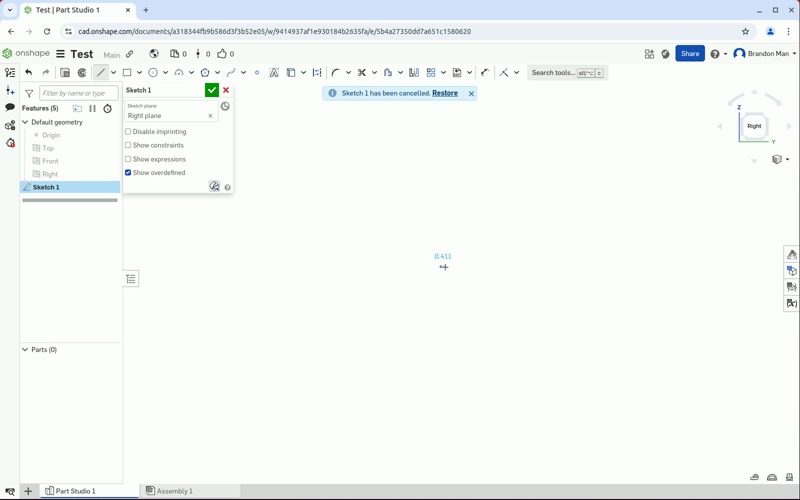
scroll(6)
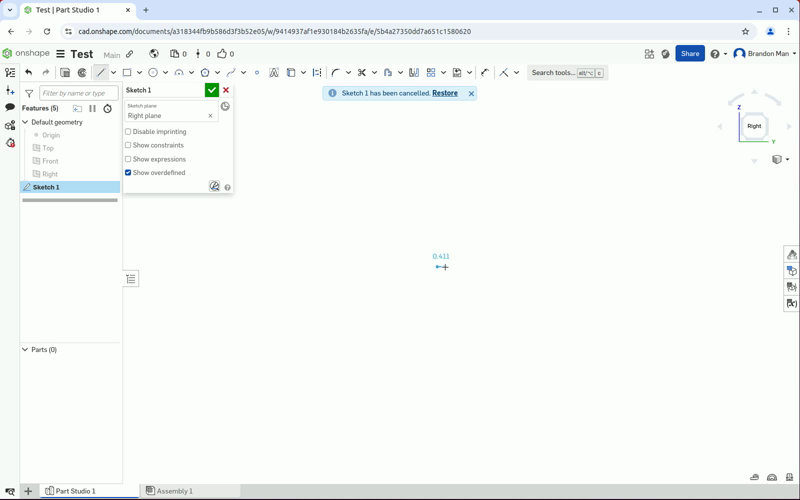
scroll(6)
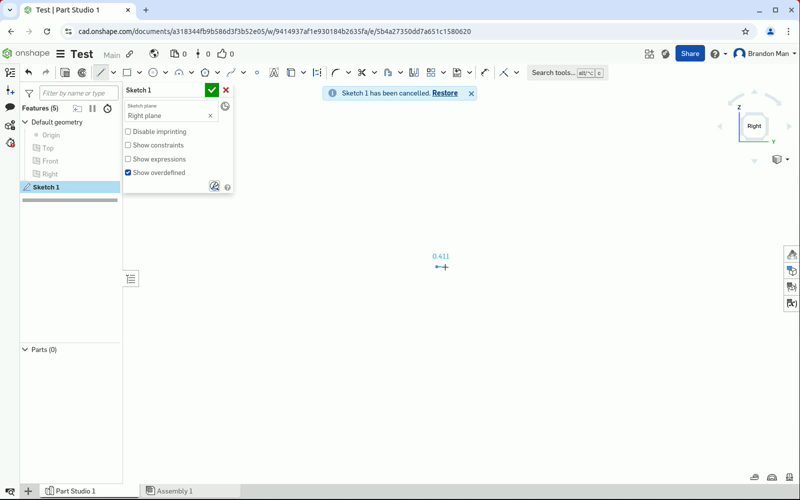
scroll(6)
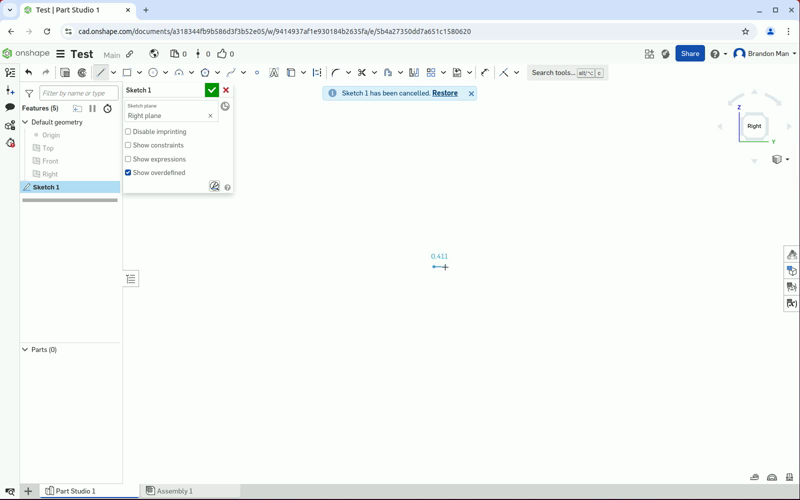
scroll(6)
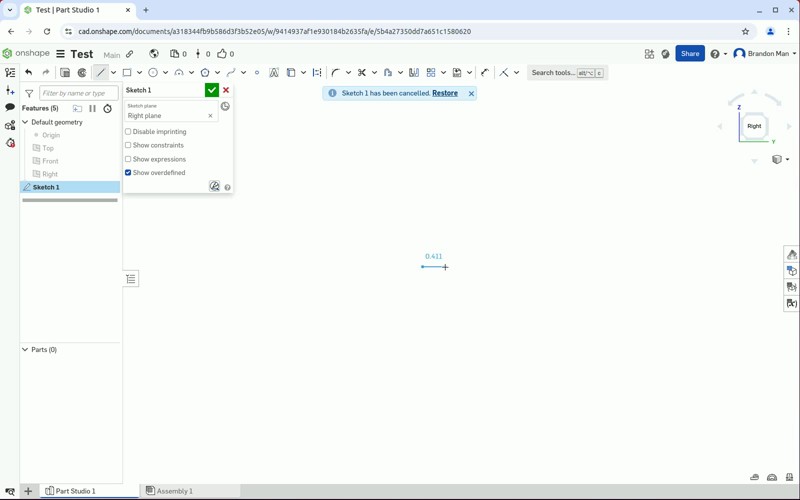
click(445, 266)
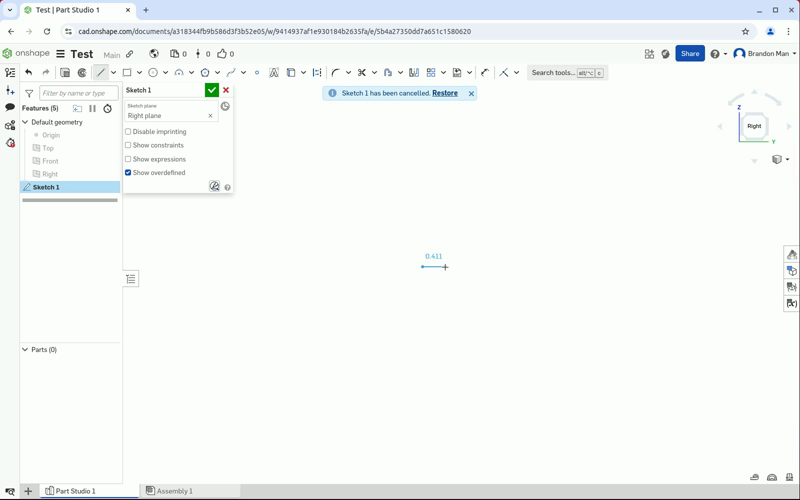
scroll(-6)
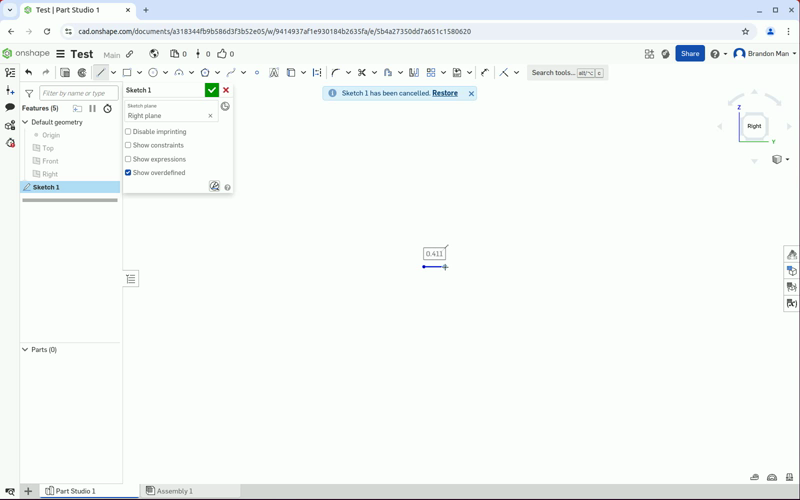
scroll(-6)
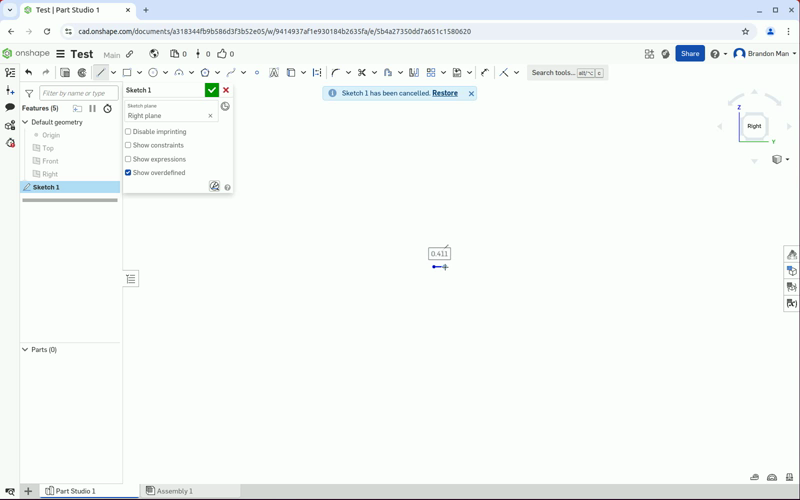
scroll(-6)
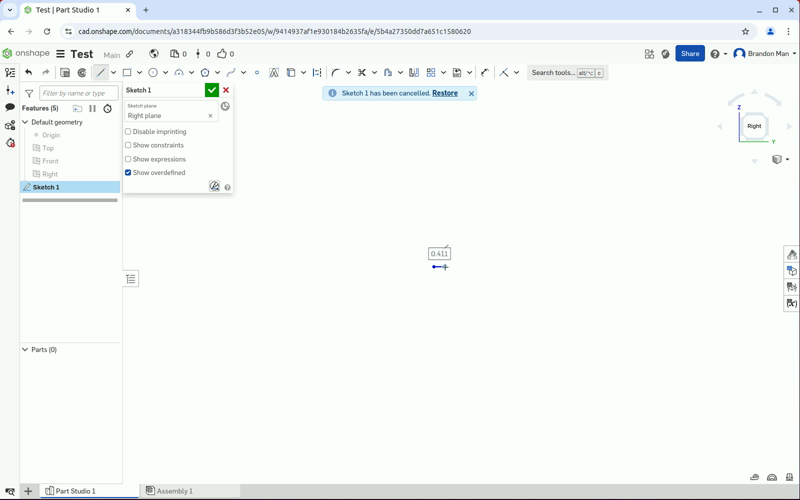
scroll(-6)
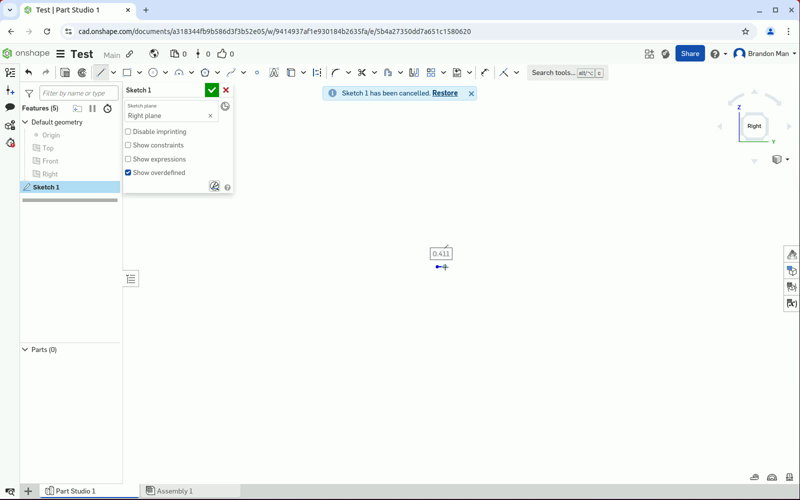
scroll(-6)
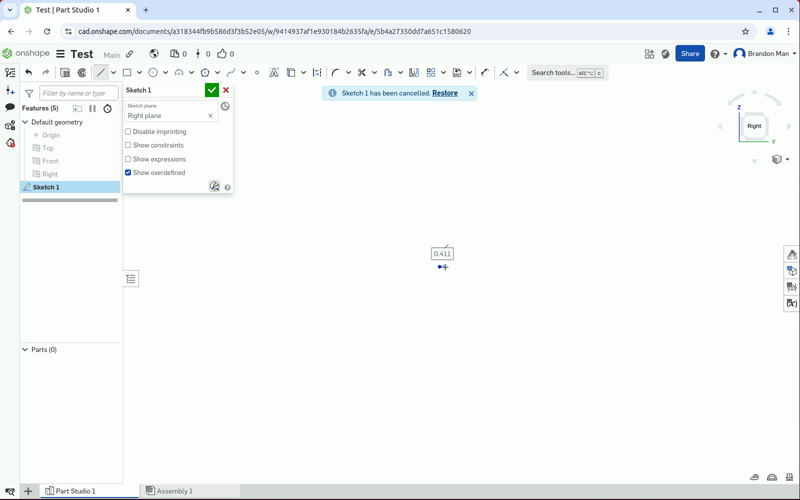
scroll(-6)
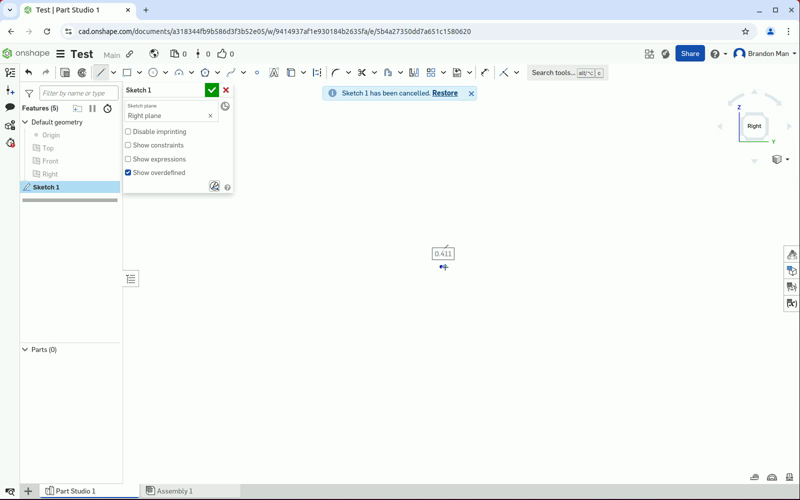
scroll(-6)
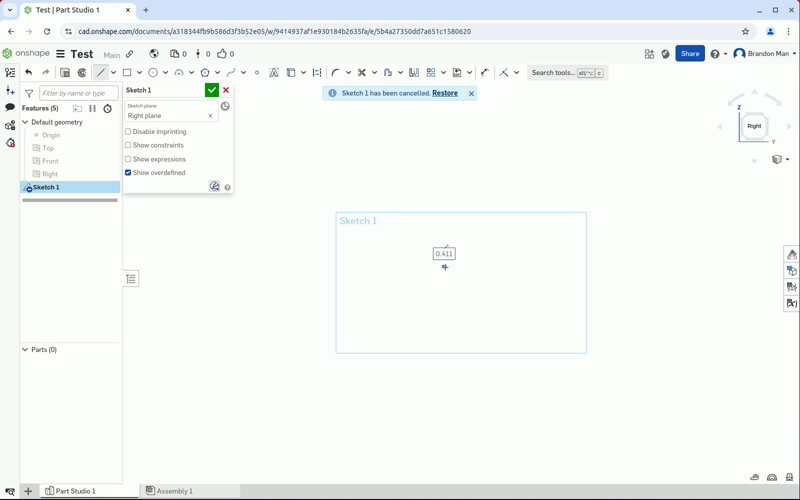
key_up(shift)
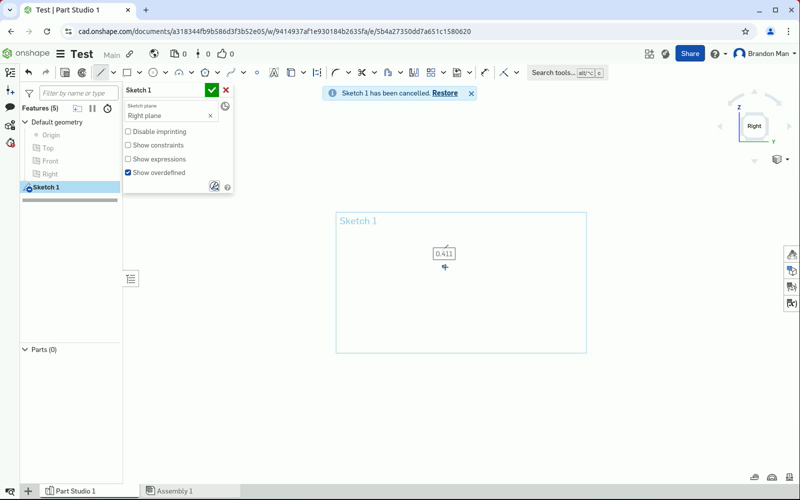
key_down(shift)
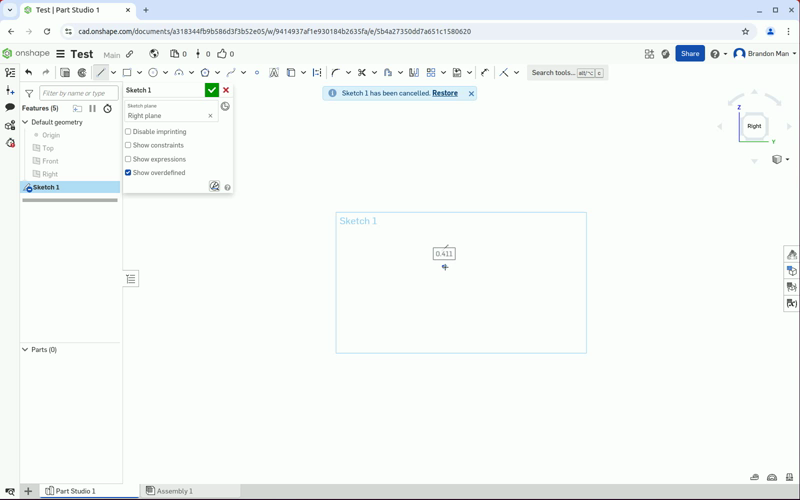
mouse_move(475, 266)
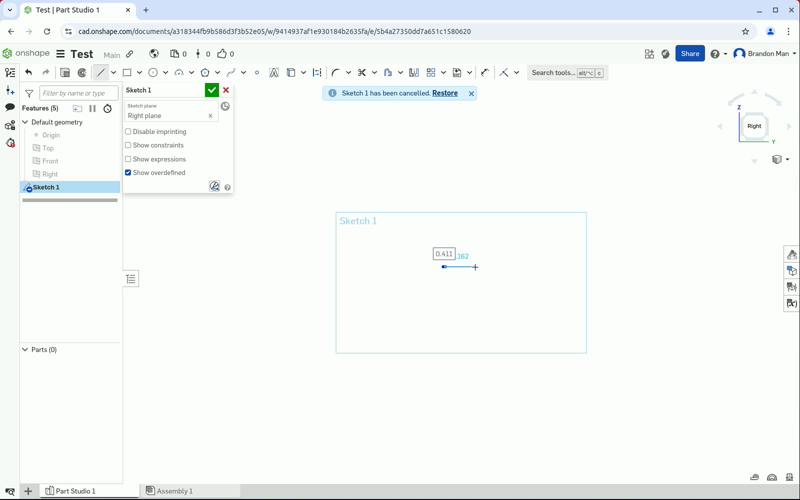
mouse_move(445, 263)
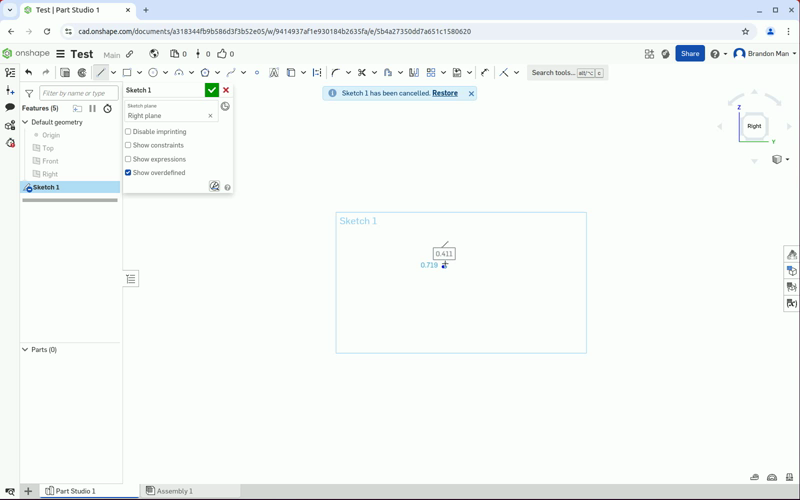
scroll(6)
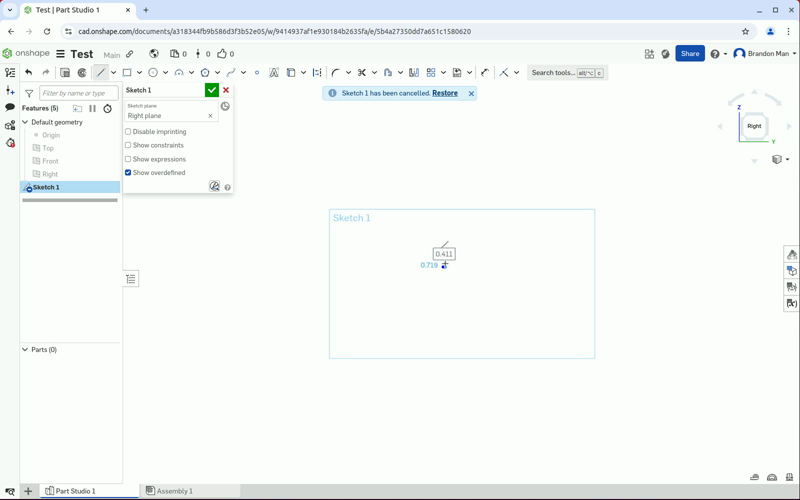
scroll(6)
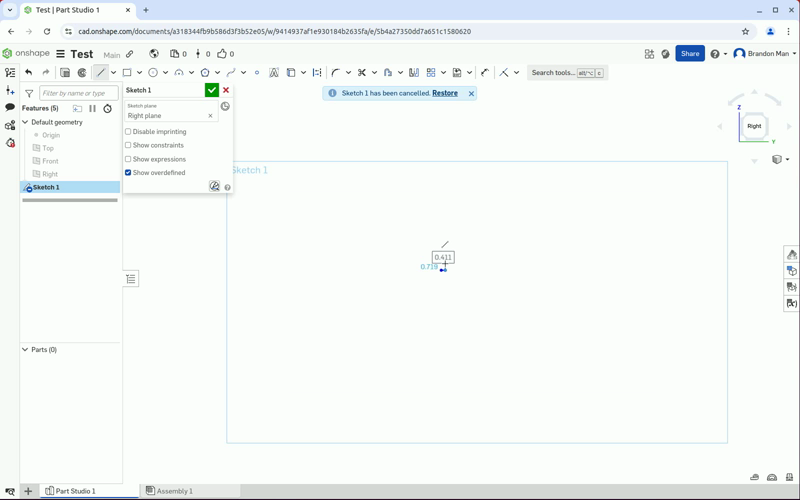
scroll(6)
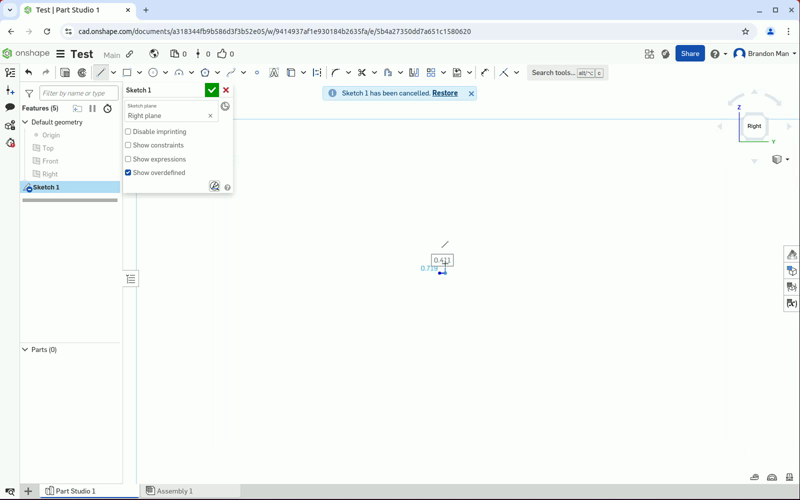
scroll(6)
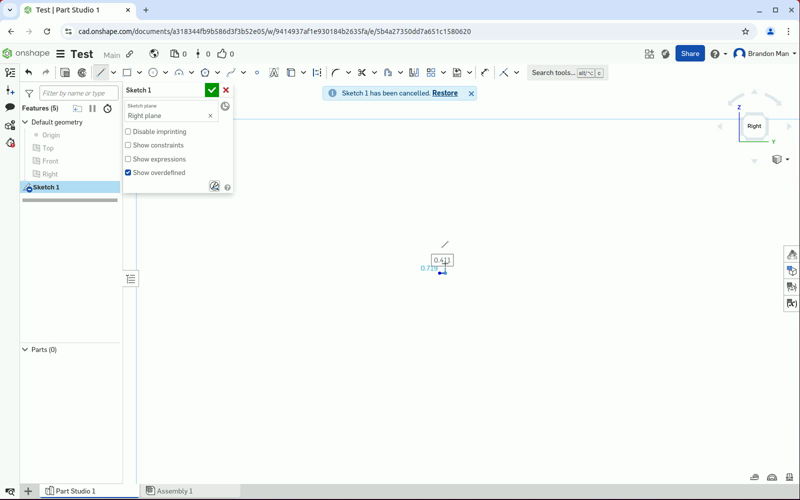
scroll(6)
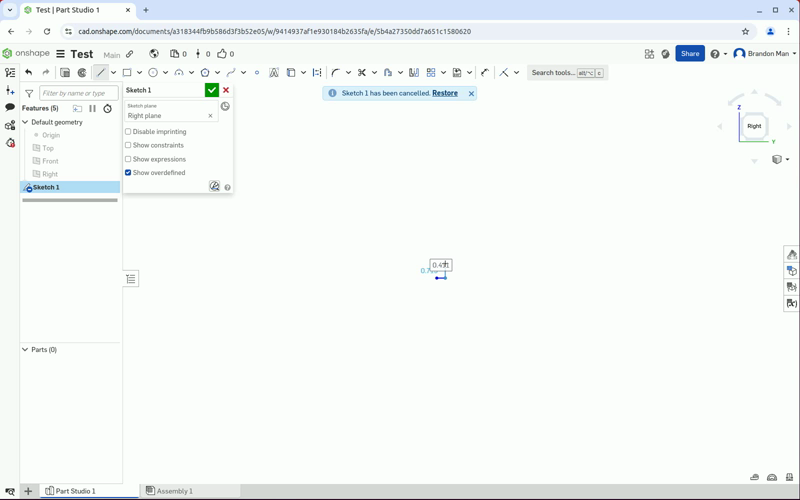
scroll(6)
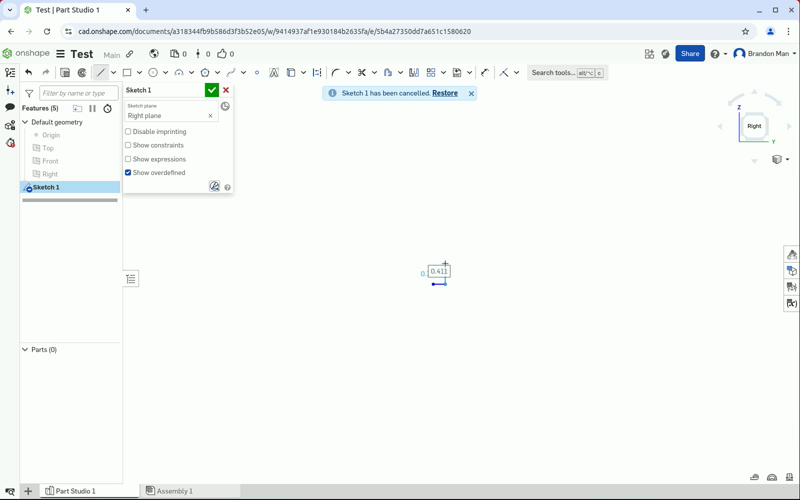
scroll(6)
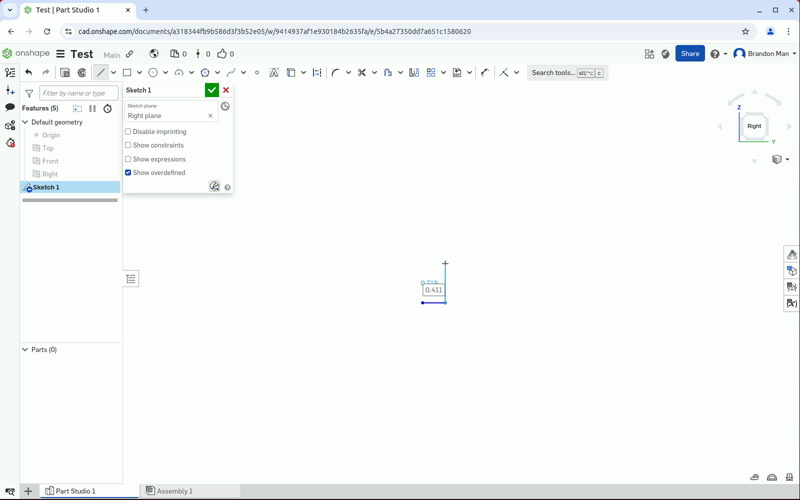
click(445, 263)
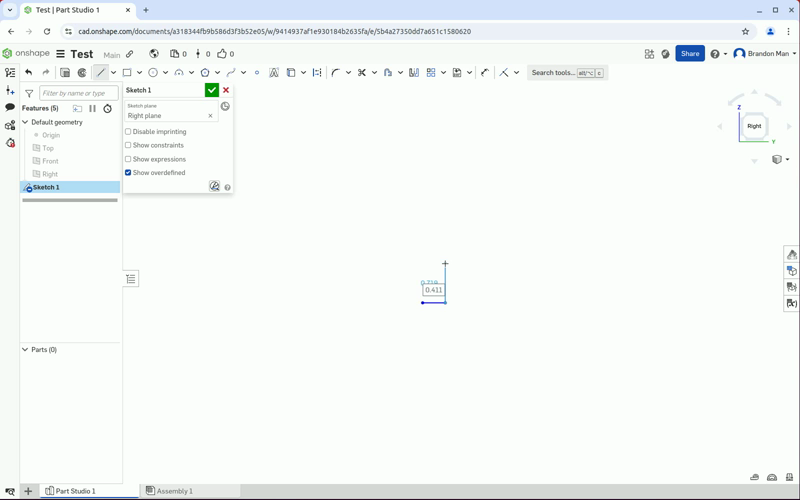
scroll(-6)
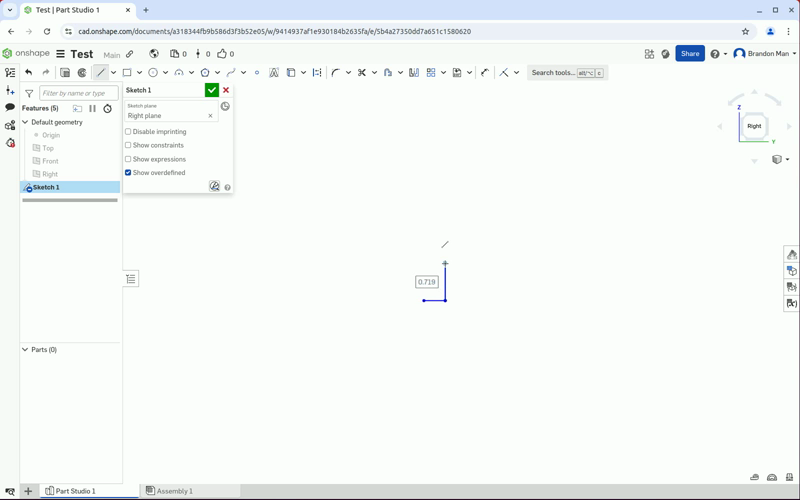
scroll(-6)
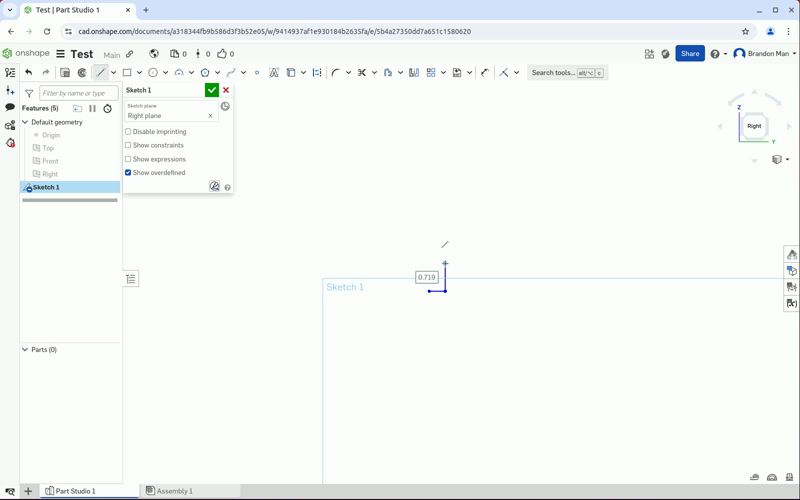
scroll(-6)
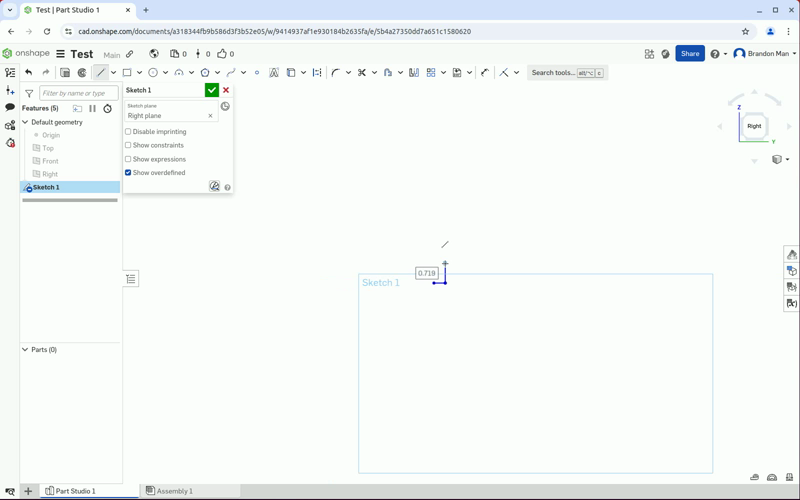
scroll(-6)
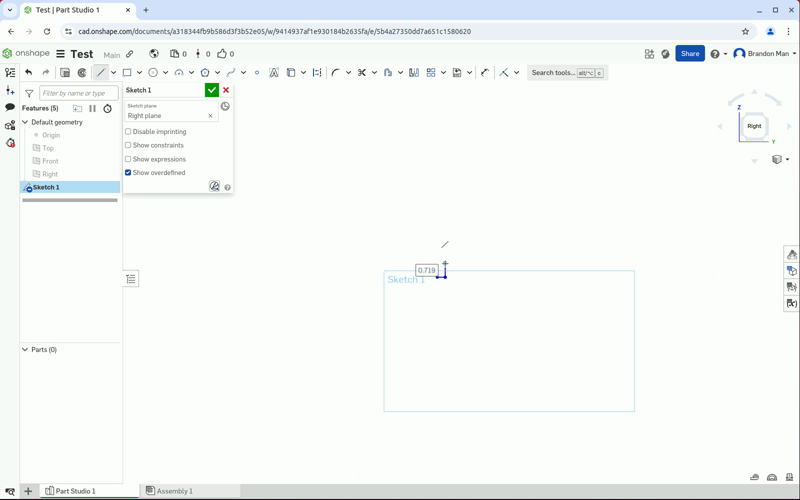
scroll(-6)
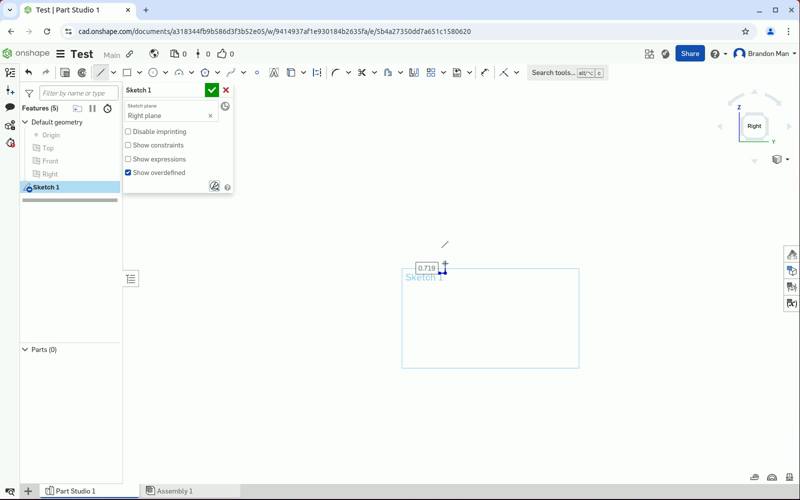
scroll(-6)
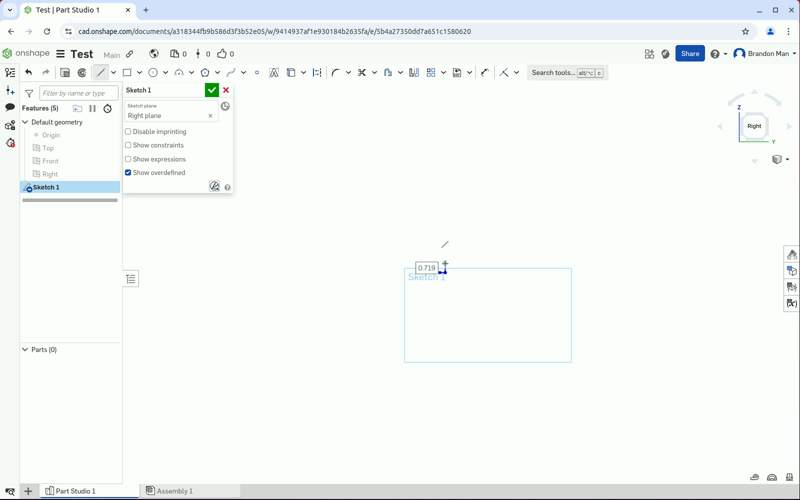
scroll(-6)
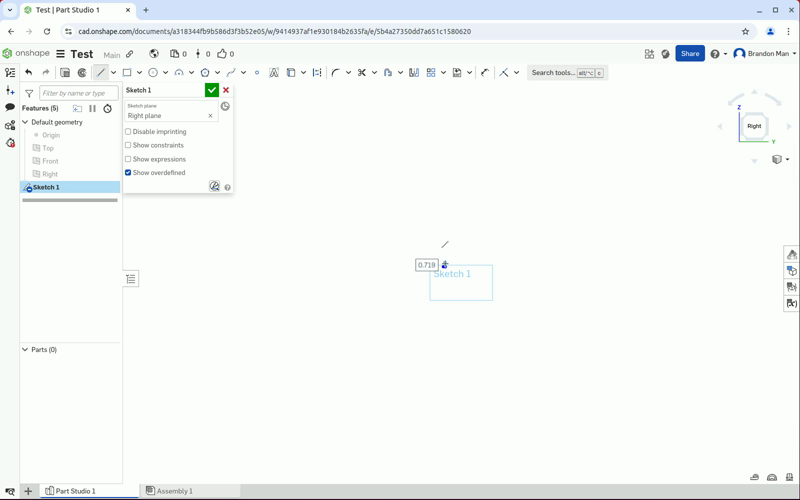
key_up(shift)
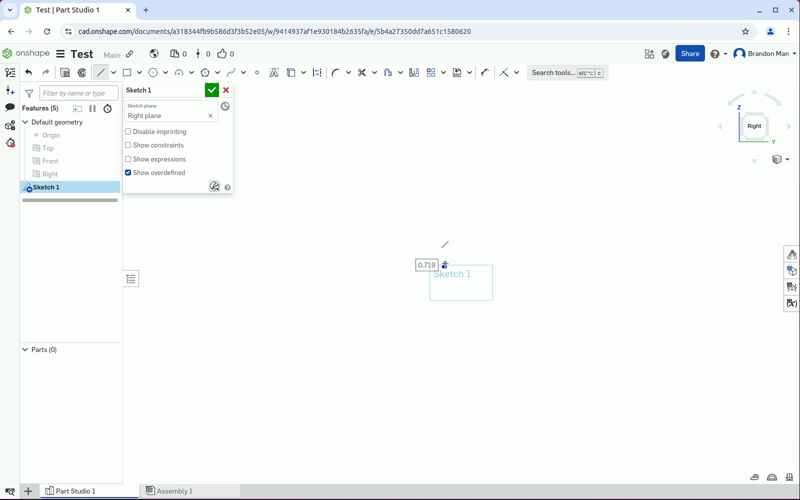
key_down(shift)
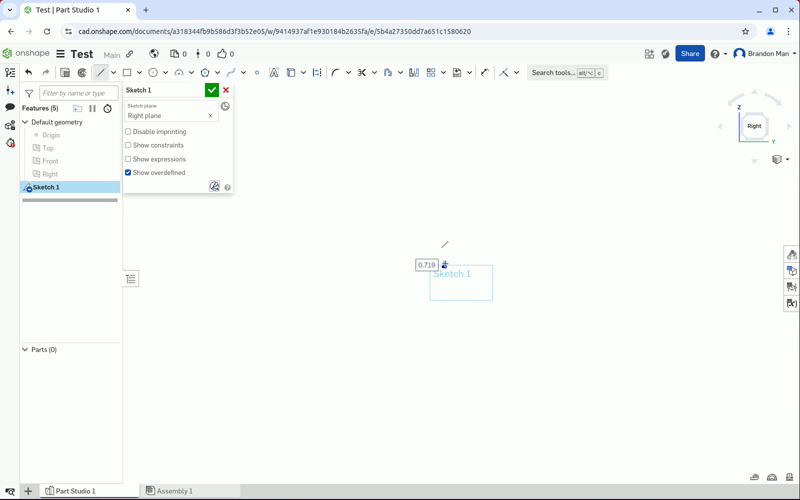
mouse_move(475, 263)
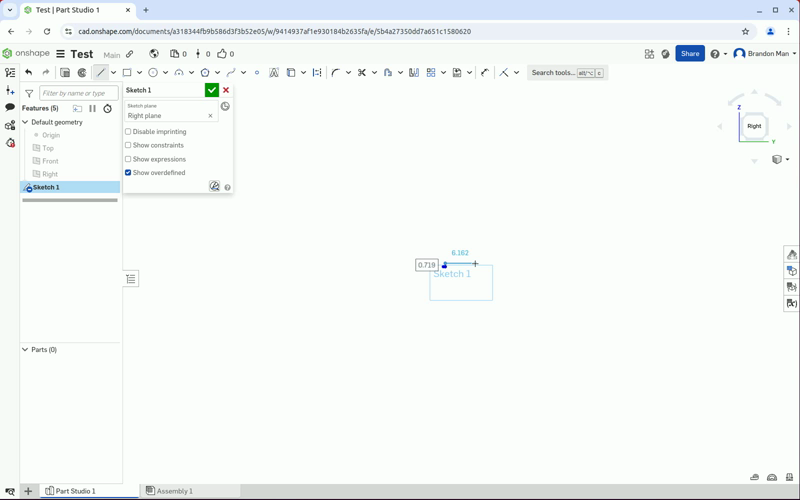
mouse_move(443, 263)
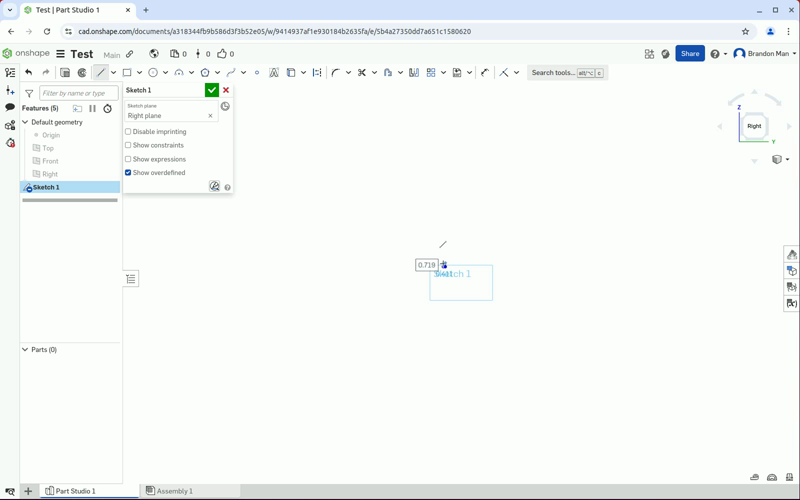
scroll(6)
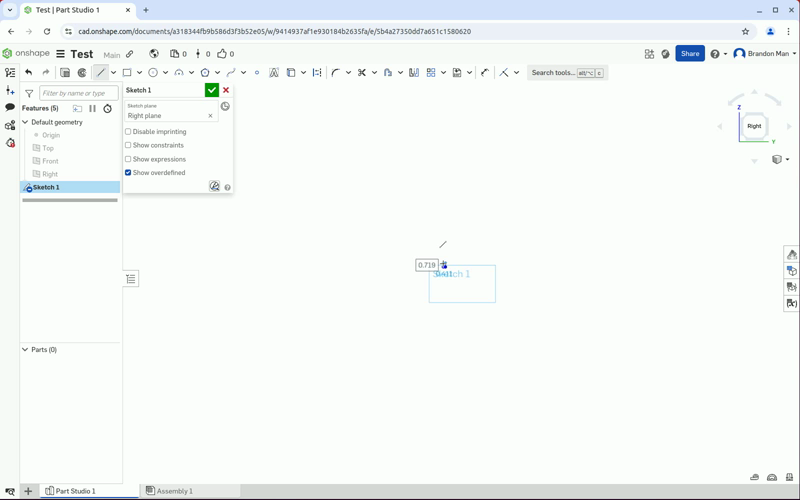
scroll(6)
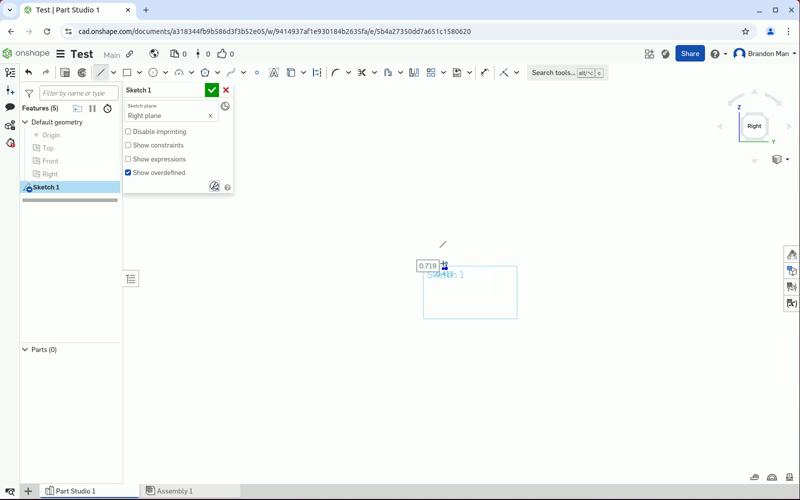
scroll(6)
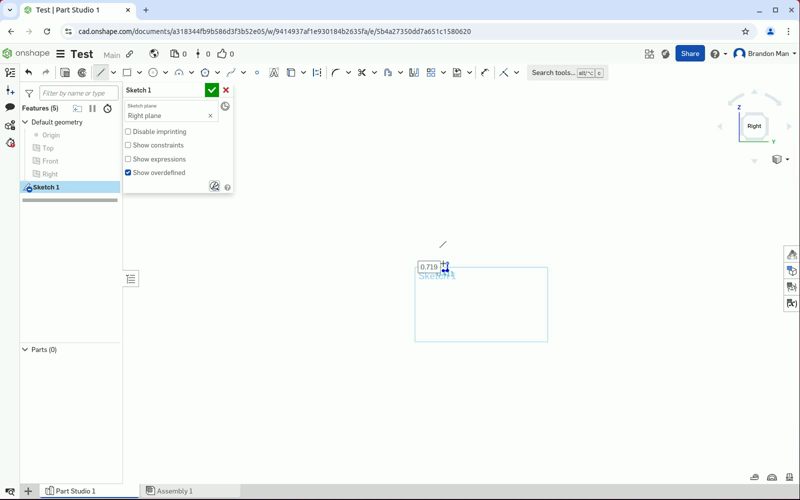
scroll(6)
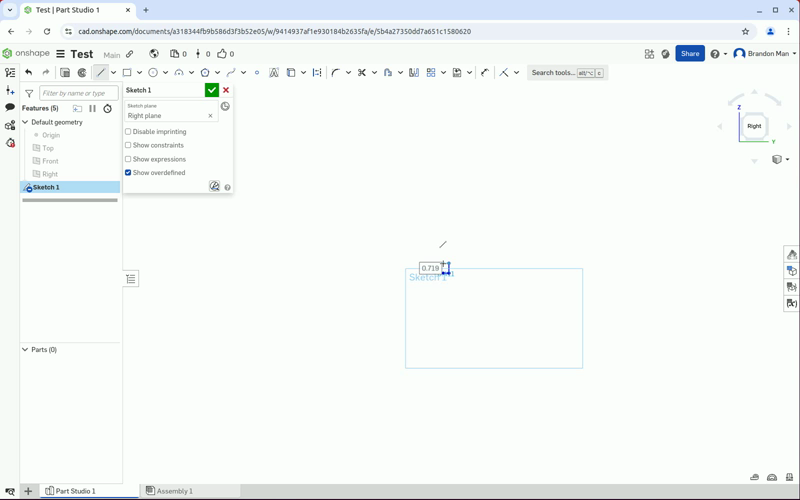
scroll(6)
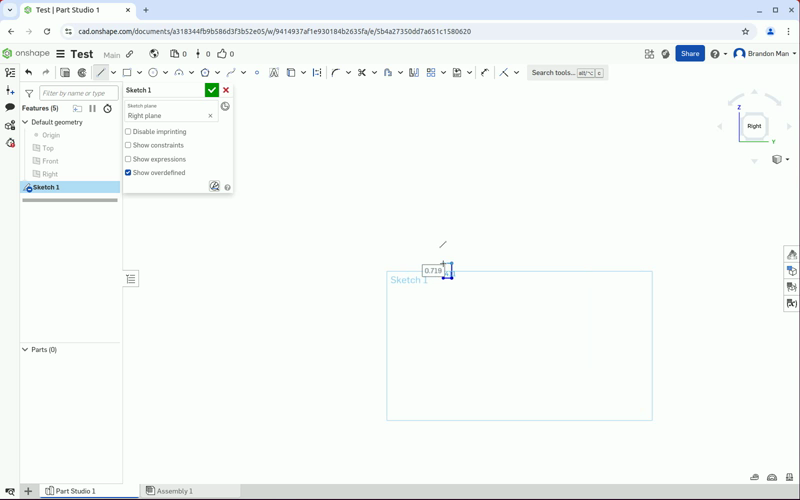
scroll(6)
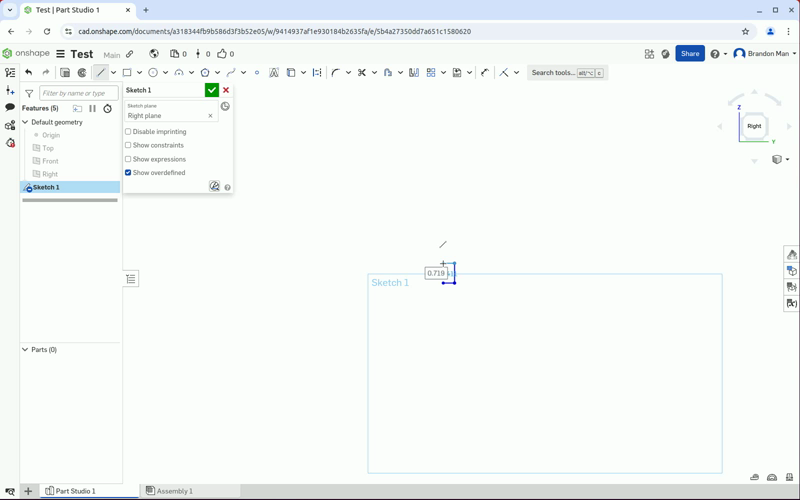
scroll(6)
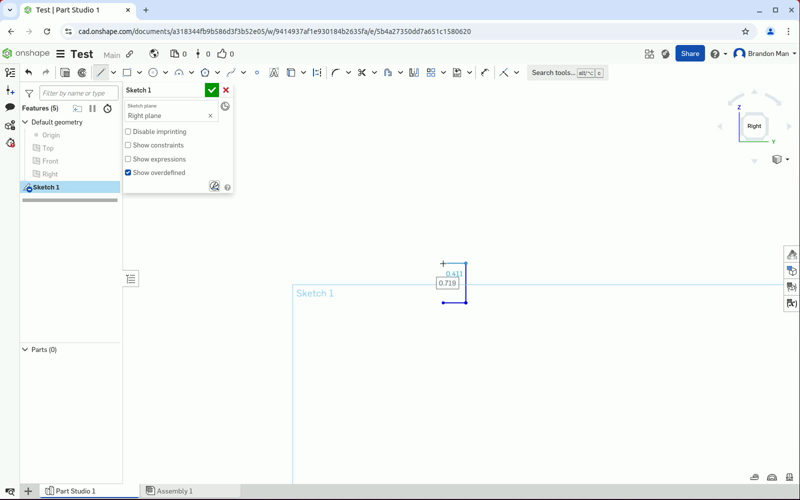
click(443, 263)
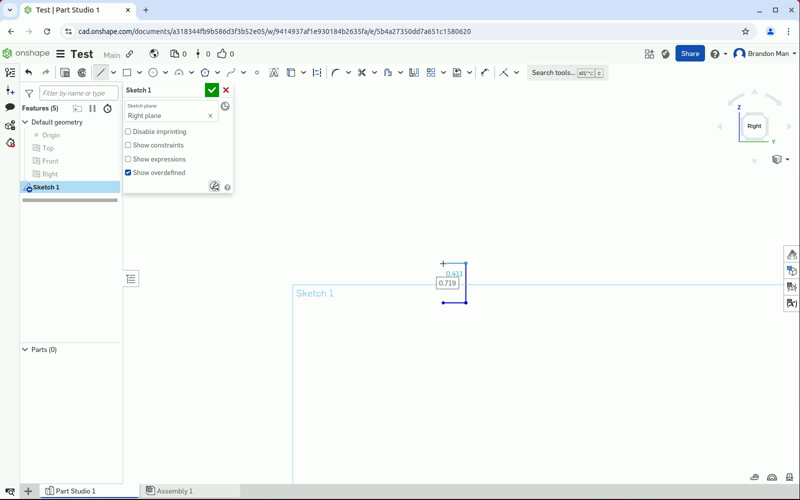
scroll(-6)
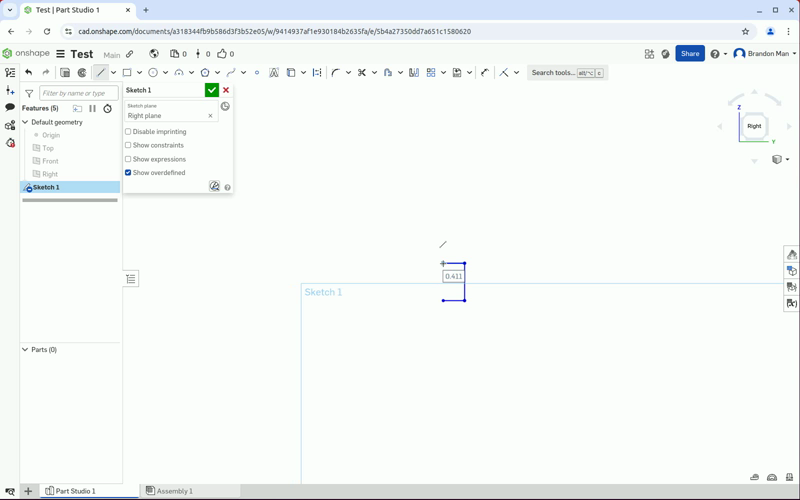
scroll(-6)
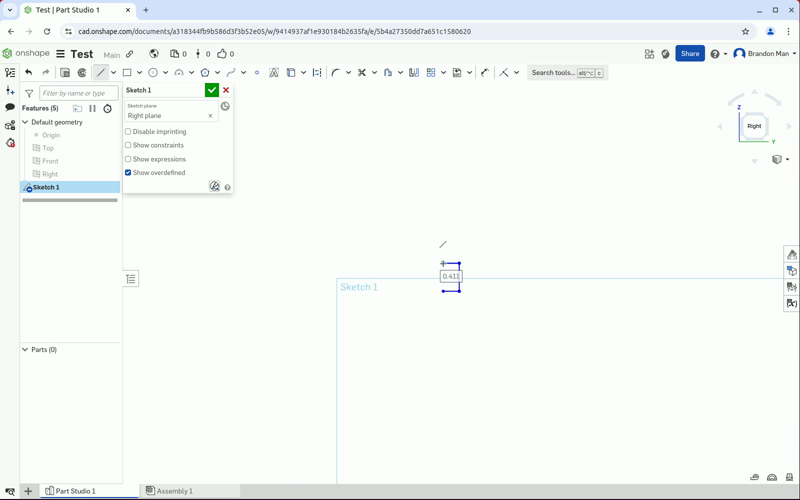
scroll(-6)
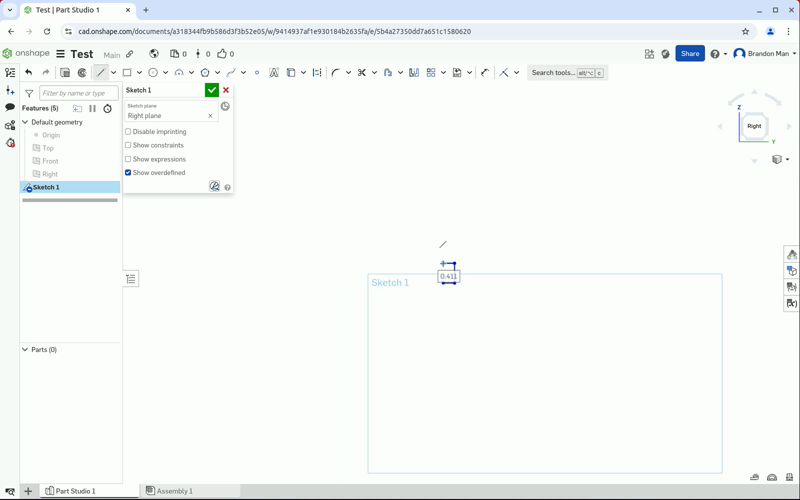
scroll(-6)
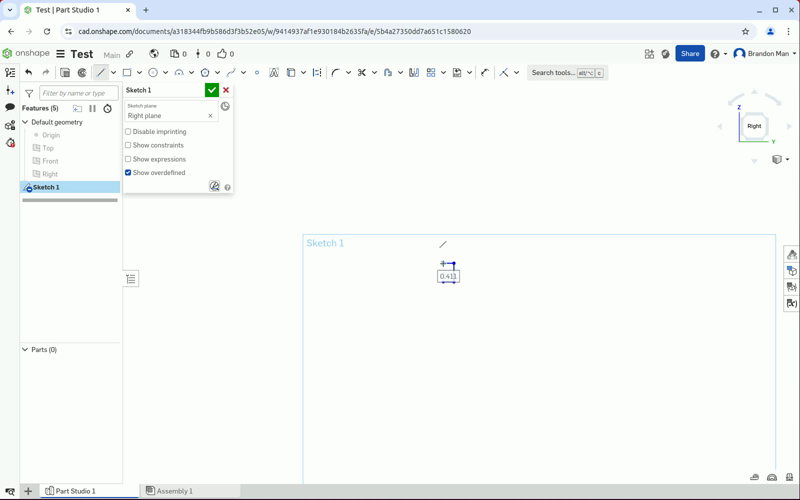
scroll(-6)
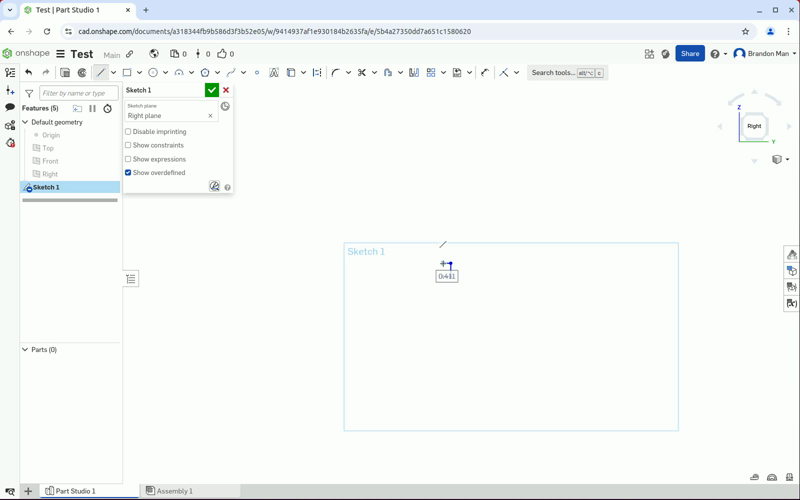
scroll(-6)
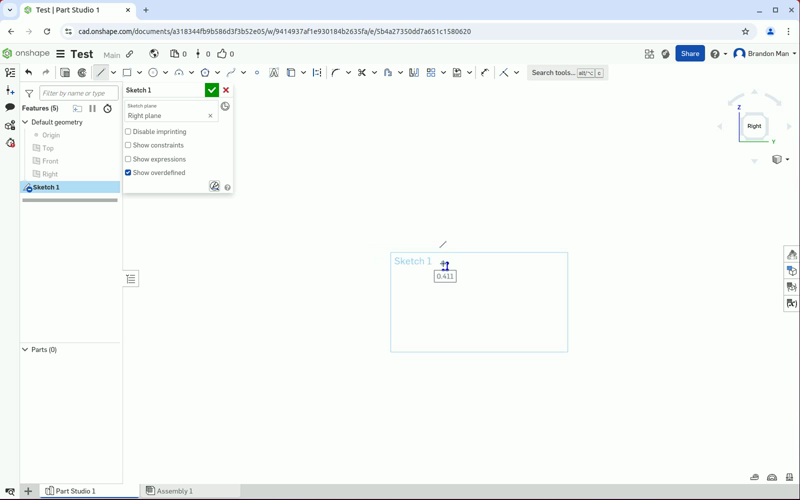
scroll(-6)
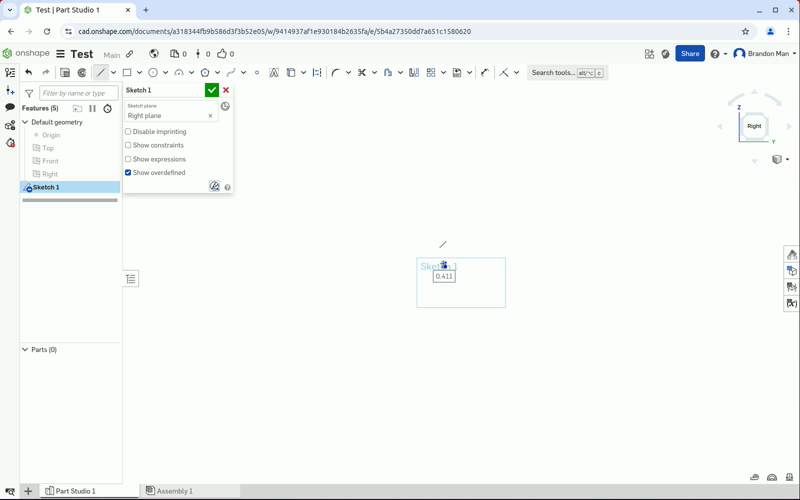
key_up(shift)
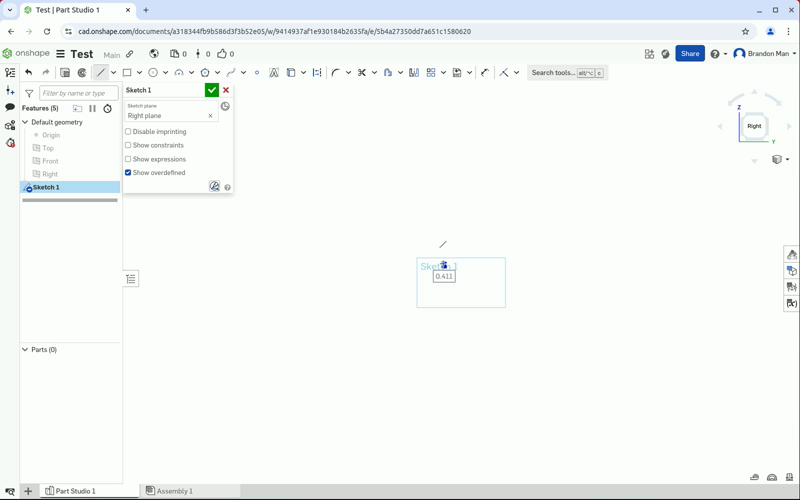
mouse_move(473, 263)
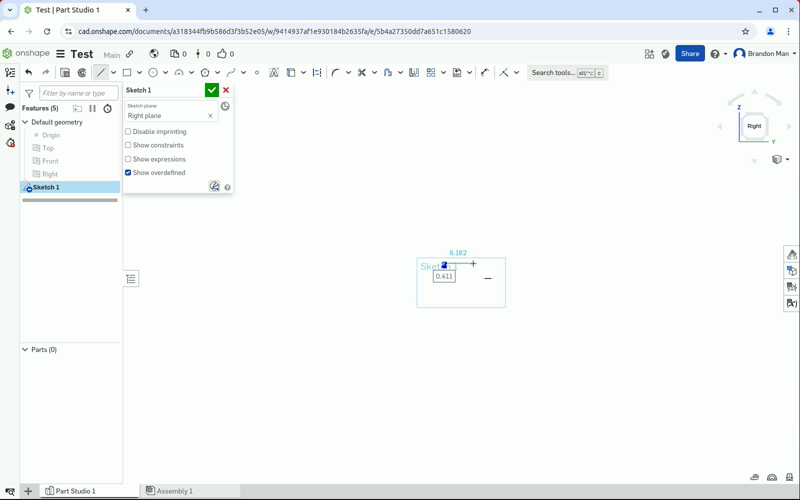
key_down(shift)
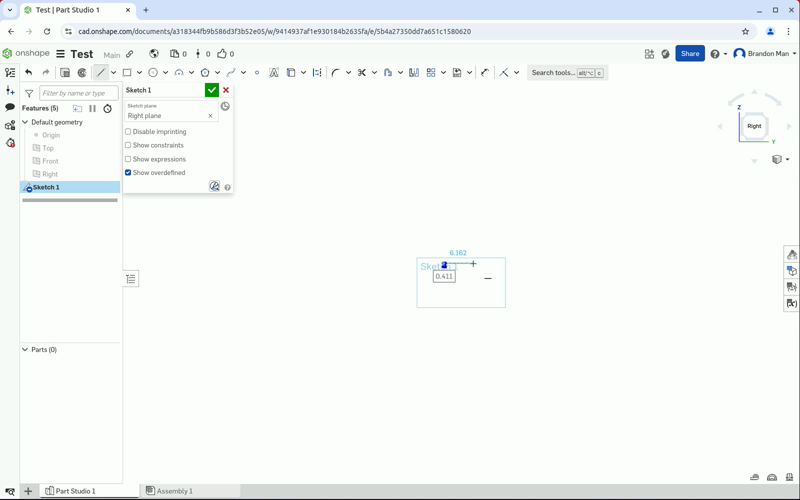
mouse_move(443, 266)
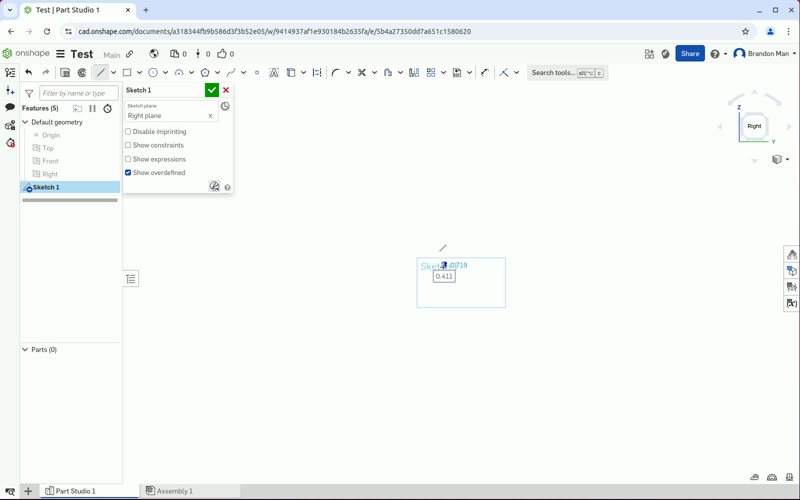
scroll(6)
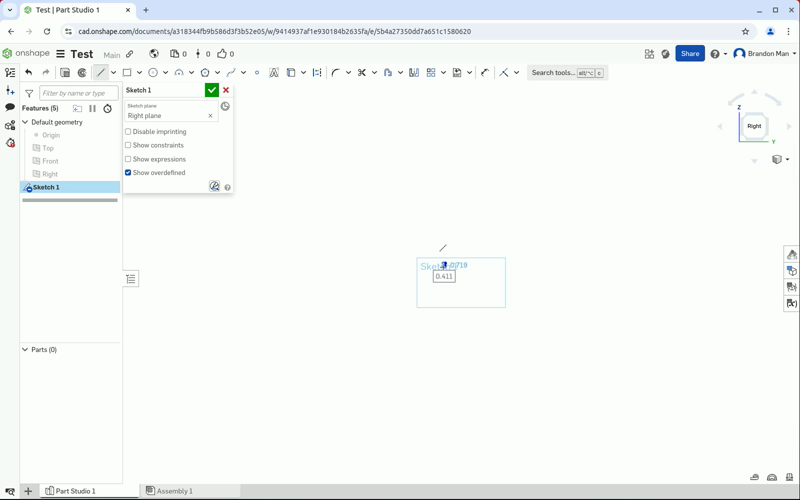
scroll(6)
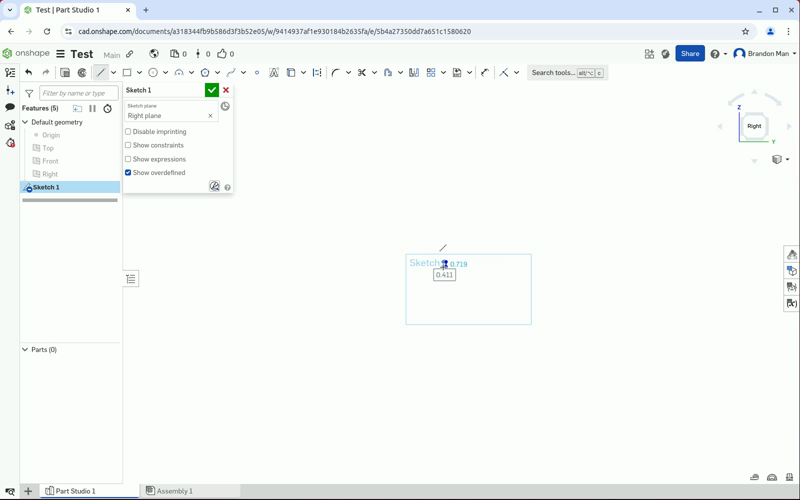
scroll(6)
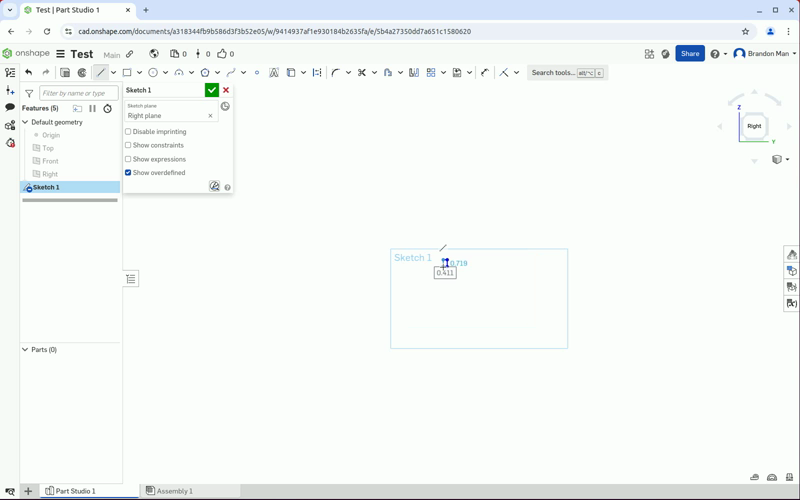
scroll(6)
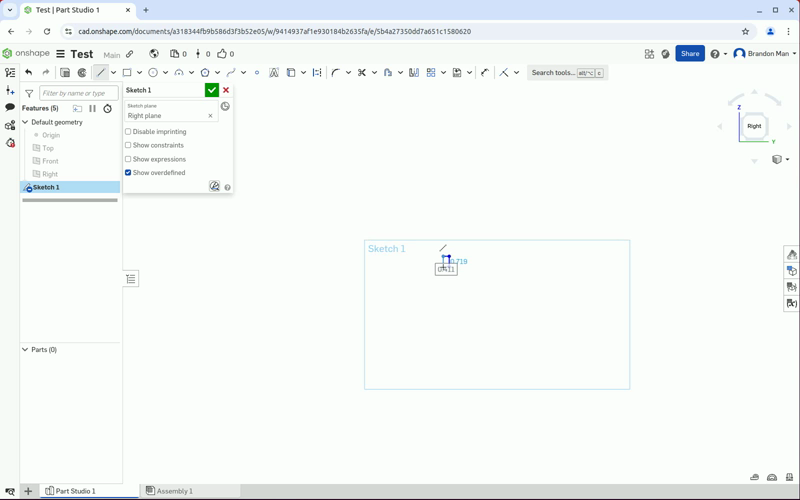
scroll(6)
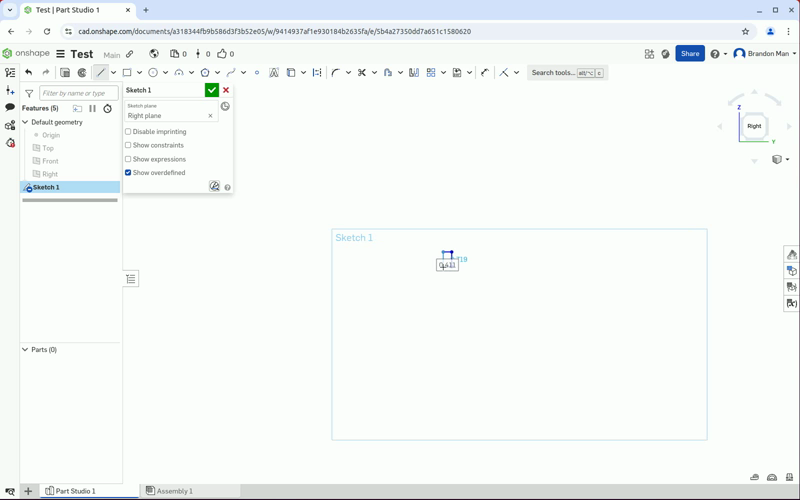
scroll(6)
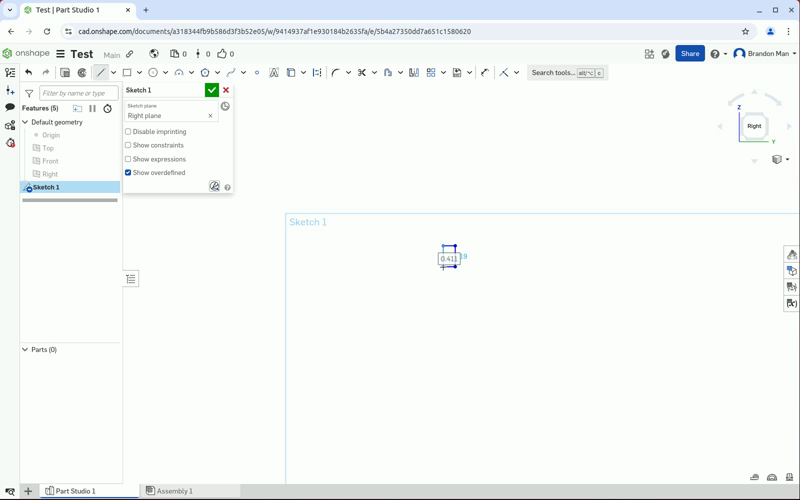
scroll(6)
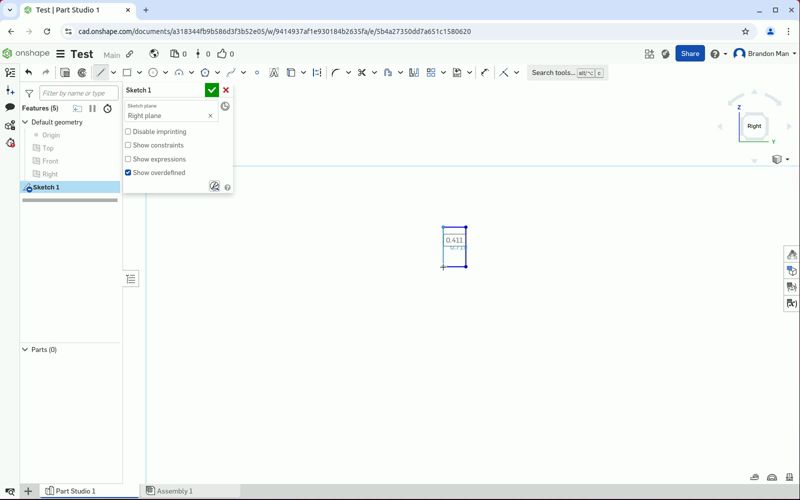
key_up(shift)
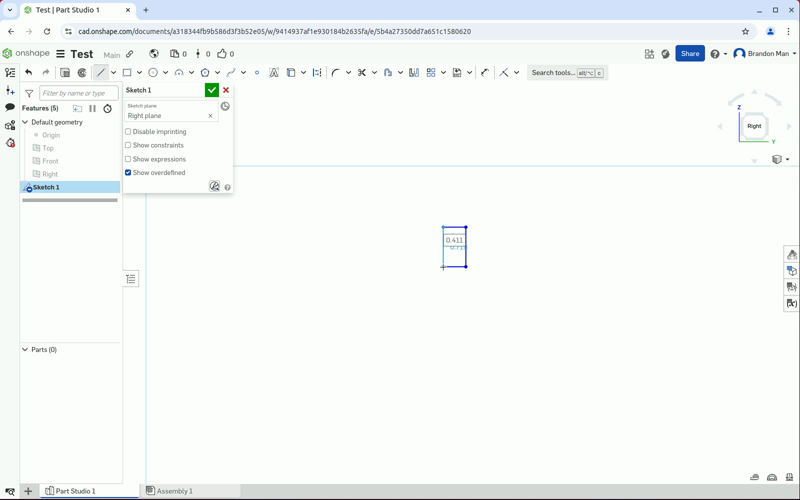
click(443, 266)
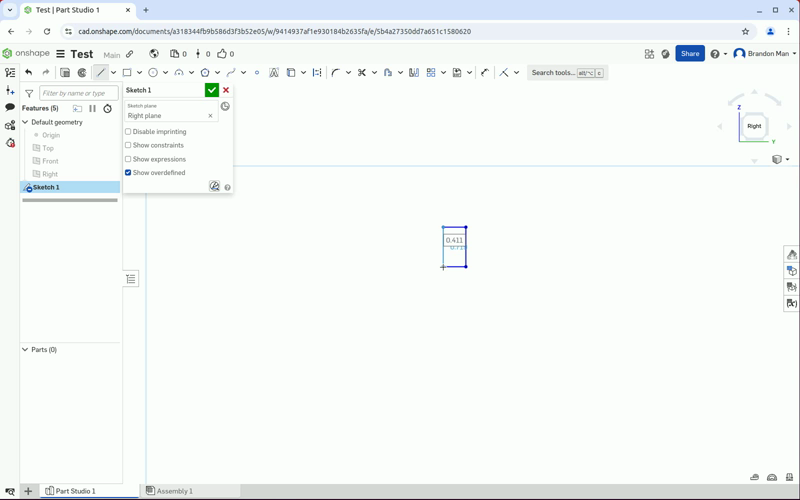
scroll(-6)
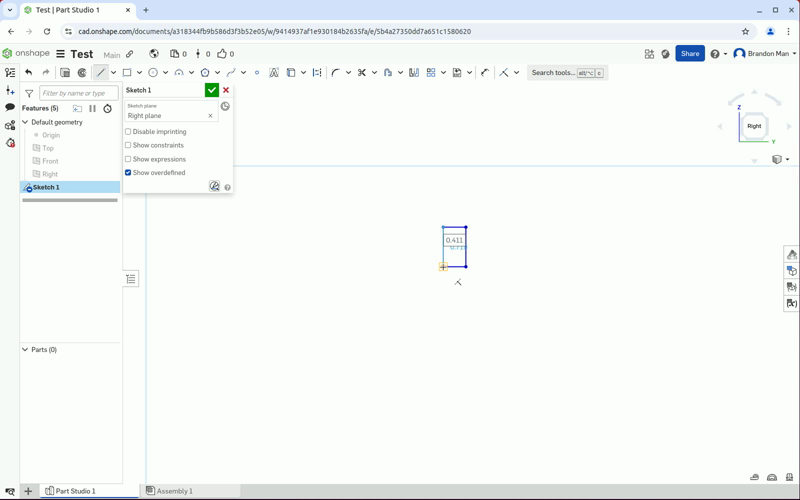
scroll(-6)
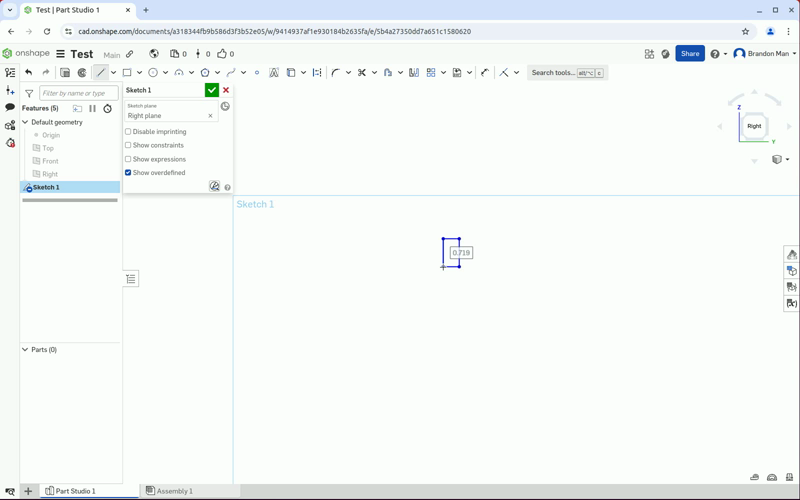
scroll(-6)
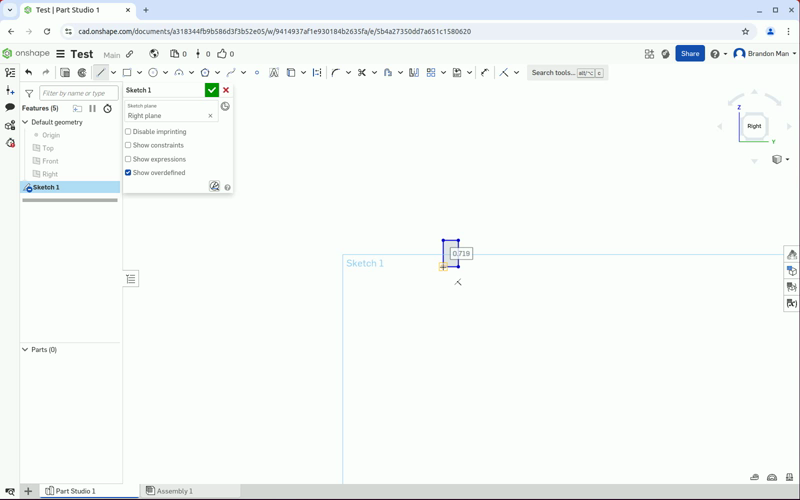
scroll(-6)
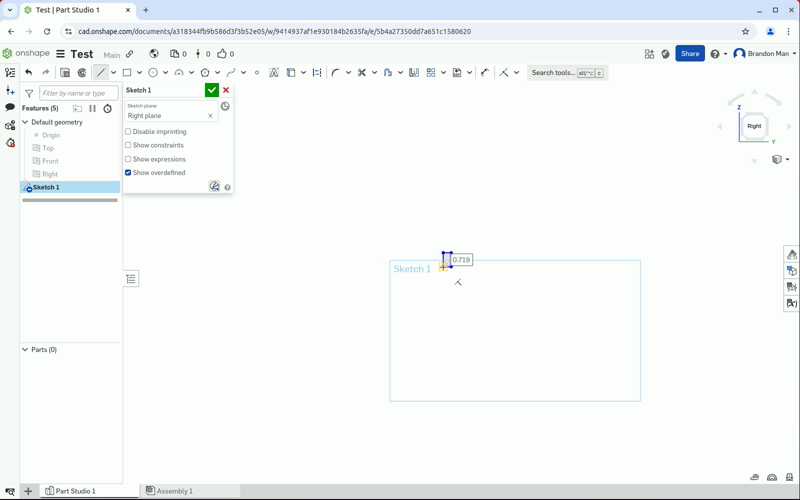
scroll(-6)
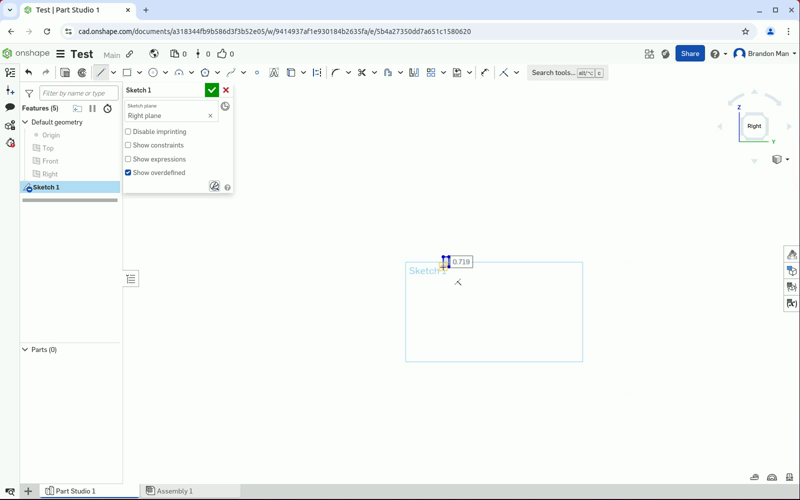
scroll(-6)
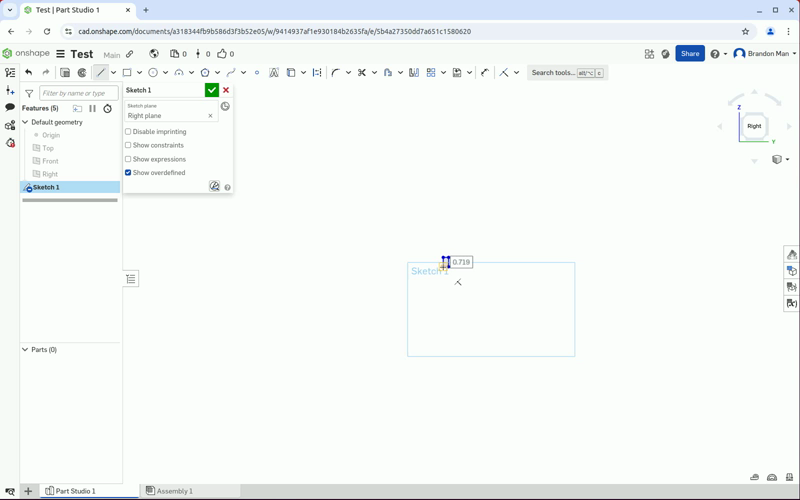
scroll(-6)
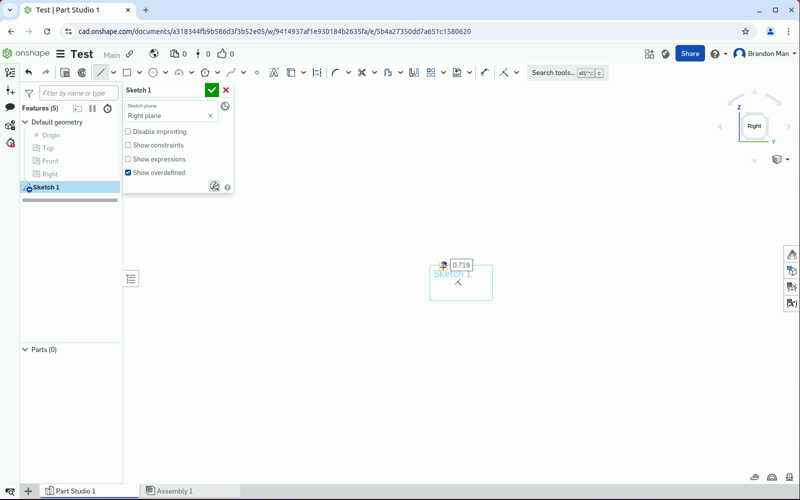
key(esc)
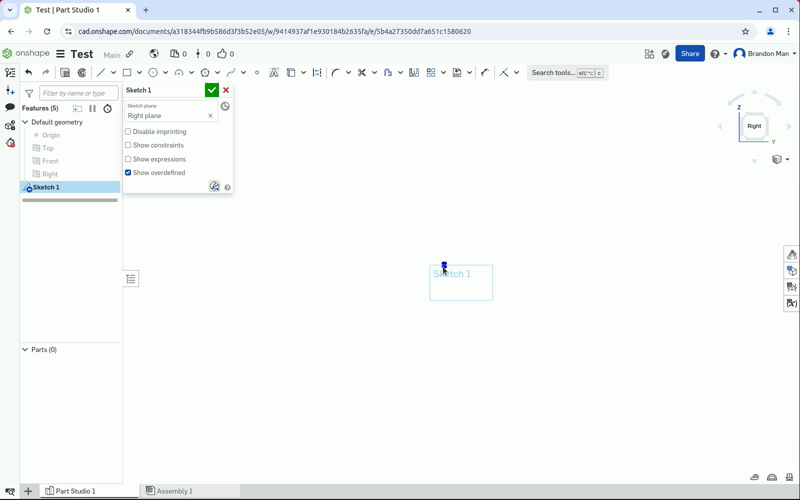
mouse_move(443, 265)
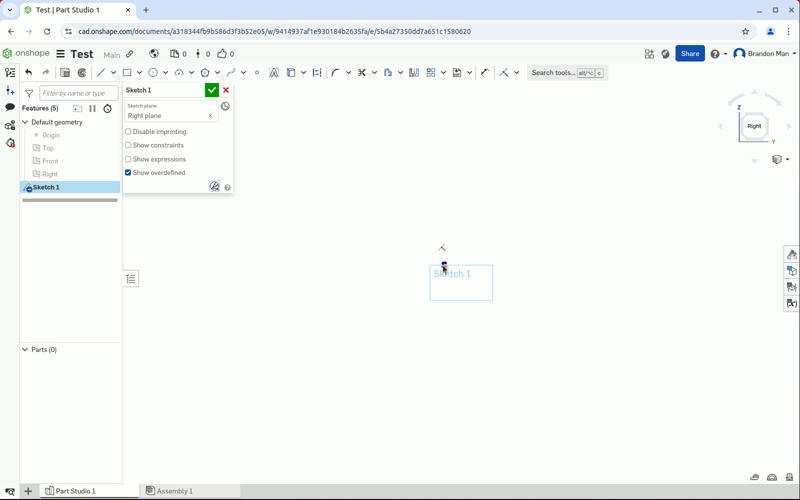
scroll(6)
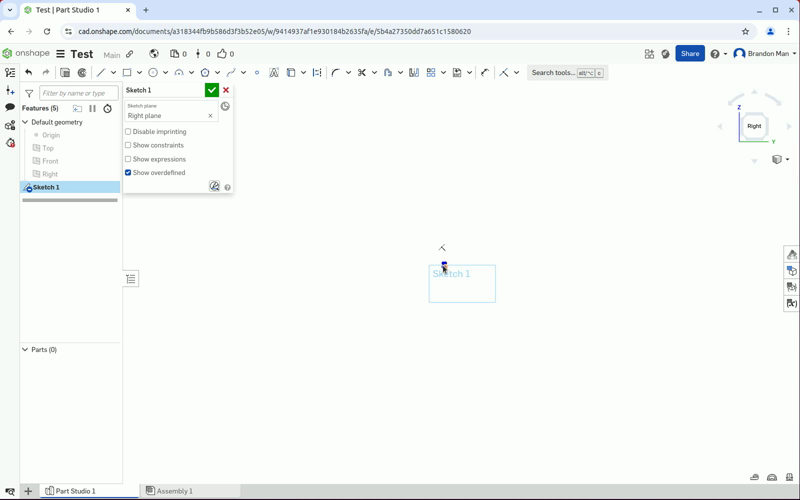
scroll(6)
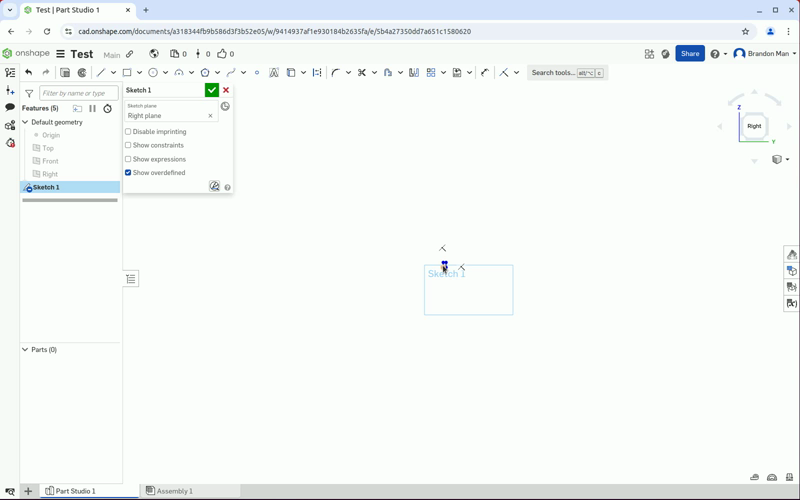
scroll(6)
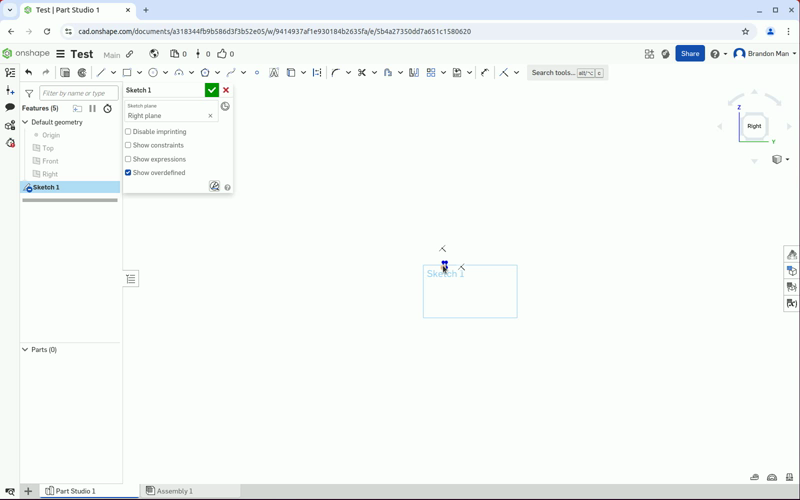
scroll(6)
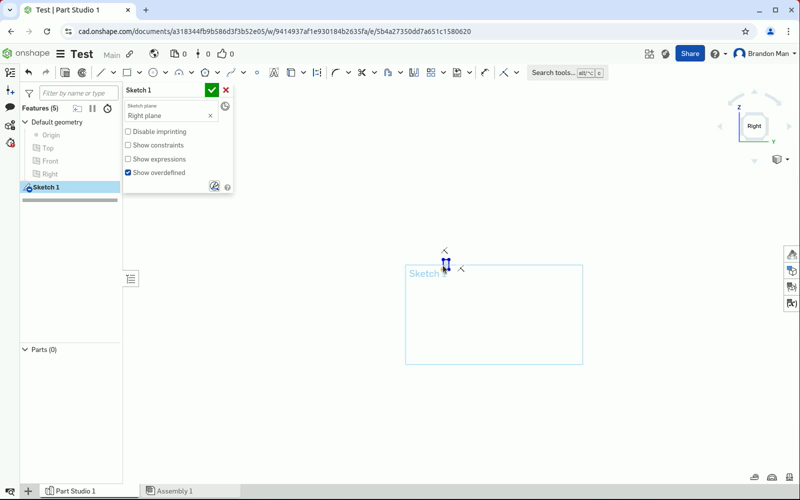
scroll(6)
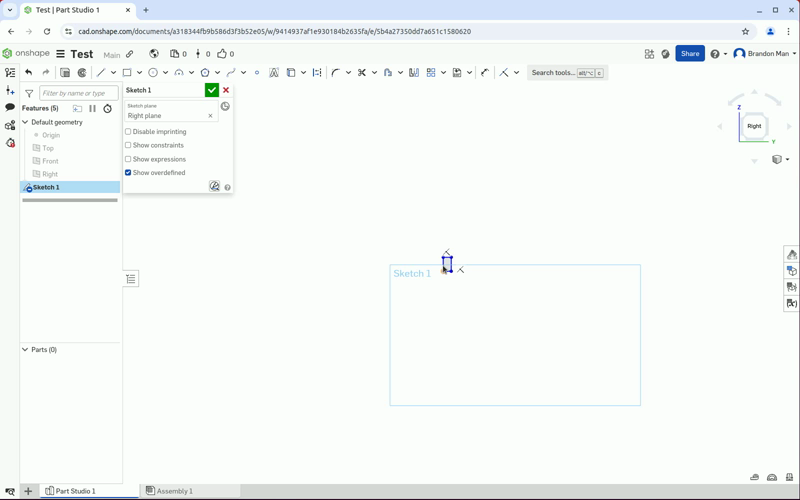
scroll(6)
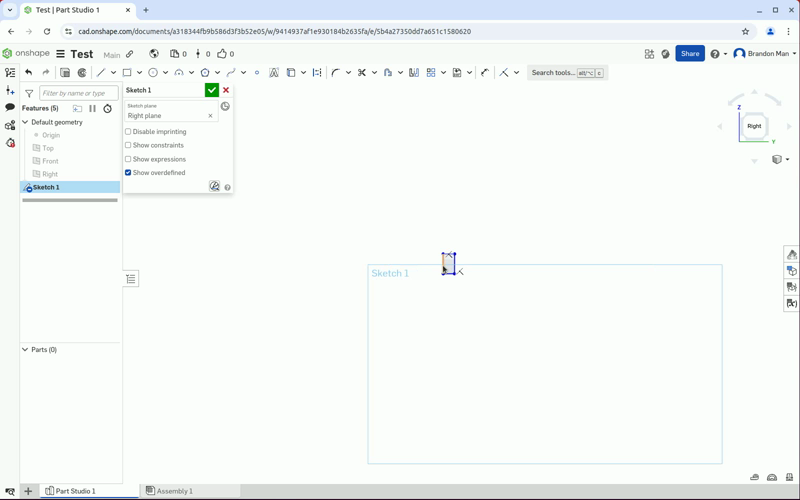
scroll(6)
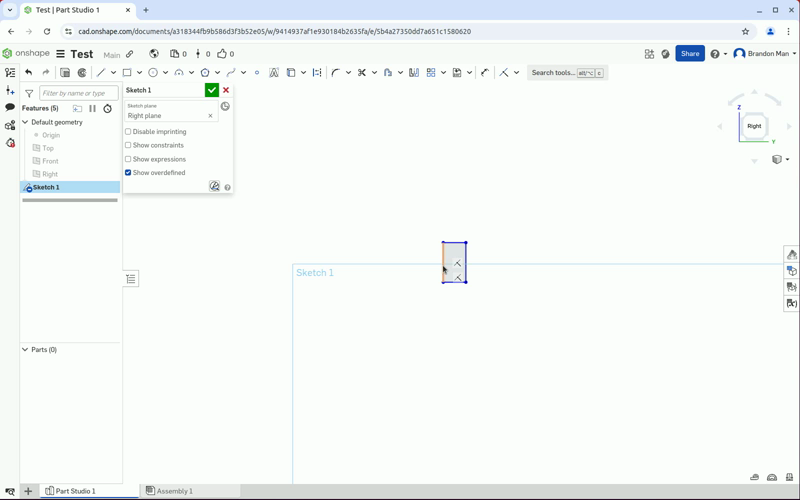
click(443, 265)
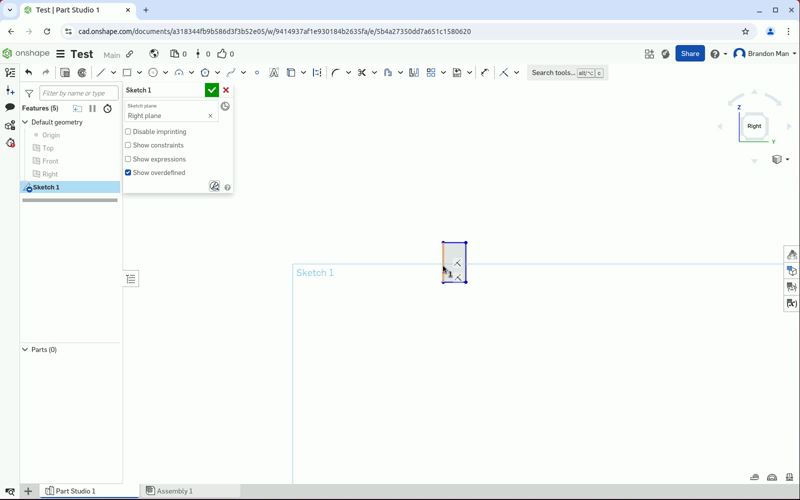
scroll(-6)
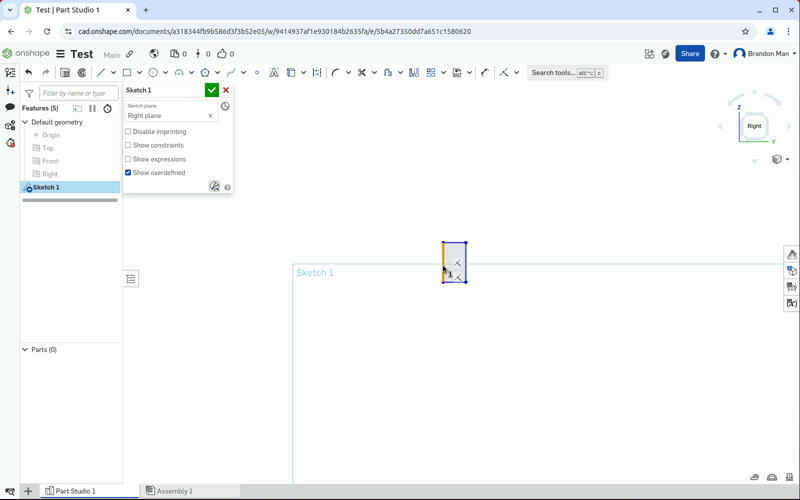
scroll(-6)
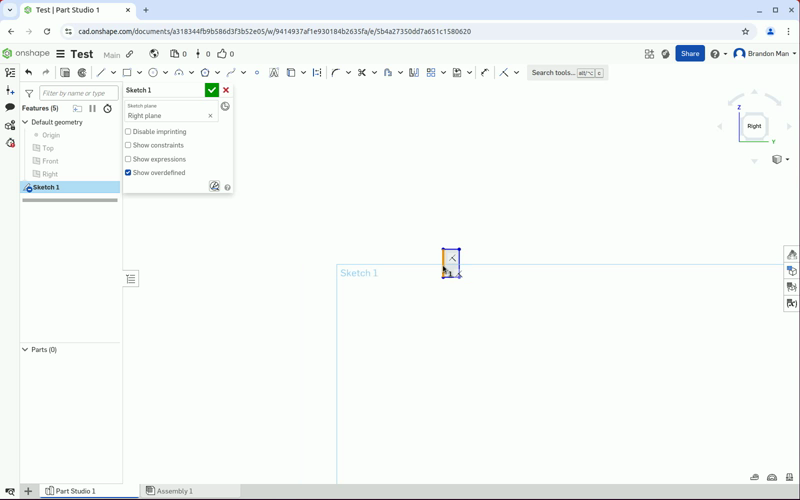
scroll(-6)
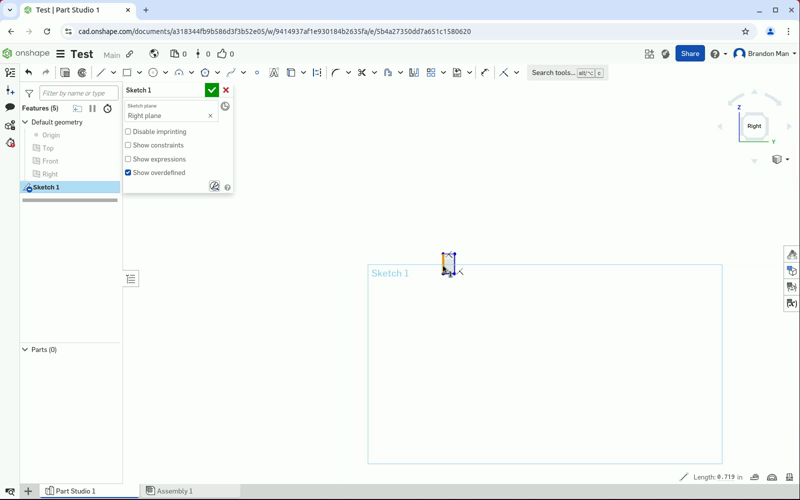
scroll(-6)
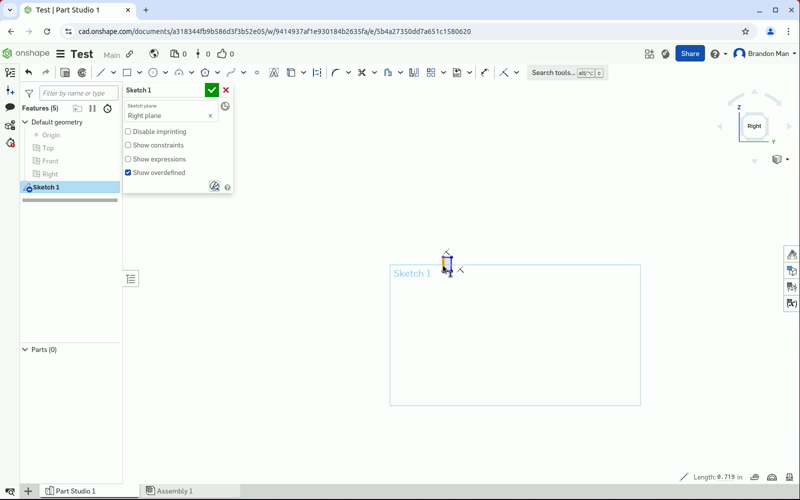
scroll(-6)
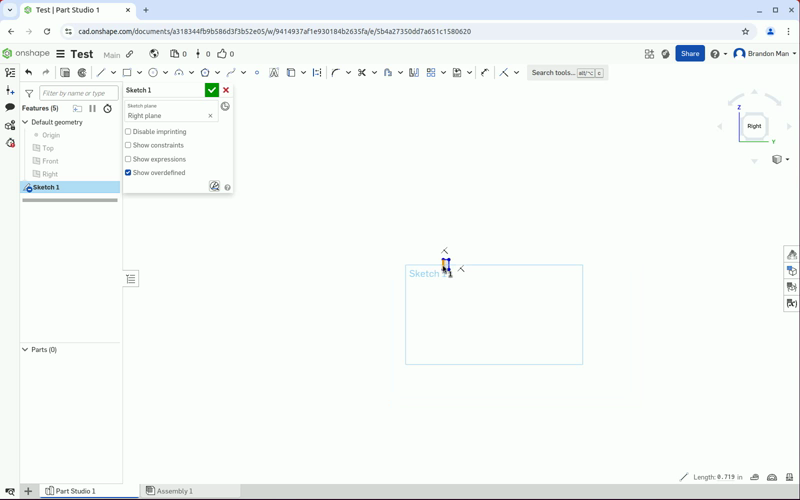
scroll(-6)
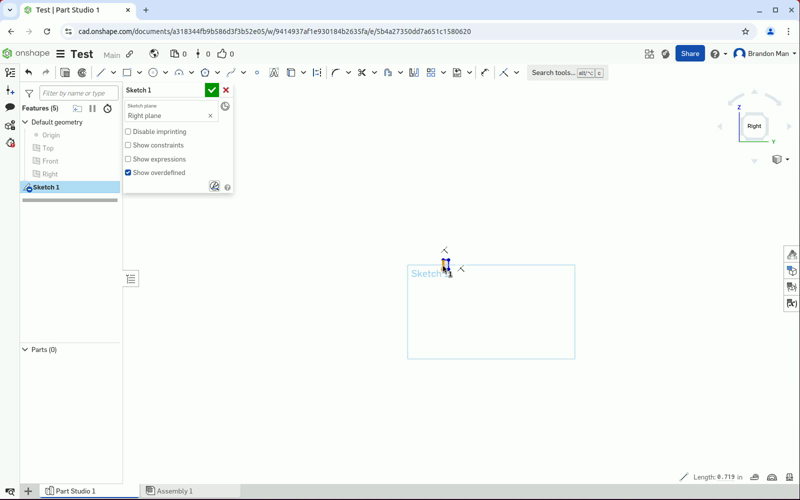
scroll(-6)
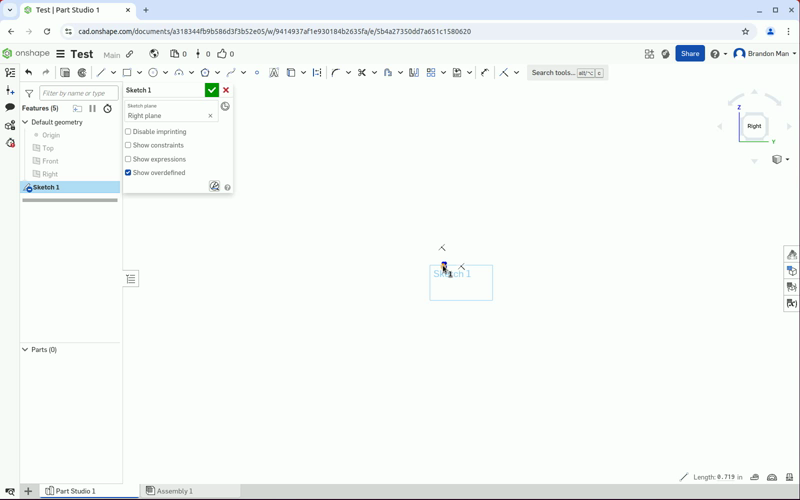
mouse_move(73, 352)
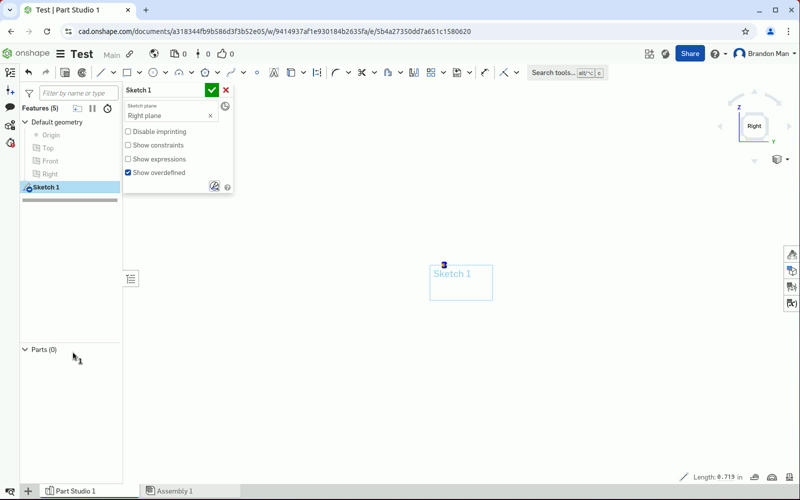
key(shift+y)
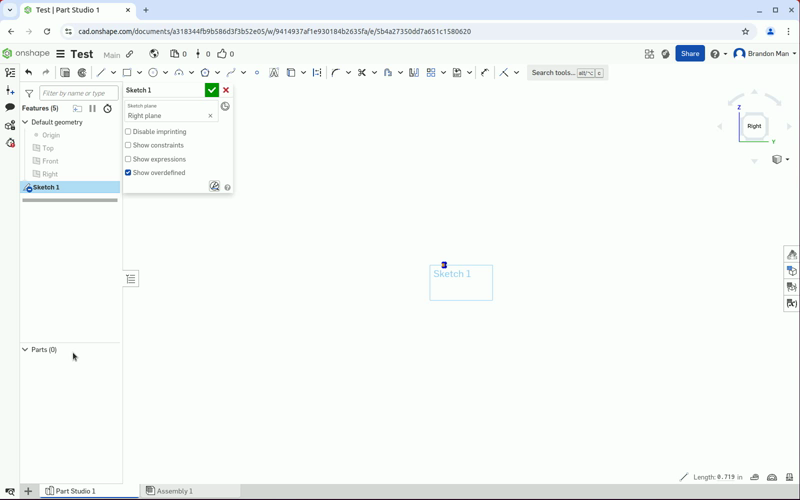
key(shift+e)
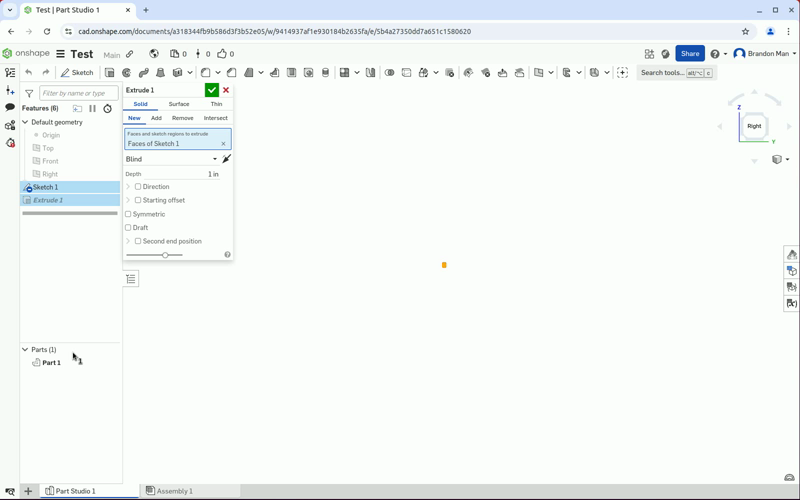
mouse_move(143, 106)
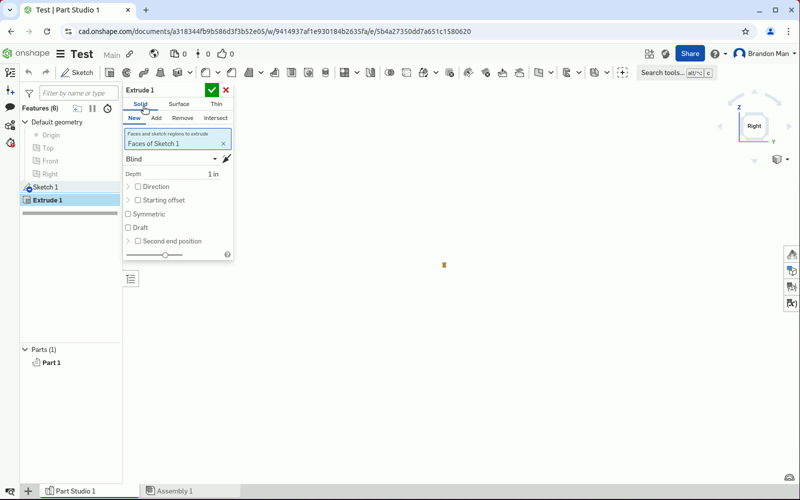
click(143, 106)
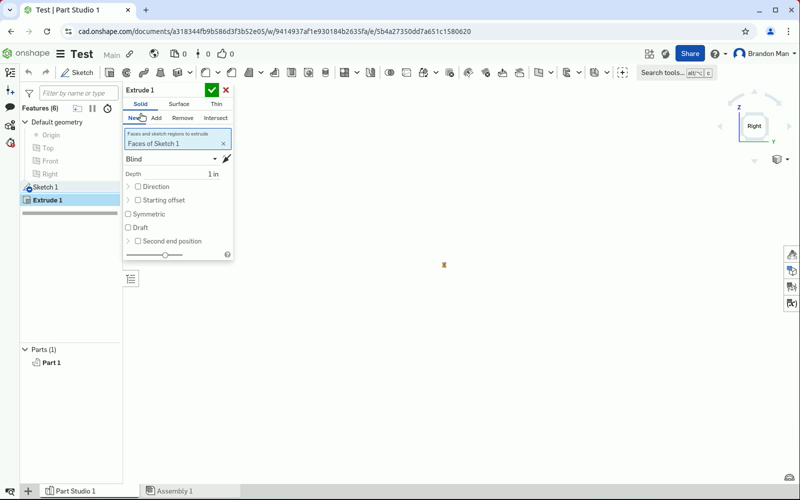
mouse_move(137, 120)
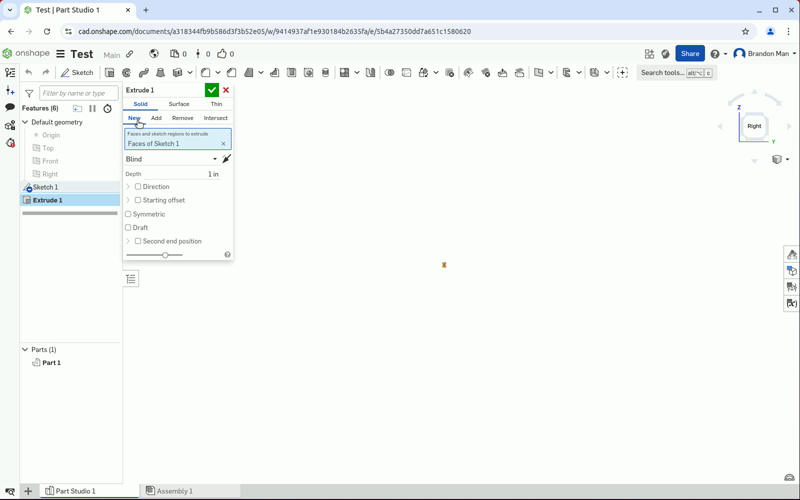
click(137, 120)
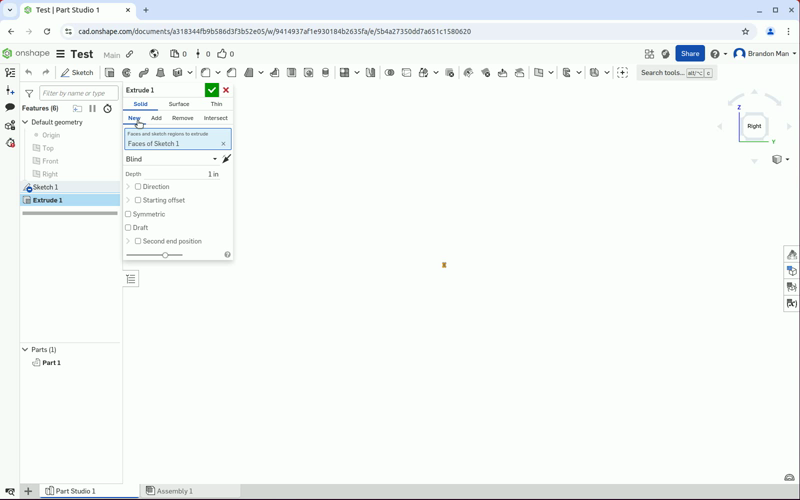
key(tab, 4)
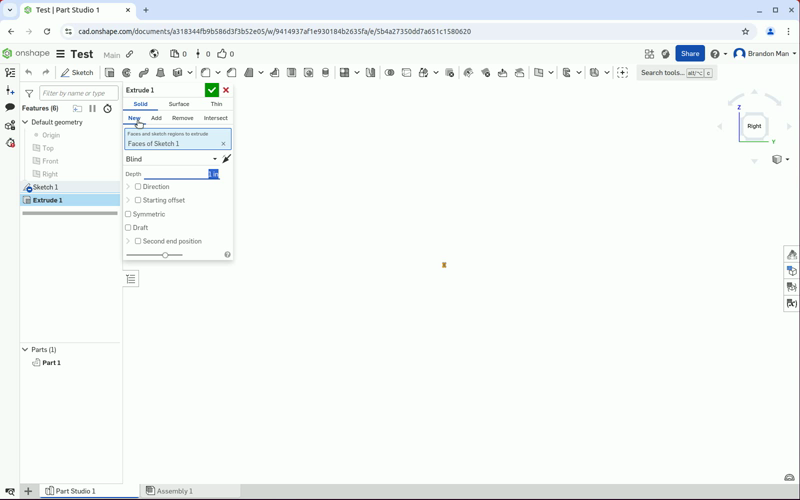
text(23.108)
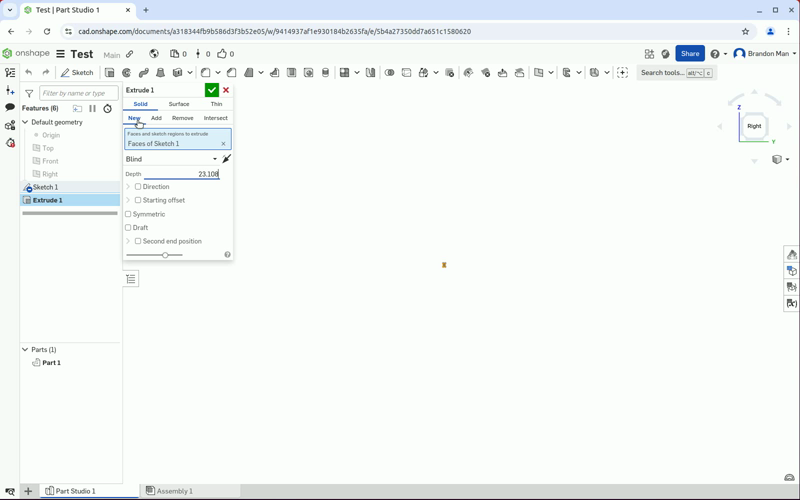
key(enter)
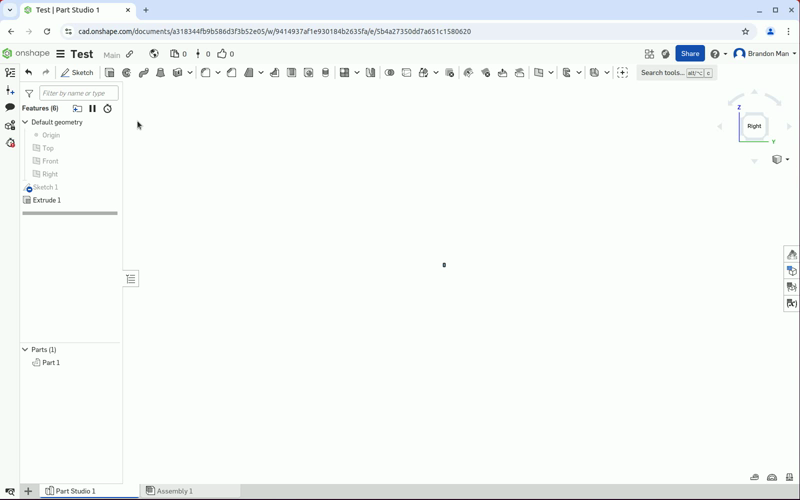
key(shift+h)
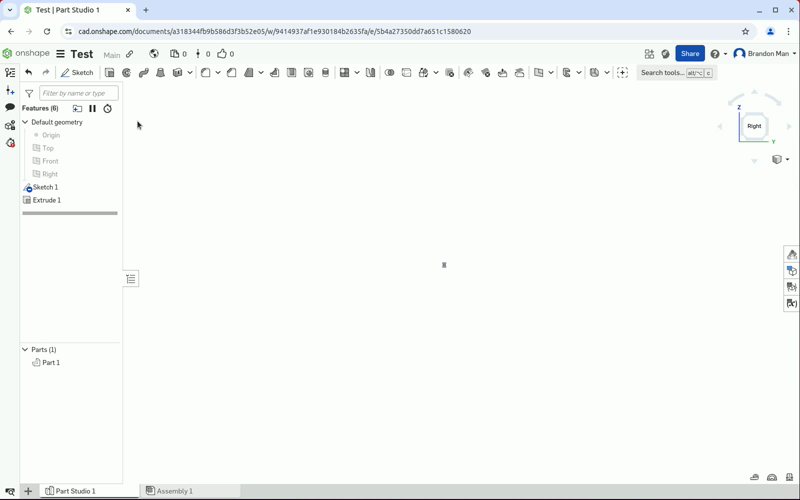
key(shift+h)
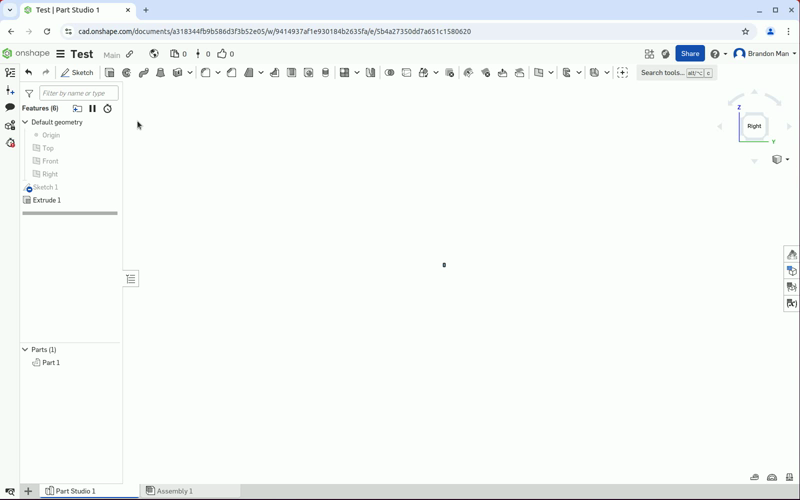
mouse_move(73, 189)
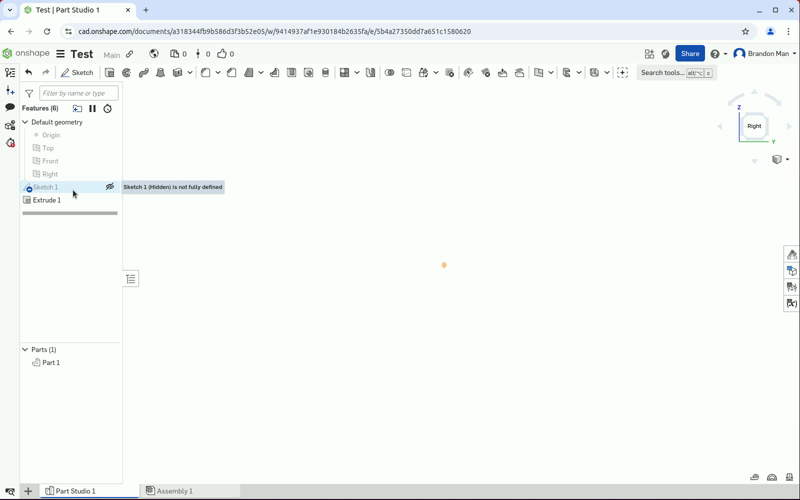
click(73, 189)
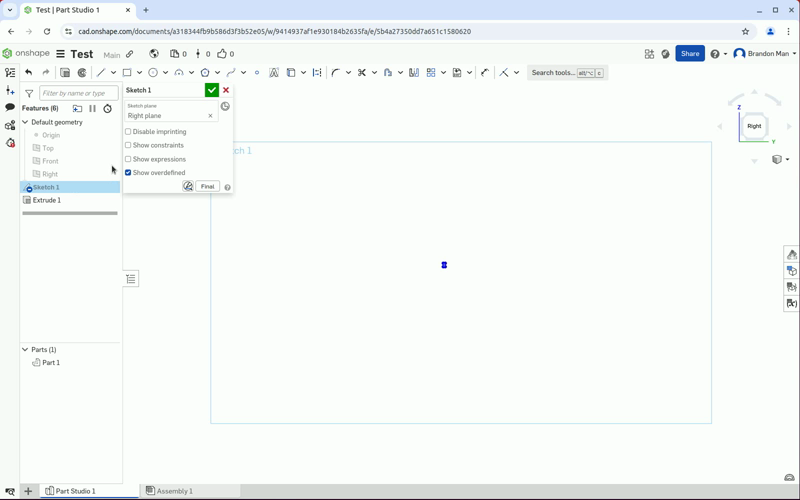
mouse_move(229, 92)
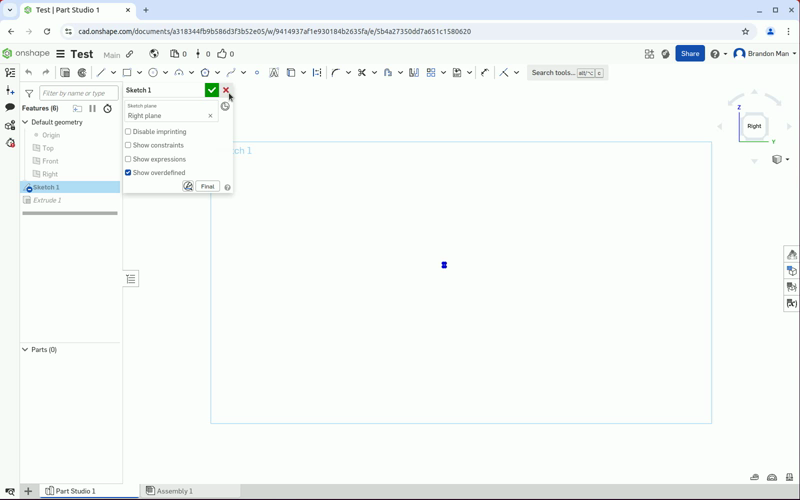
click(229, 92)
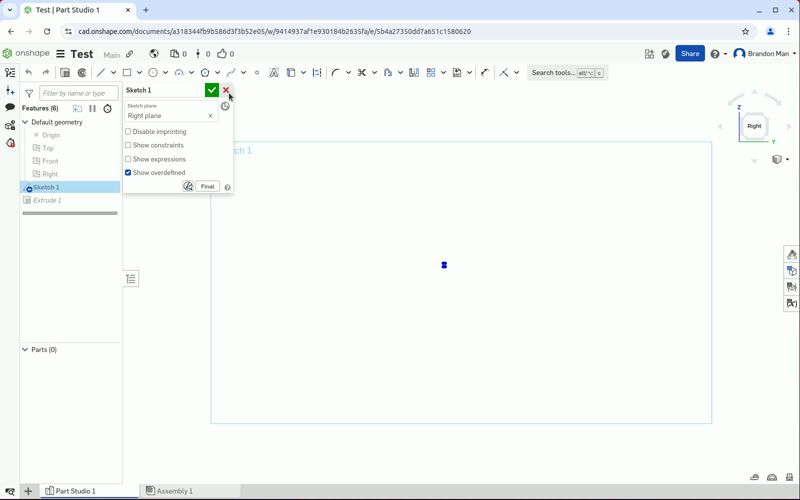
key(shift+s)
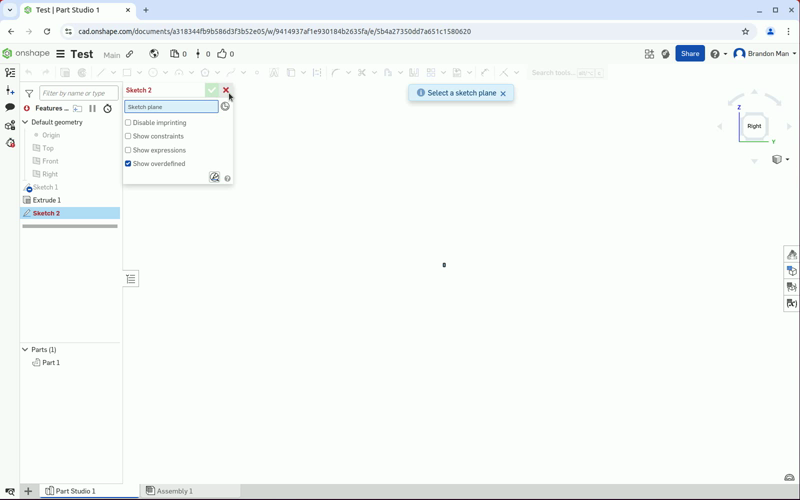
mouse_move(73, 176)
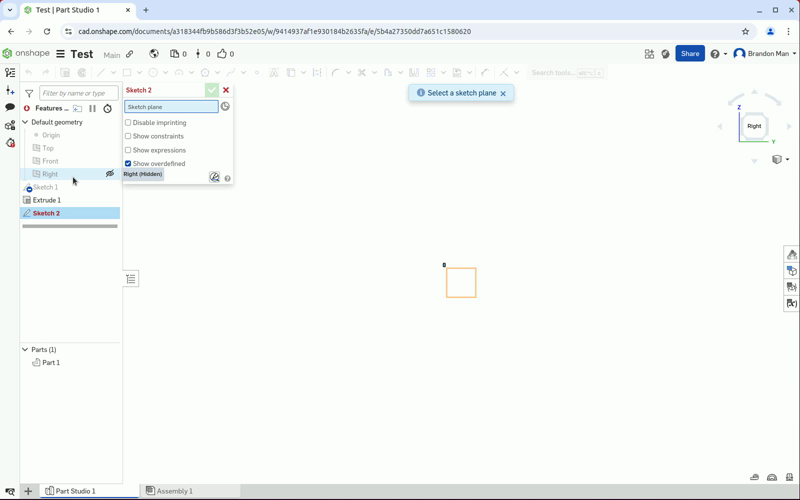
click(73, 176)
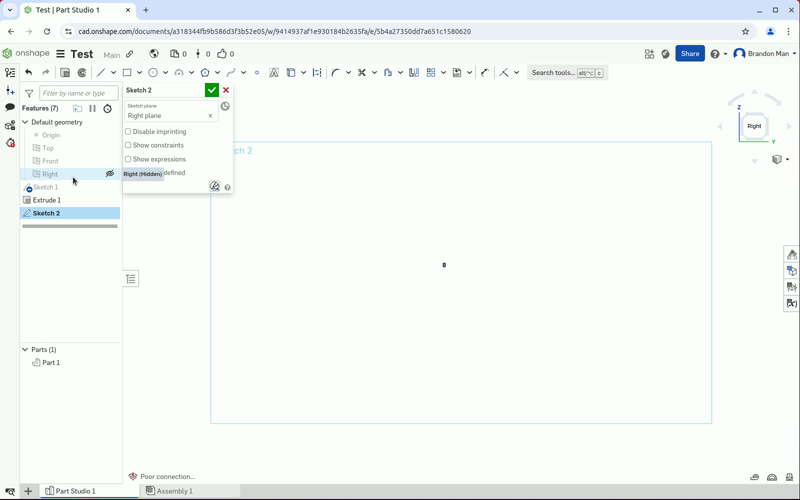
mouse_move(73, 352)
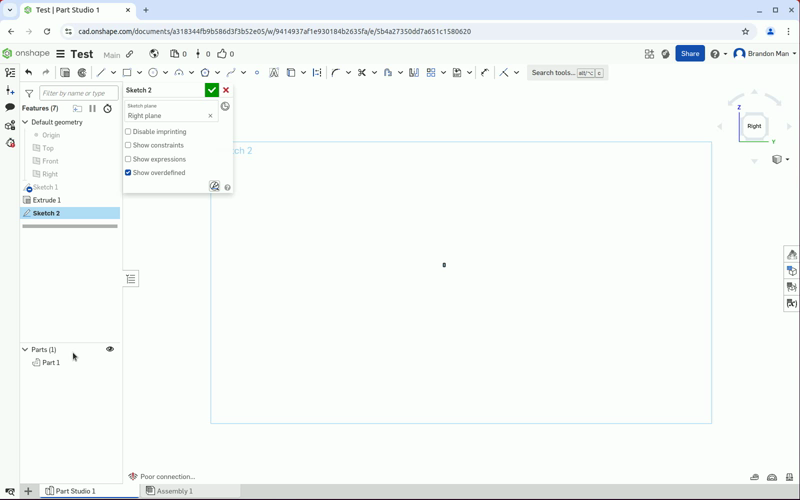
key(y)
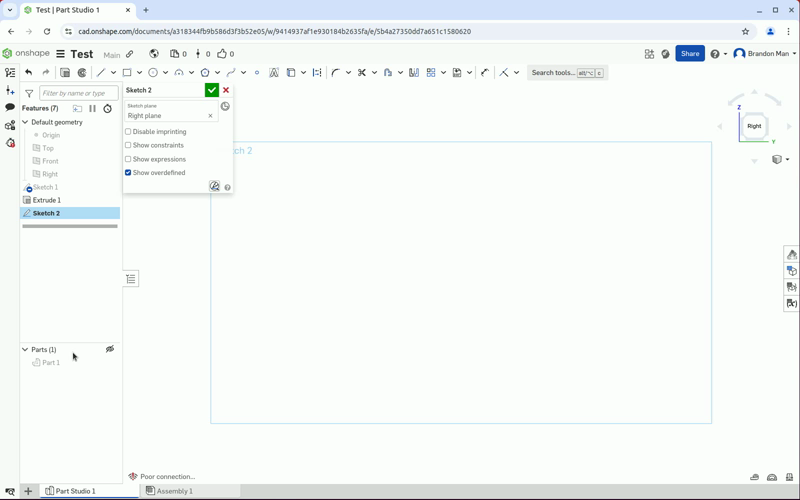
key(l)
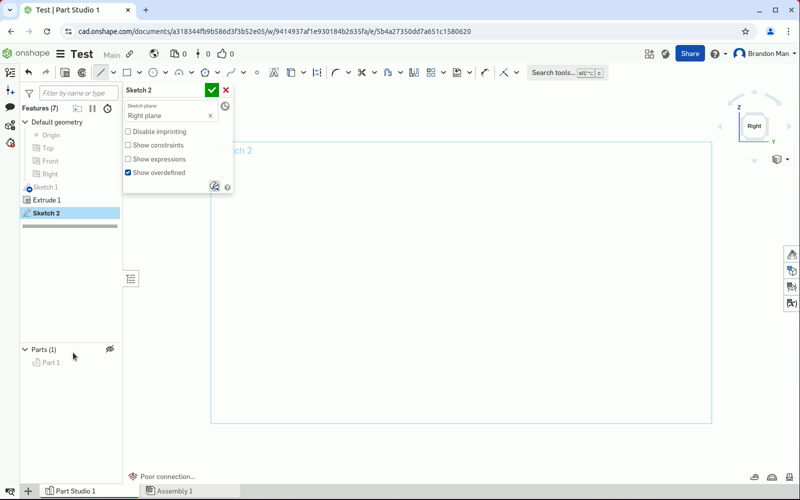
key_down(shift)
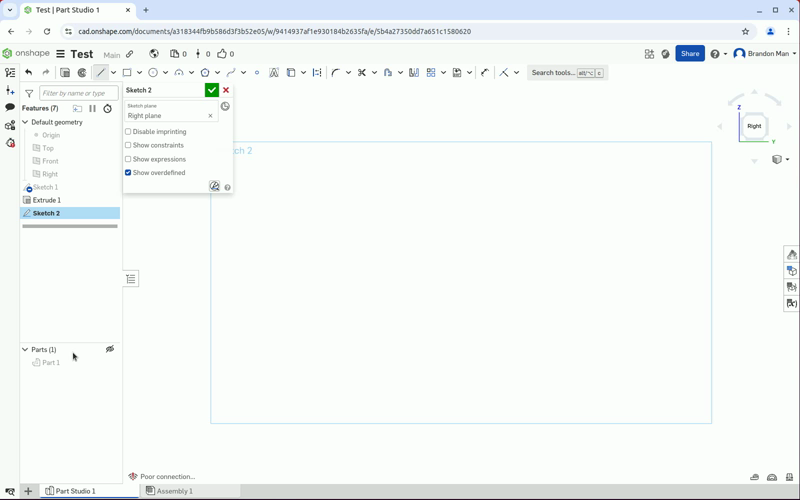
mouse_move(450, 279)
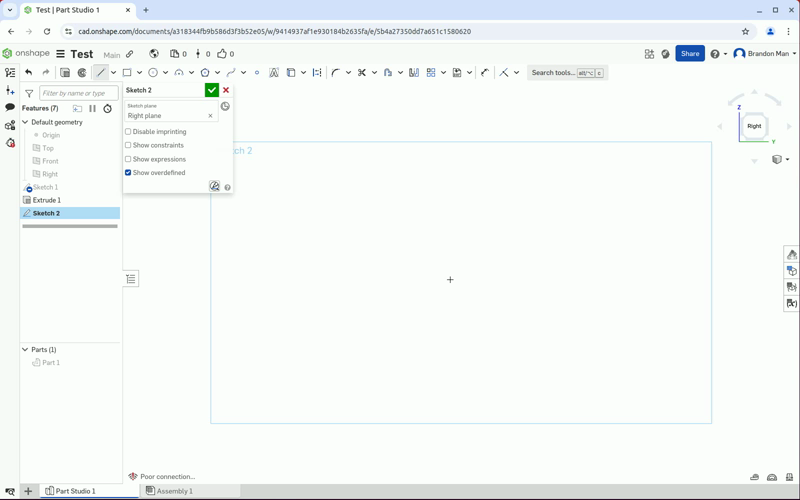
click(450, 279)
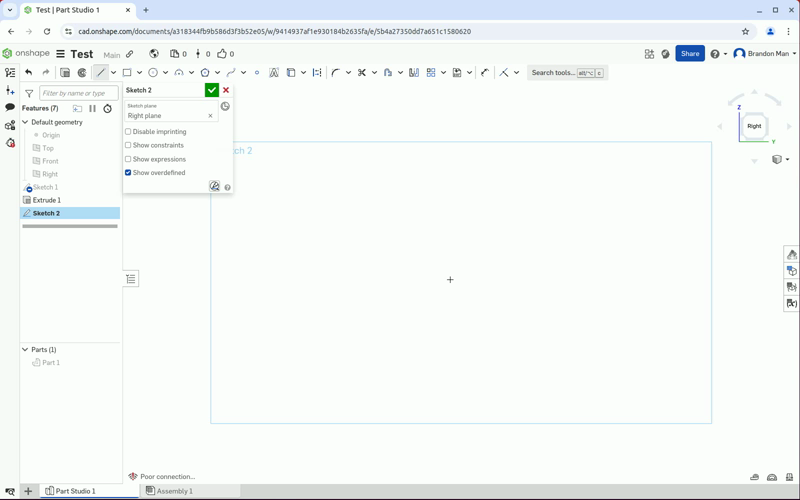
key_up(shift)
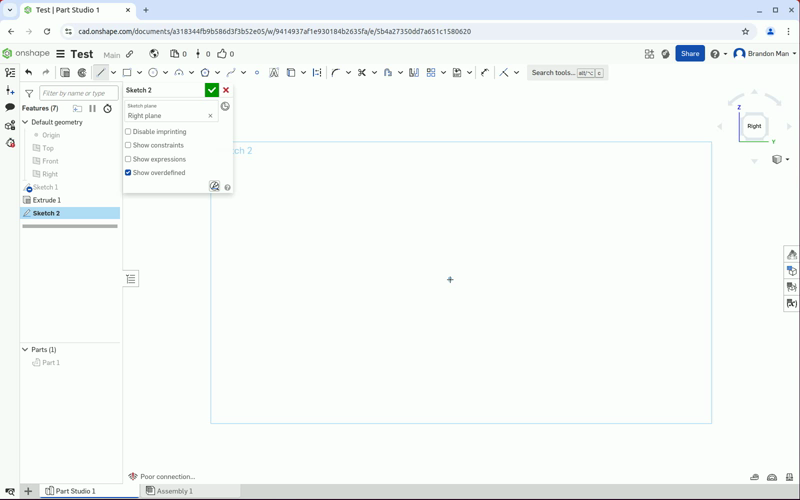
key_down(shift)
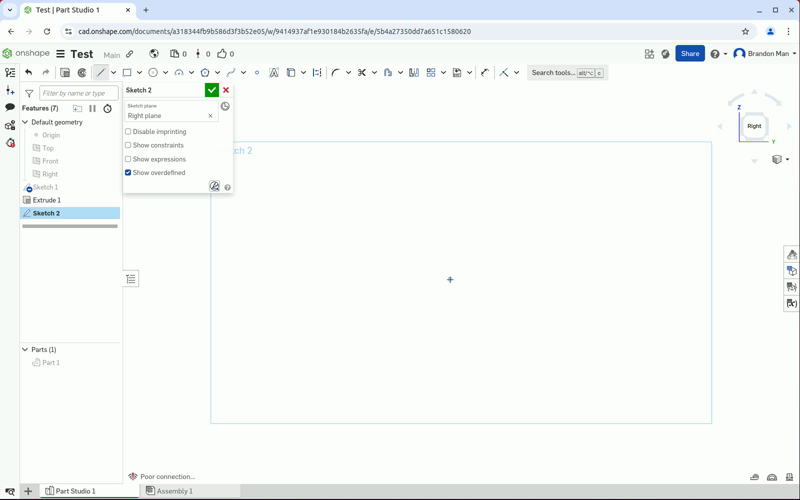
mouse_move(480, 279)
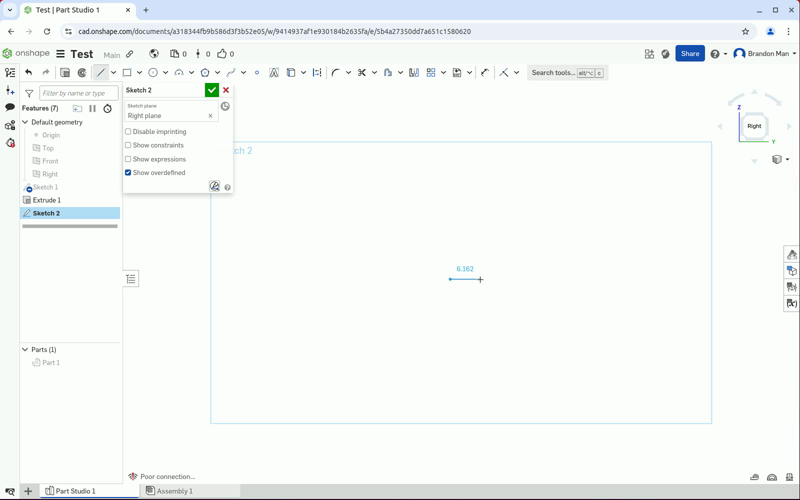
mouse_move(453, 279)
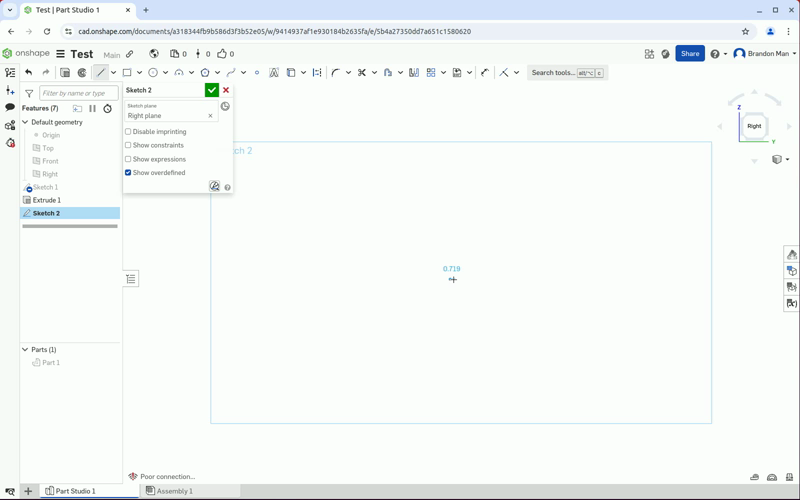
scroll(6)
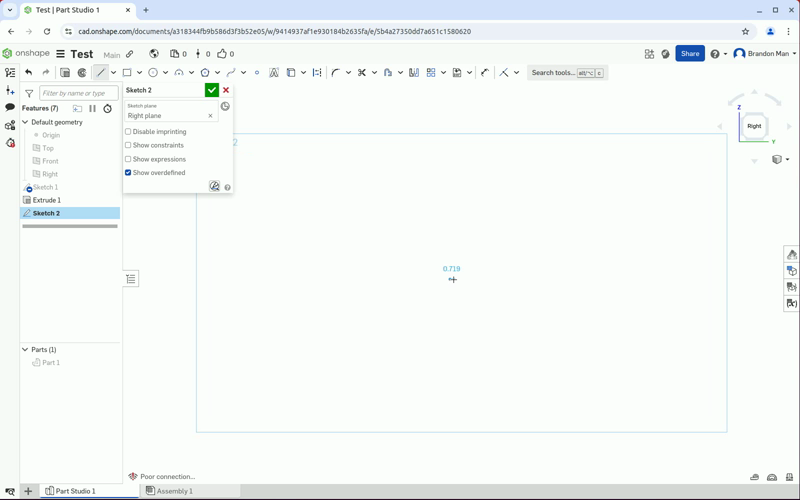
scroll(6)
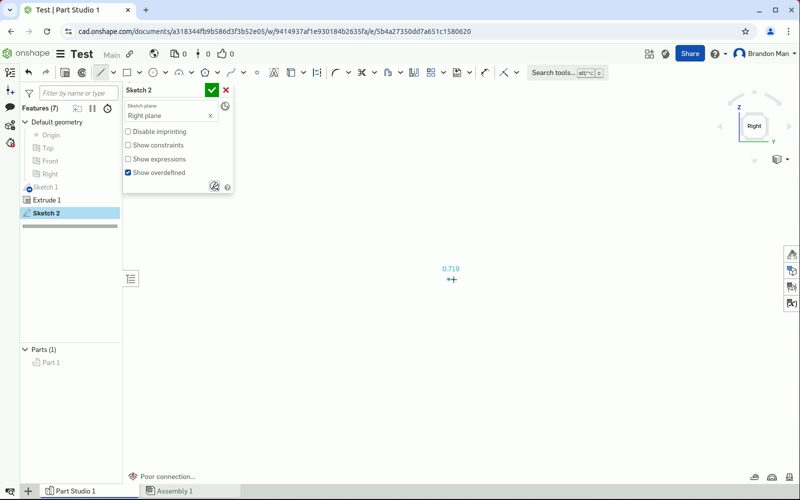
scroll(6)
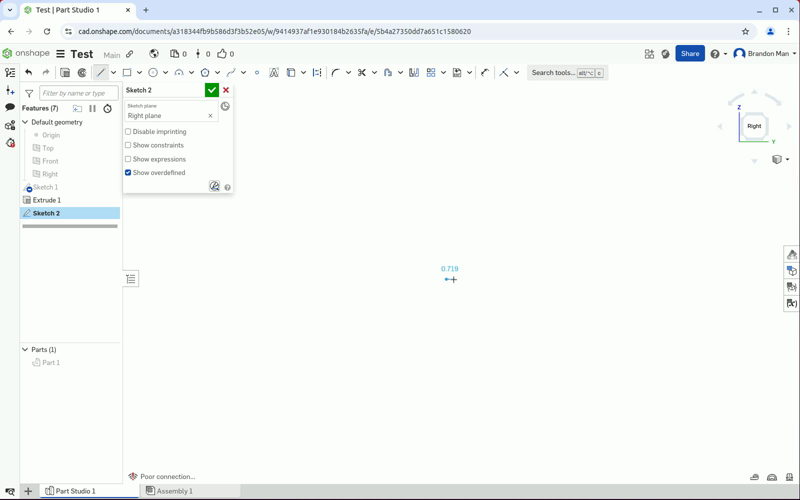
scroll(6)
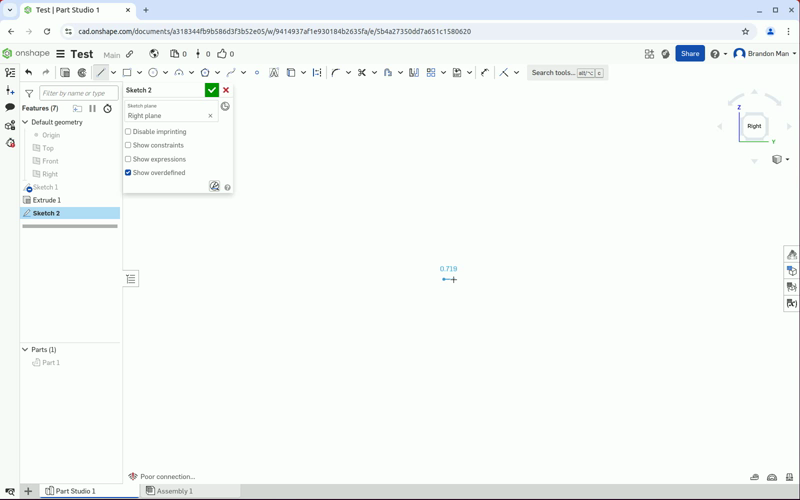
scroll(6)
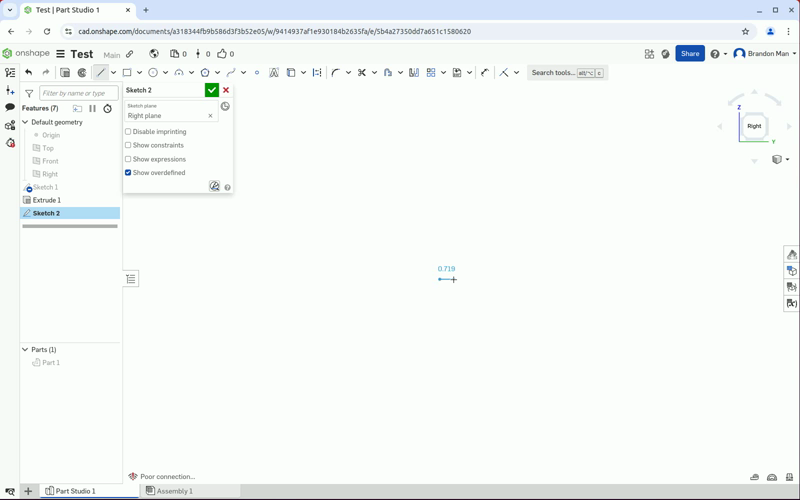
scroll(6)
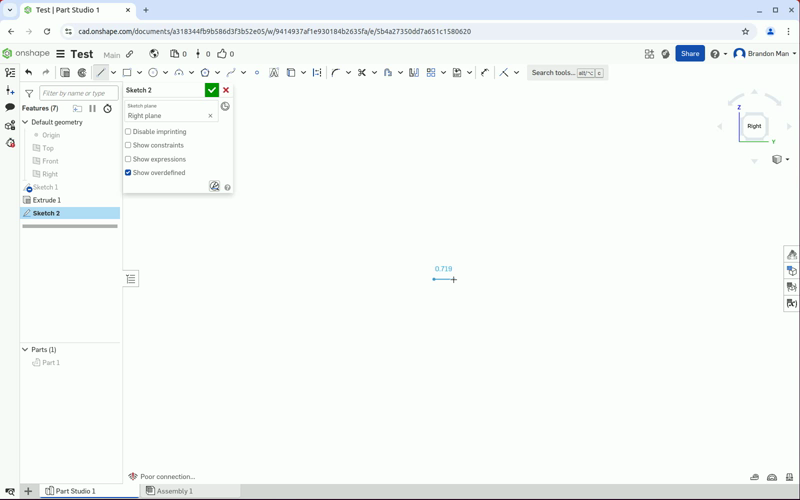
scroll(6)
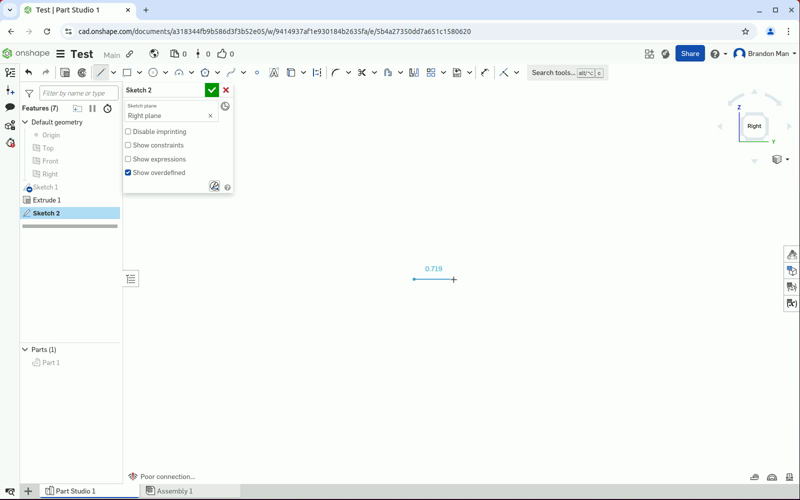
click(453, 279)
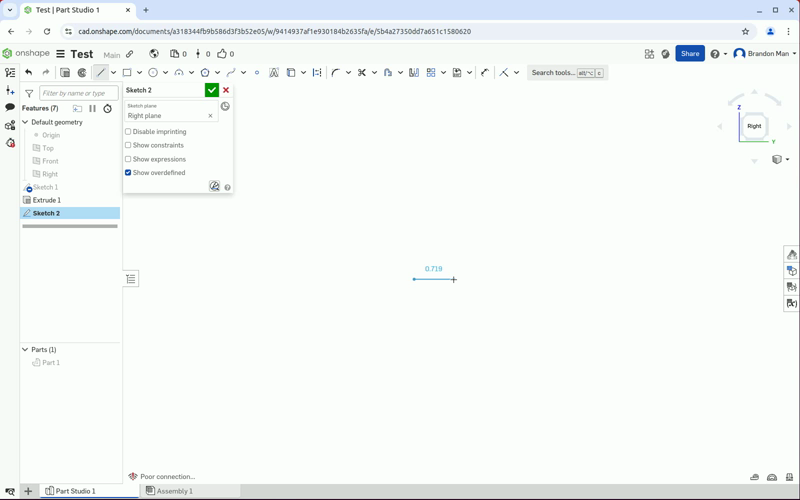
scroll(-6)
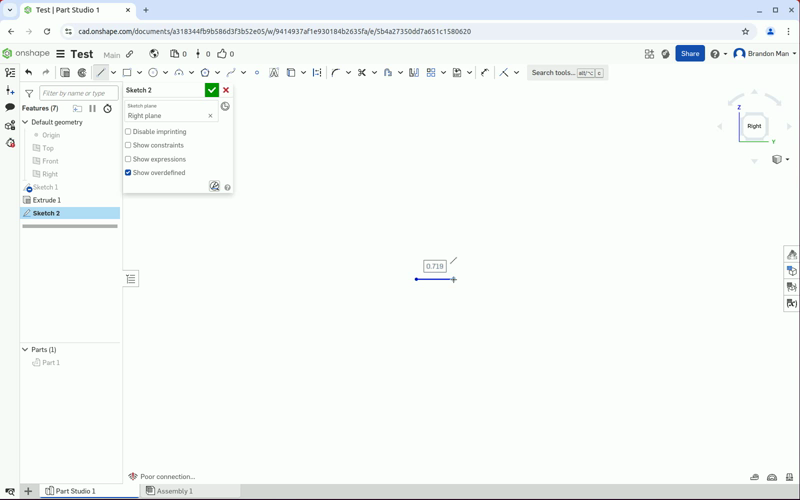
scroll(-6)
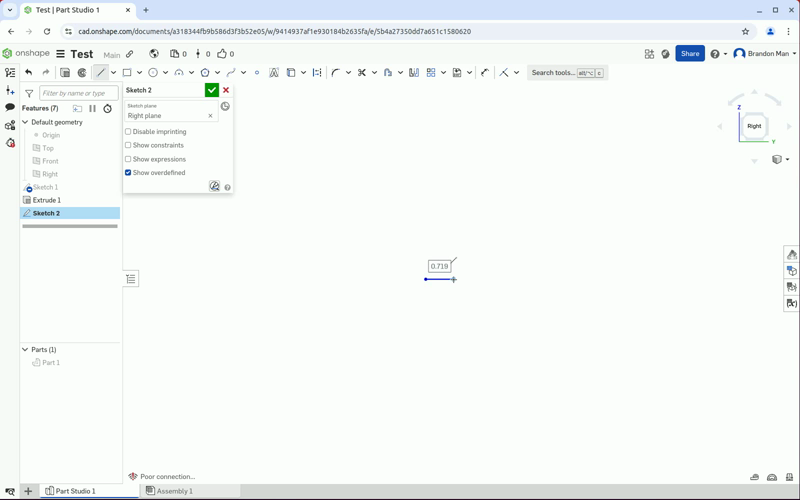
scroll(-6)
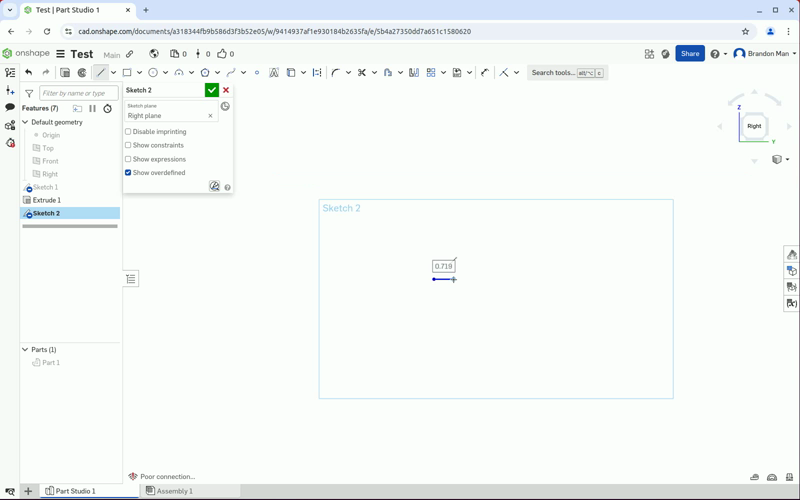
scroll(-6)
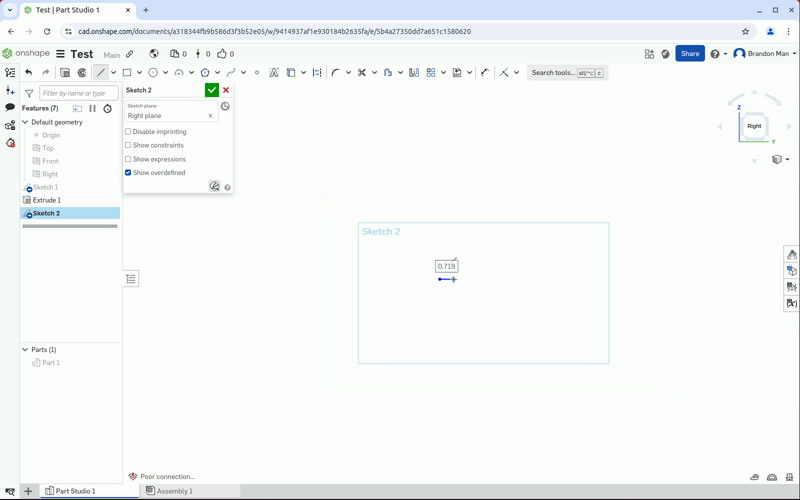
scroll(-6)
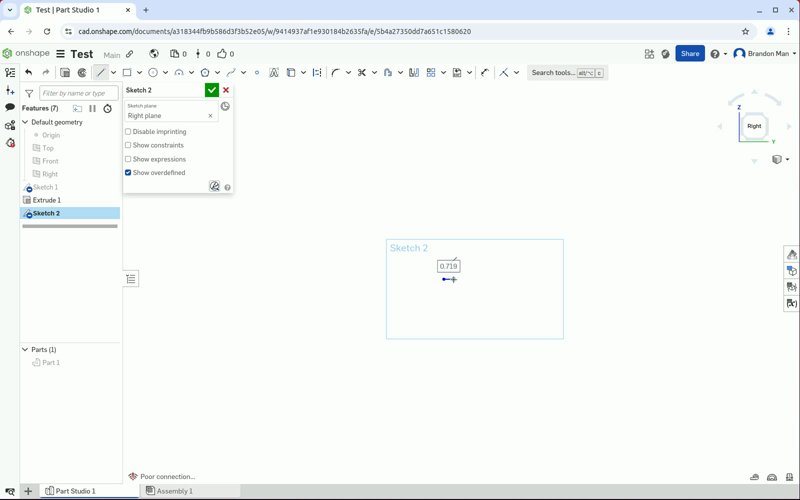
scroll(-6)
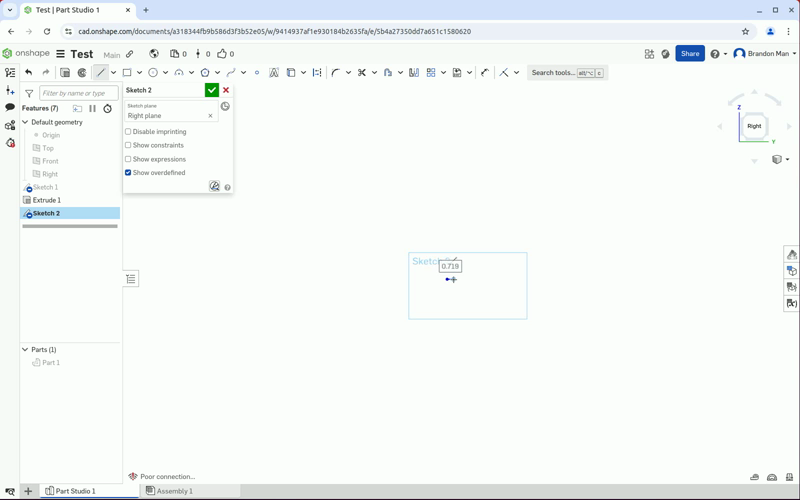
scroll(-6)
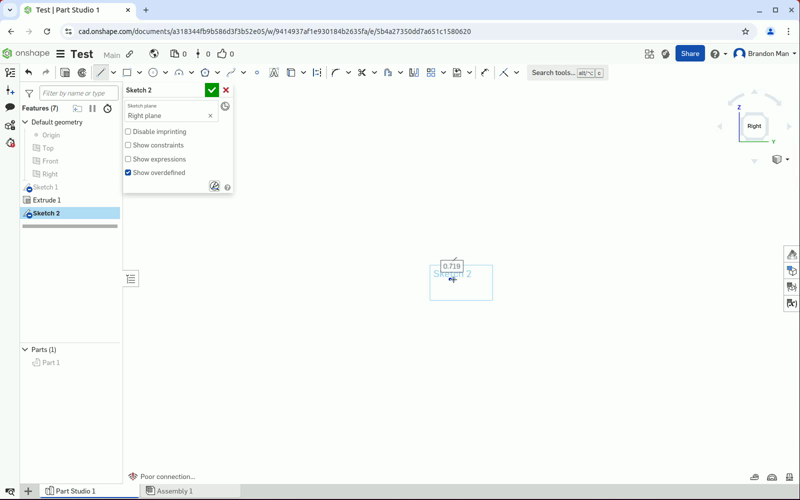
key_up(shift)
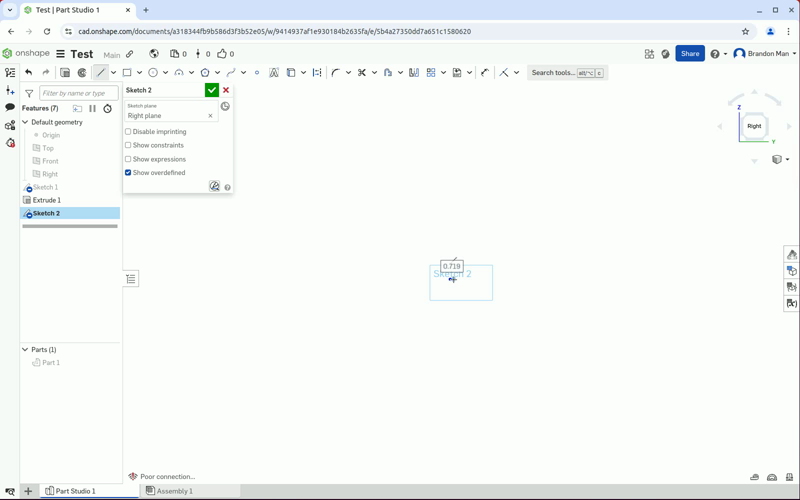
key_down(shift)
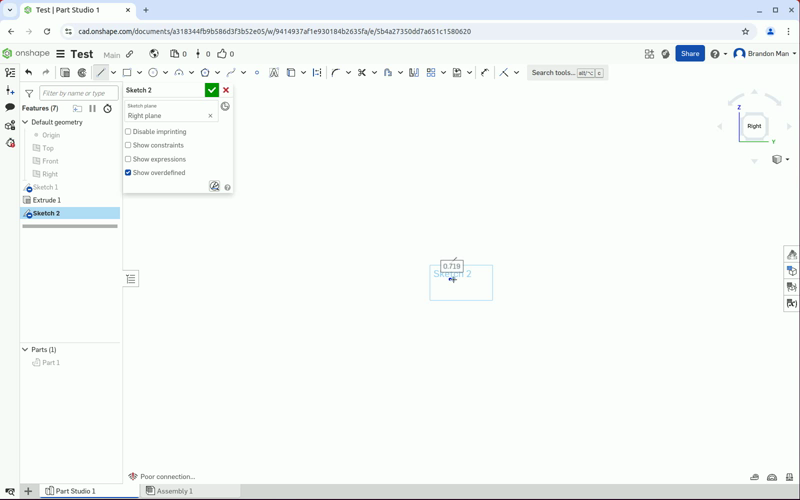
mouse_move(483, 279)
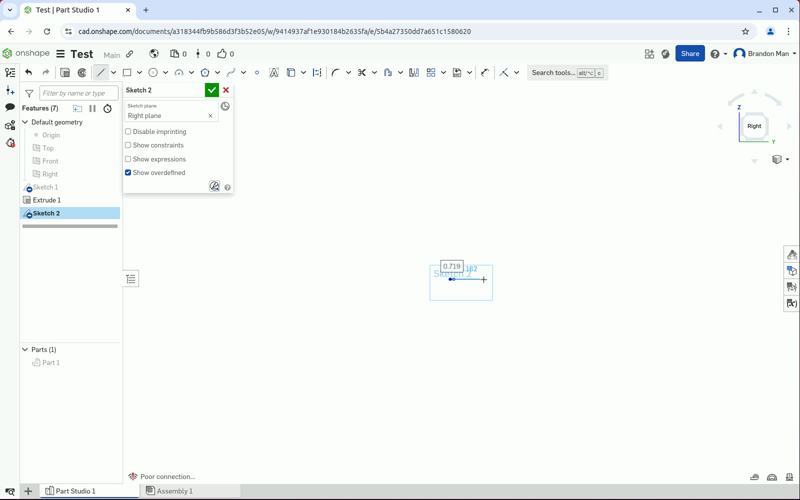
mouse_move(453, 277)
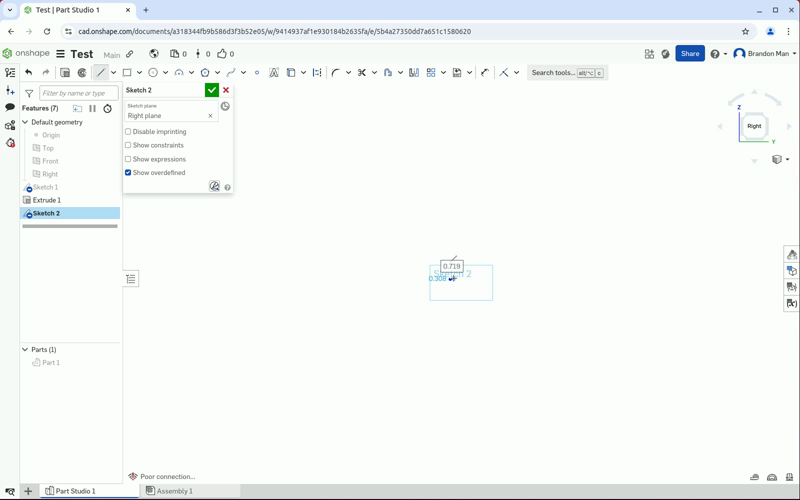
scroll(6)
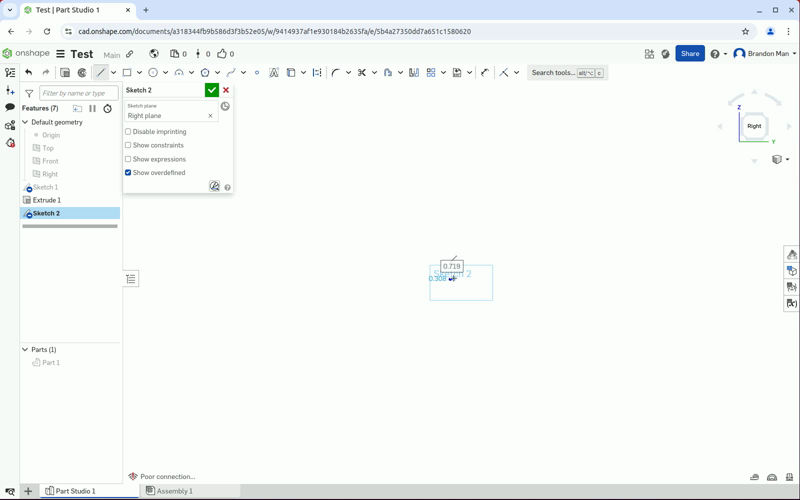
scroll(6)
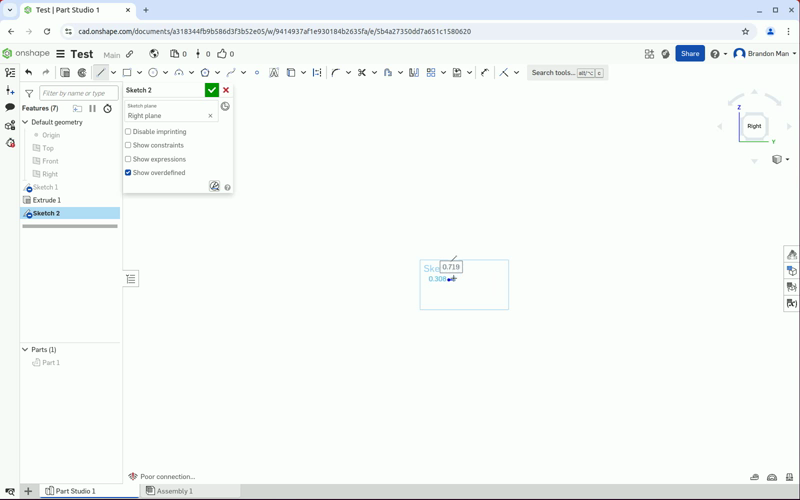
scroll(6)
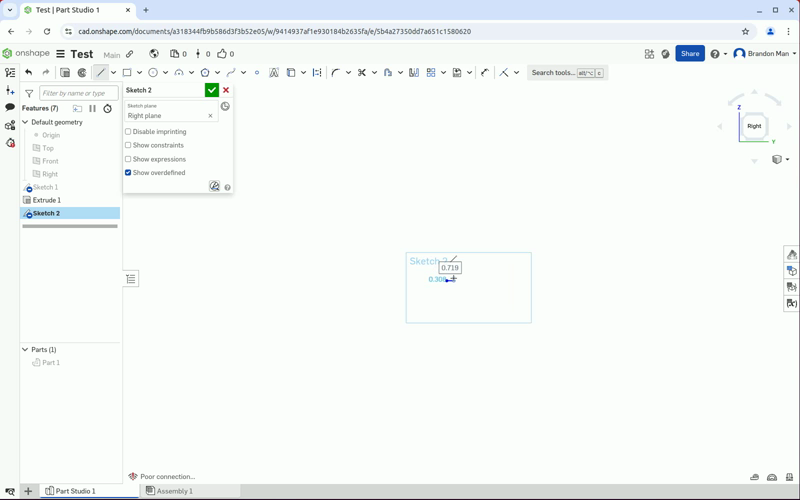
scroll(6)
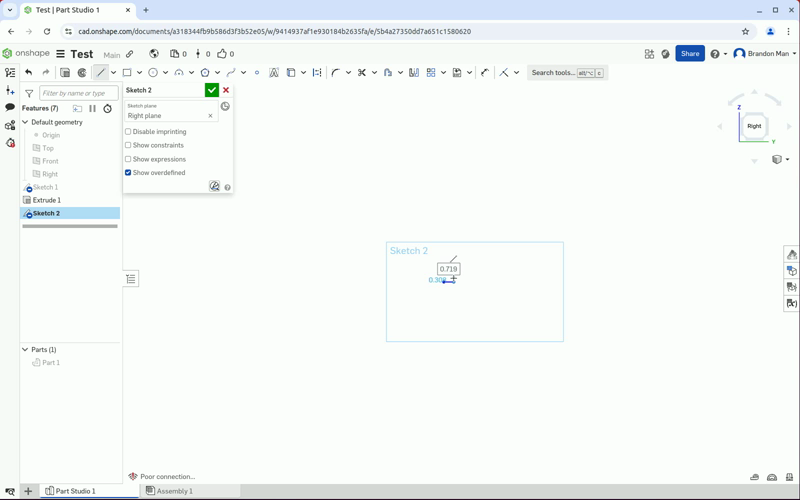
scroll(6)
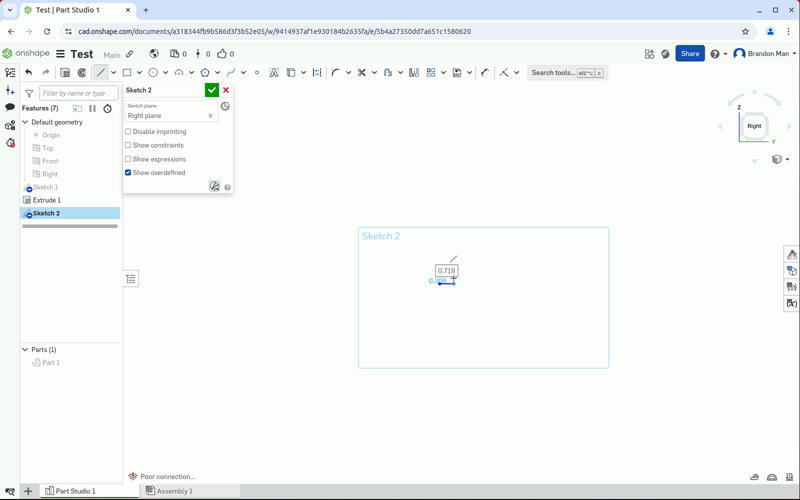
scroll(6)
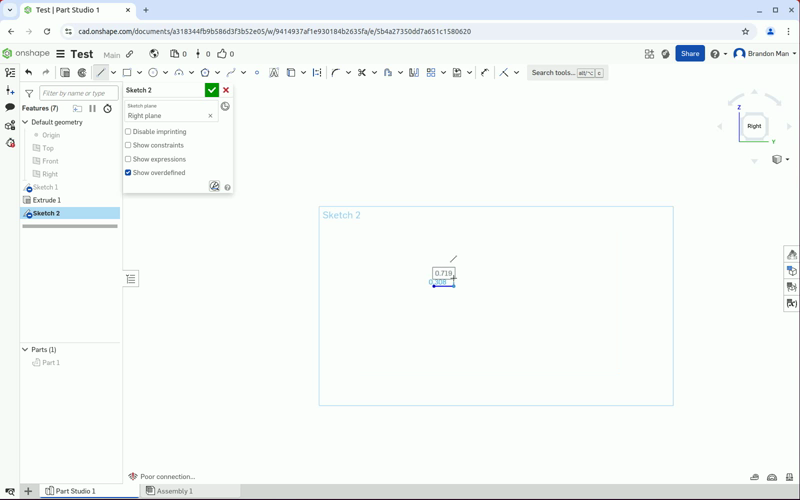
scroll(6)
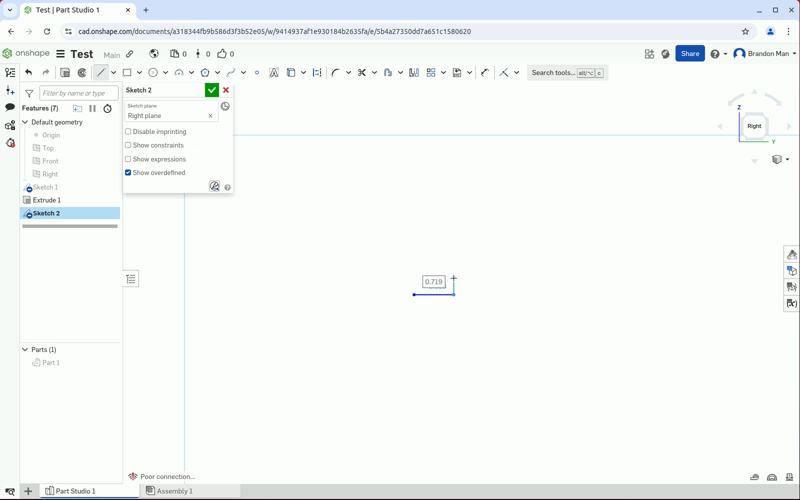
click(453, 277)
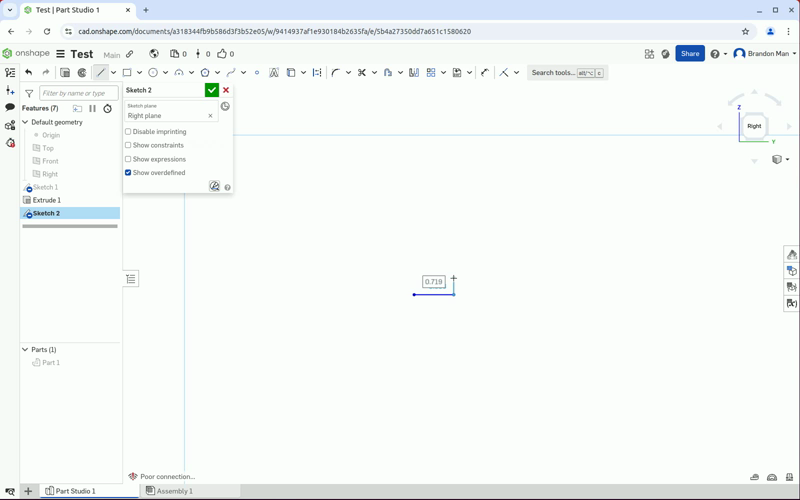
scroll(-6)
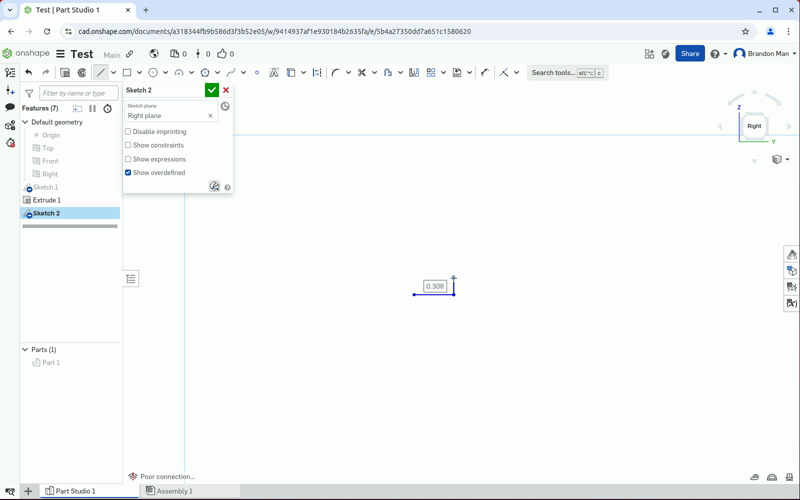
scroll(-6)
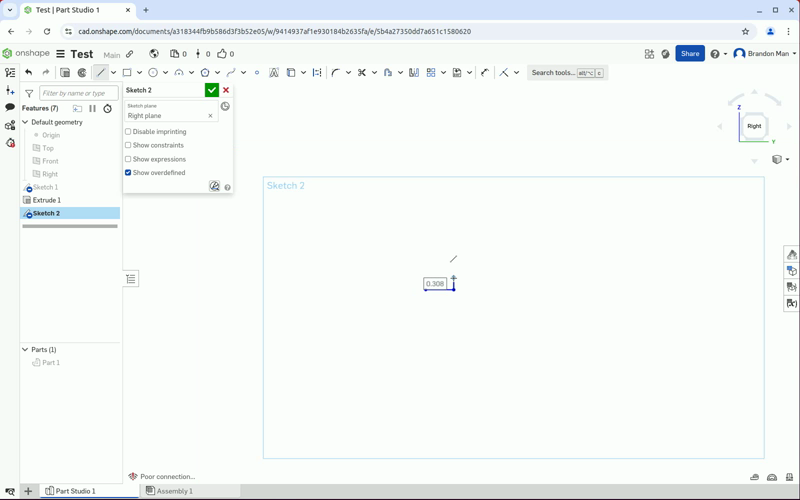
scroll(-6)
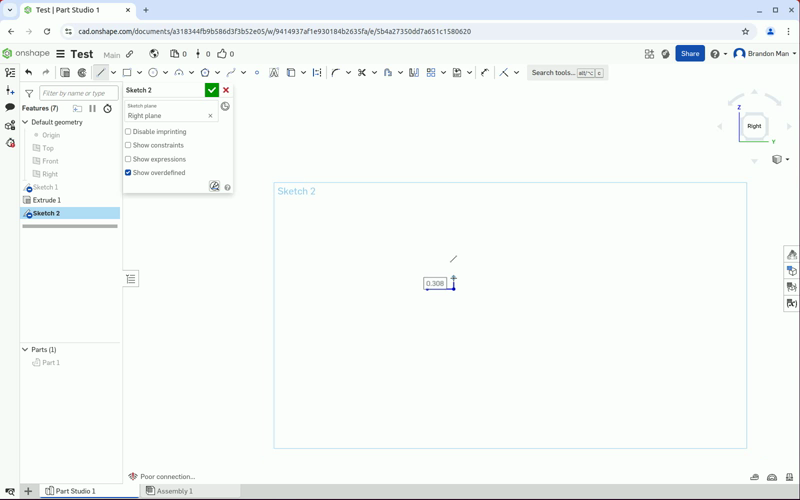
scroll(-6)
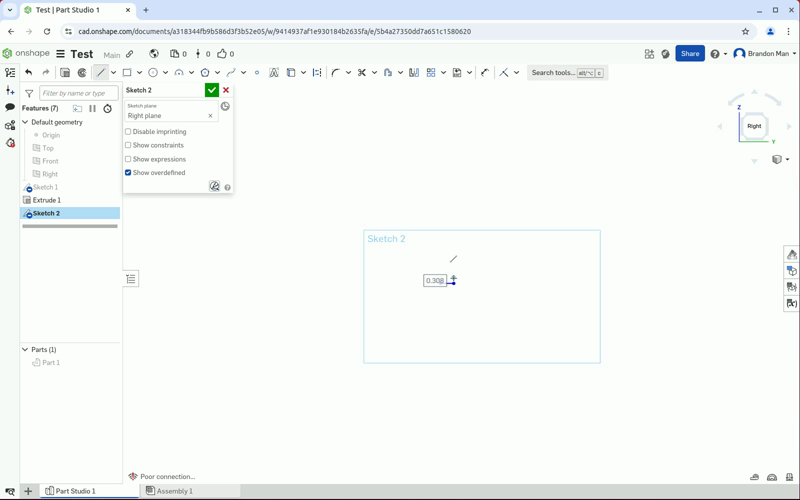
scroll(-6)
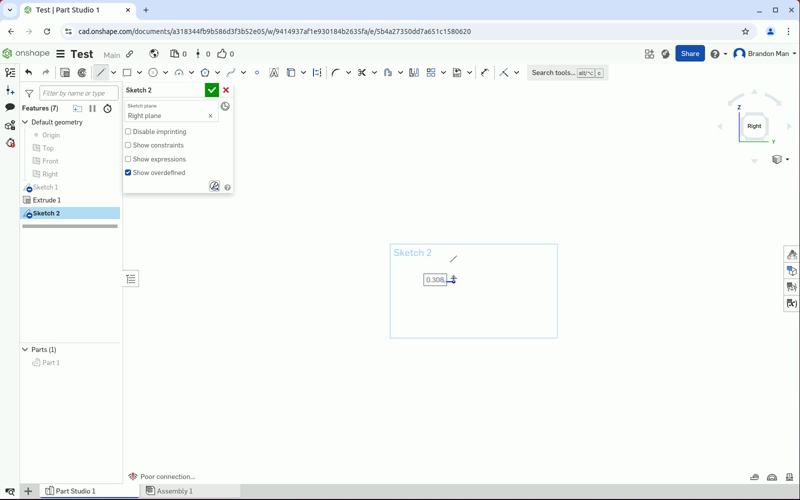
scroll(-6)
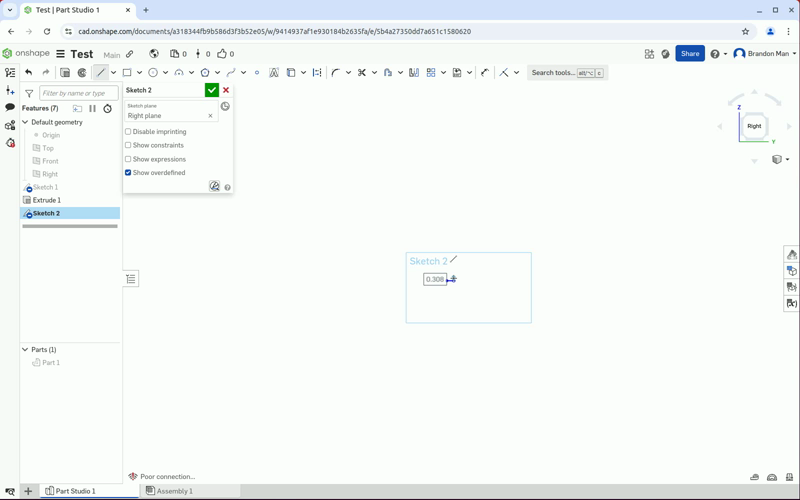
scroll(-6)
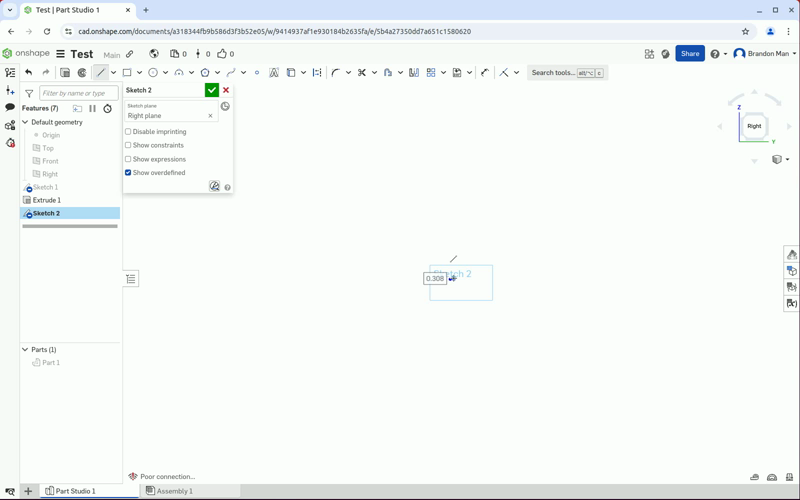
key_up(shift)
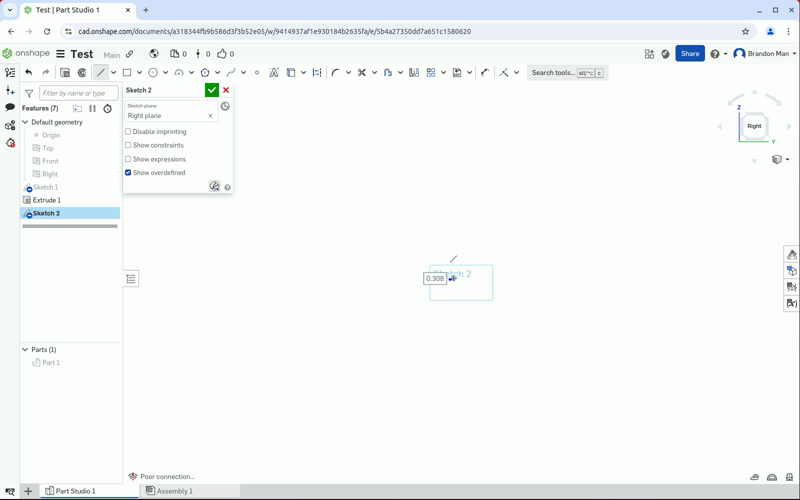
key_down(shift)
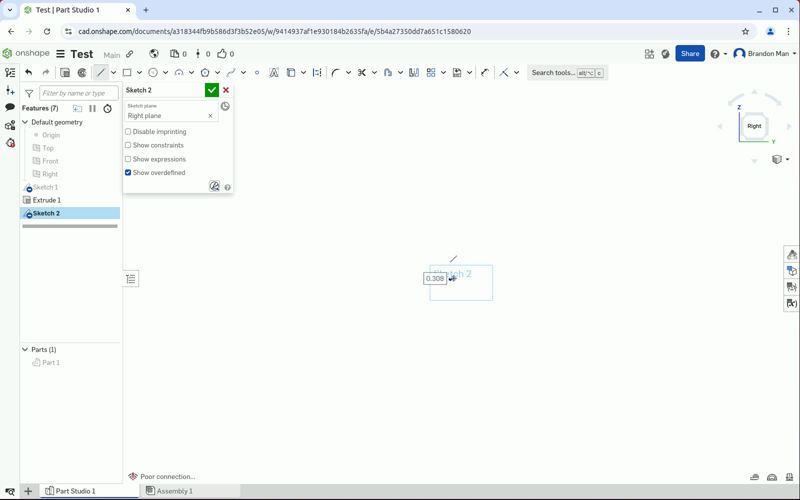
mouse_move(483, 277)
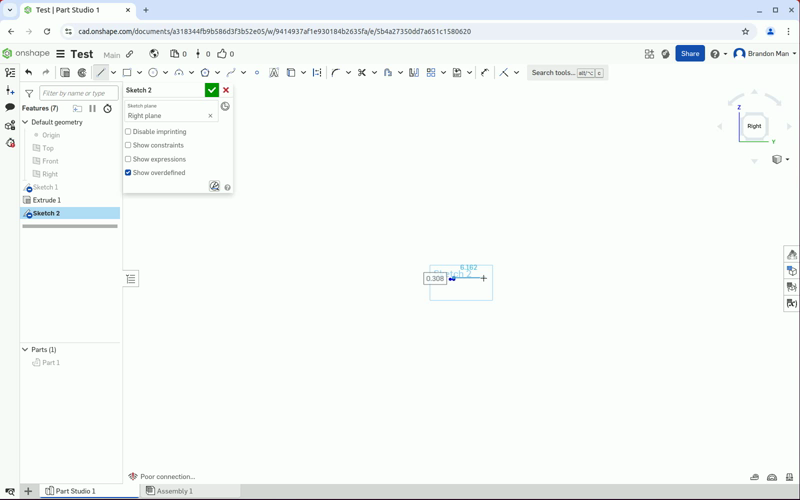
mouse_move(450, 277)
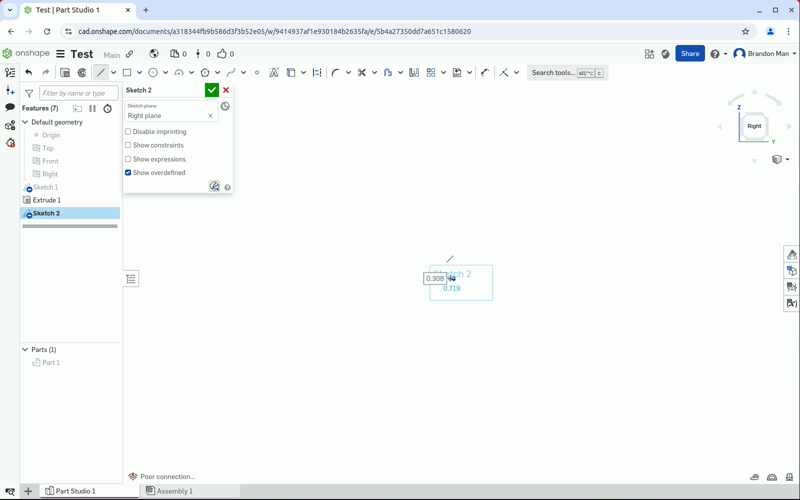
scroll(6)
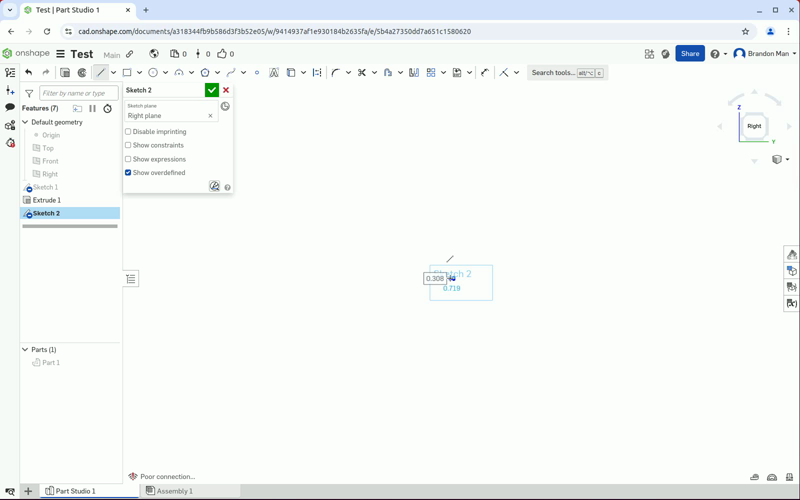
scroll(6)
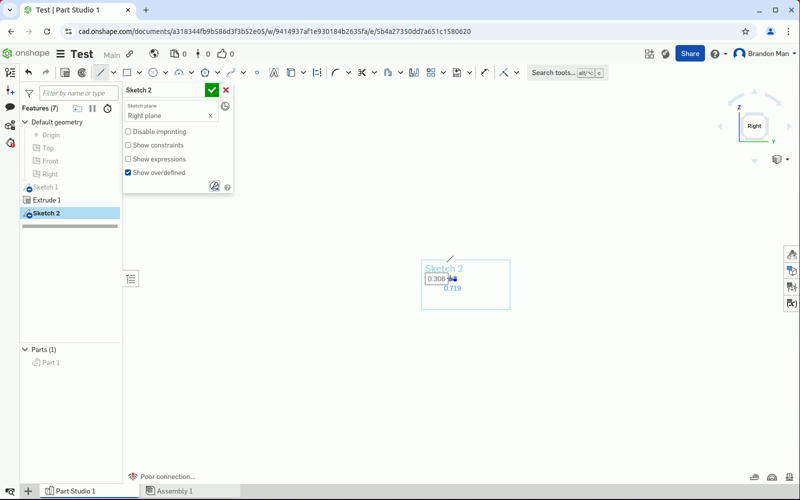
scroll(6)
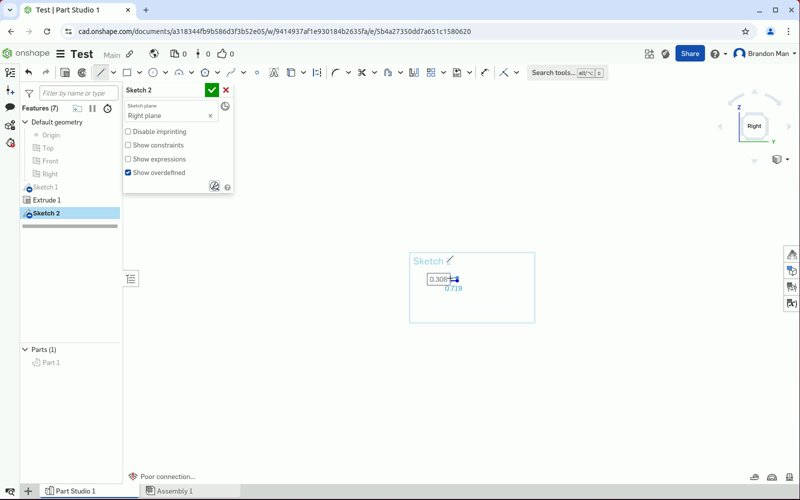
scroll(6)
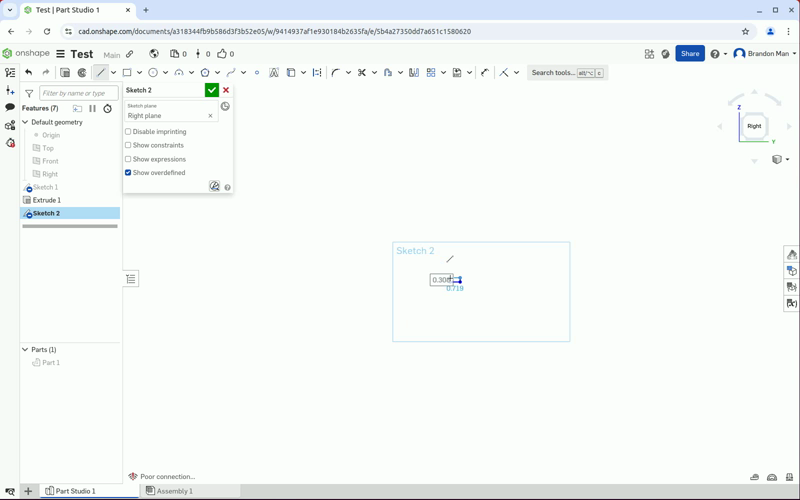
scroll(6)
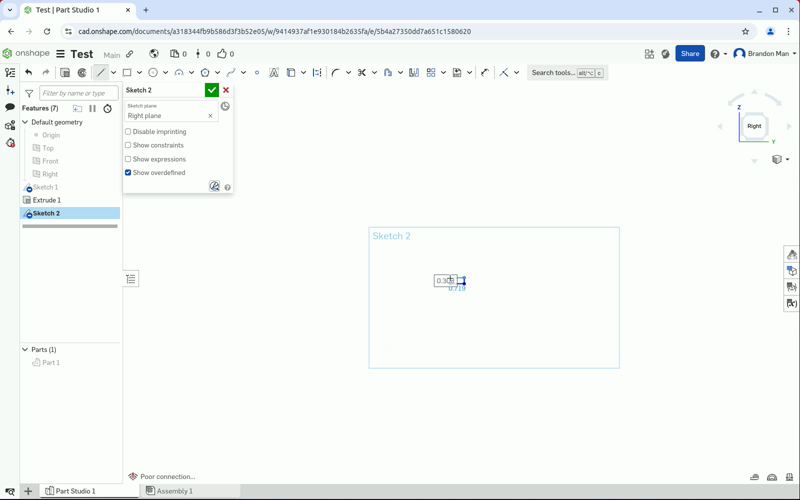
scroll(6)
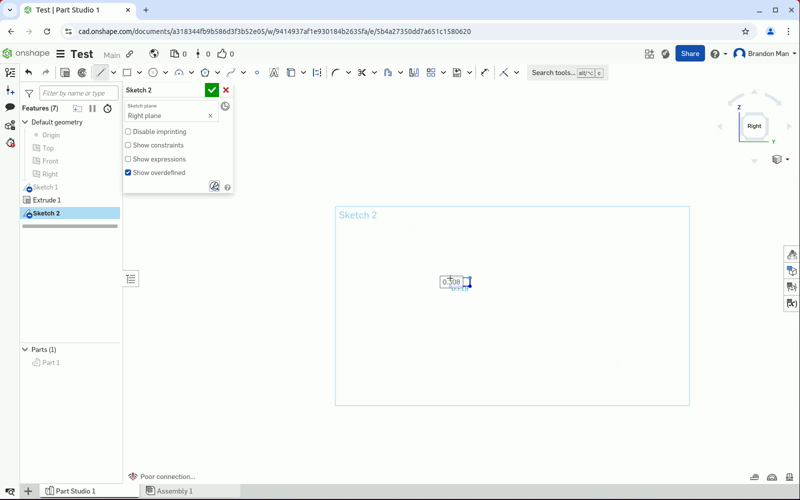
scroll(6)
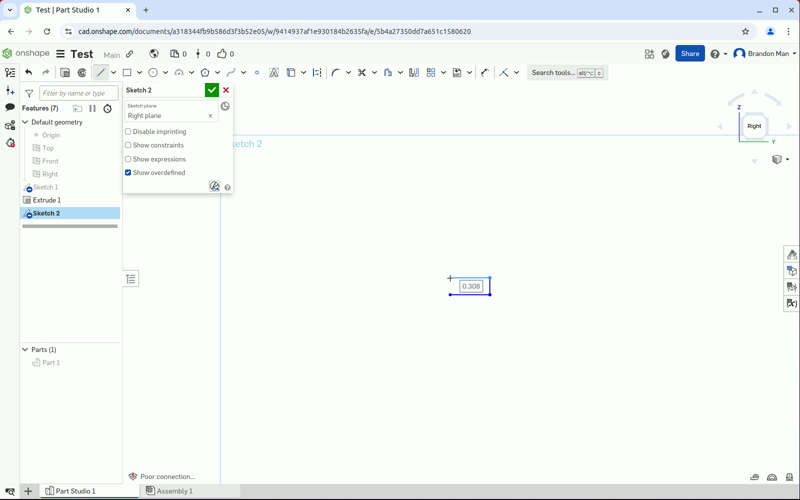
click(450, 277)
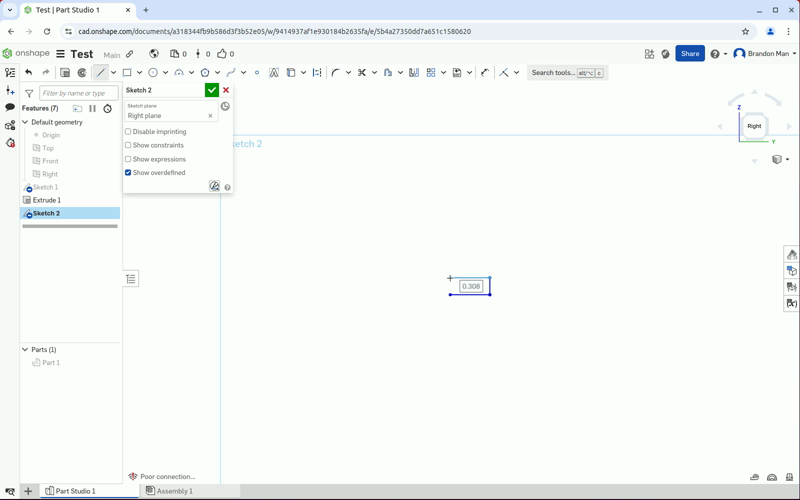
scroll(-6)
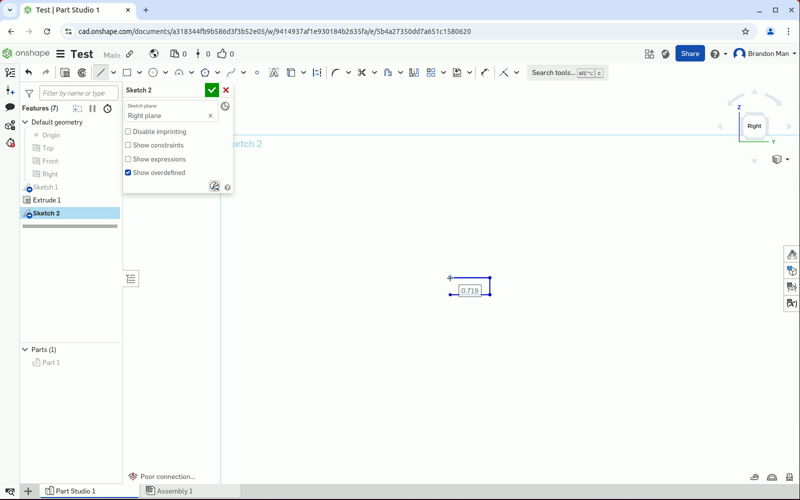
scroll(-6)
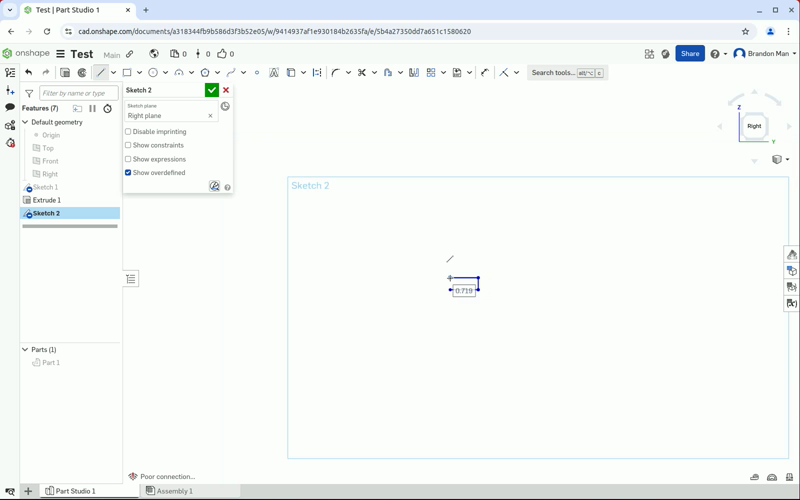
scroll(-6)
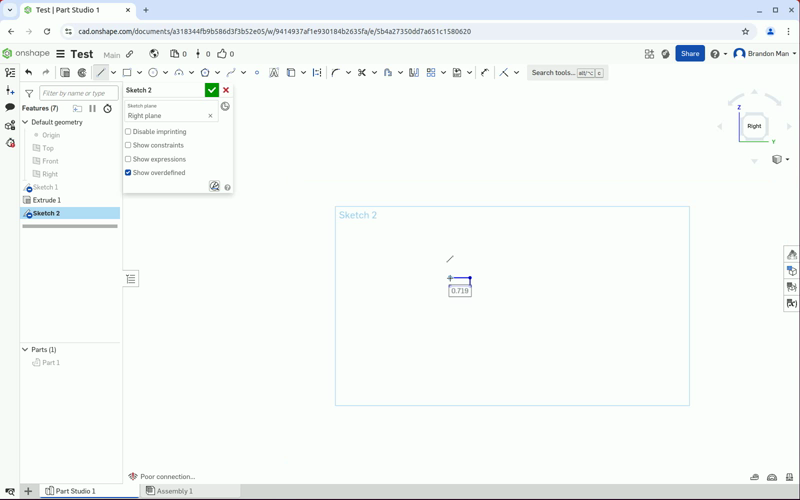
scroll(-6)
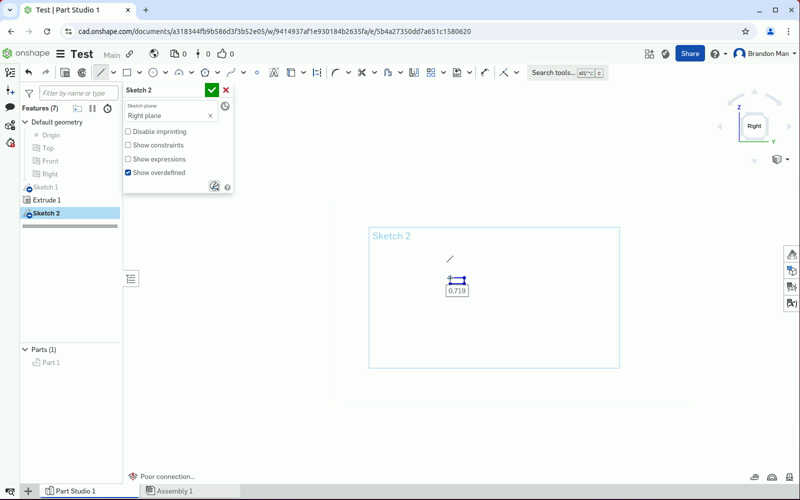
scroll(-6)
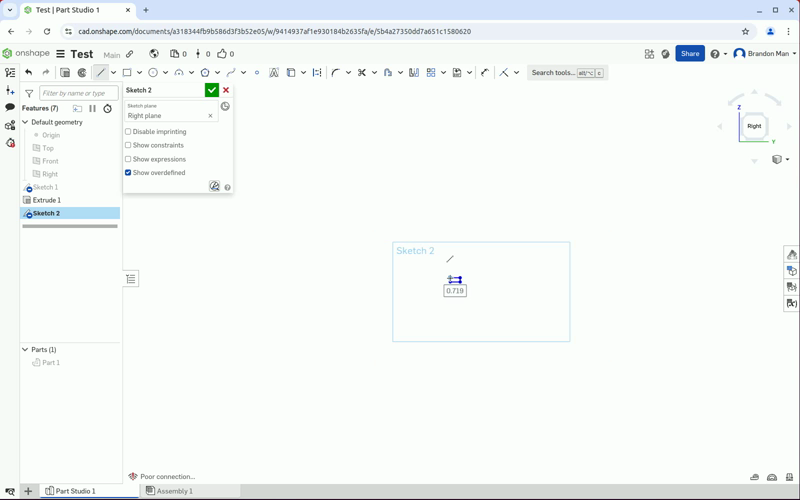
scroll(-6)
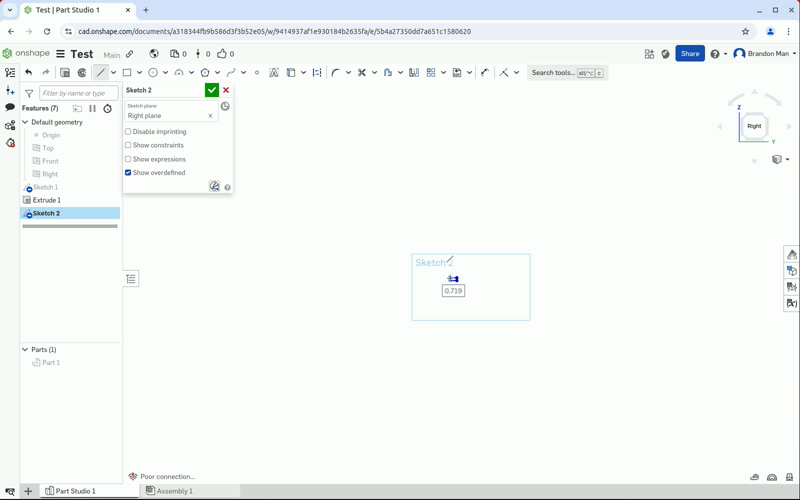
scroll(-6)
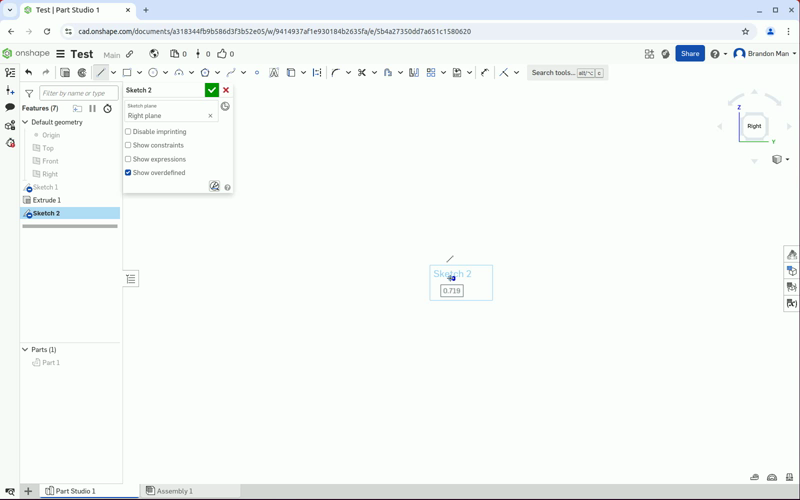
key_up(shift)
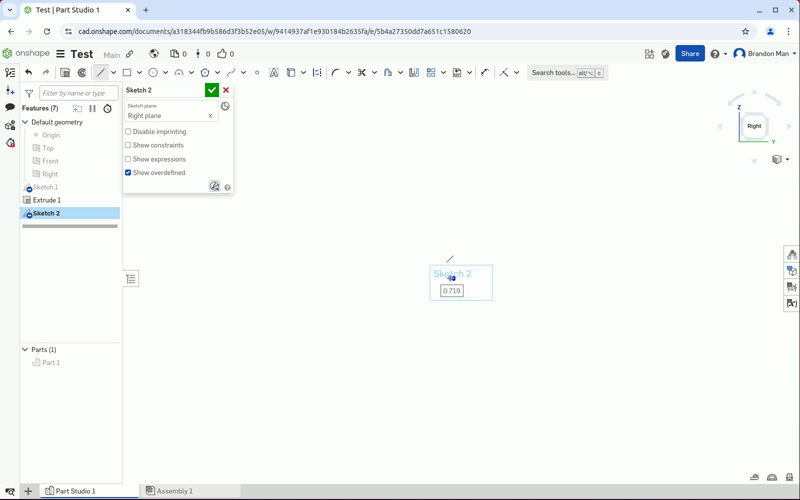
mouse_move(480, 277)
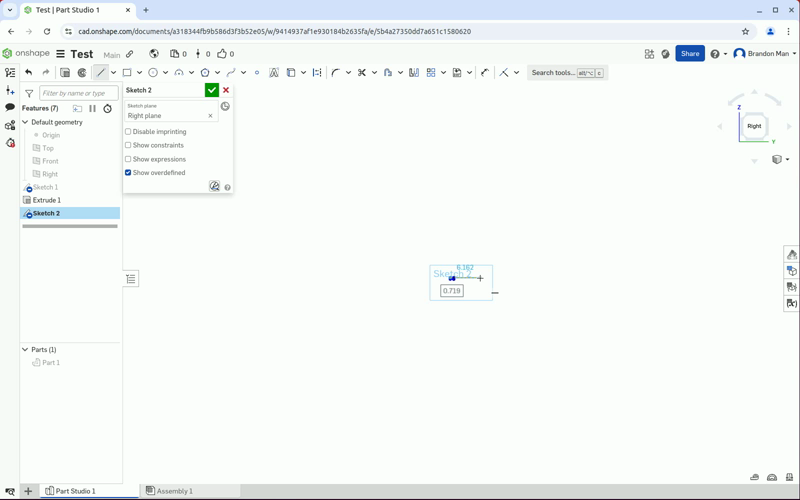
key_down(shift)
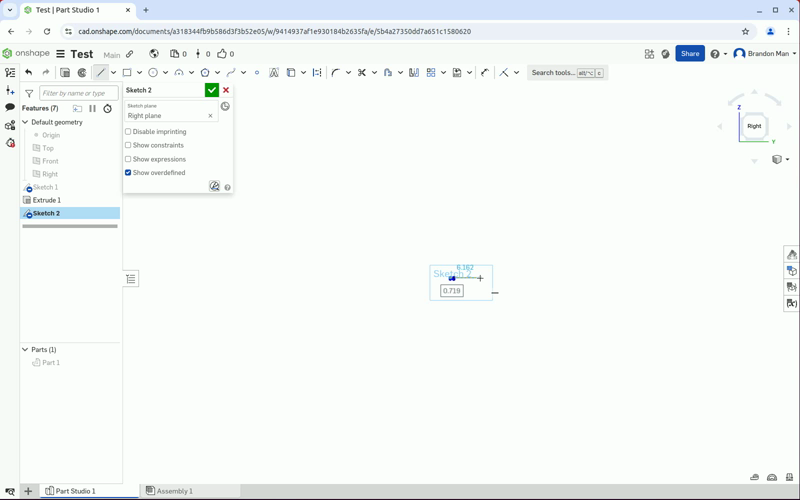
mouse_move(450, 279)
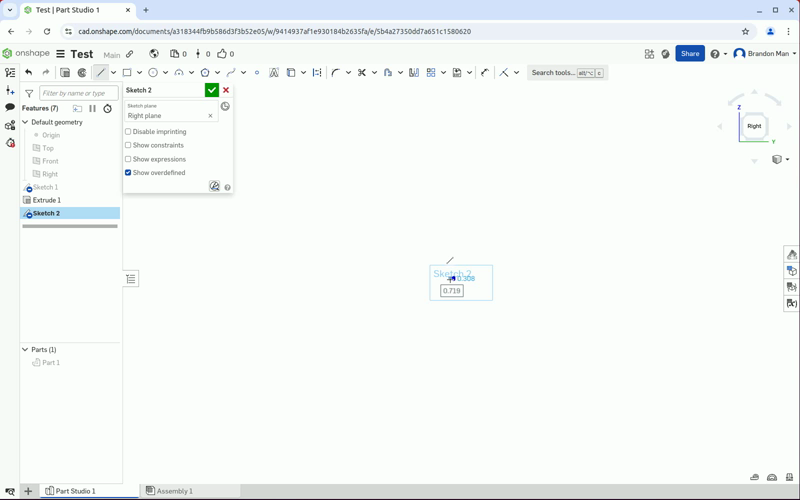
scroll(6)
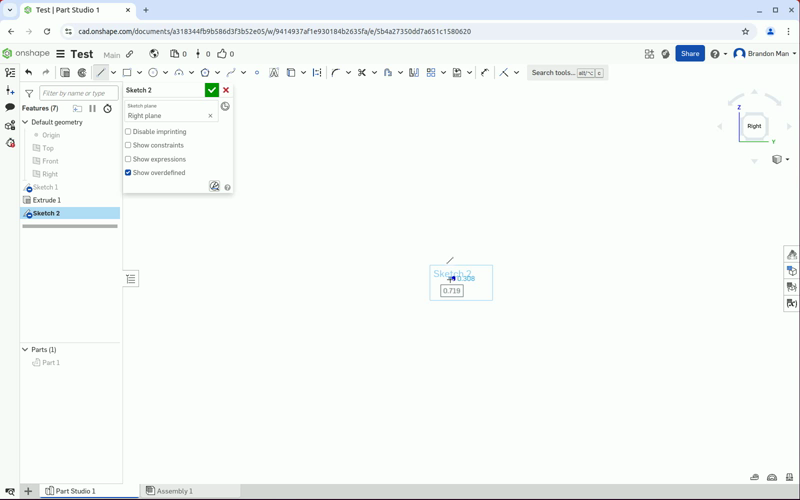
scroll(6)
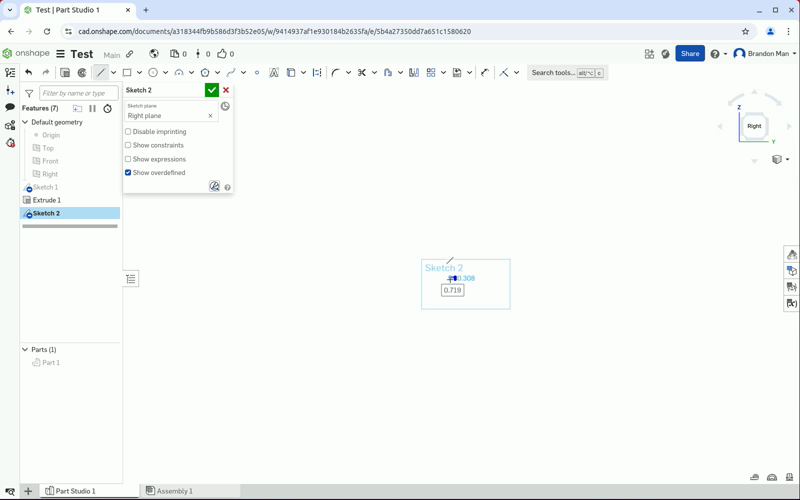
scroll(6)
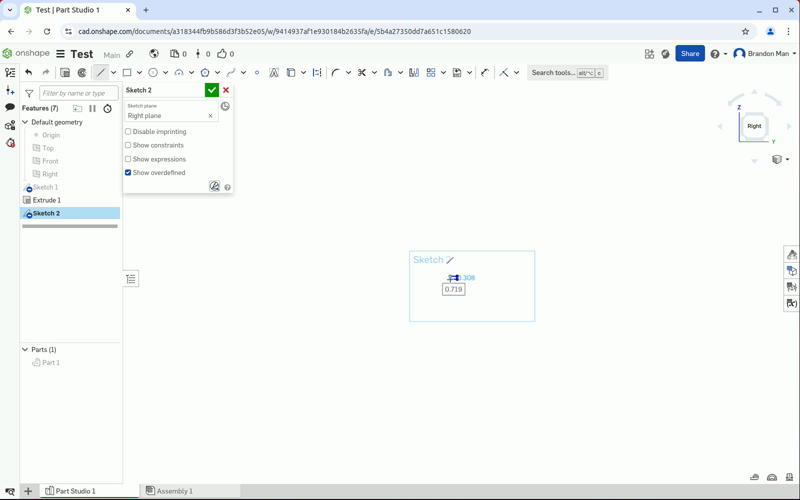
scroll(6)
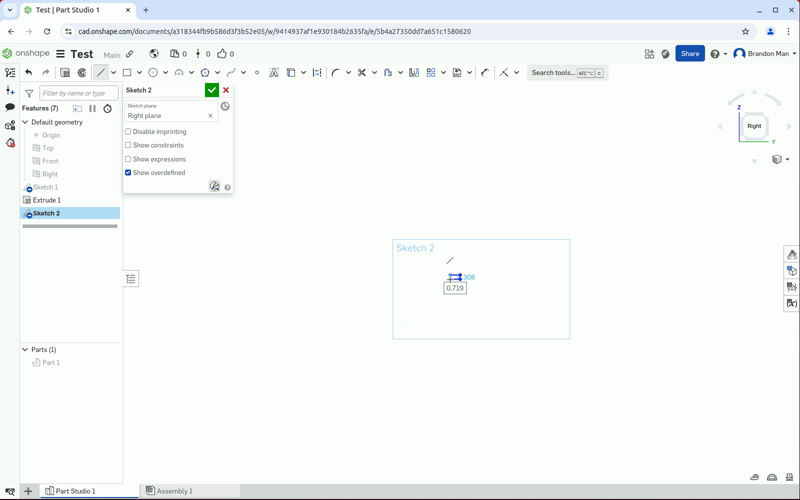
scroll(6)
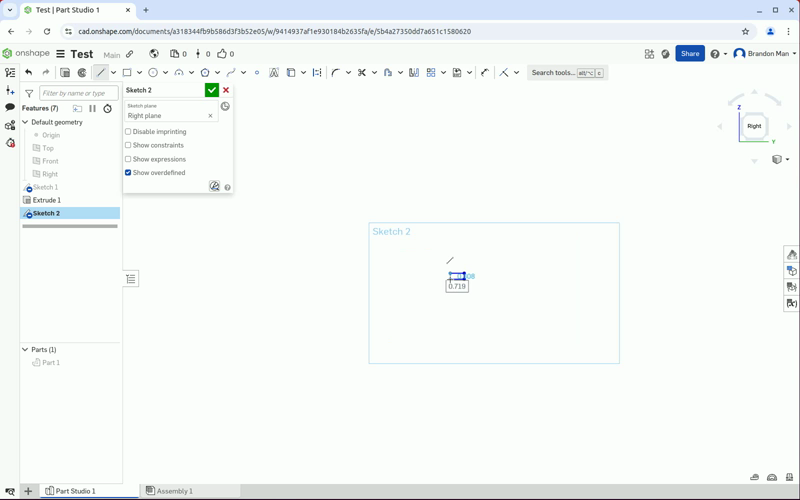
scroll(6)
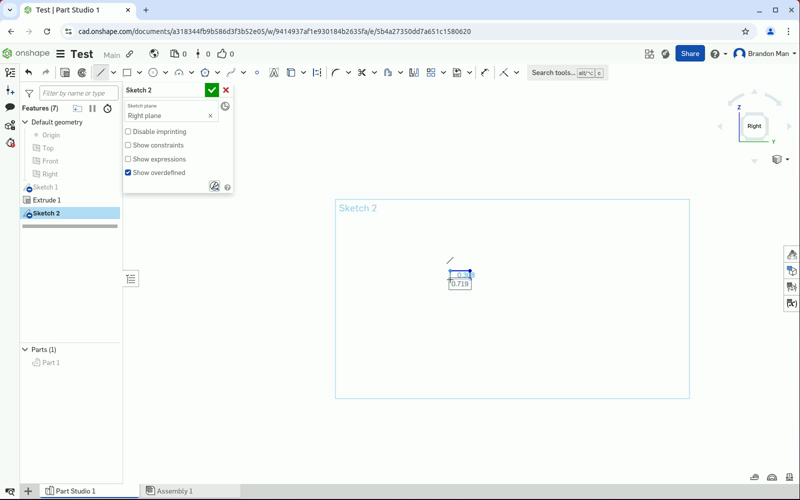
scroll(6)
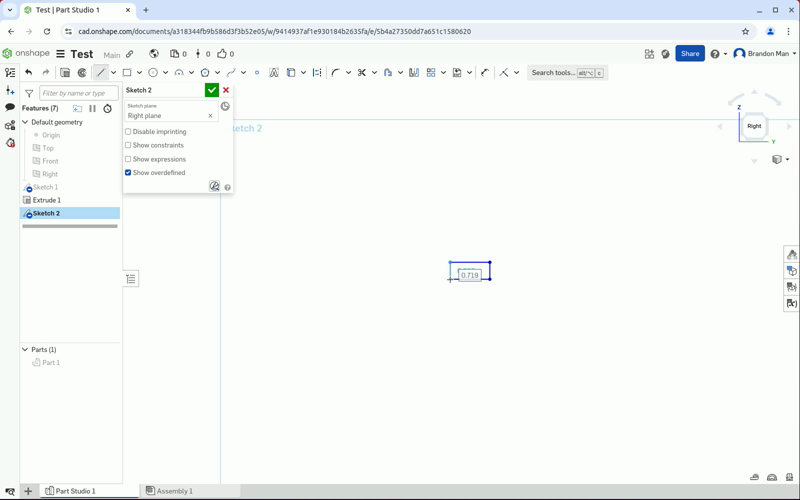
key_up(shift)
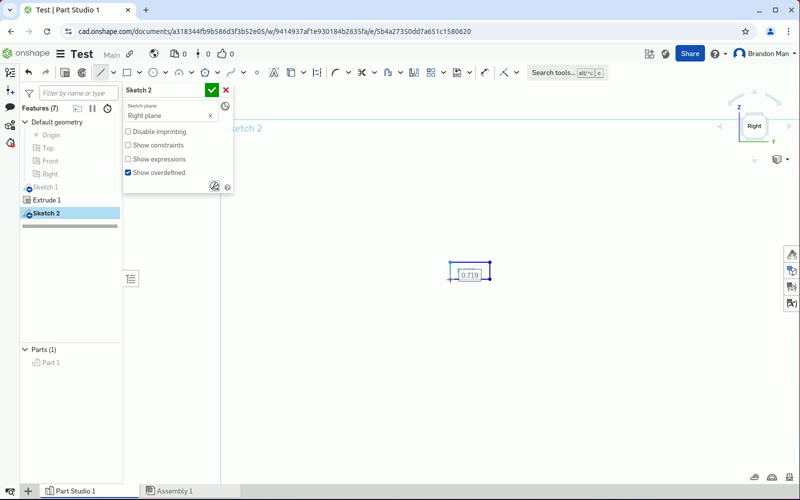
click(450, 279)
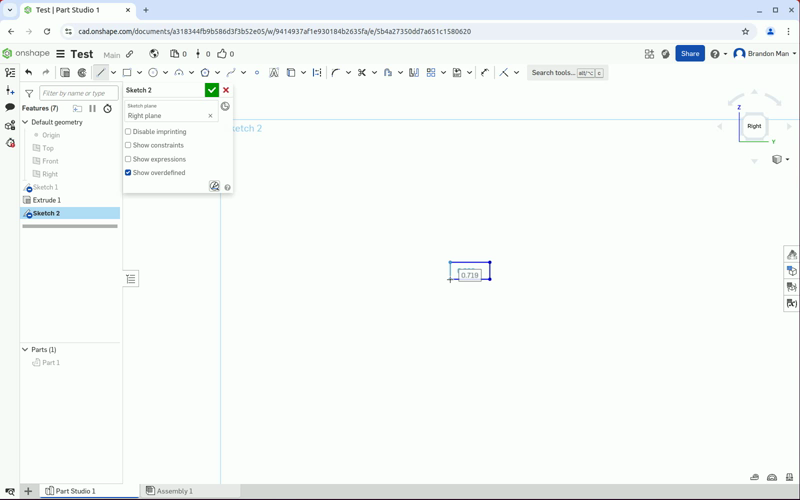
scroll(-6)
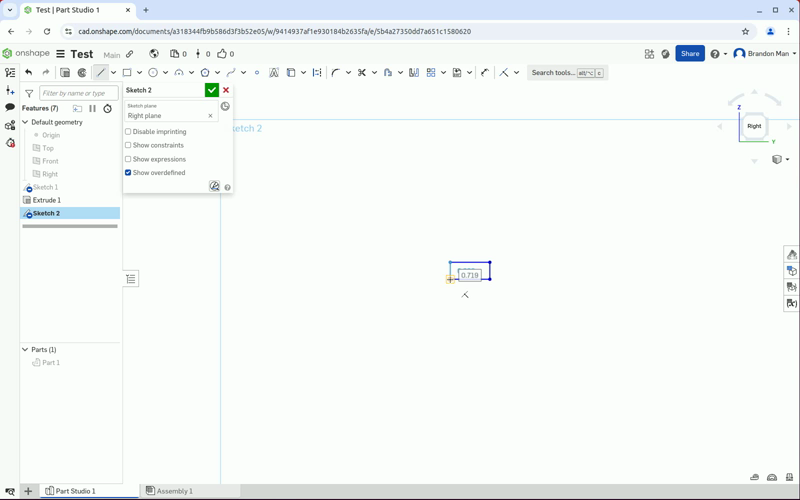
scroll(-6)
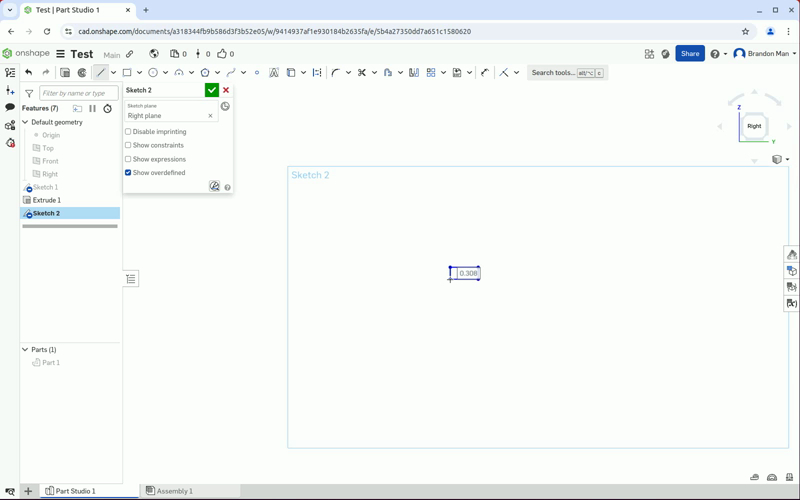
scroll(-6)
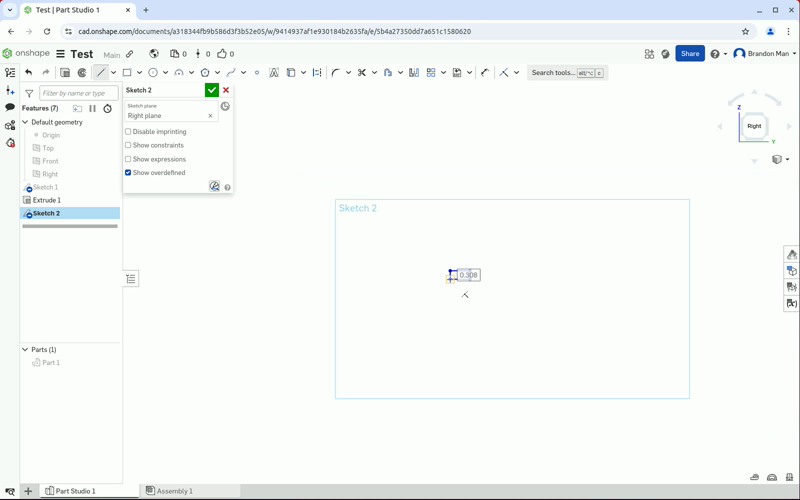
scroll(-6)
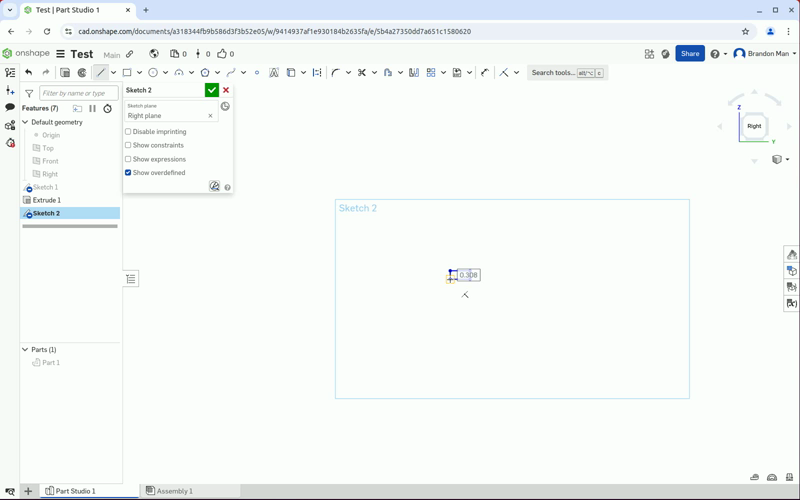
scroll(-6)
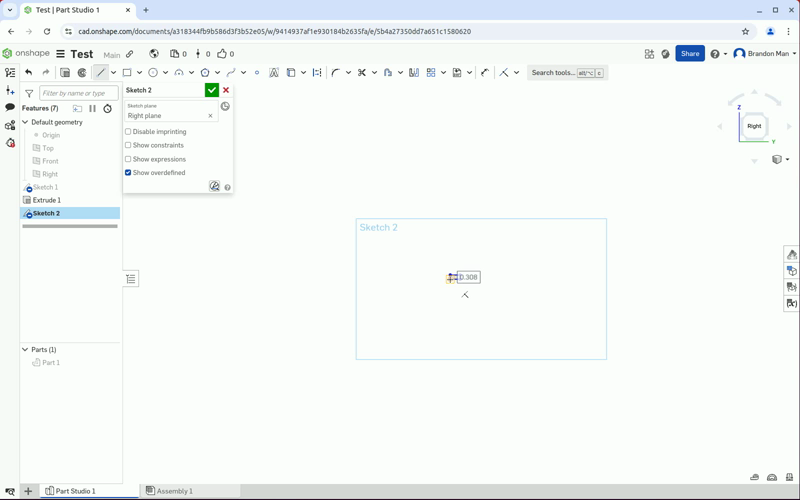
scroll(-6)
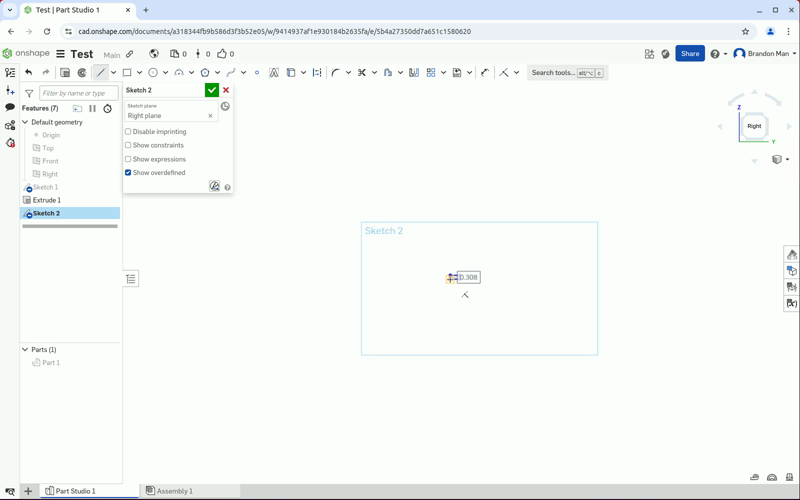
scroll(-6)
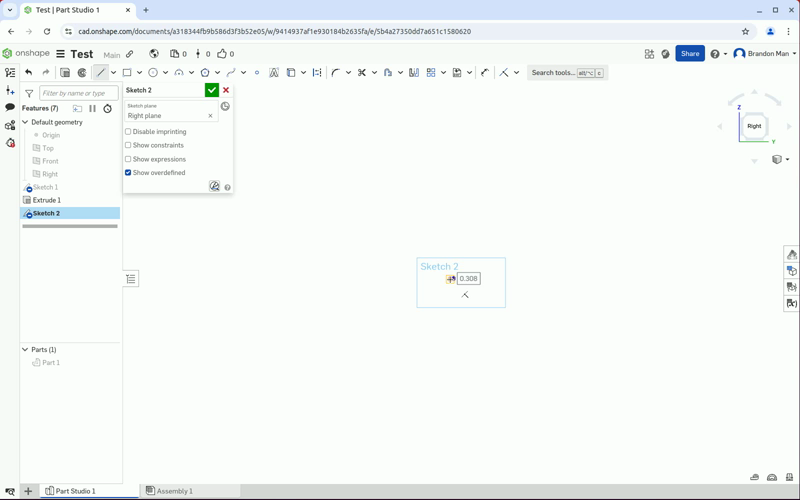
key(esc)
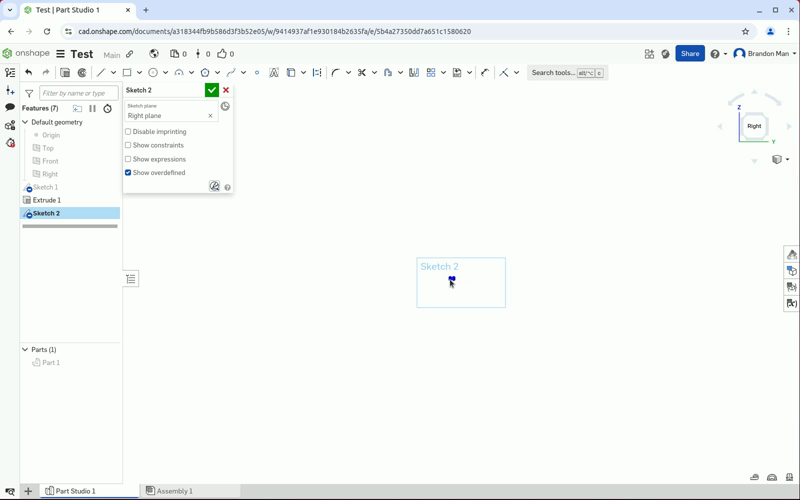
mouse_move(453, 277)
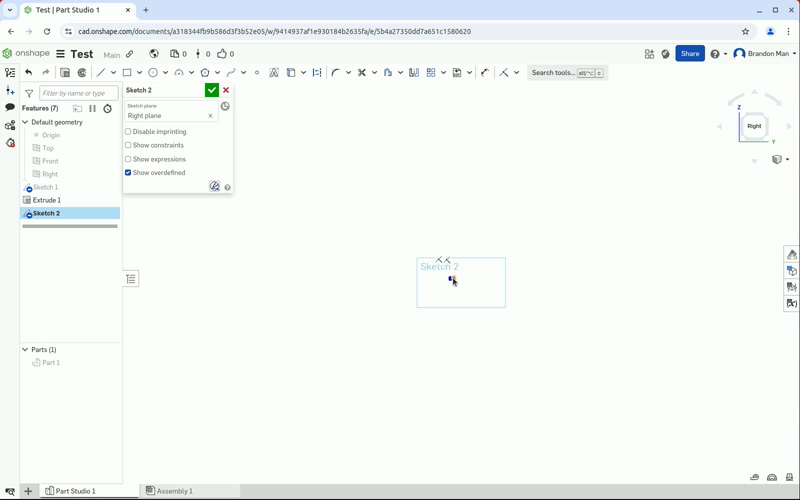
scroll(6)
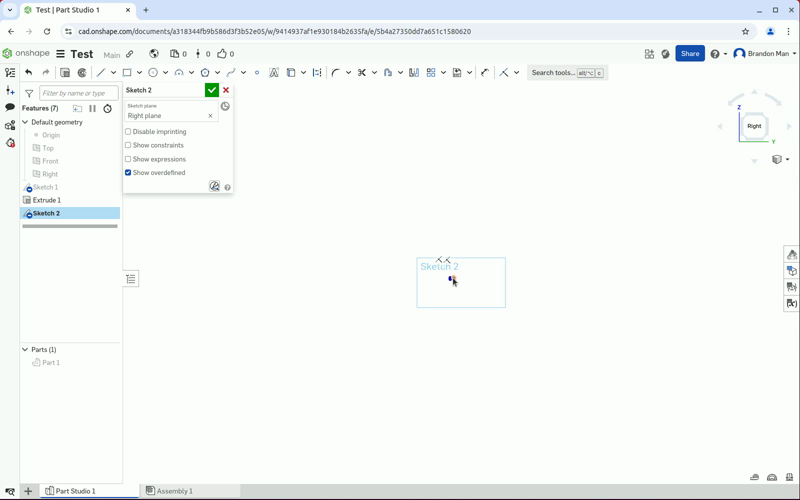
scroll(6)
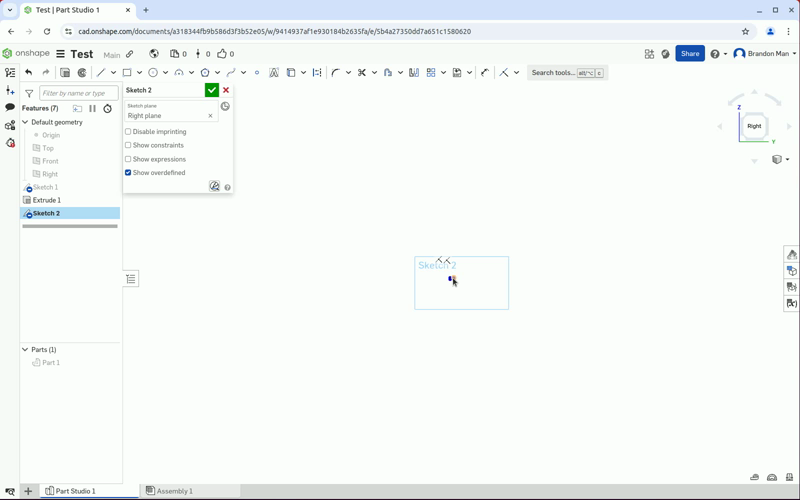
scroll(6)
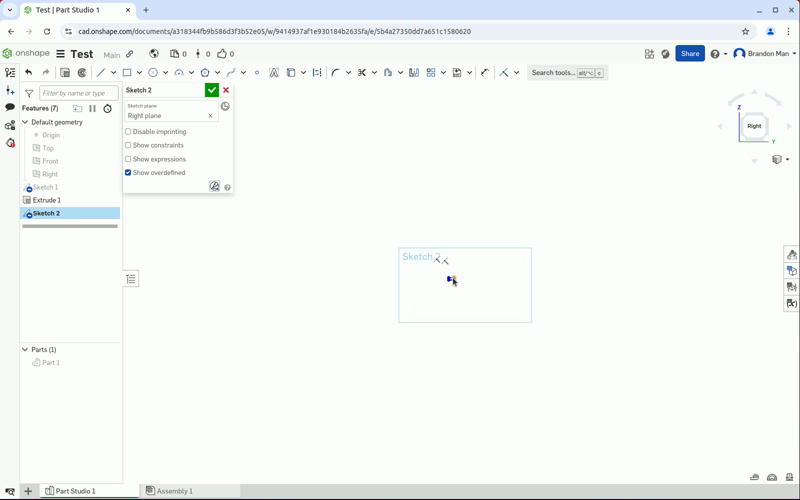
scroll(6)
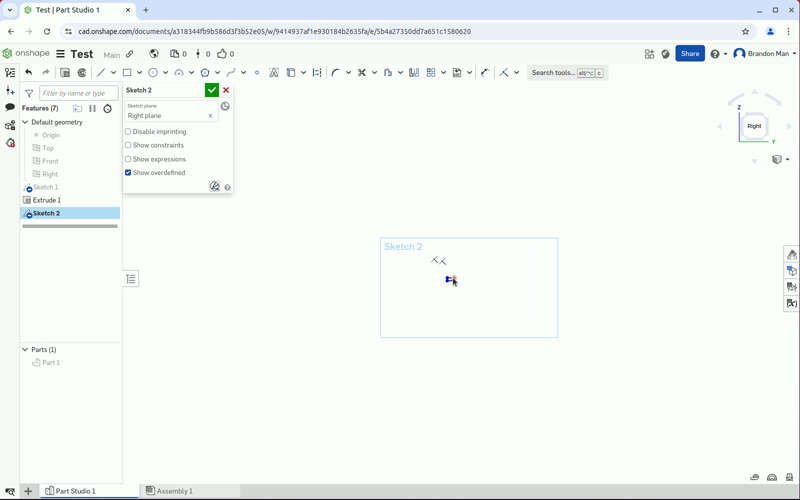
scroll(6)
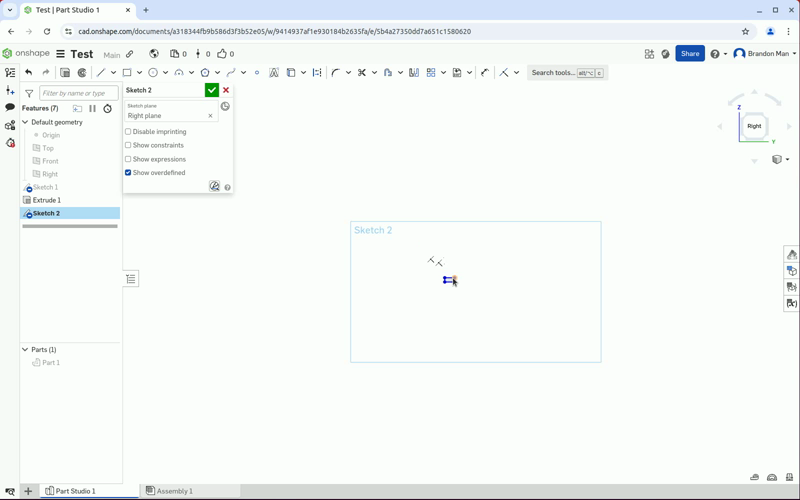
scroll(6)
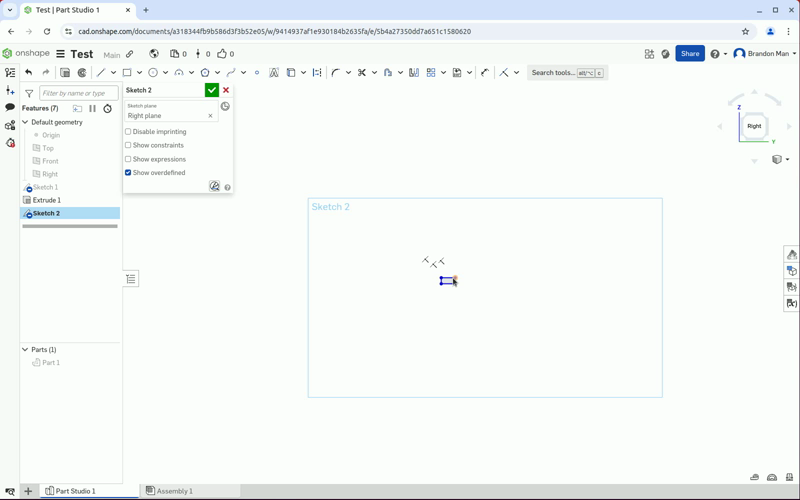
scroll(6)
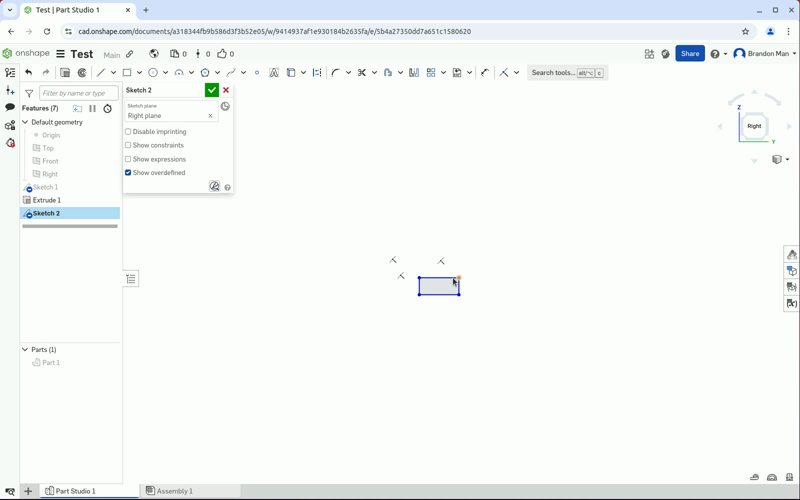
click(453, 277)
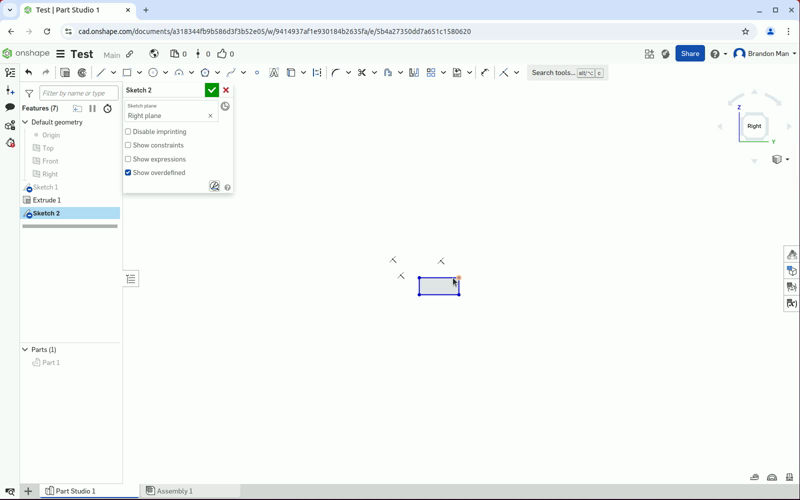
scroll(-6)
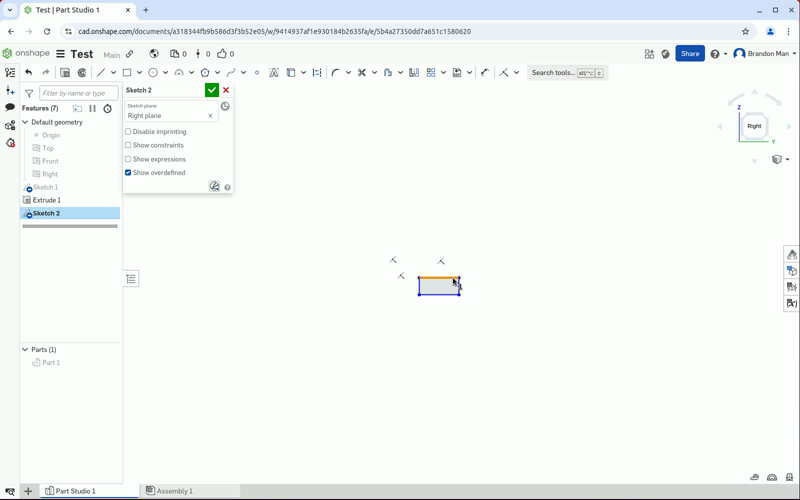
scroll(-6)
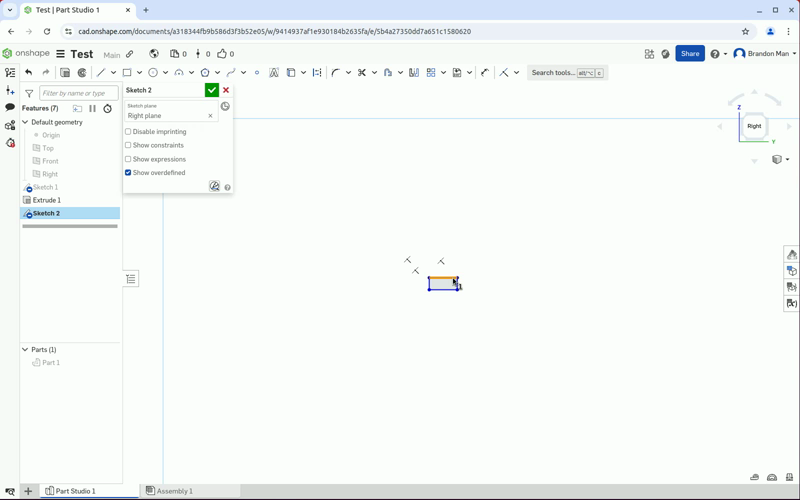
scroll(-6)
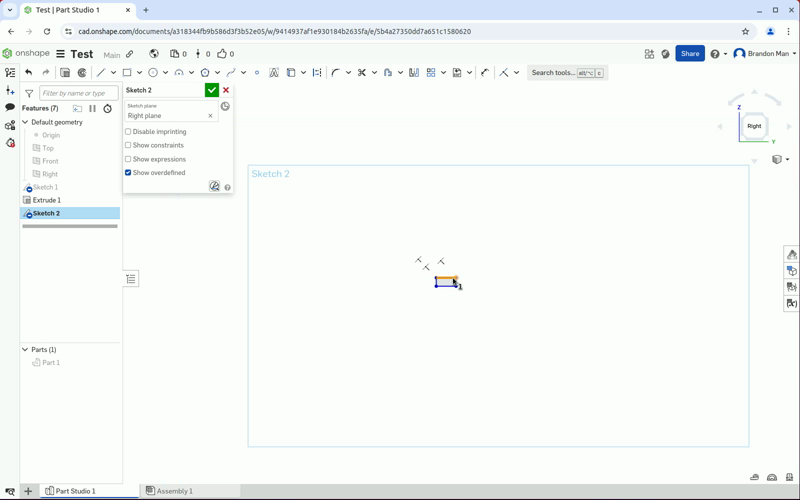
scroll(-6)
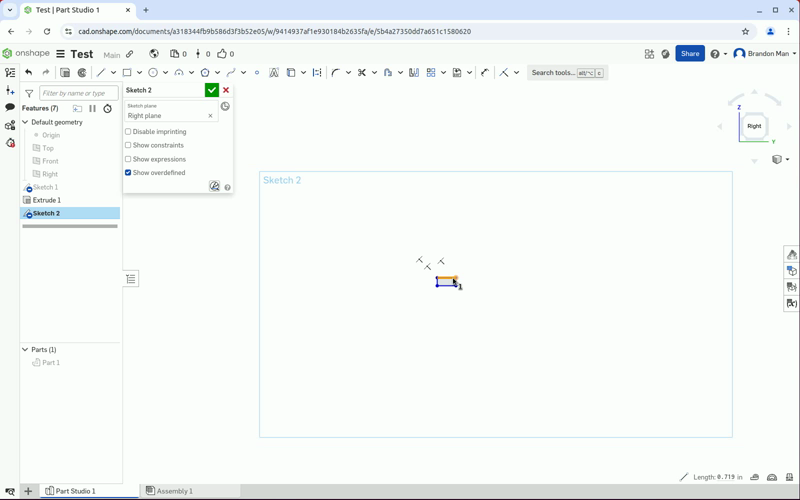
scroll(-6)
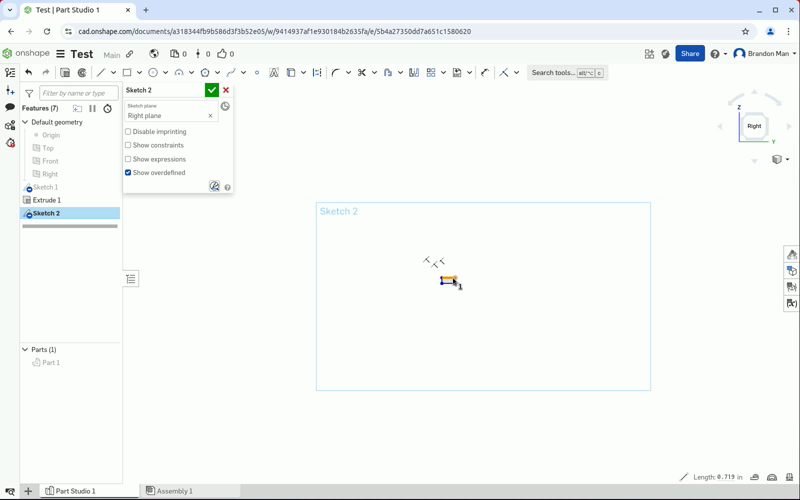
scroll(-6)
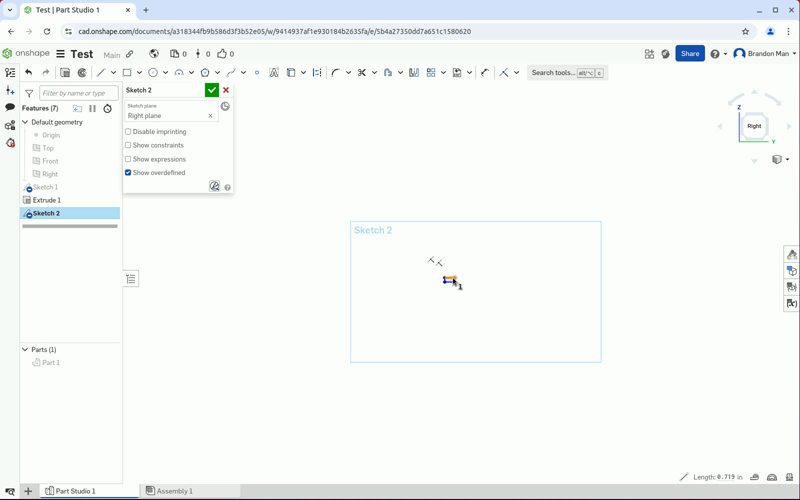
scroll(-6)
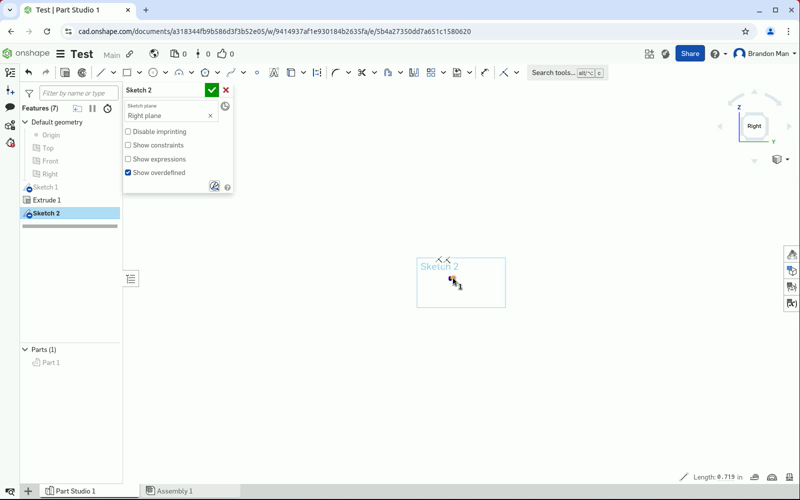
mouse_move(73, 352)
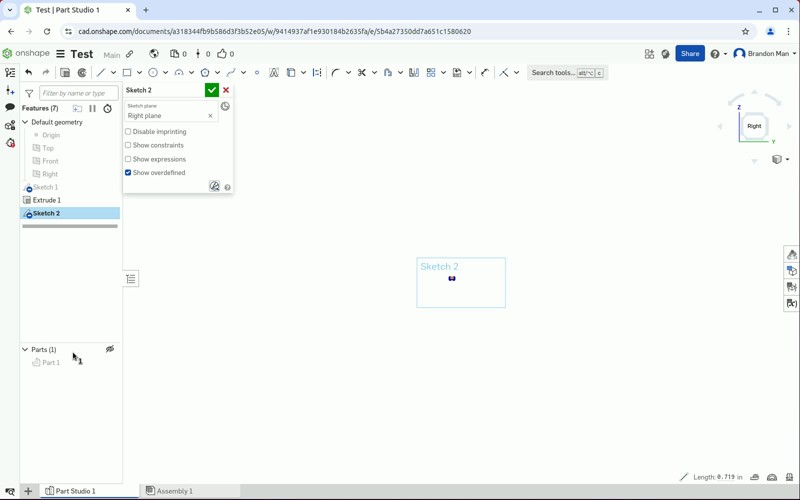
key(shift+y)
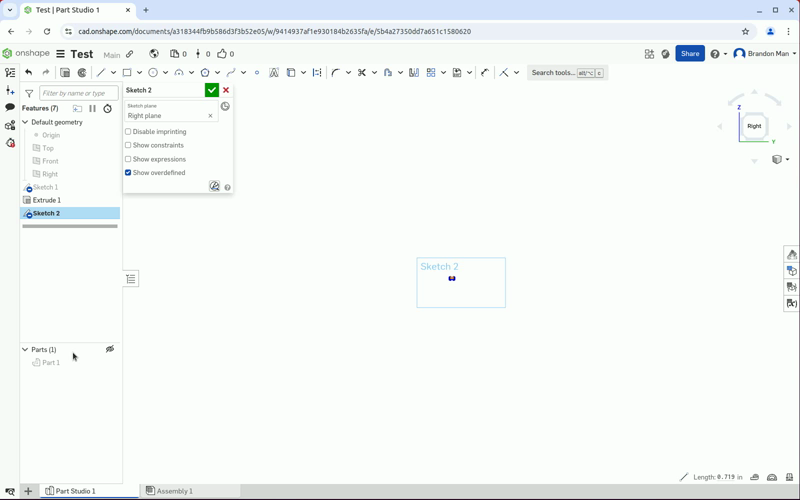
key(shift+e)
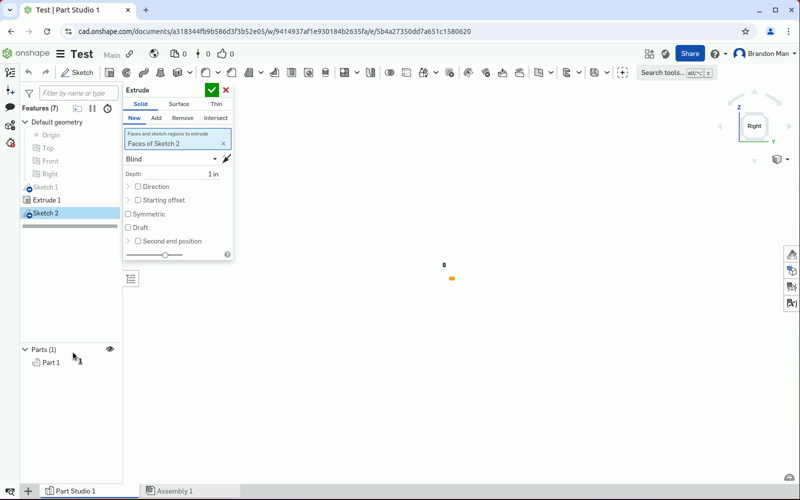
mouse_move(143, 106)
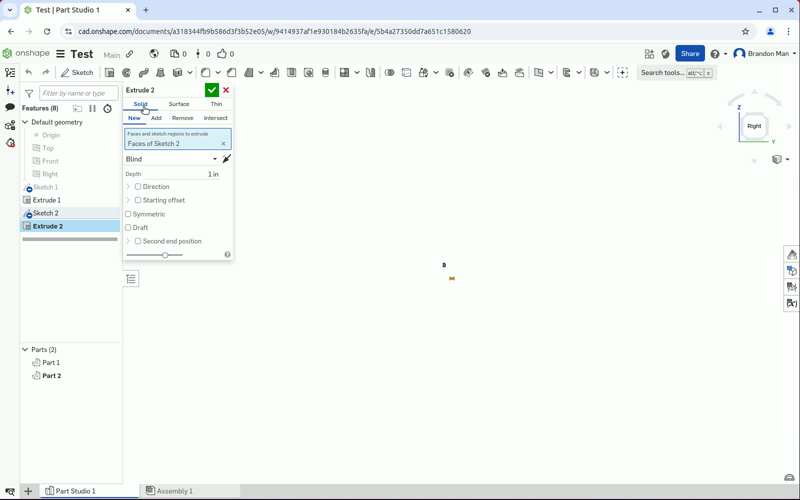
click(143, 106)
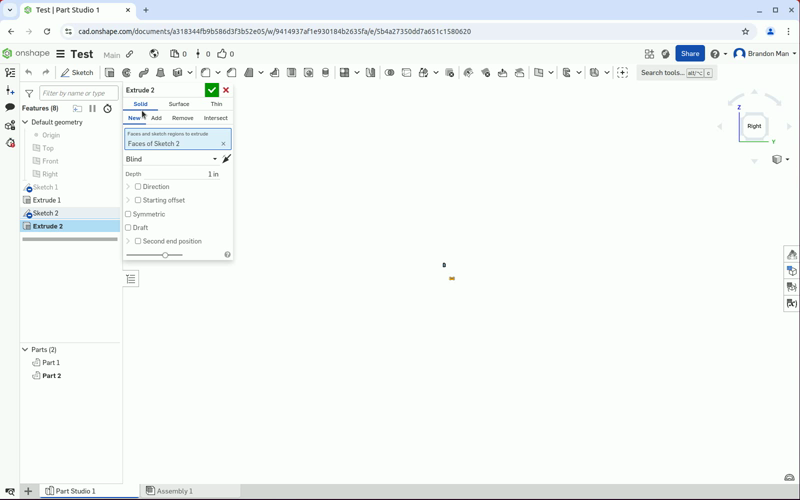
mouse_move(137, 120)
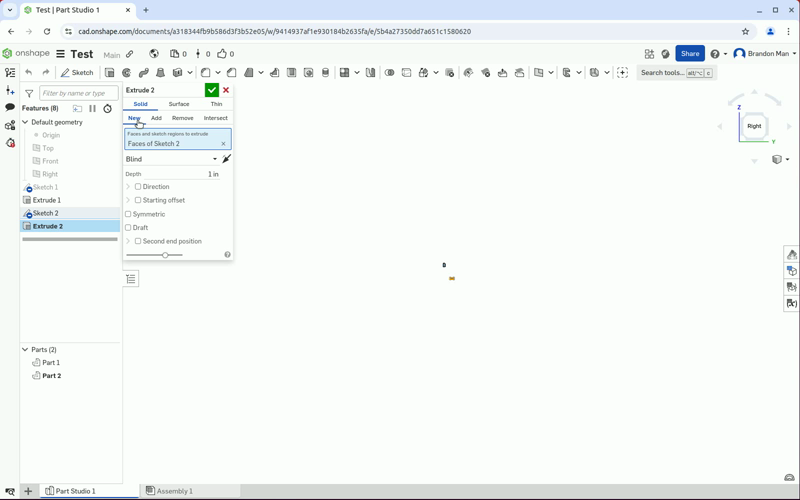
click(137, 120)
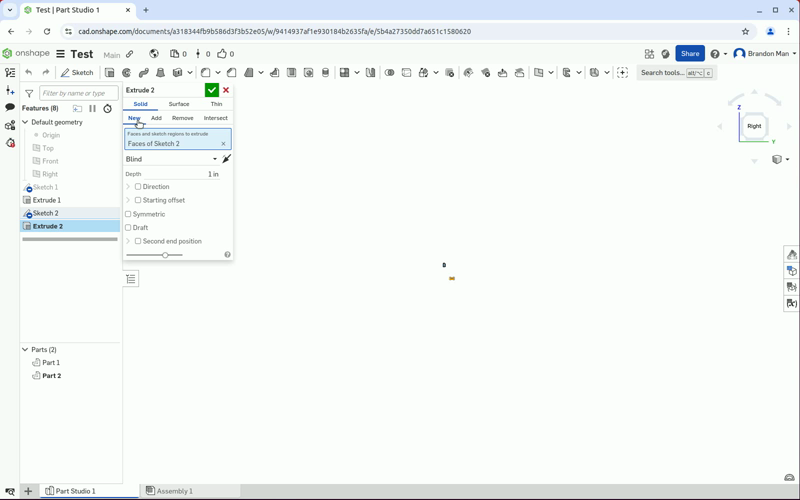
key(tab, 4)
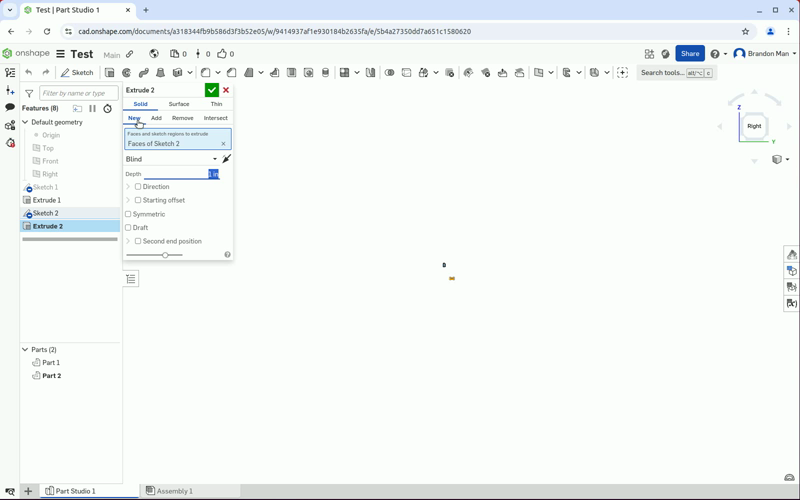
text(23.108)
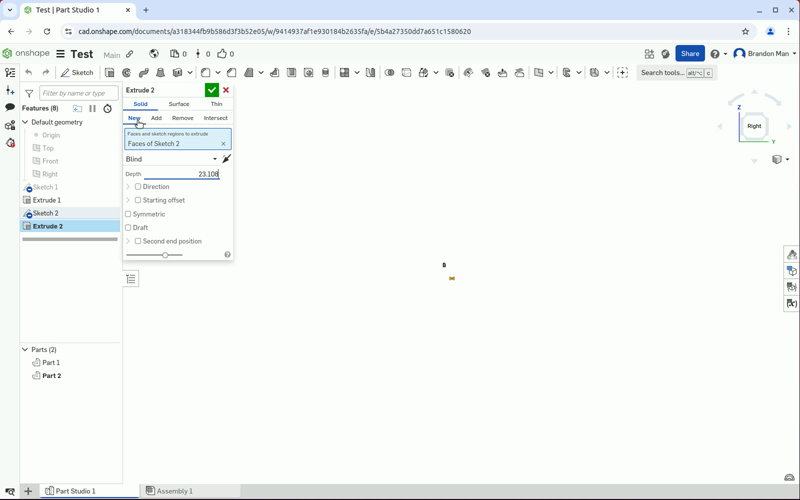
key(enter)
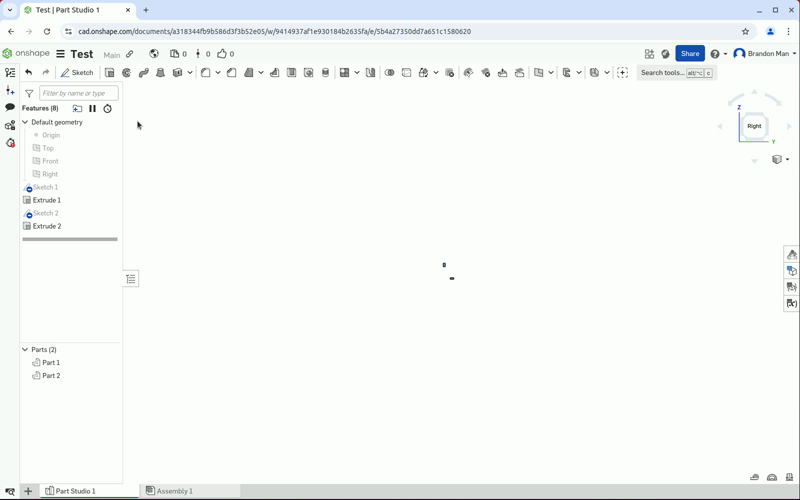
key(shift+h)
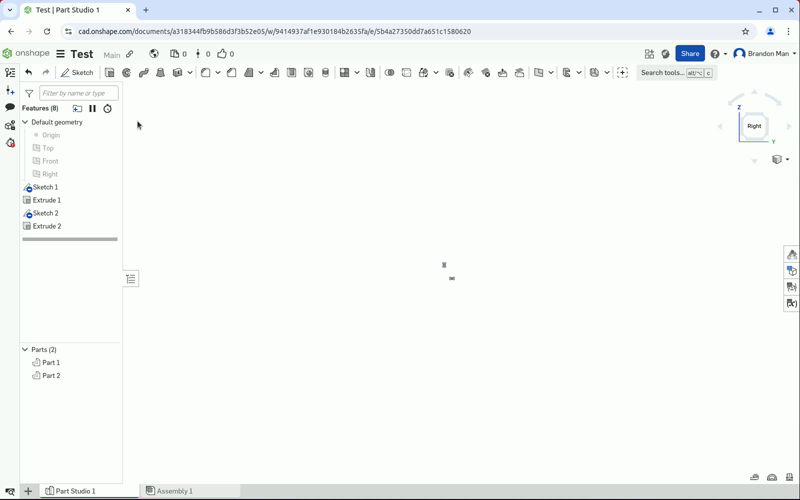
key(shift+h)
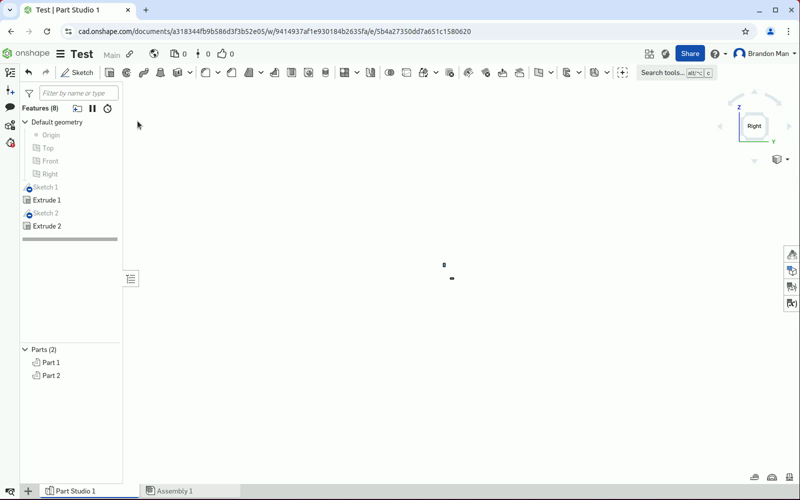
mouse_move(73, 189)
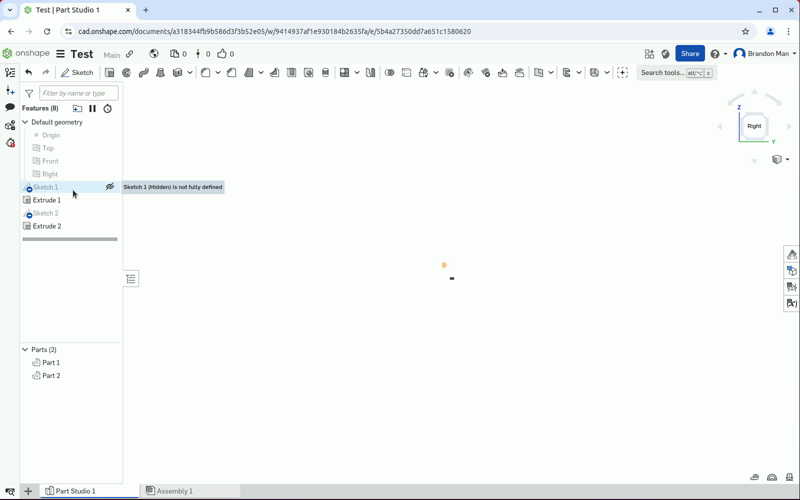
click(73, 189)
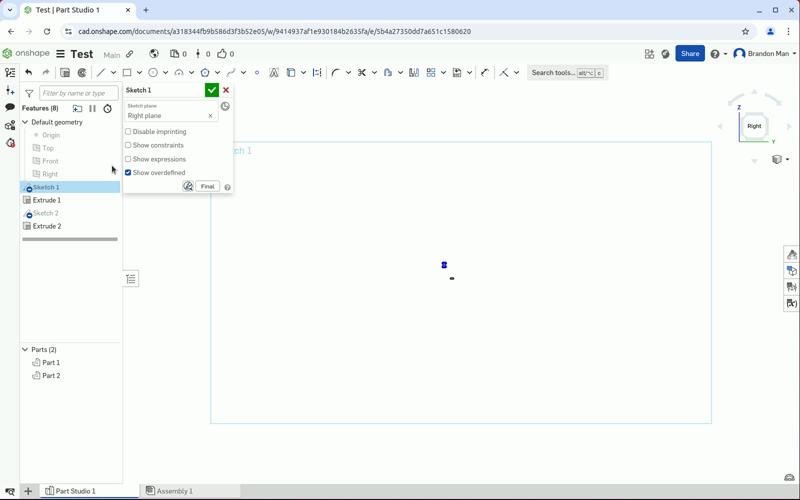
mouse_move(229, 92)
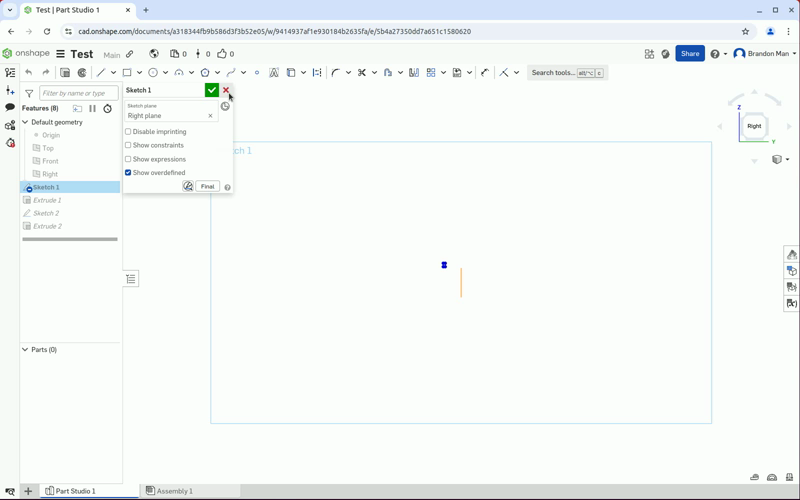
click(229, 92)
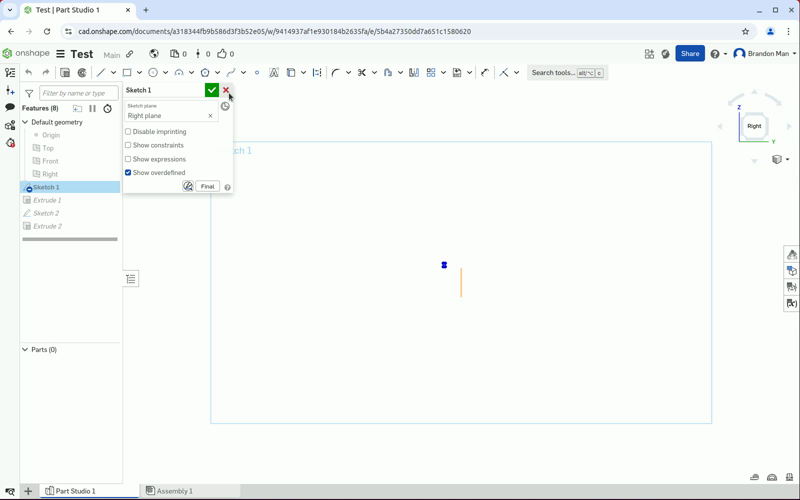
key(shift+s)
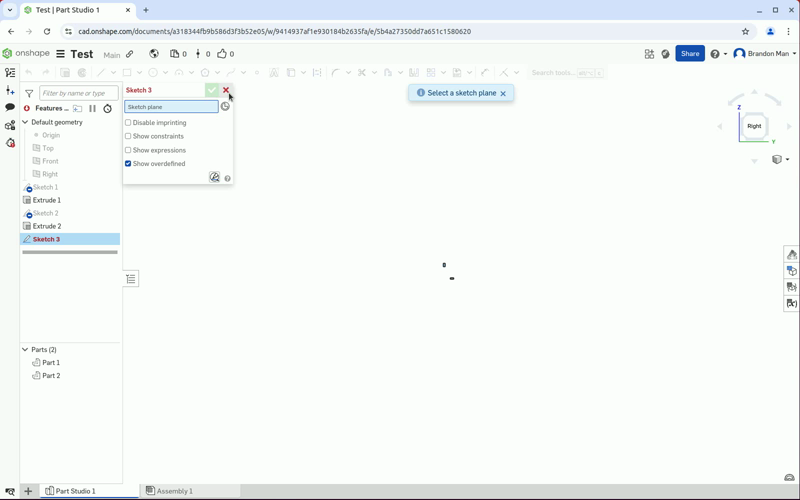
mouse_move(73, 176)
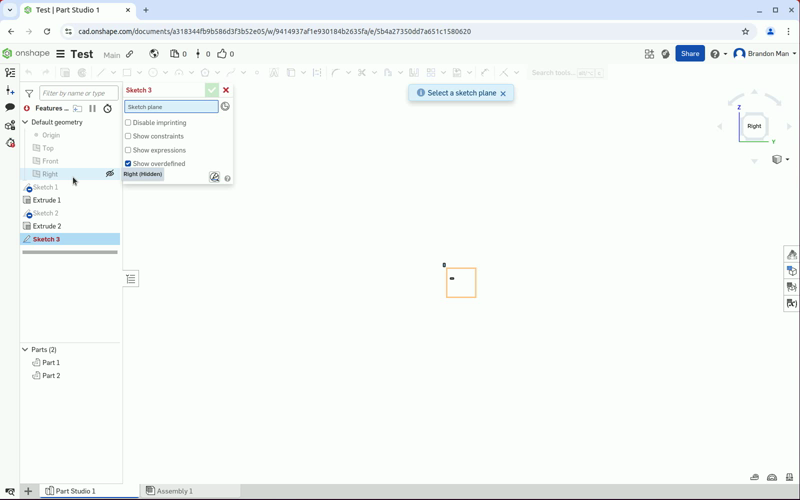
click(73, 176)
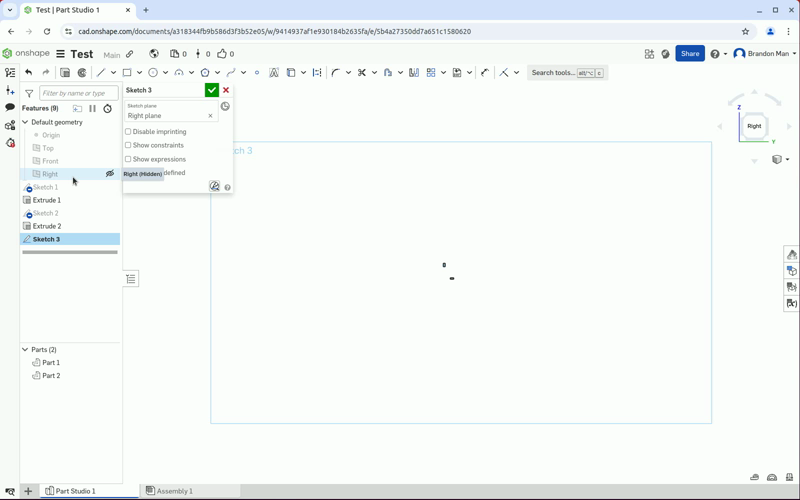
mouse_move(73, 352)
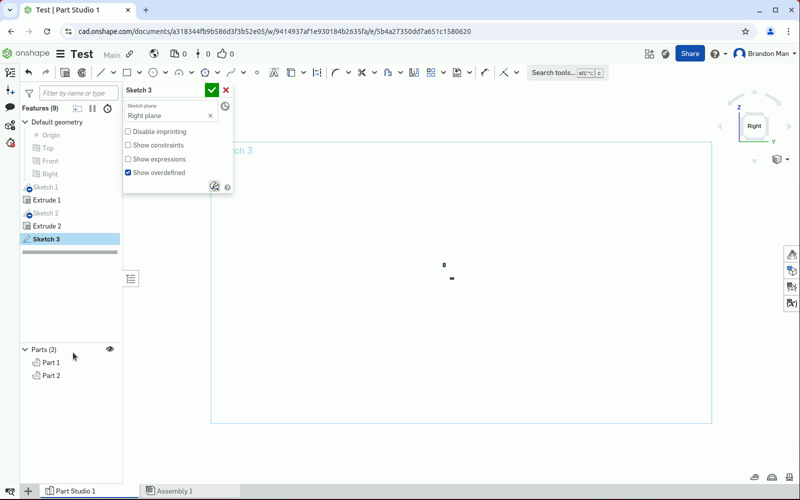
key(y)
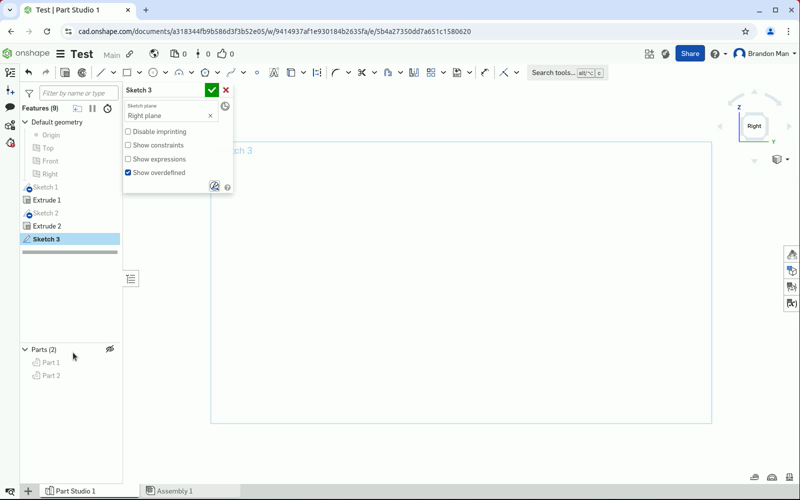
key(l)
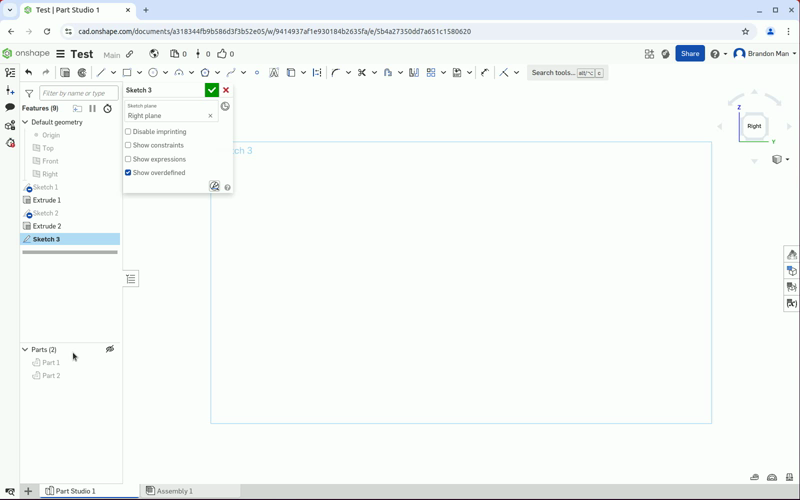
key_down(shift)
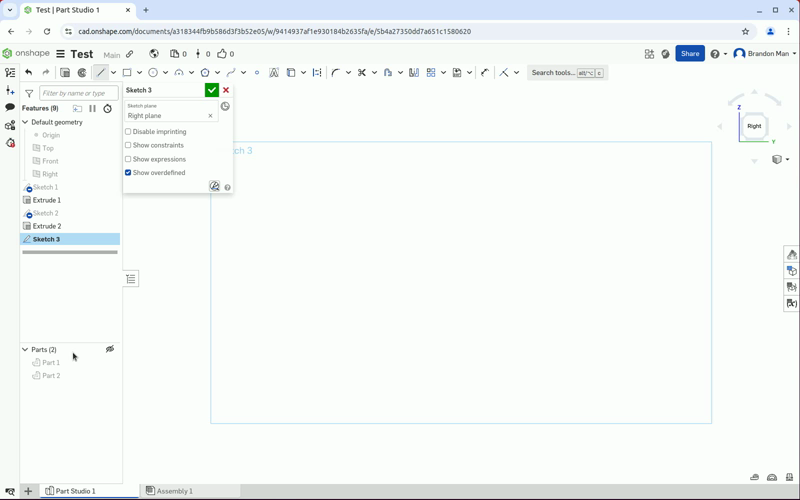
mouse_move(458, 300)
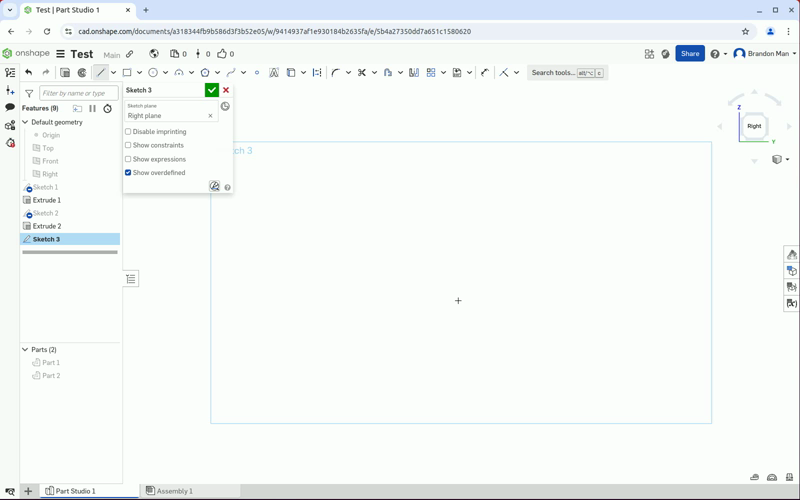
click(458, 300)
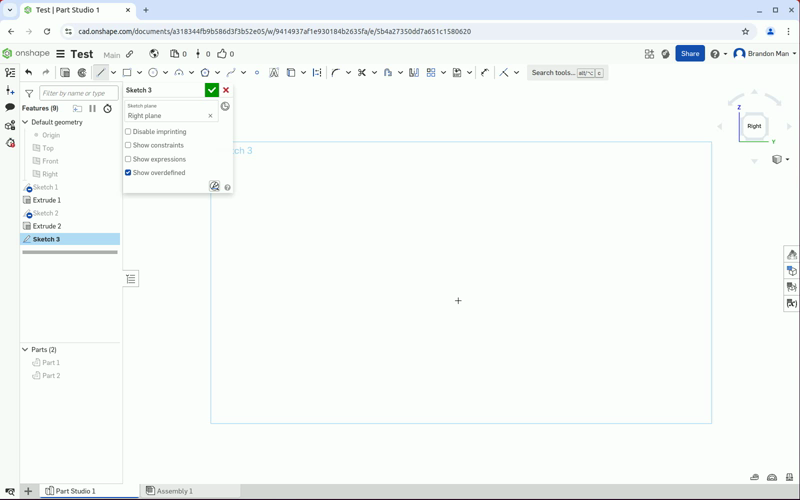
key_up(shift)
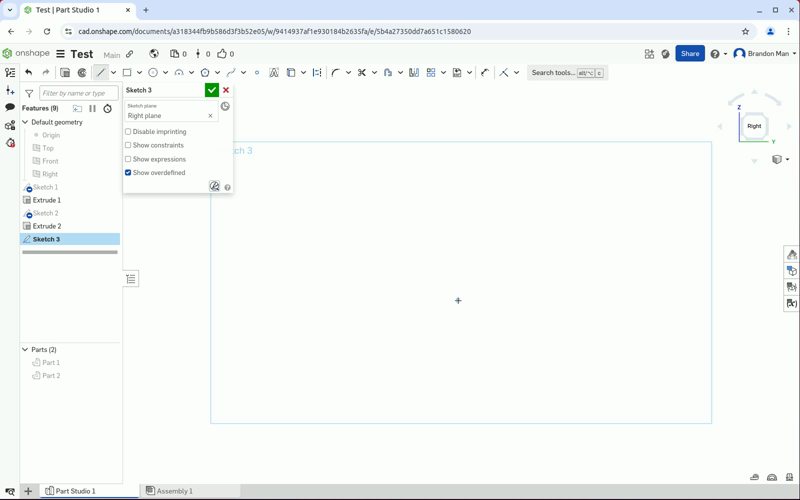
key_down(shift)
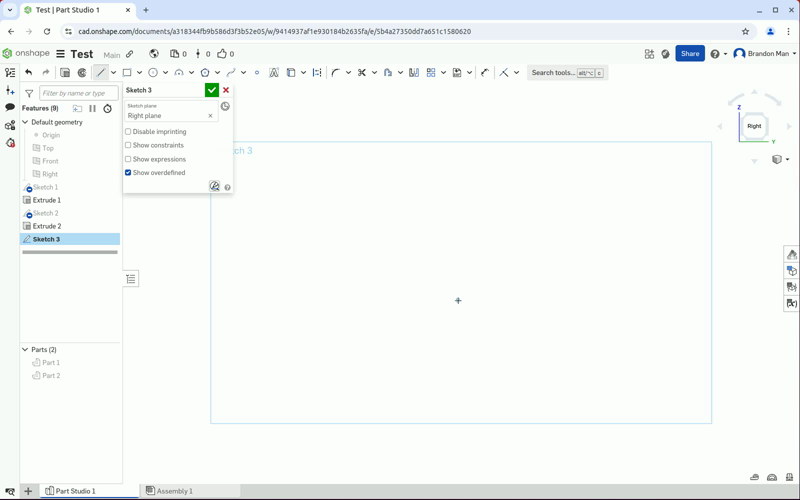
mouse_move(488, 300)
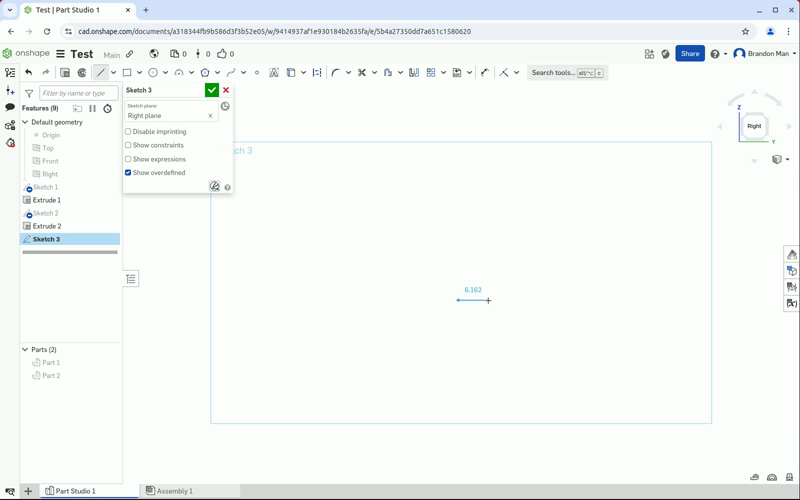
mouse_move(460, 300)
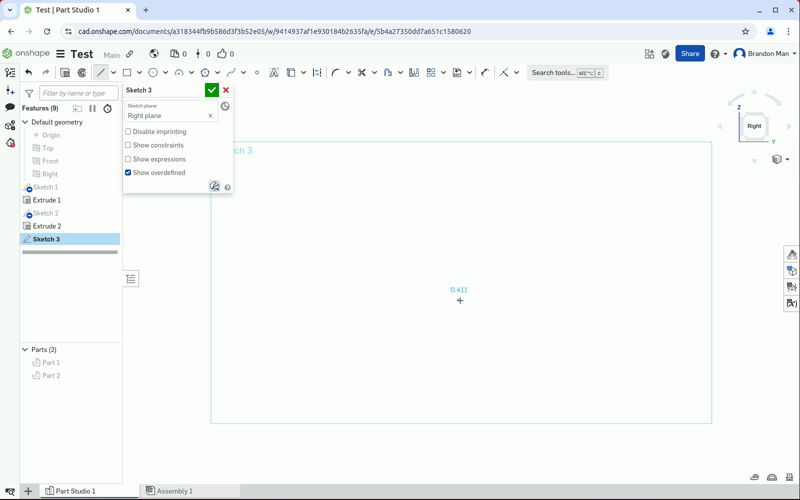
scroll(6)
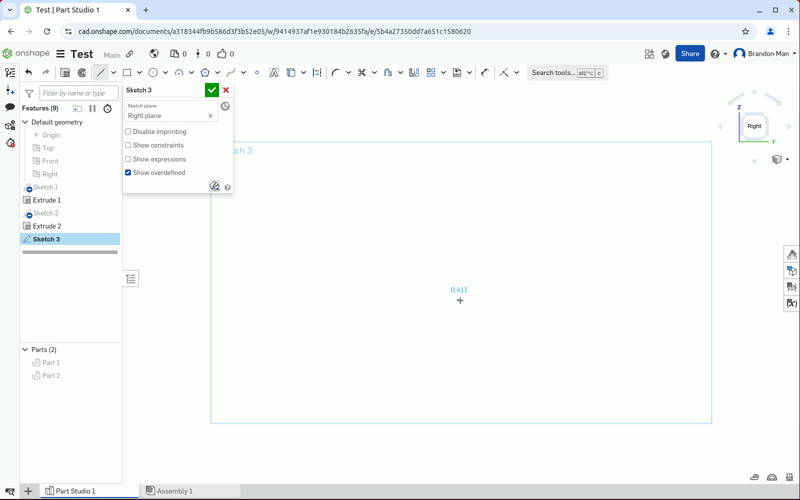
scroll(6)
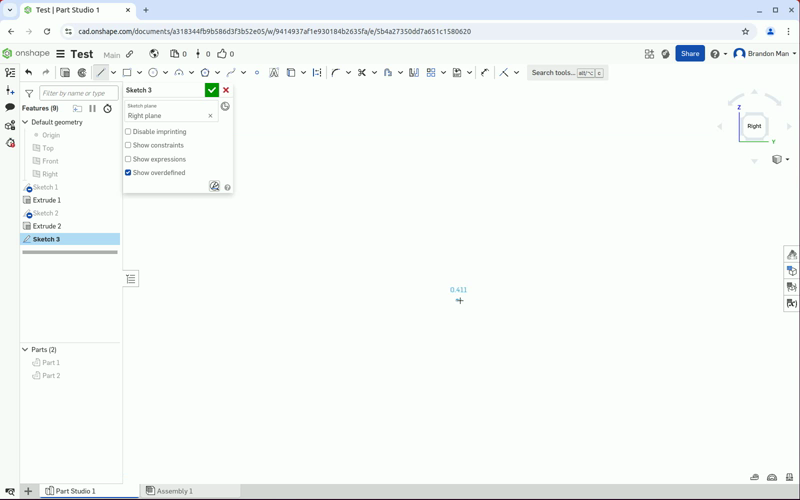
scroll(6)
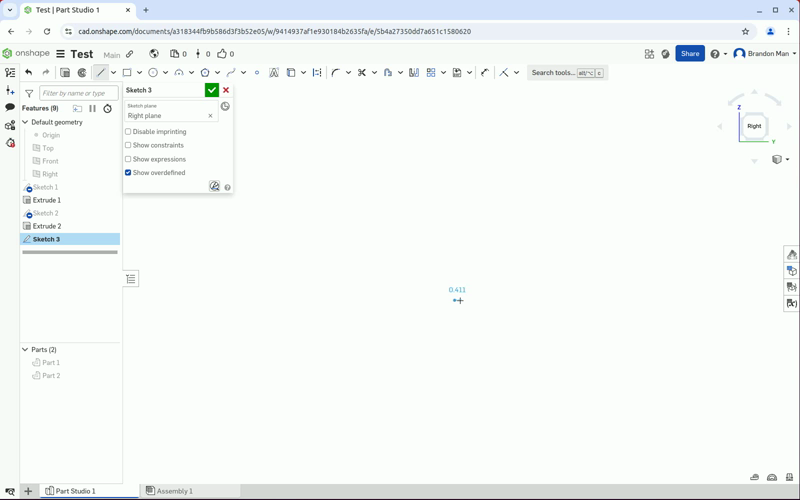
scroll(6)
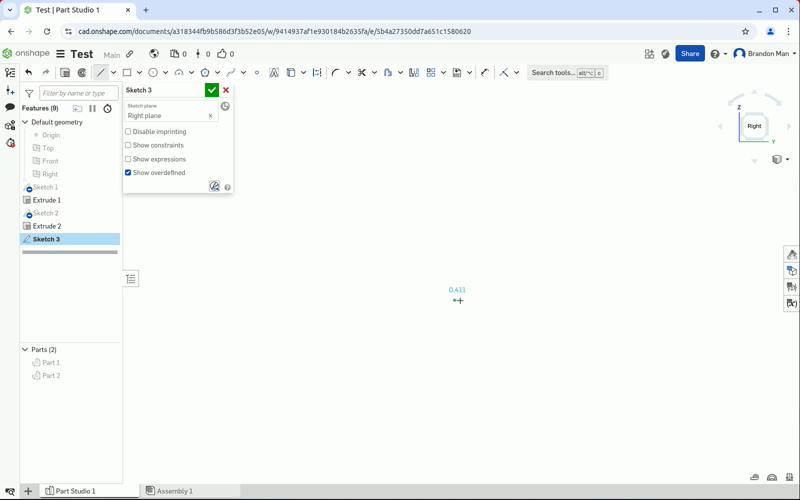
scroll(6)
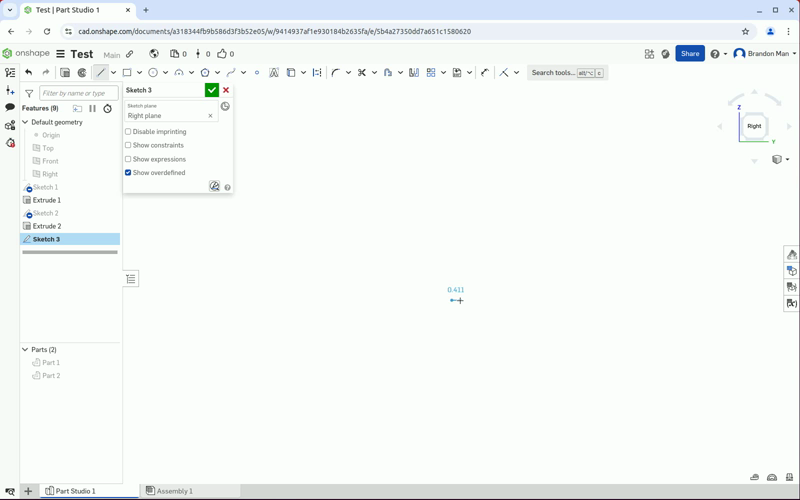
scroll(6)
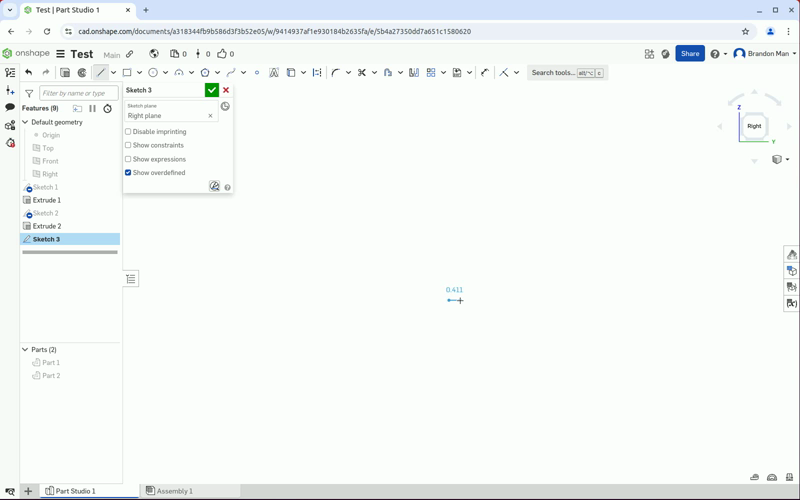
scroll(6)
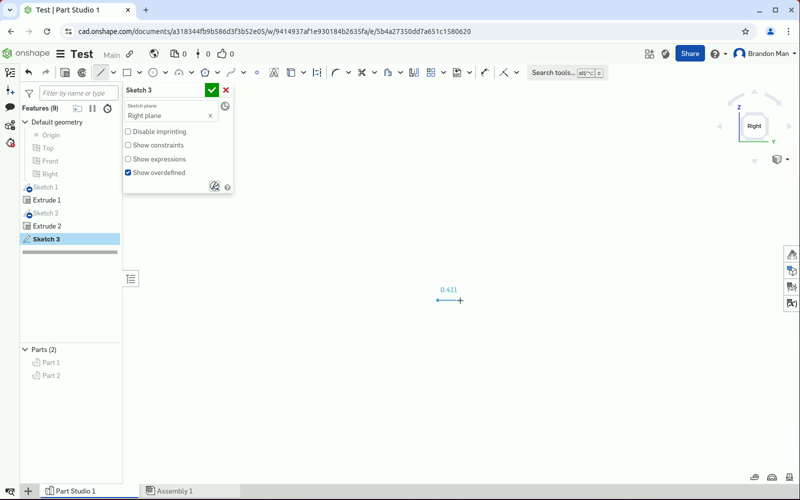
click(460, 300)
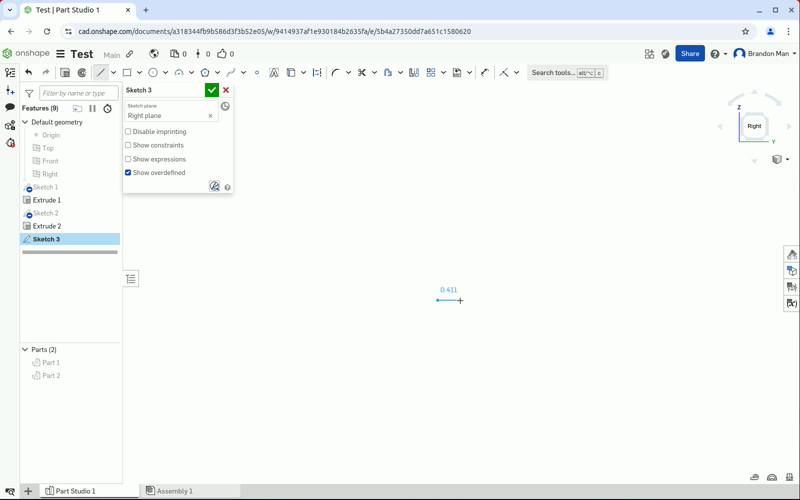
scroll(-6)
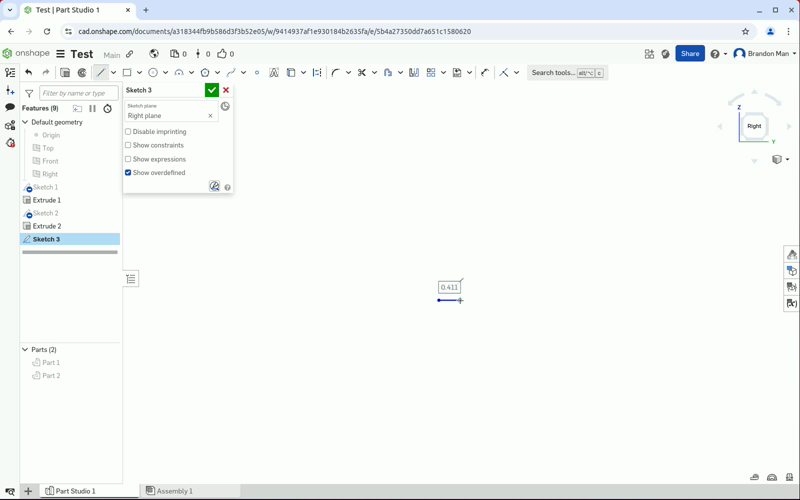
scroll(-6)
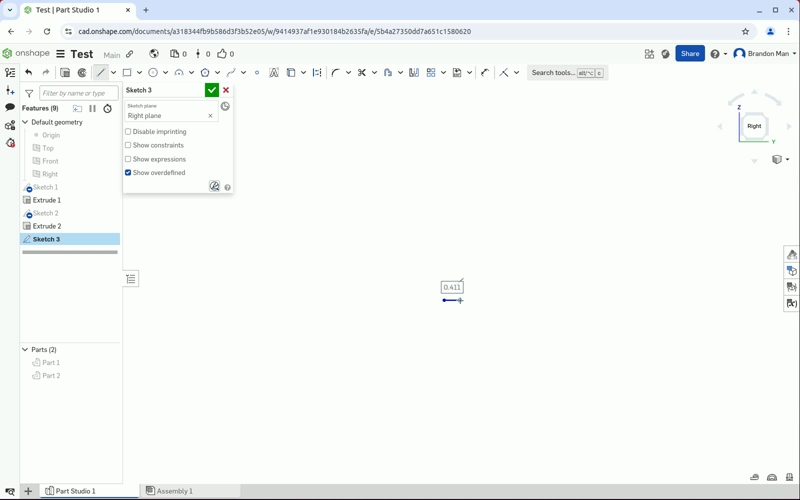
scroll(-6)
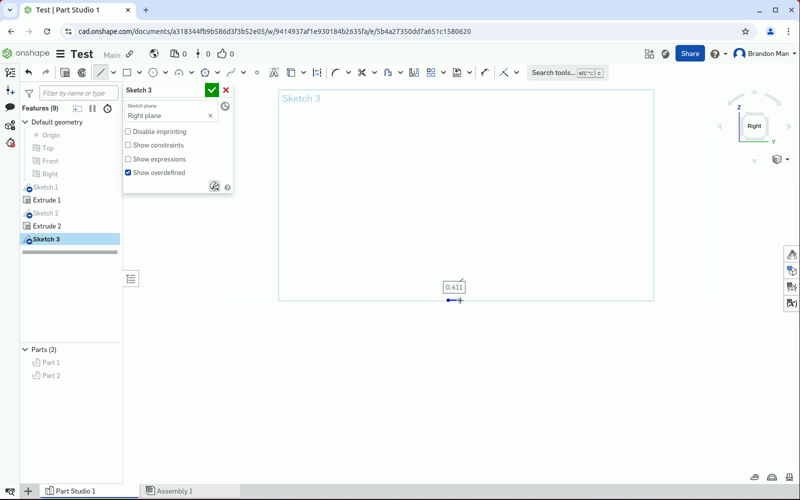
scroll(-6)
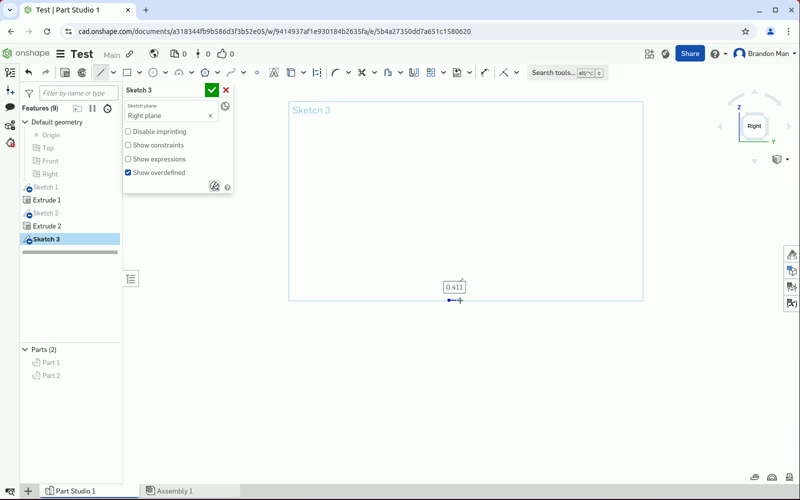
scroll(-6)
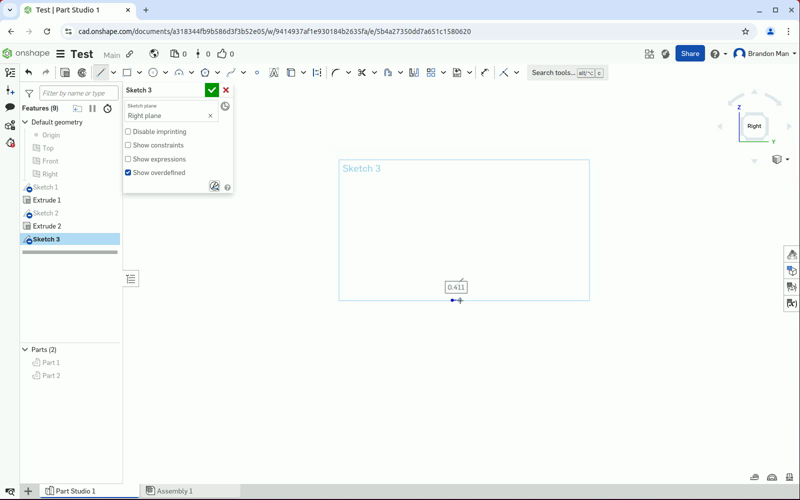
scroll(-6)
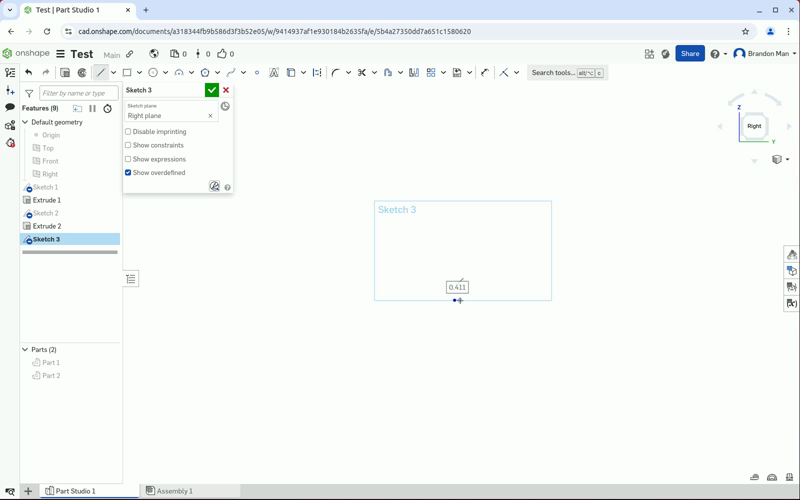
scroll(-6)
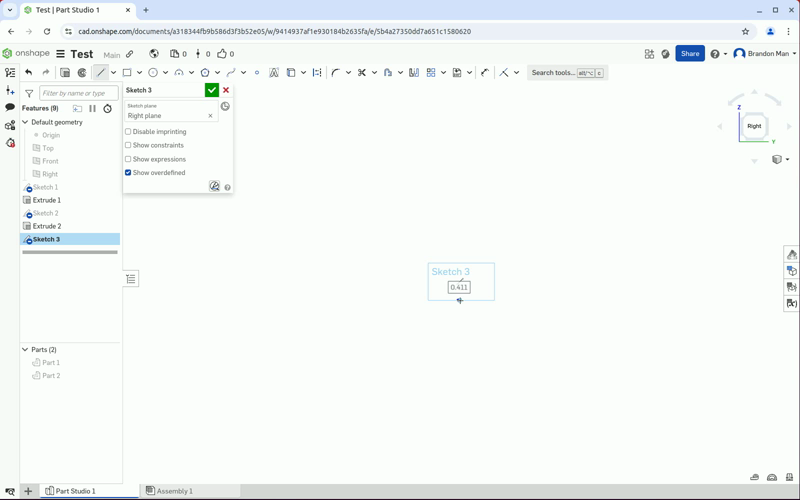
key_up(shift)
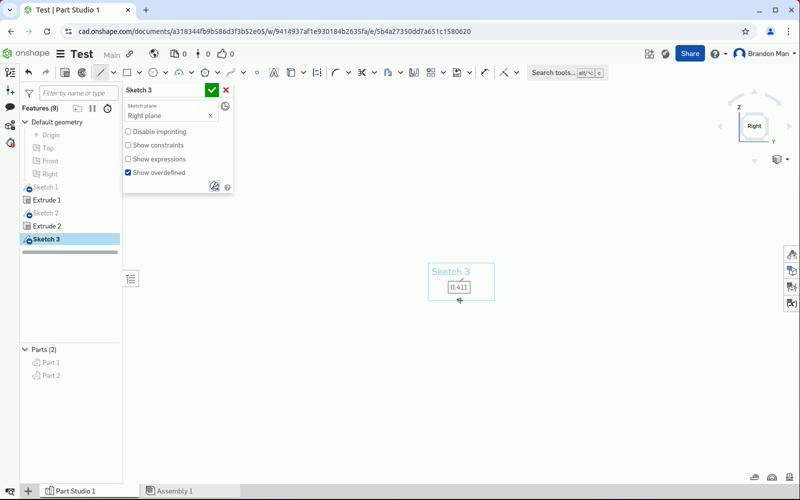
key_down(shift)
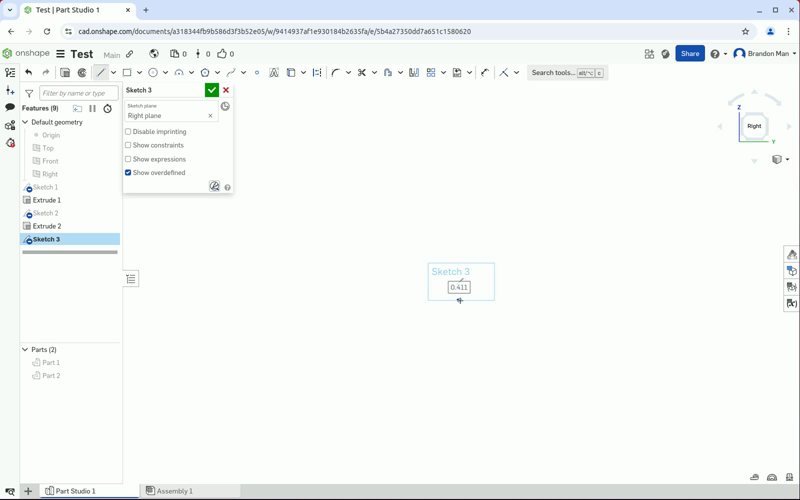
mouse_move(490, 300)
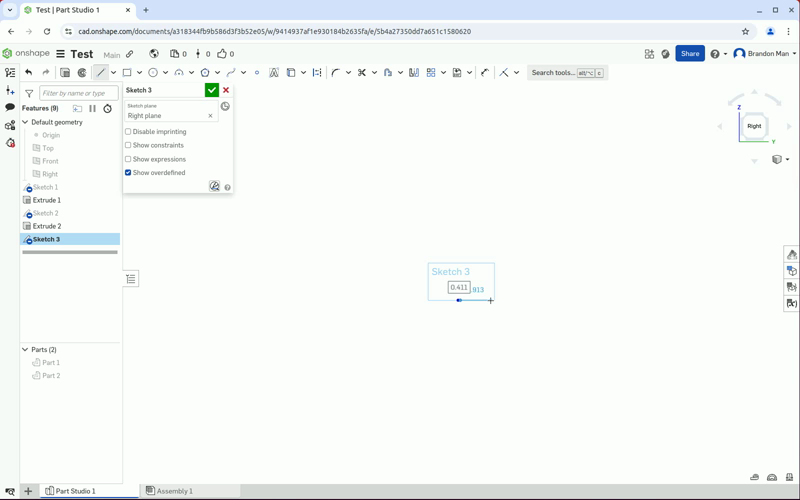
mouse_move(460, 283)
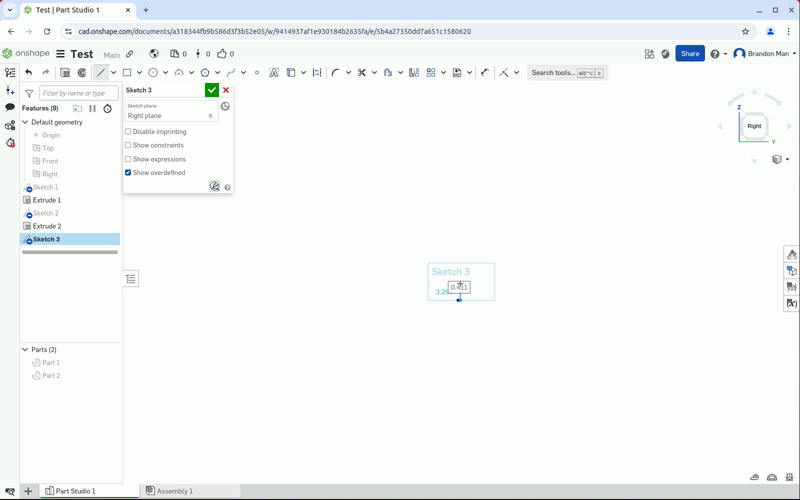
click(460, 283)
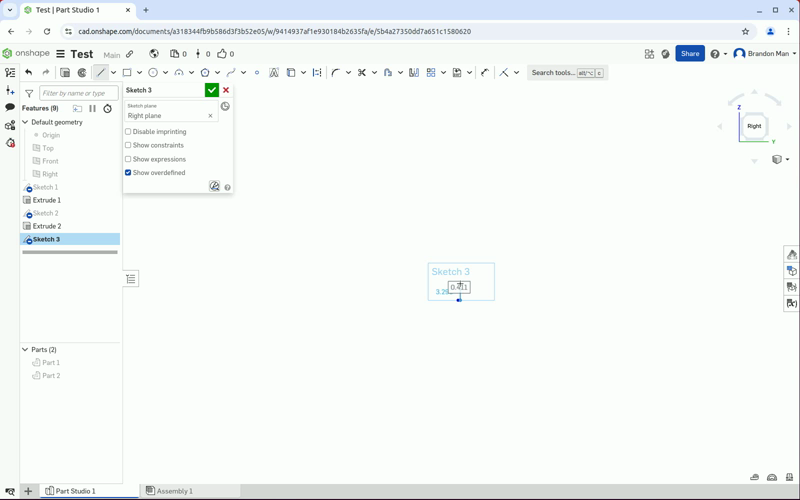
key_up(shift)
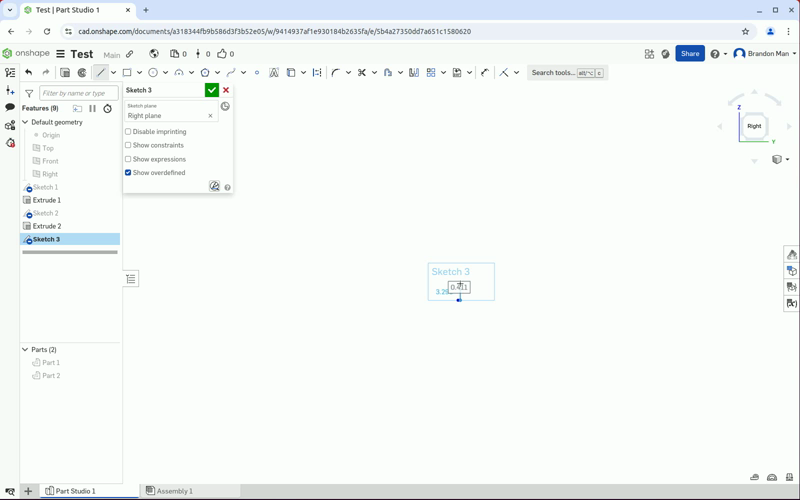
key_down(shift)
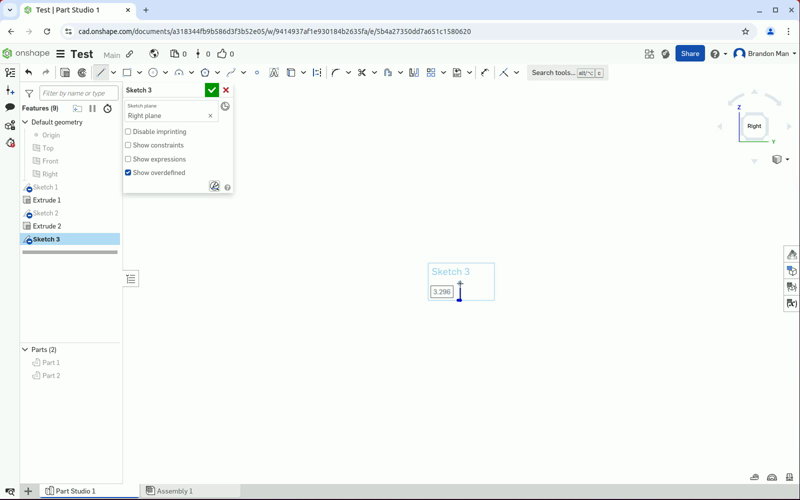
mouse_move(490, 283)
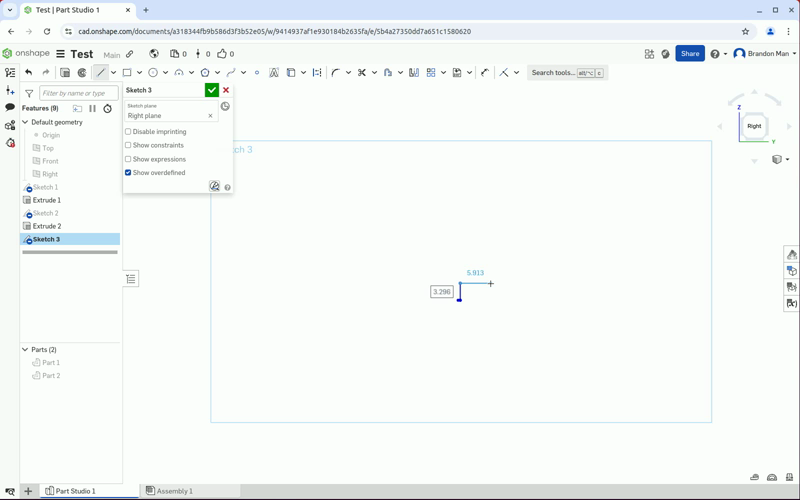
mouse_move(458, 283)
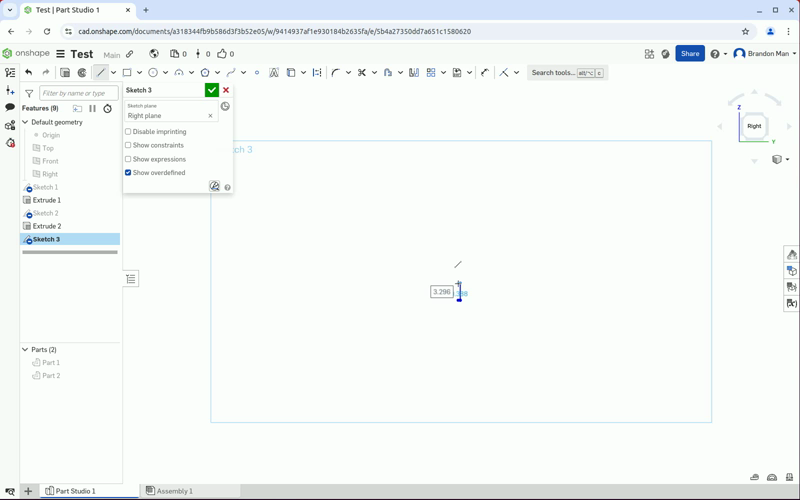
scroll(6)
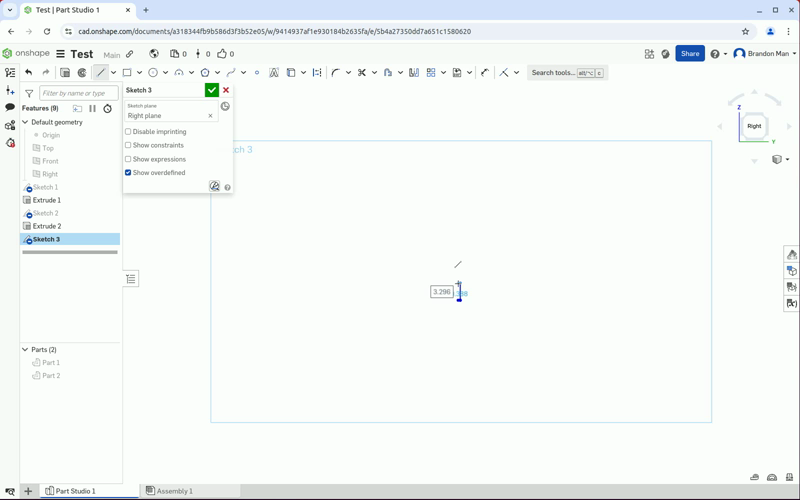
scroll(6)
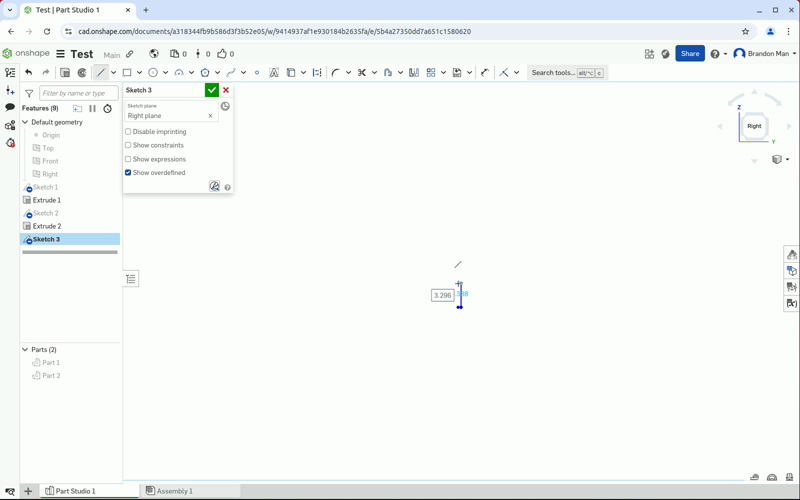
scroll(6)
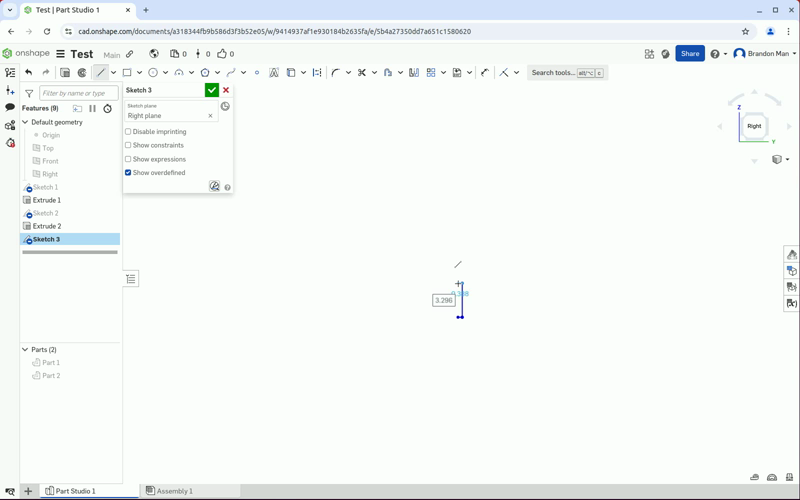
scroll(6)
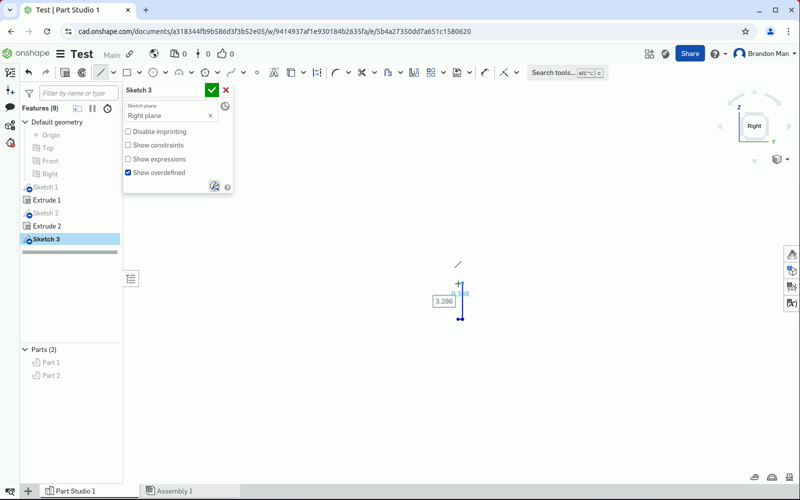
scroll(6)
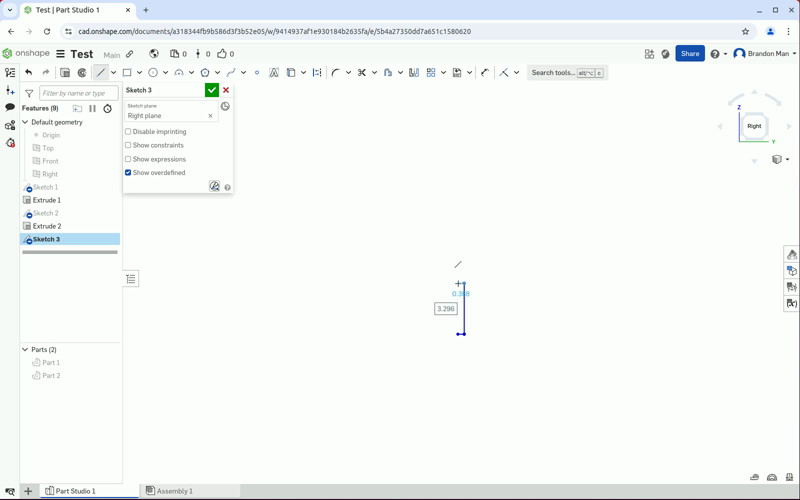
scroll(6)
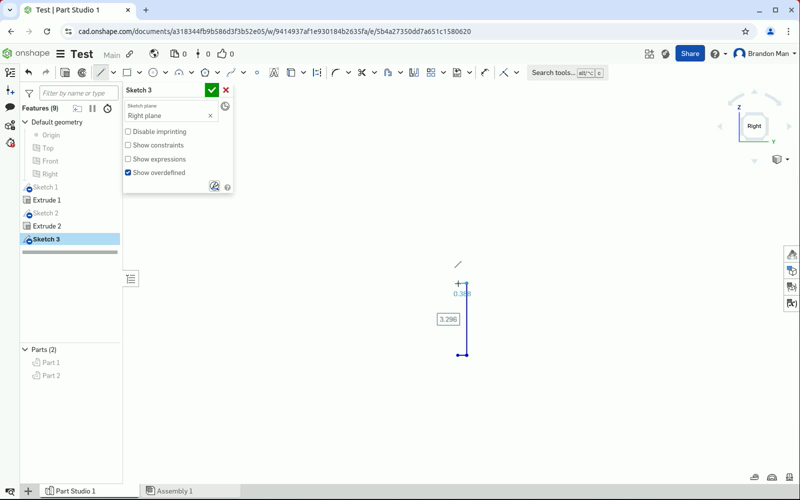
scroll(6)
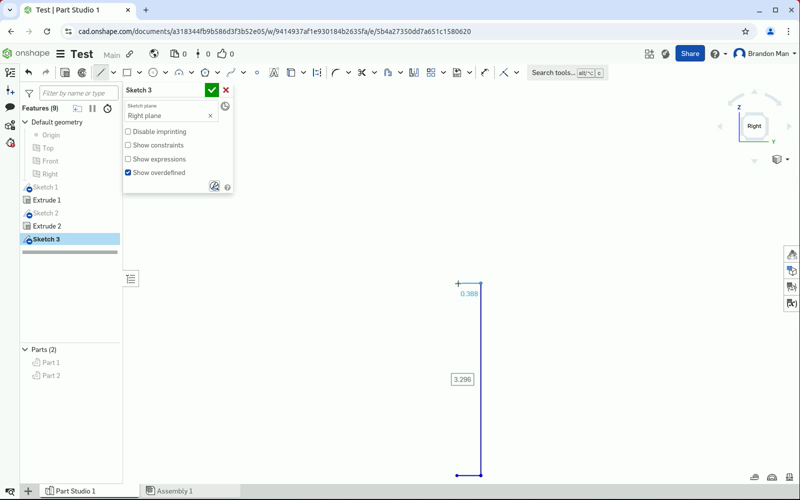
click(458, 283)
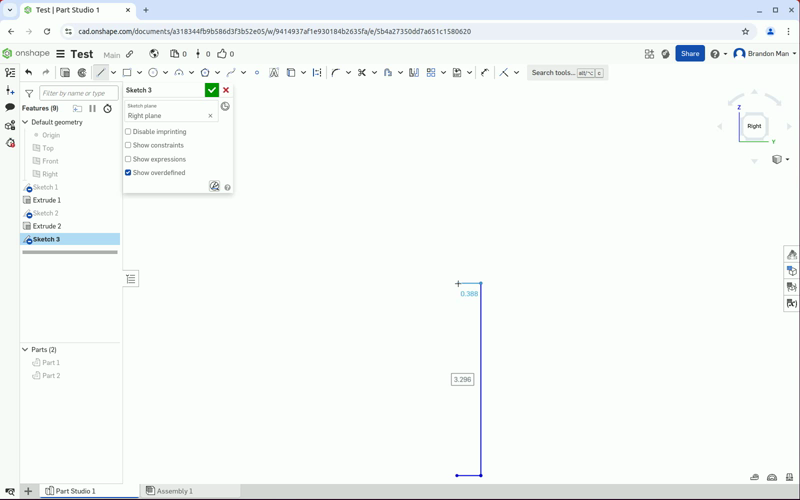
scroll(-6)
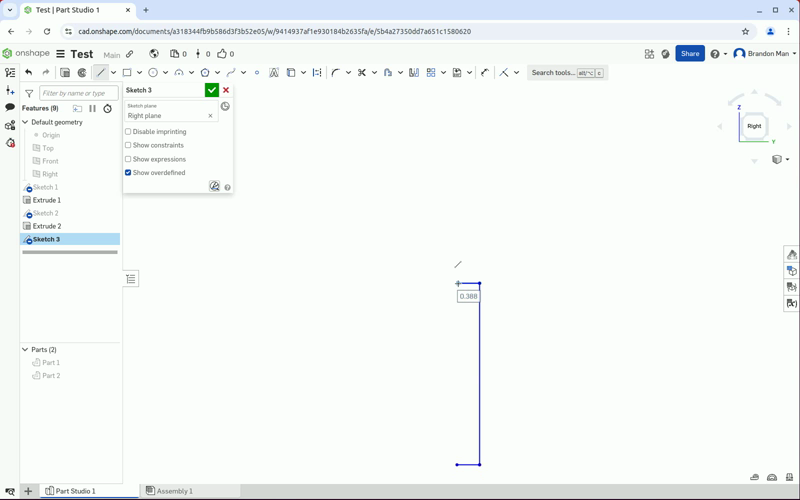
scroll(-6)
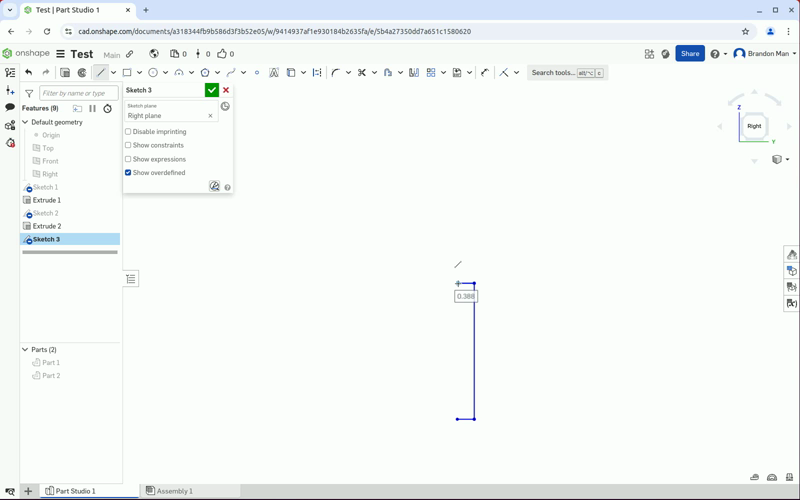
scroll(-6)
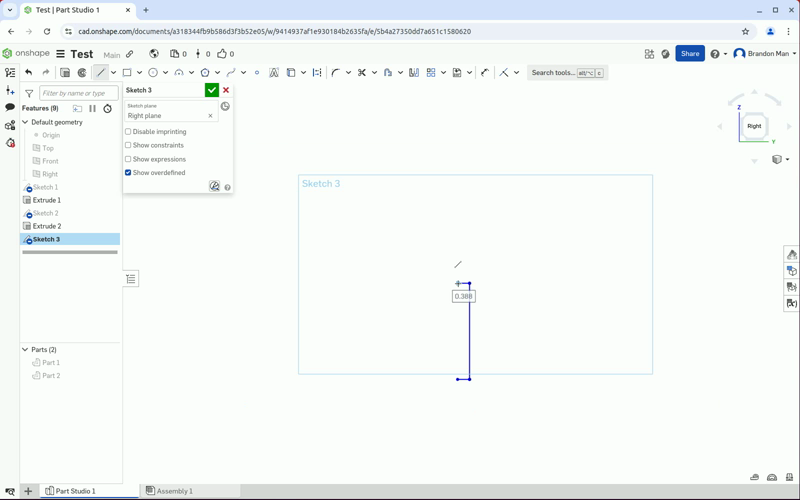
scroll(-6)
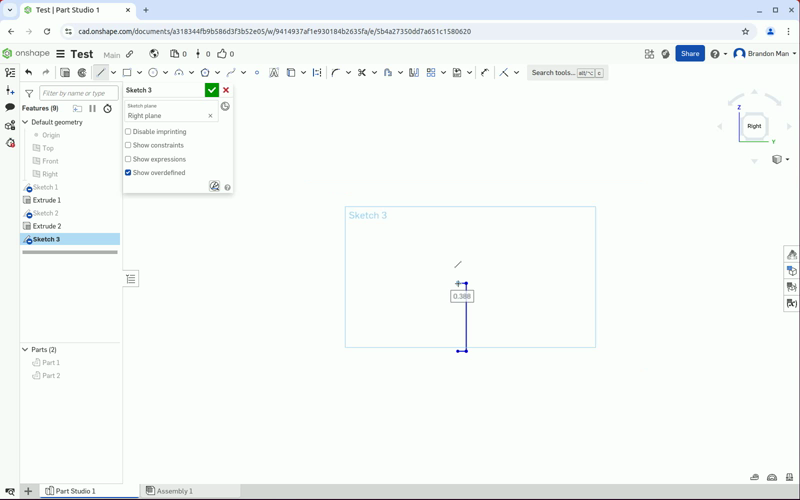
scroll(-6)
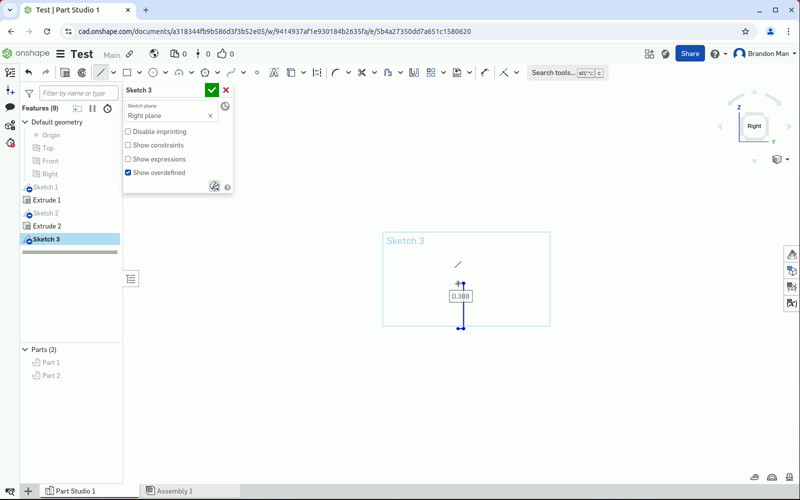
scroll(-6)
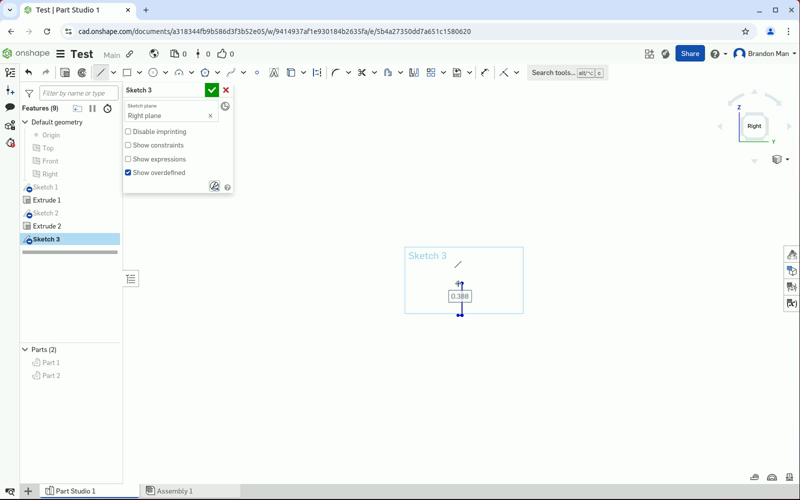
scroll(-6)
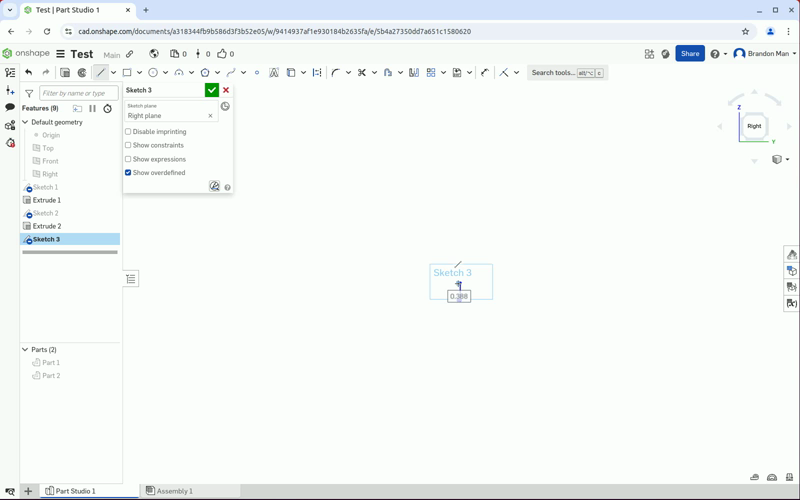
key_up(shift)
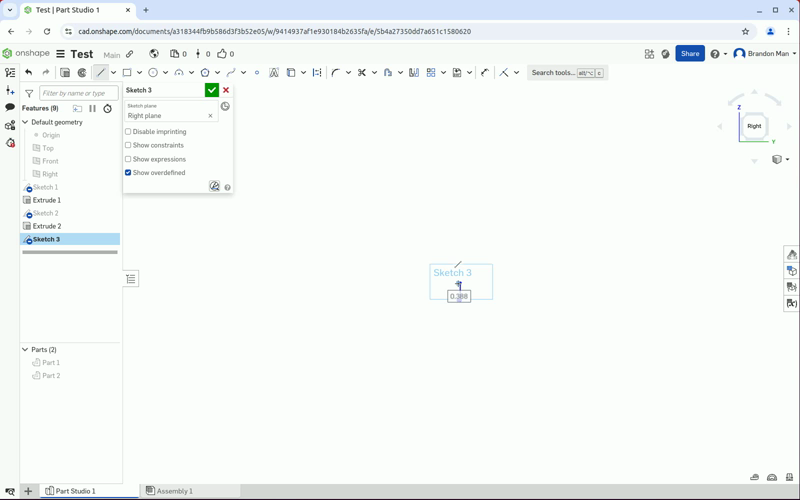
mouse_move(488, 283)
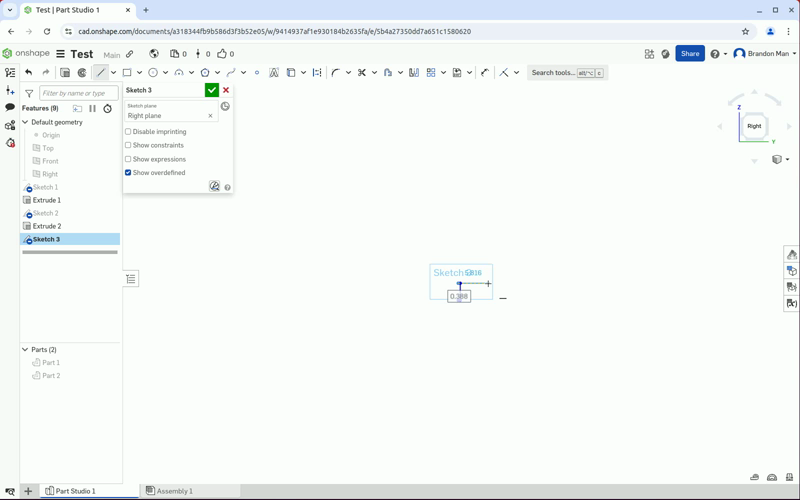
key_down(shift)
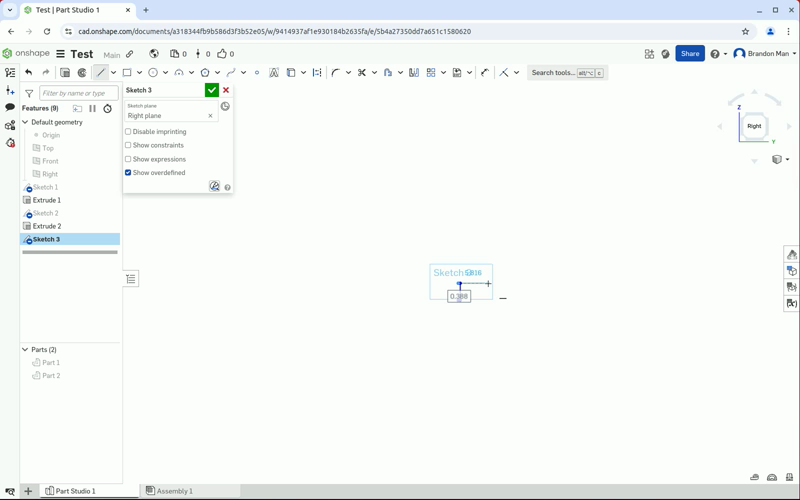
mouse_move(458, 300)
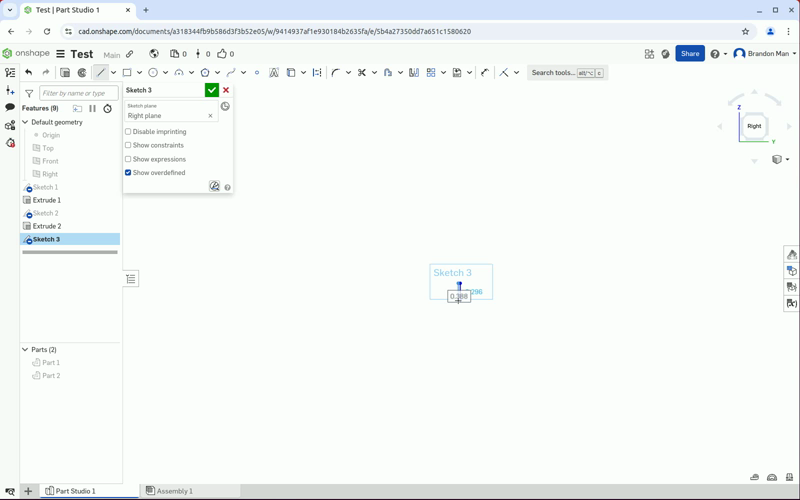
scroll(6)
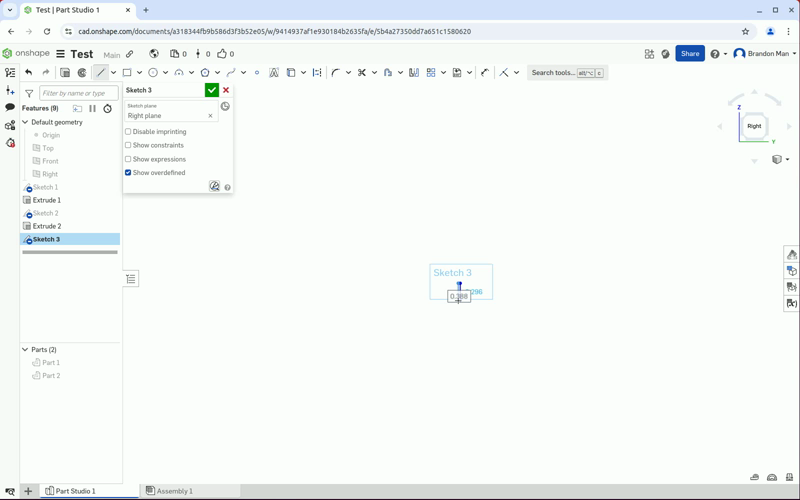
scroll(6)
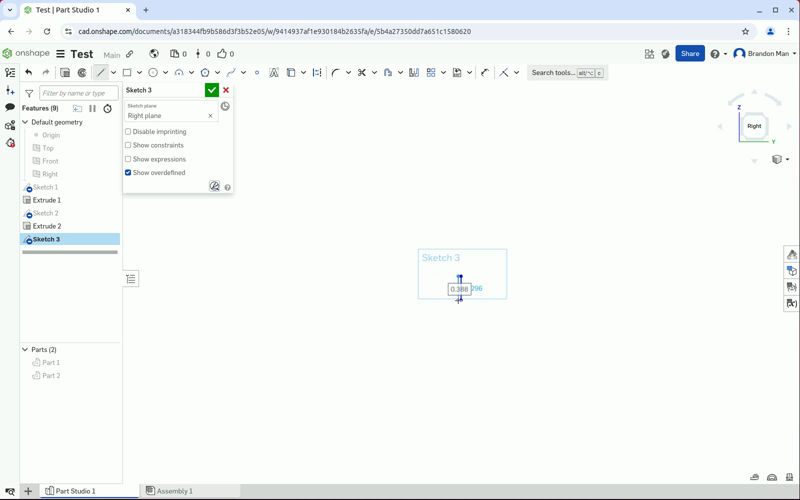
scroll(6)
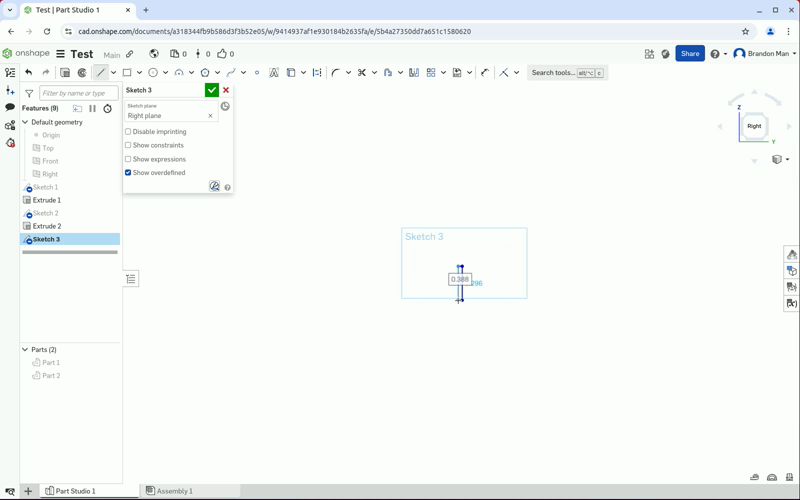
scroll(6)
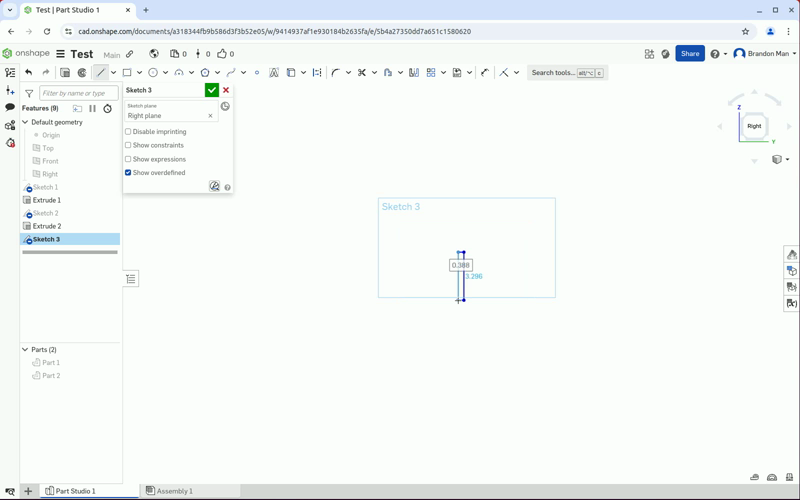
scroll(6)
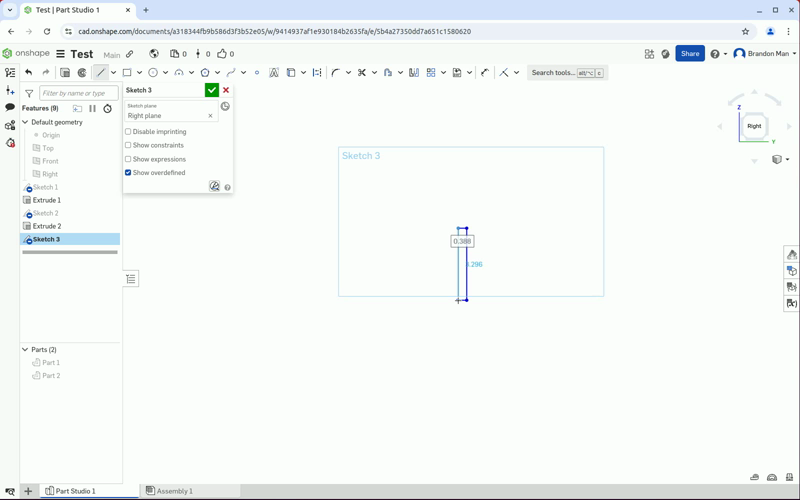
scroll(6)
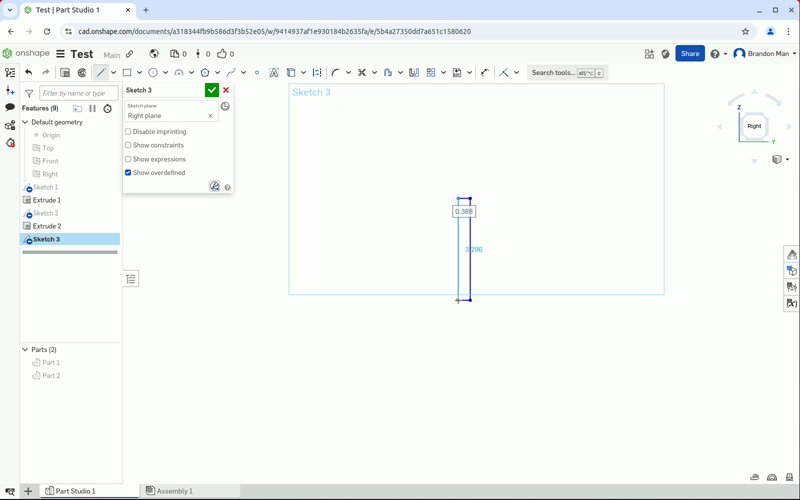
scroll(6)
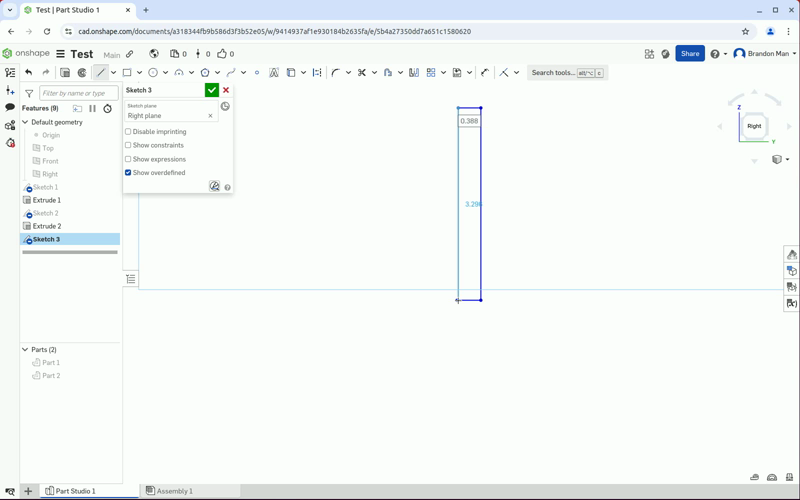
key_up(shift)
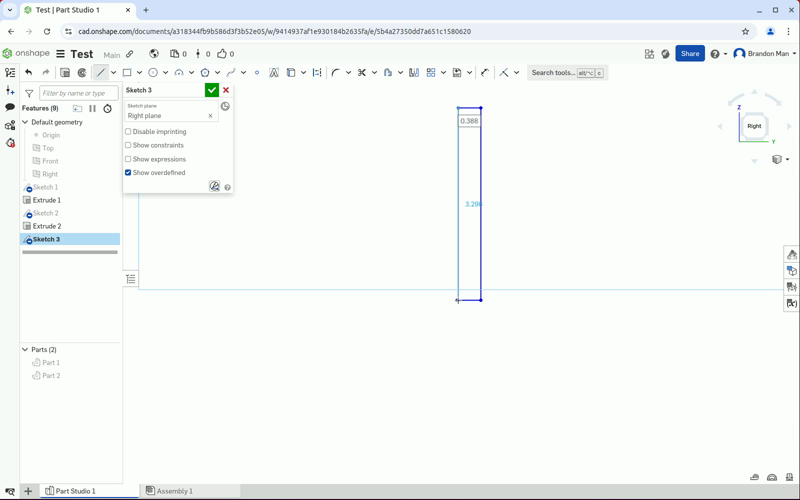
click(458, 300)
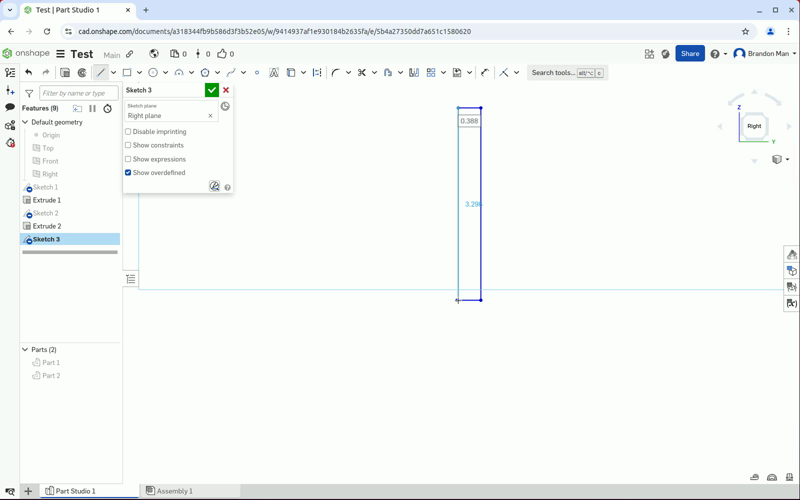
scroll(-6)
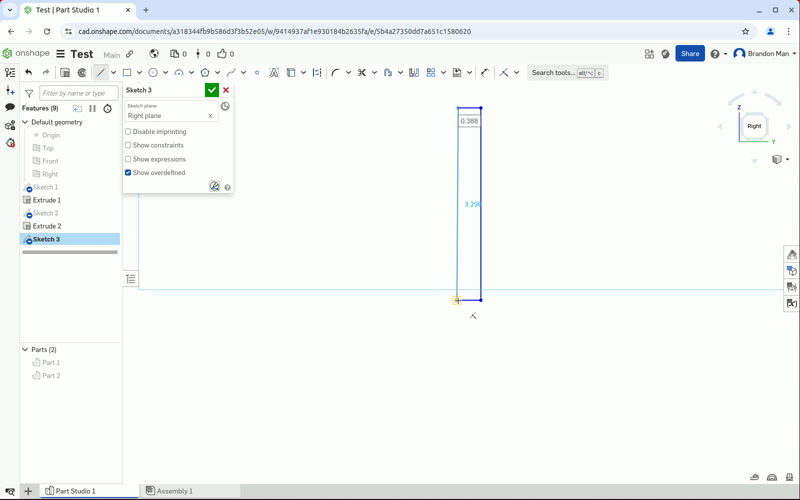
scroll(-6)
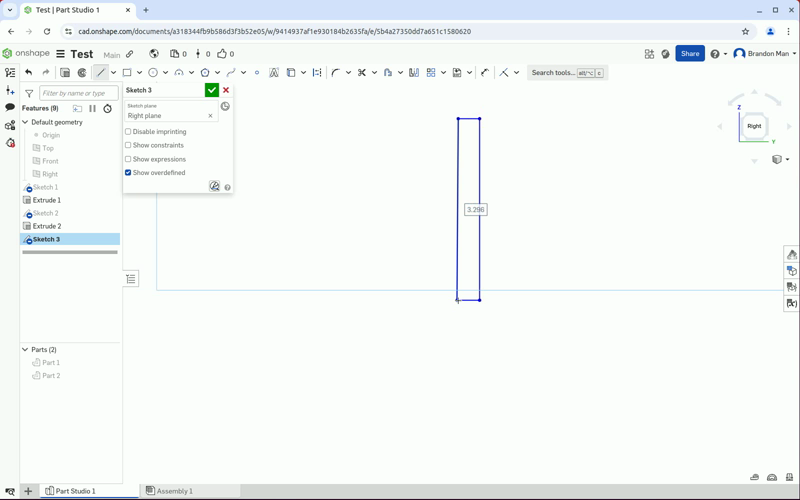
scroll(-6)
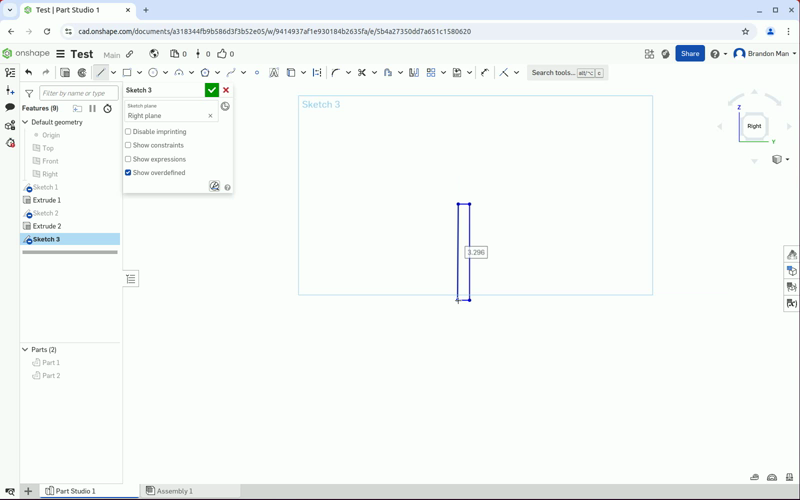
scroll(-6)
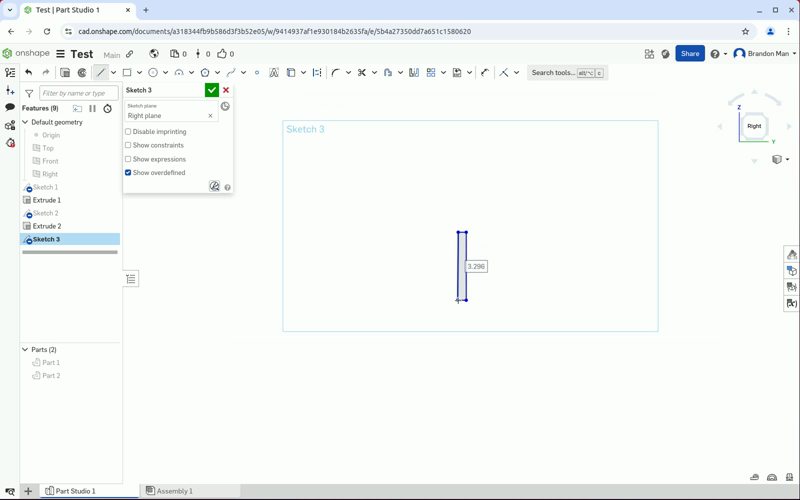
scroll(-6)
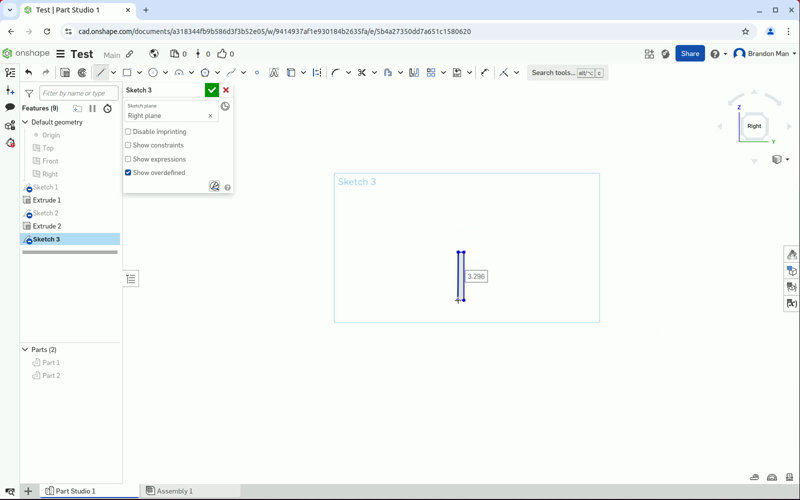
scroll(-6)
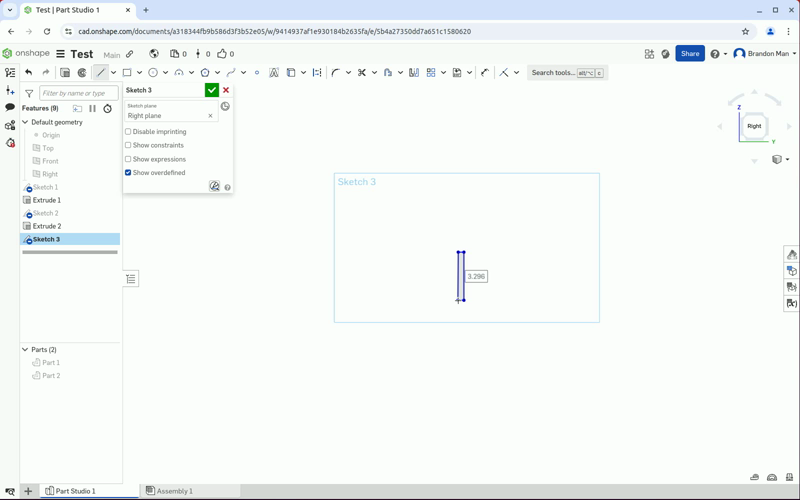
scroll(-6)
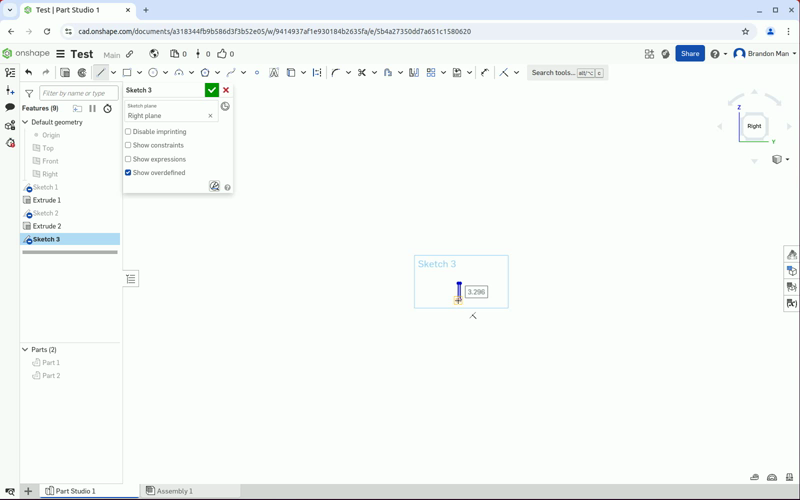
key(esc)
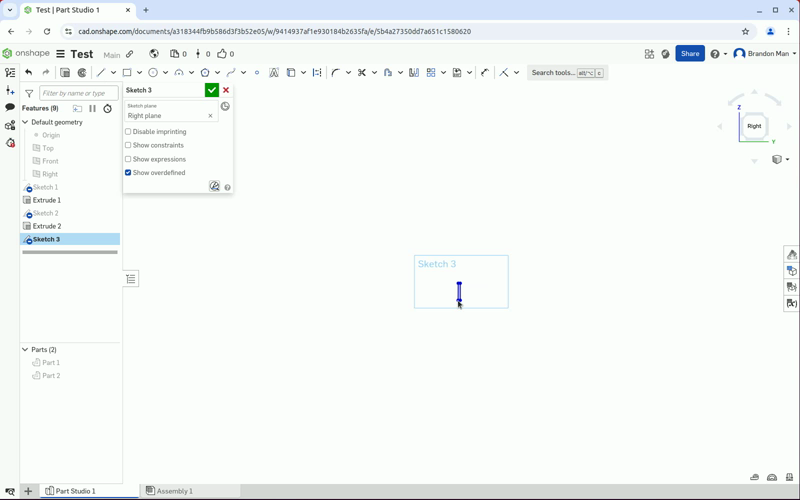
mouse_move(460, 288)
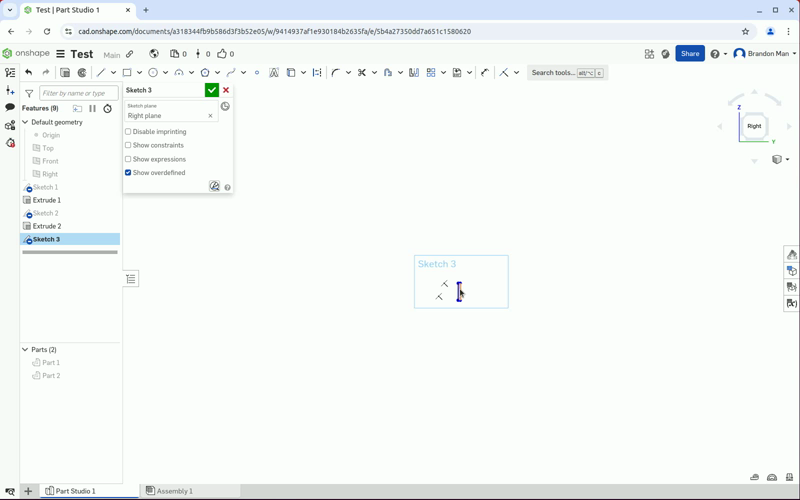
scroll(6)
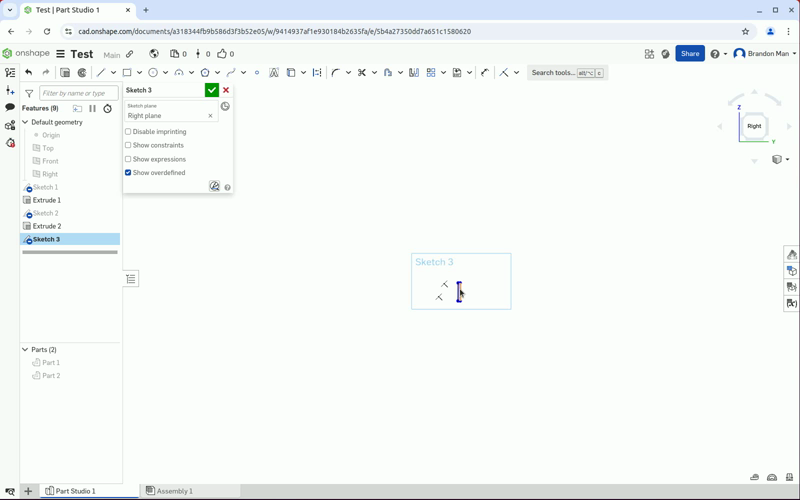
scroll(6)
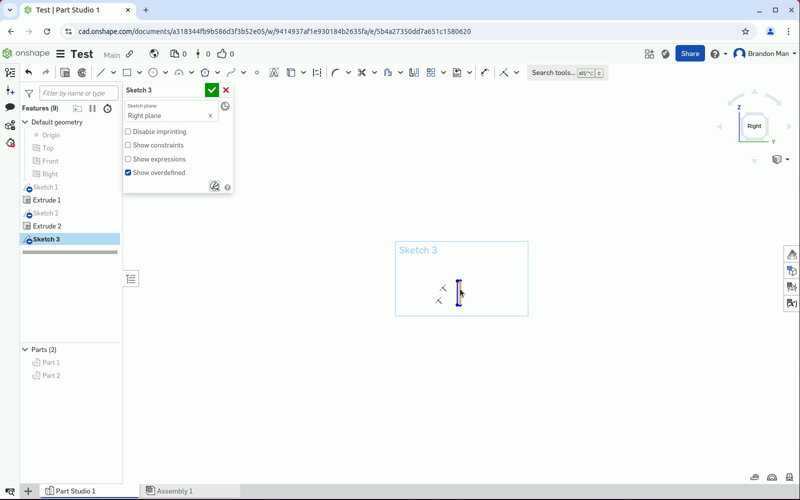
scroll(6)
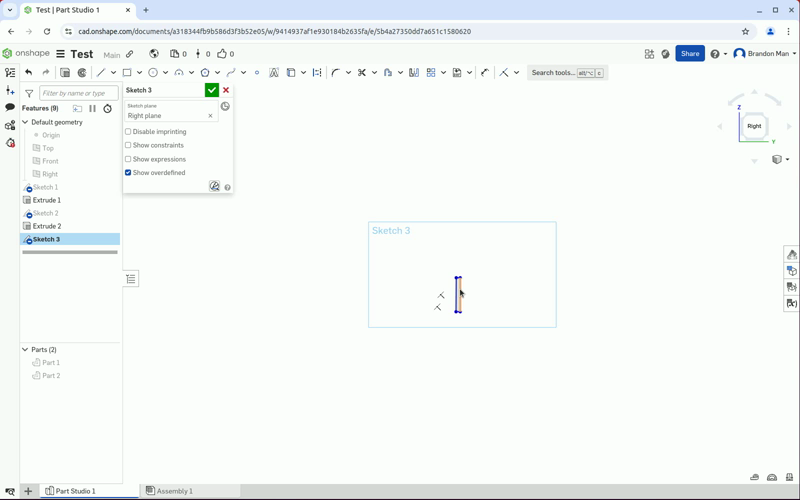
scroll(6)
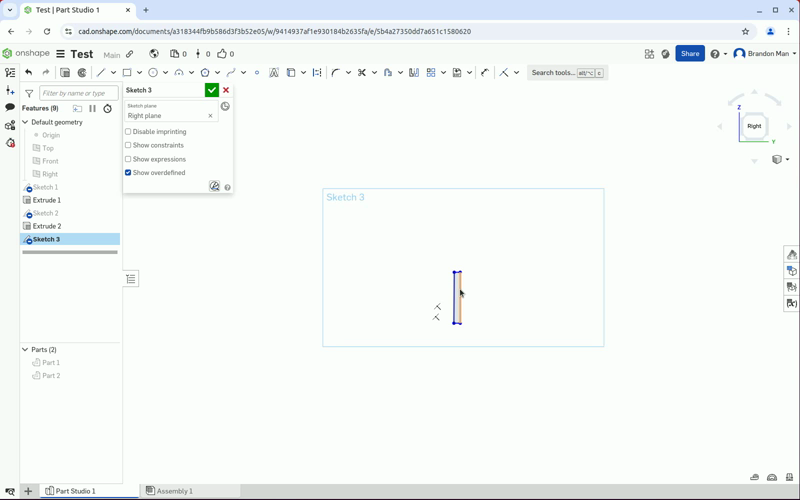
scroll(6)
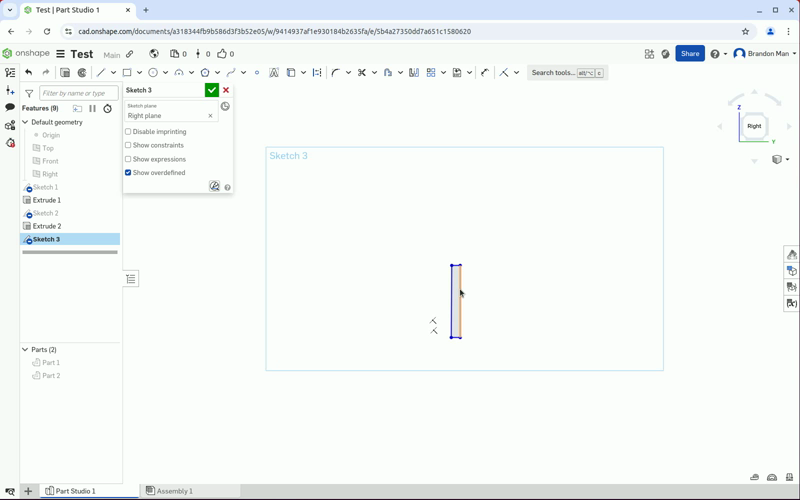
scroll(6)
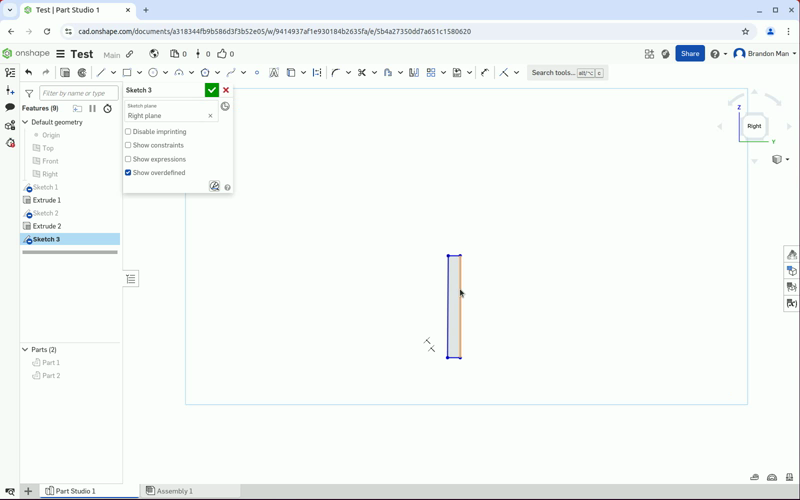
scroll(6)
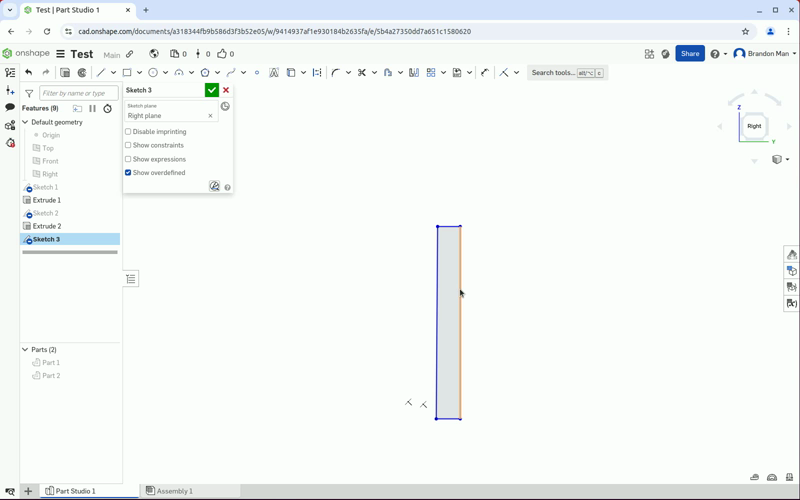
click(460, 288)
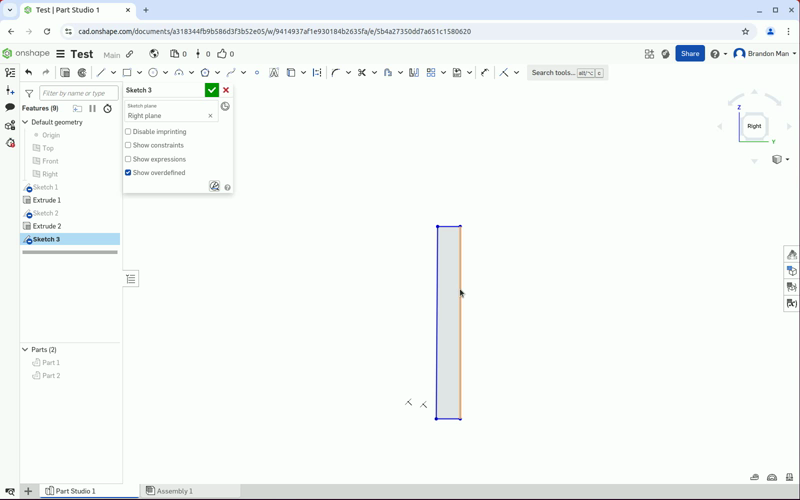
scroll(-6)
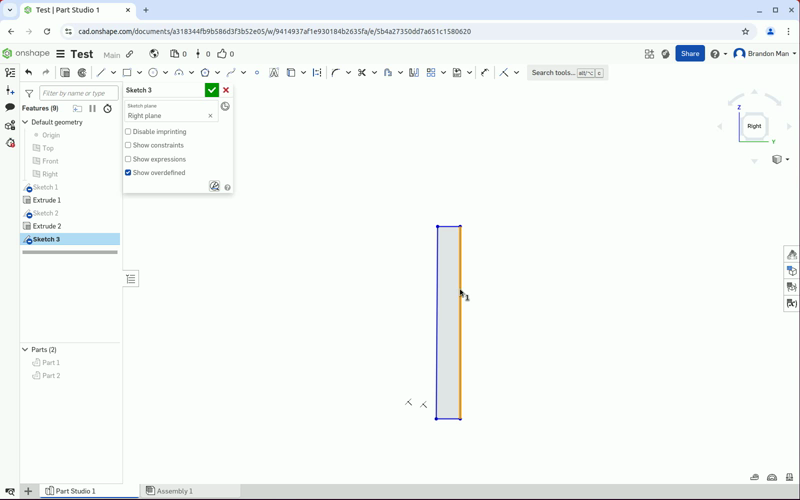
scroll(-6)
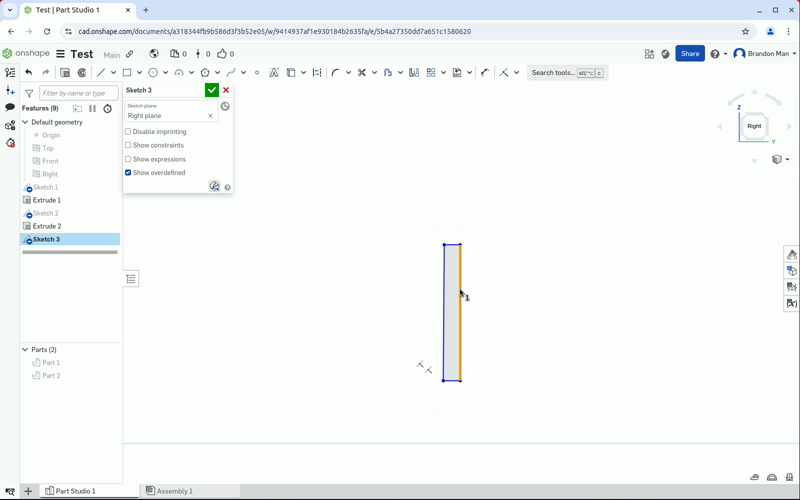
scroll(-6)
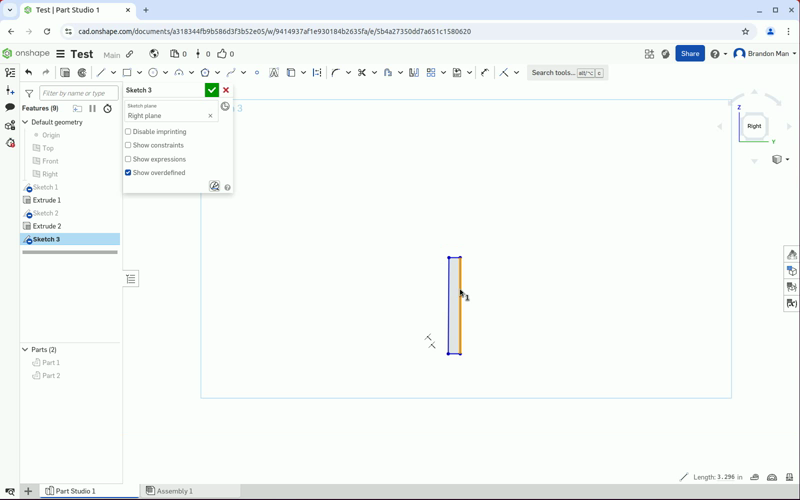
scroll(-6)
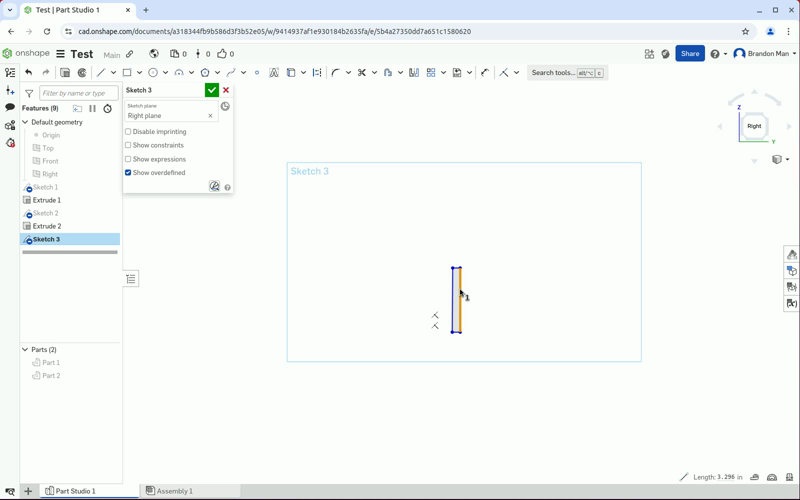
scroll(-6)
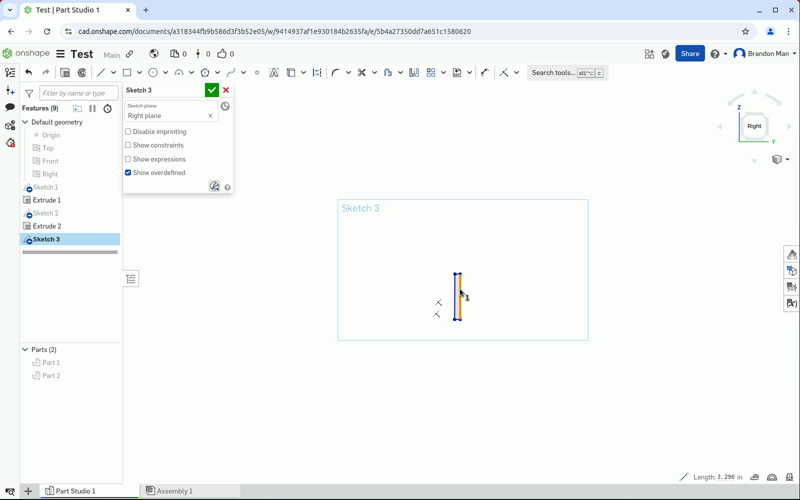
scroll(-6)
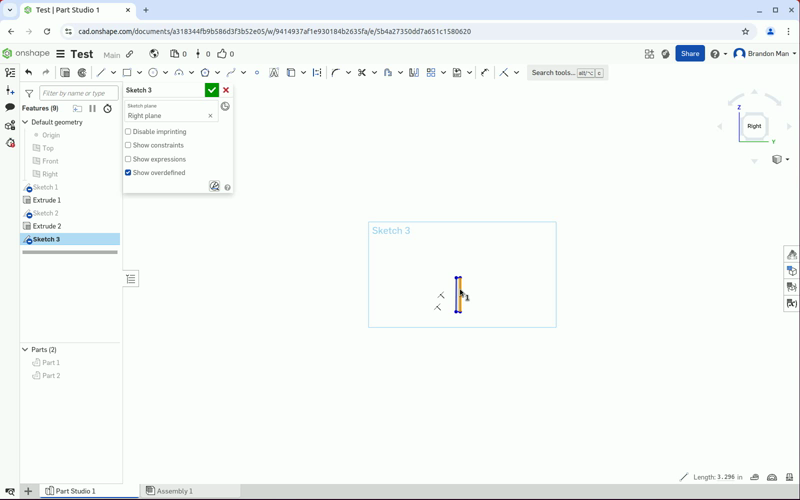
scroll(-6)
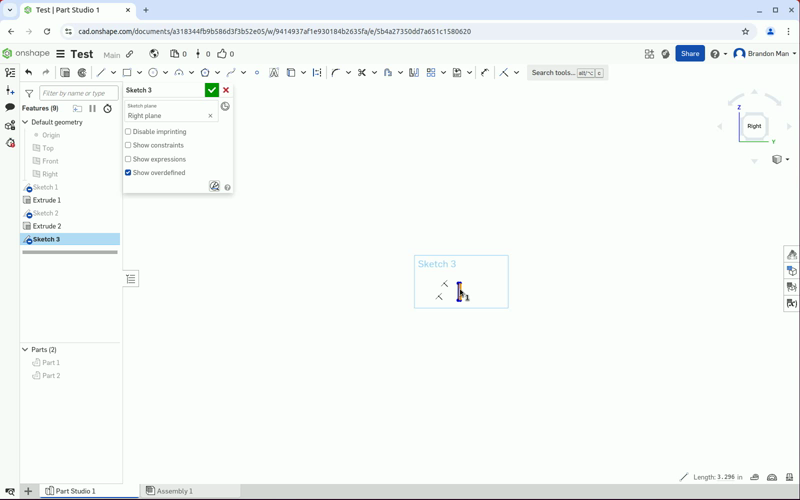
mouse_move(73, 352)
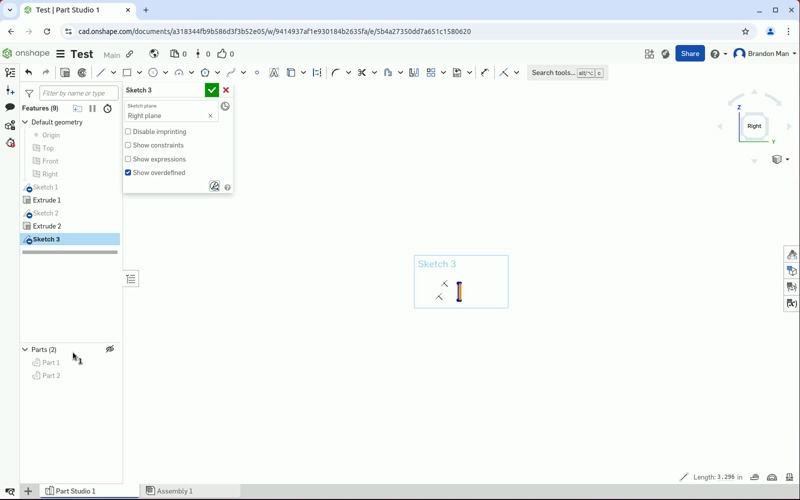
key(shift+y)
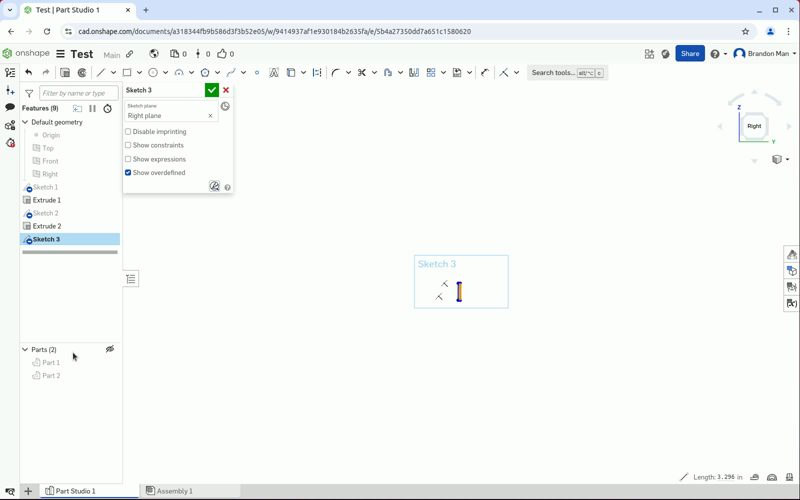
key(shift+e)
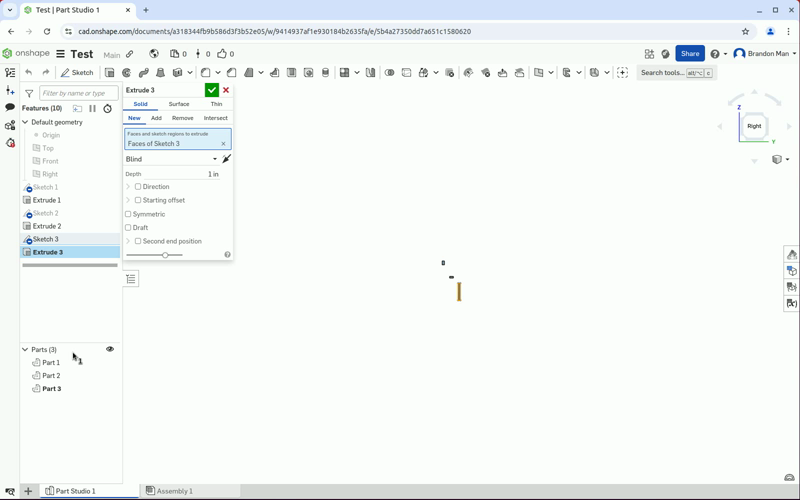
mouse_move(143, 106)
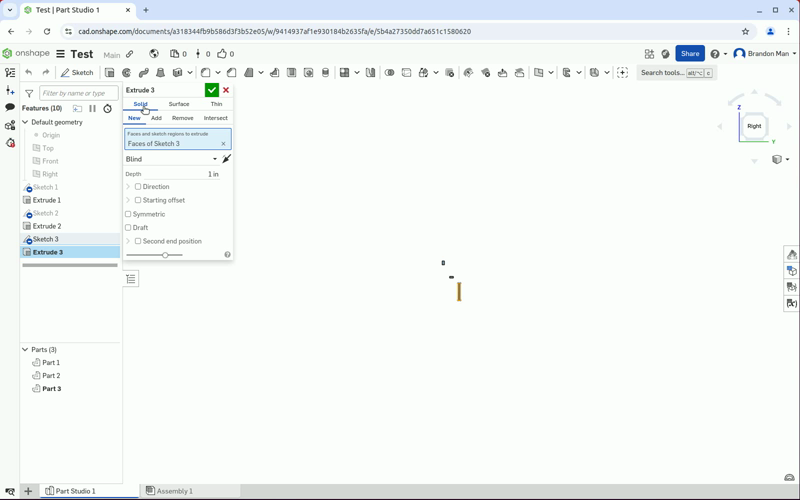
click(143, 106)
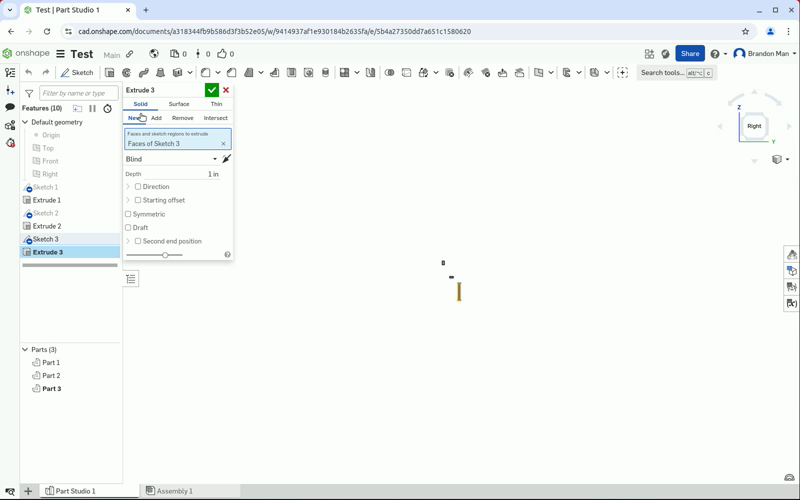
mouse_move(137, 120)
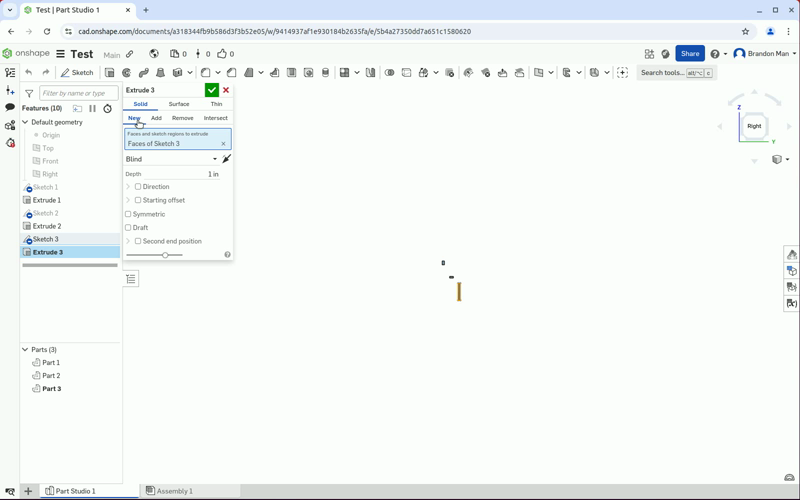
click(137, 120)
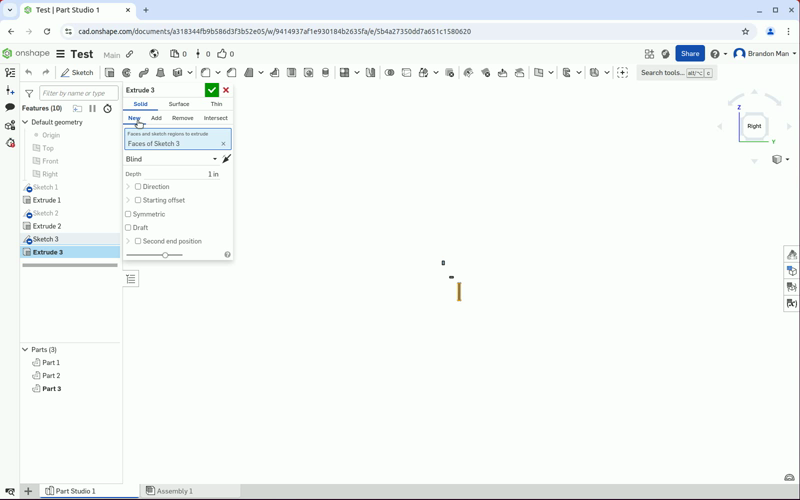
key(tab, 4)
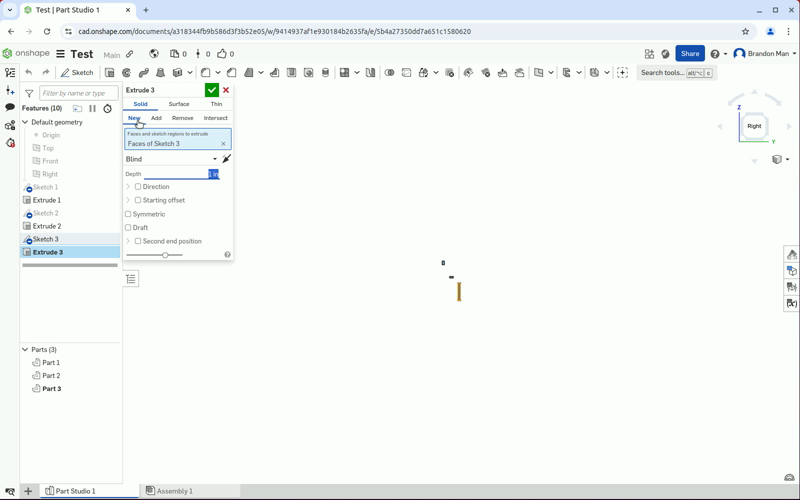
text(23.108)
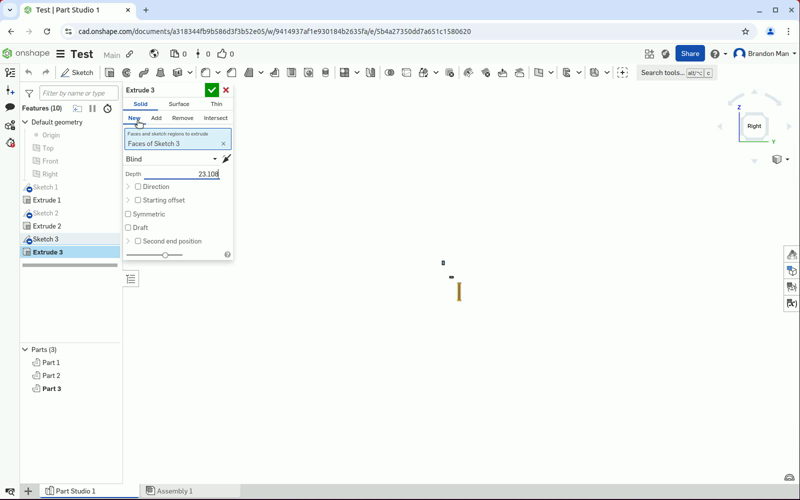
key(enter)
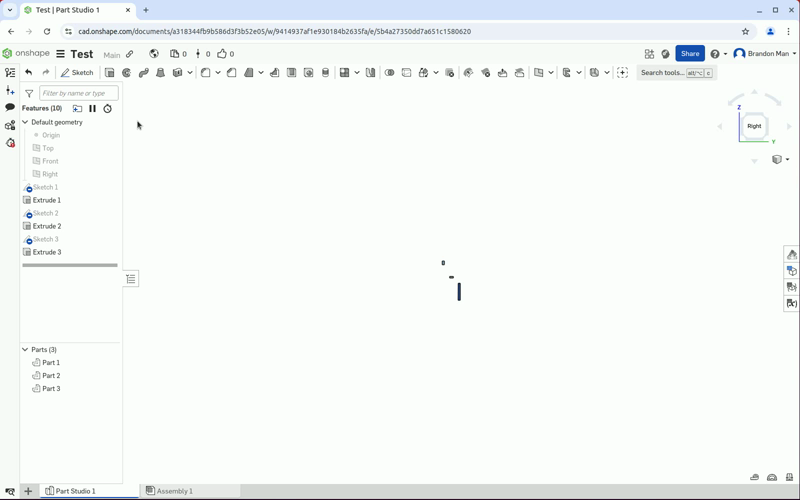
key(shift+h)
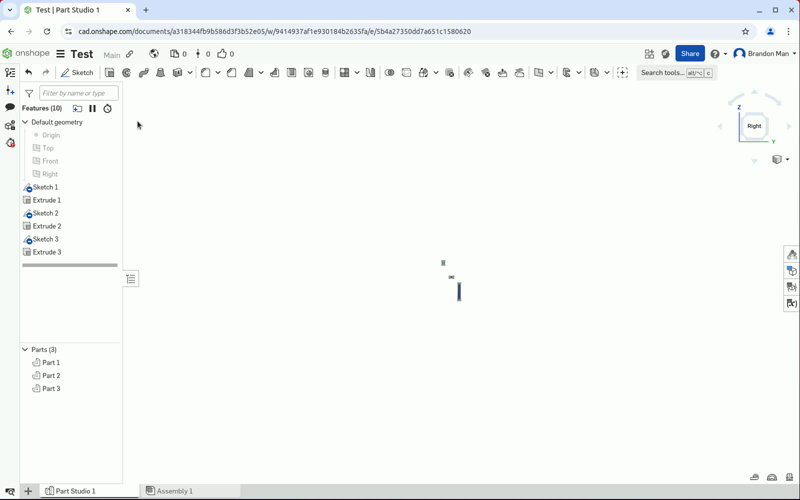
key(shift+h)
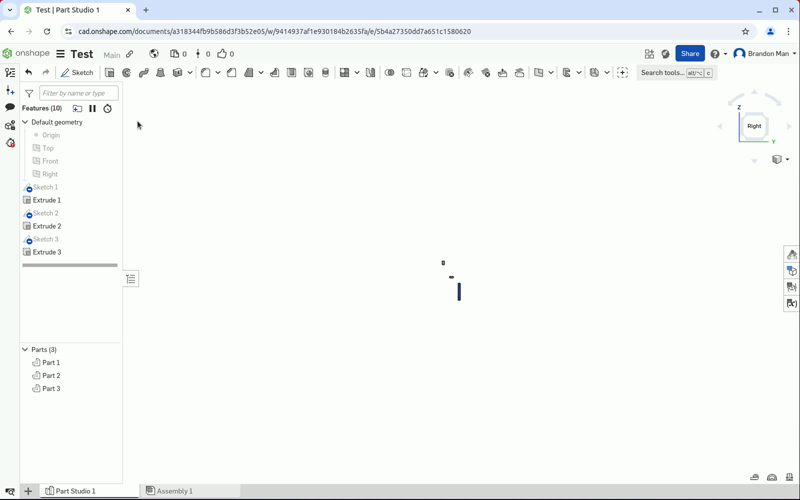
mouse_move(73, 189)
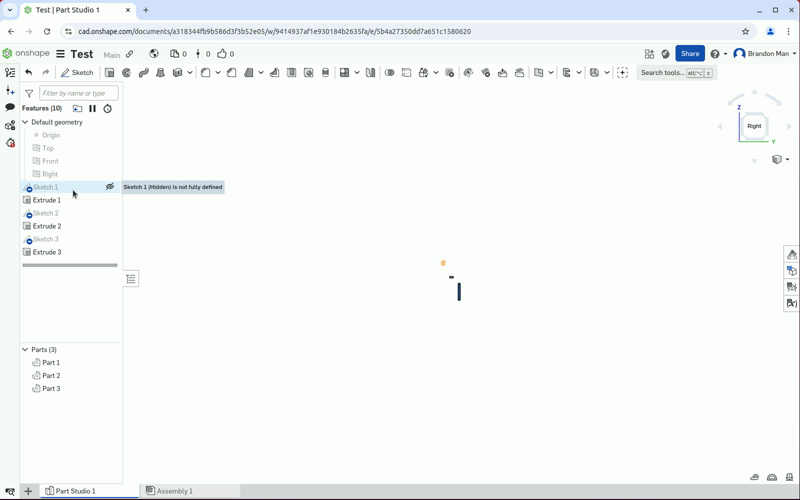
click(73, 189)
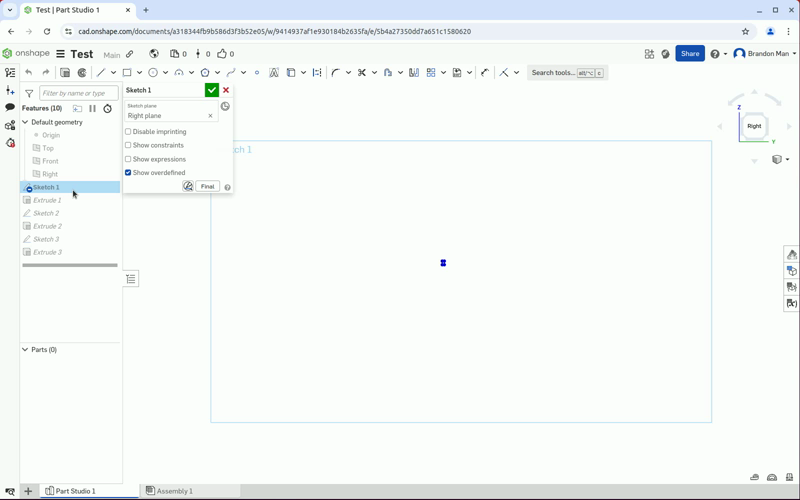
mouse_move(229, 92)
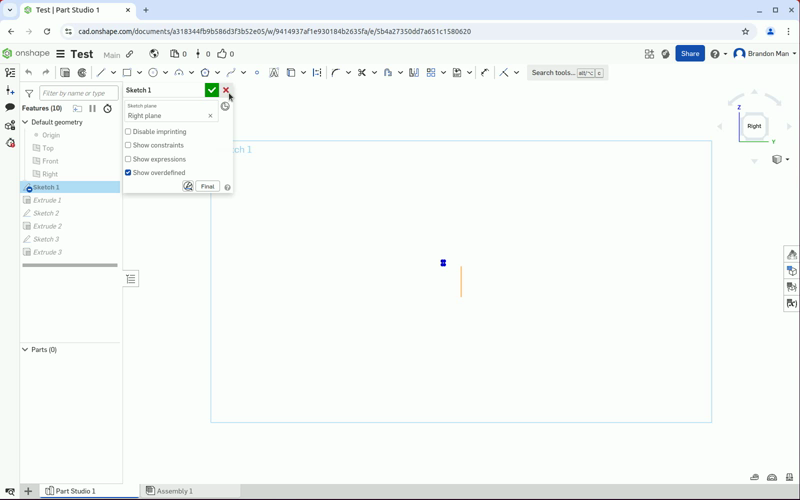
click(229, 92)
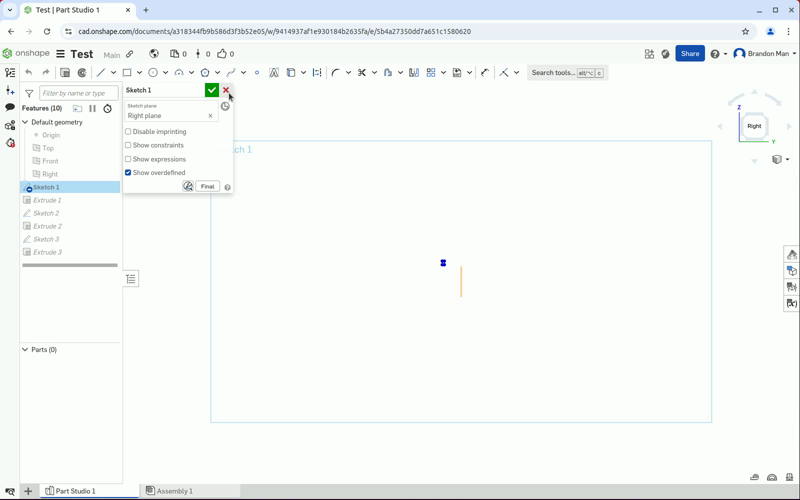
key(shift+s)
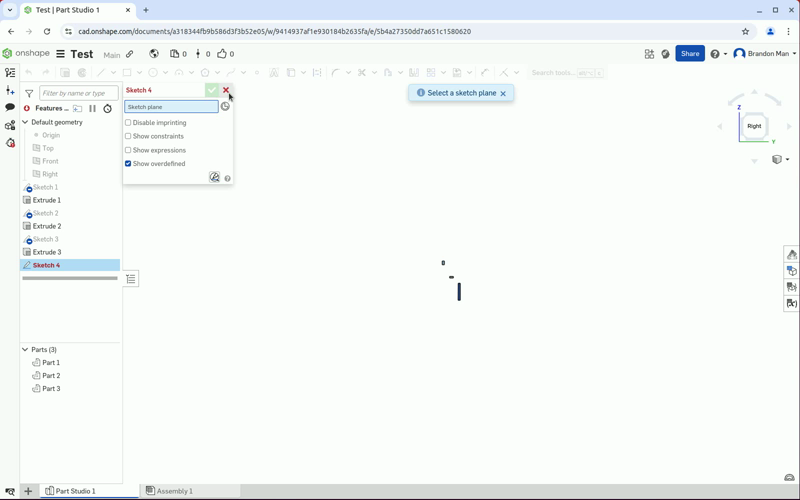
mouse_move(73, 176)
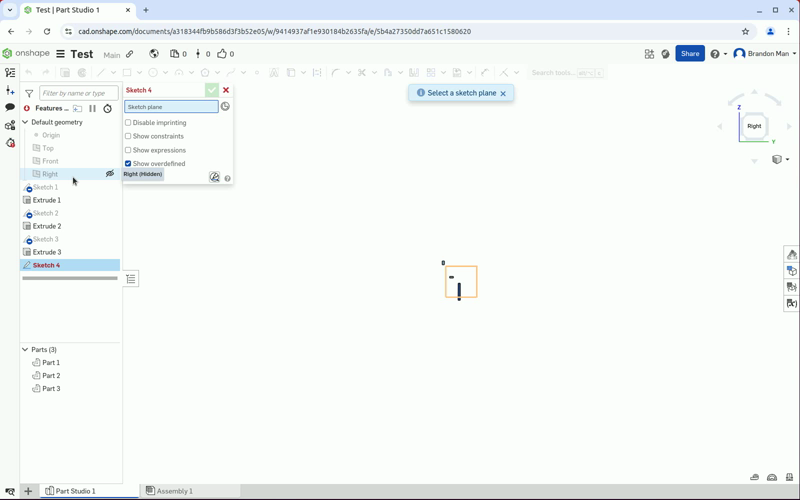
click(73, 176)
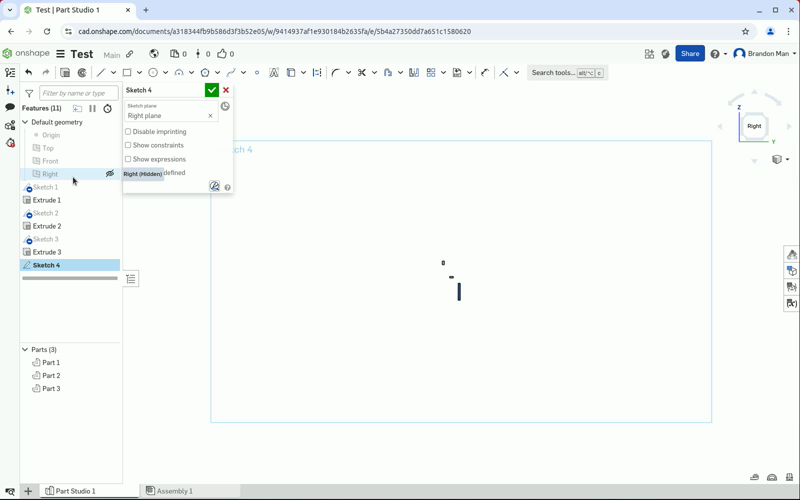
mouse_move(73, 352)
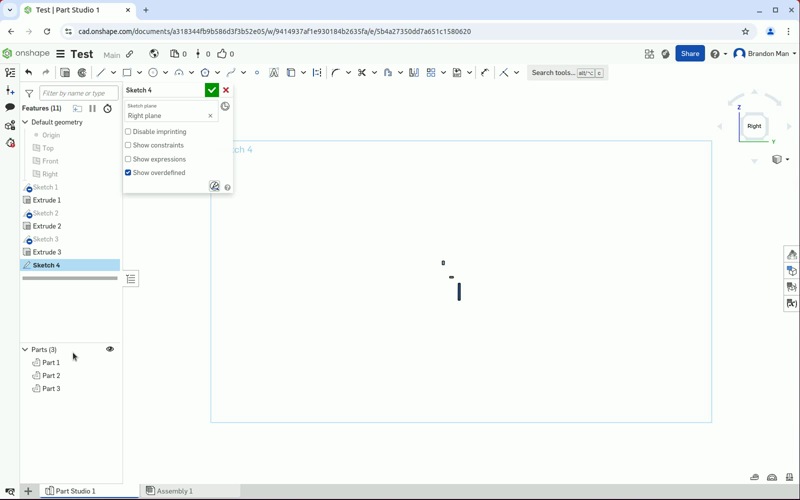
key(y)
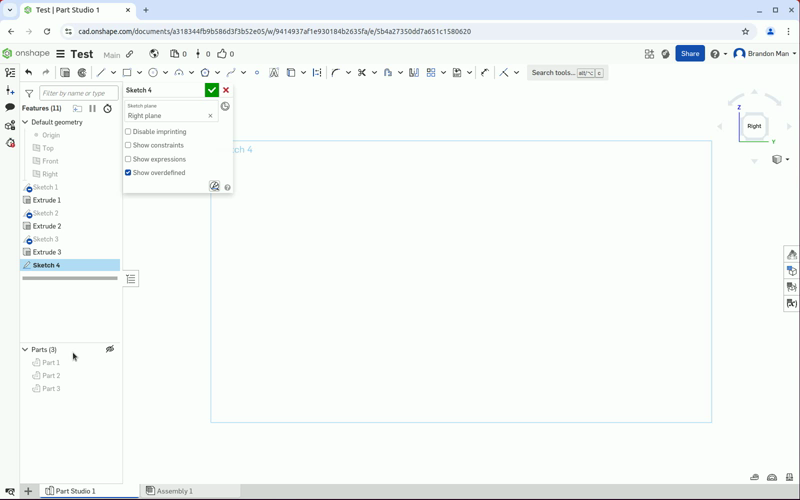
key(l)
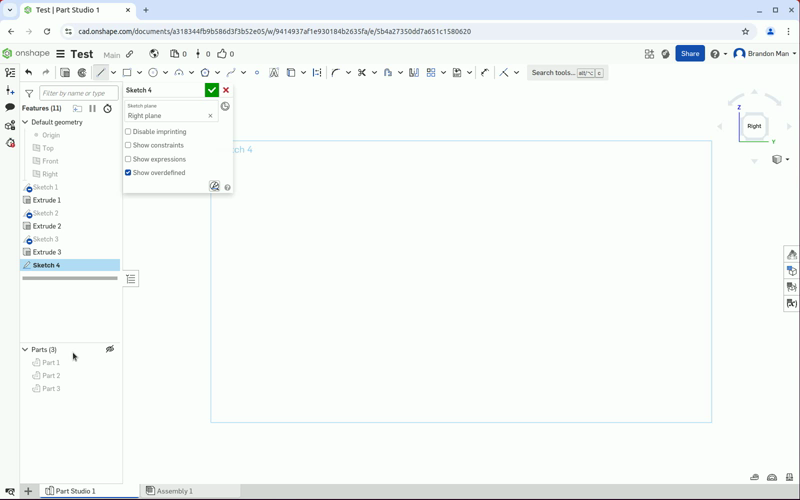
key_down(shift)
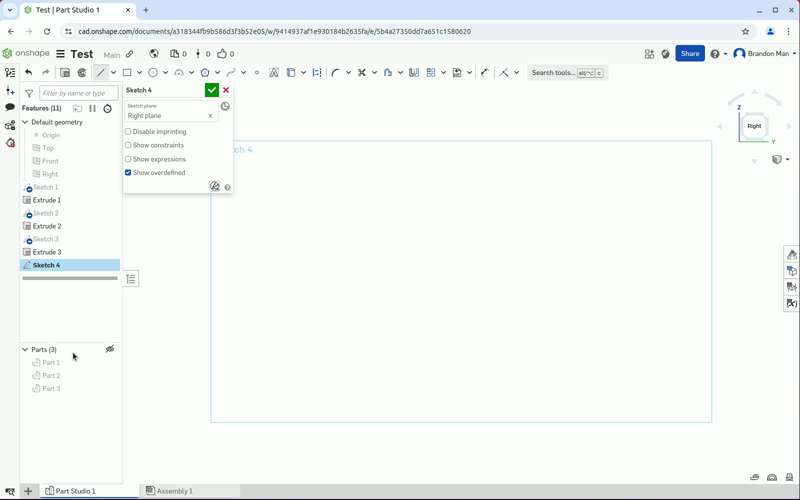
mouse_move(458, 308)
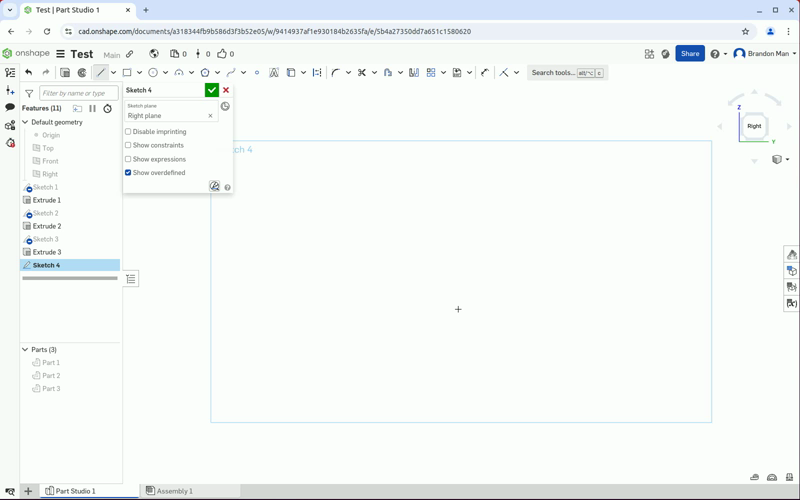
click(458, 308)
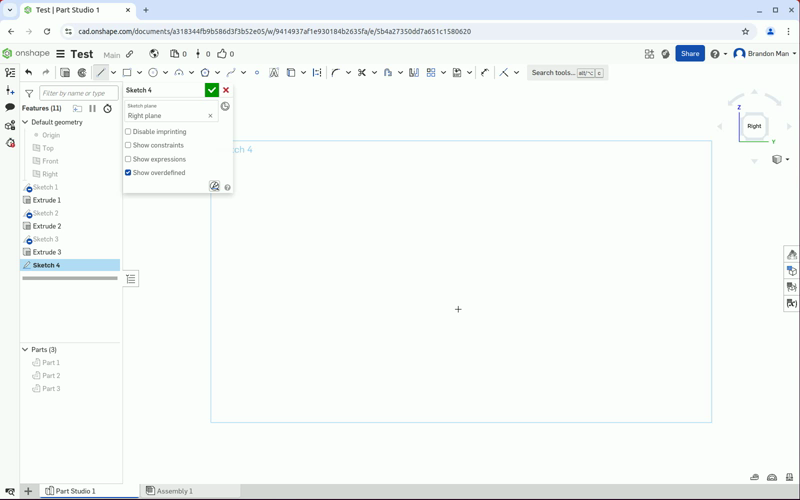
key_up(shift)
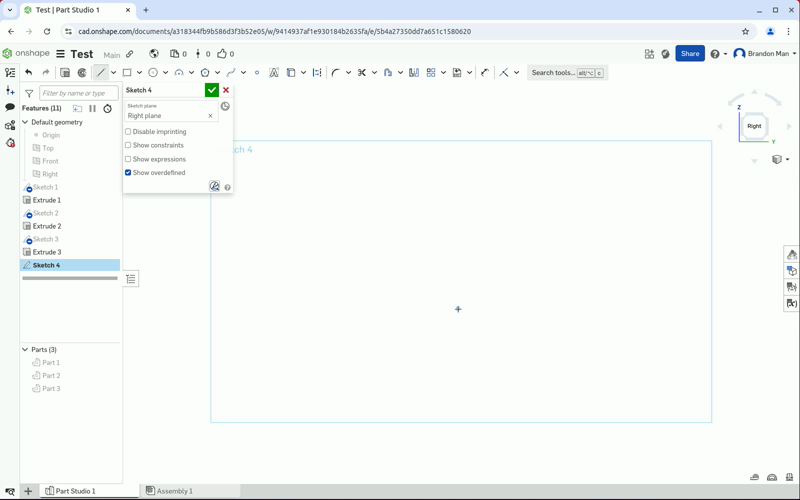
key_down(shift)
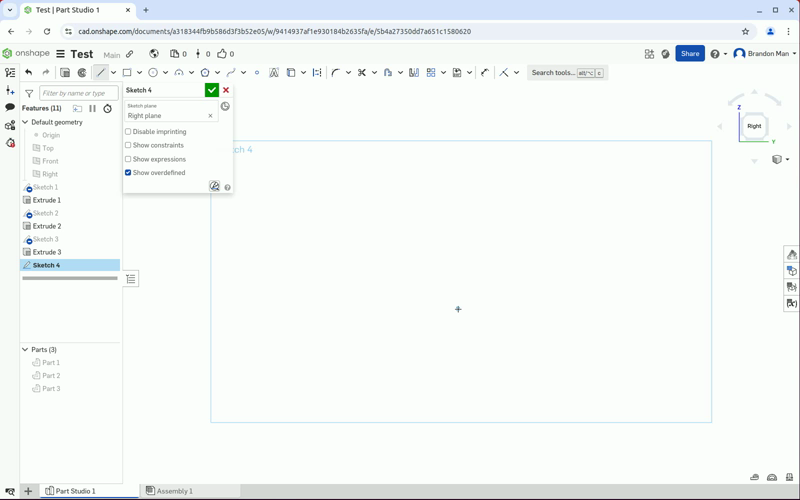
mouse_move(488, 308)
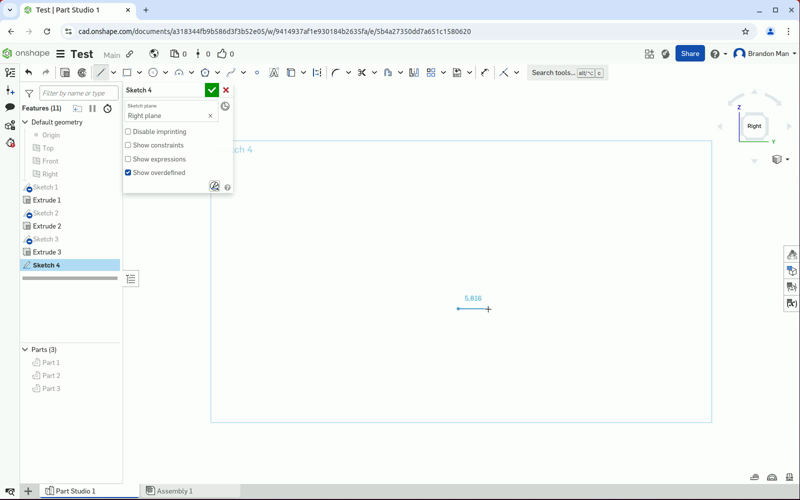
mouse_move(478, 308)
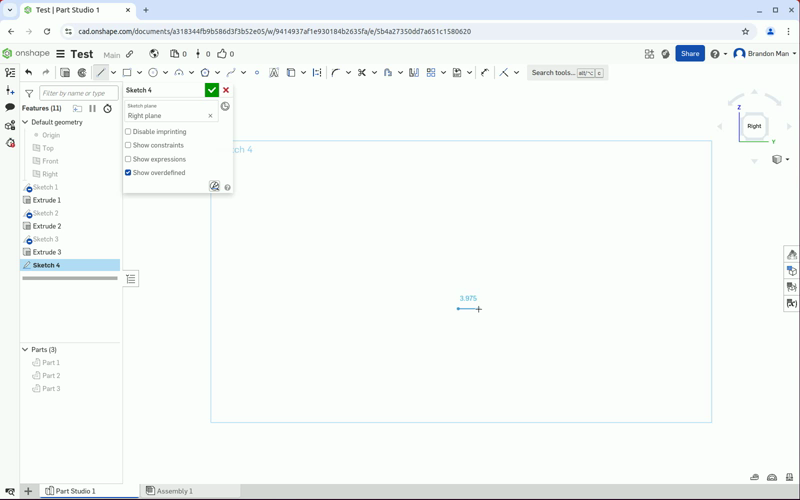
click(478, 308)
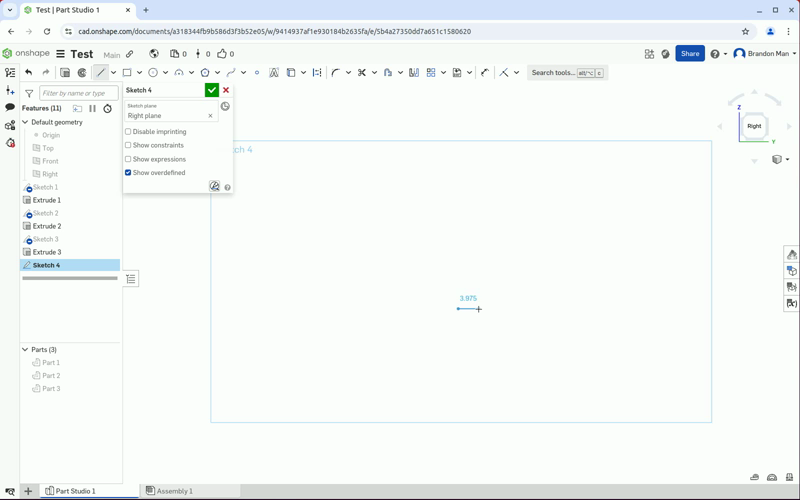
key_up(shift)
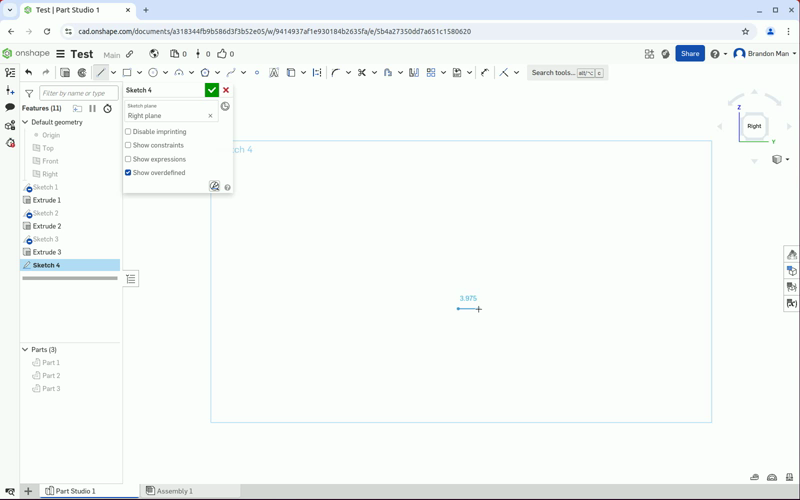
key_down(shift)
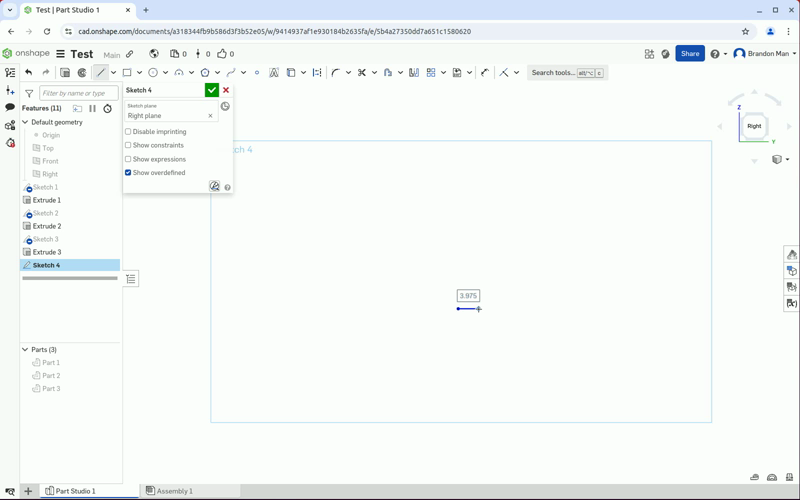
mouse_move(508, 308)
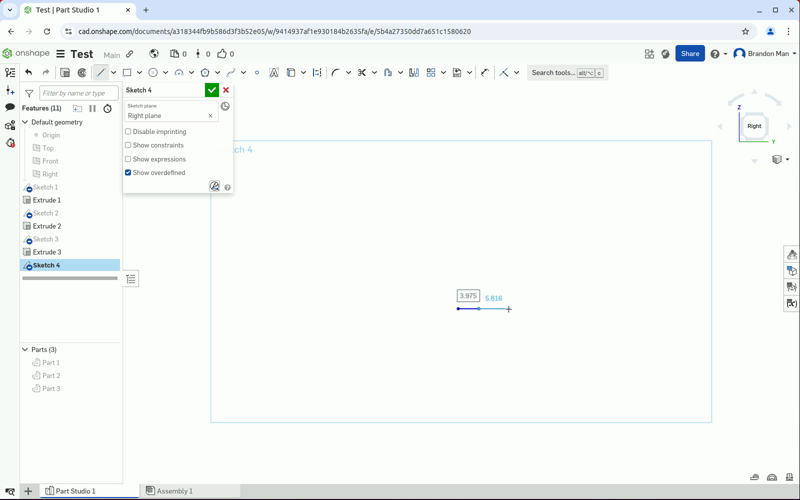
mouse_move(478, 277)
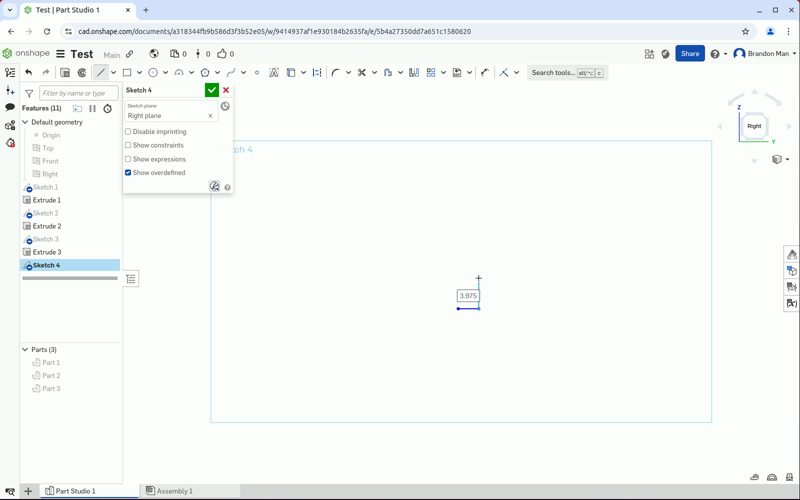
click(478, 277)
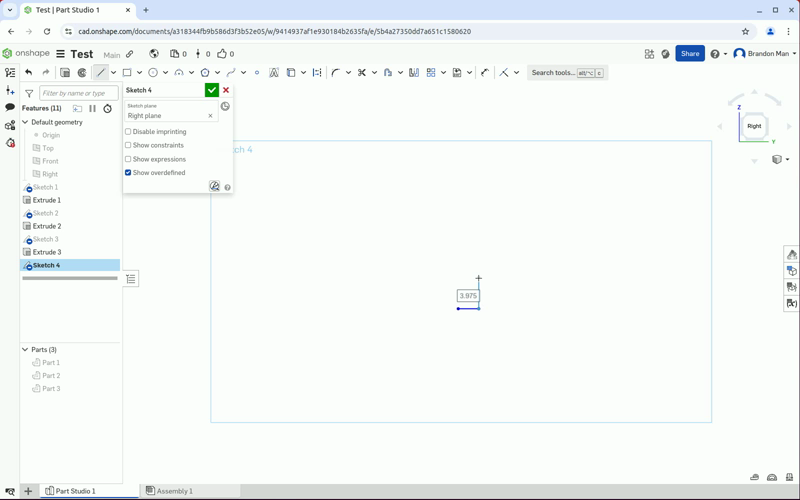
key_up(shift)
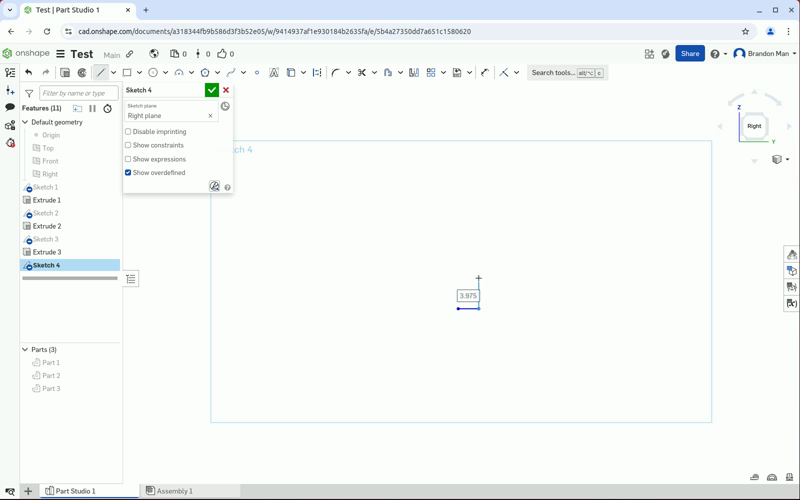
key_down(shift)
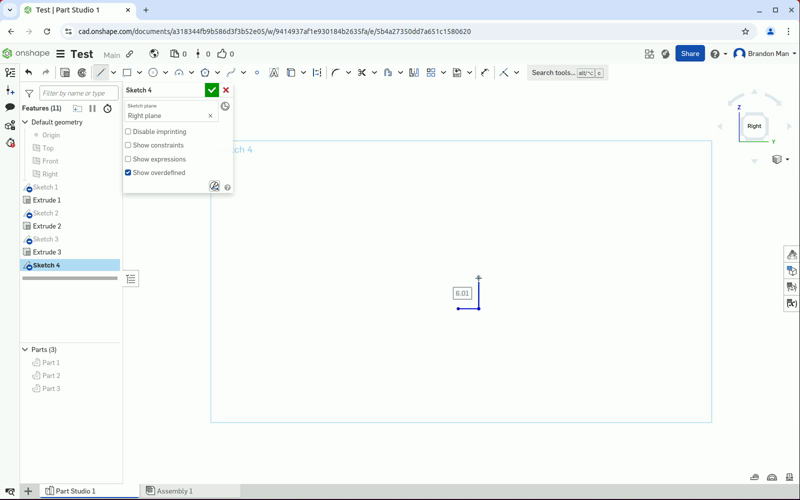
mouse_move(508, 277)
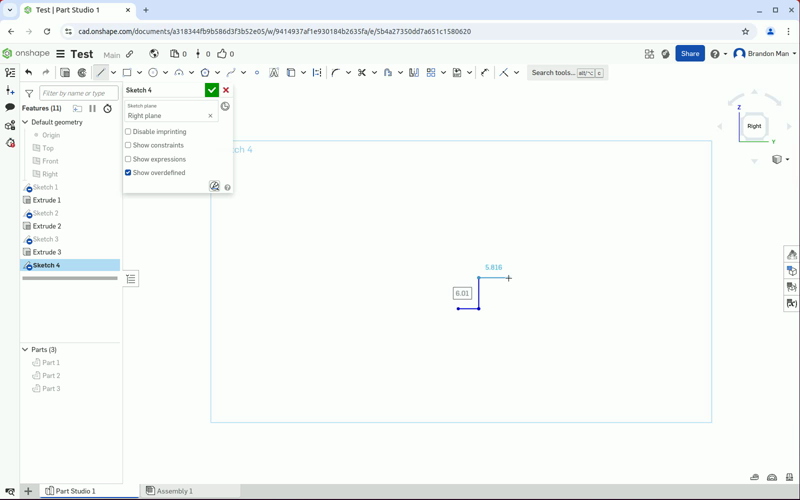
mouse_move(458, 277)
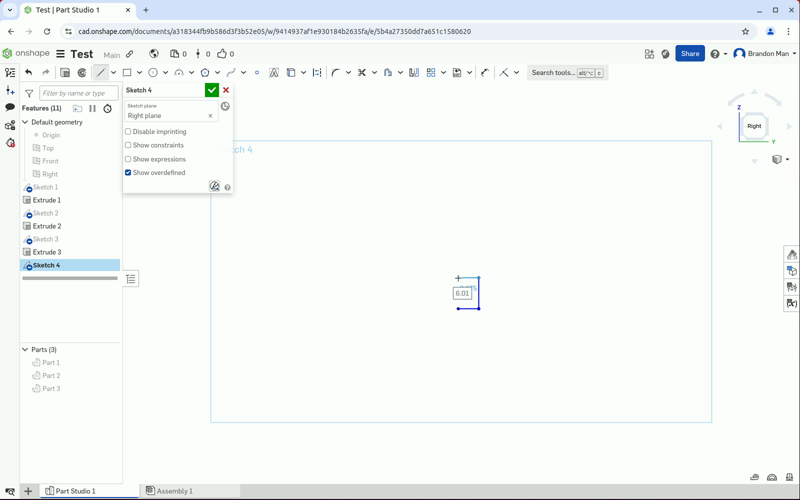
click(458, 277)
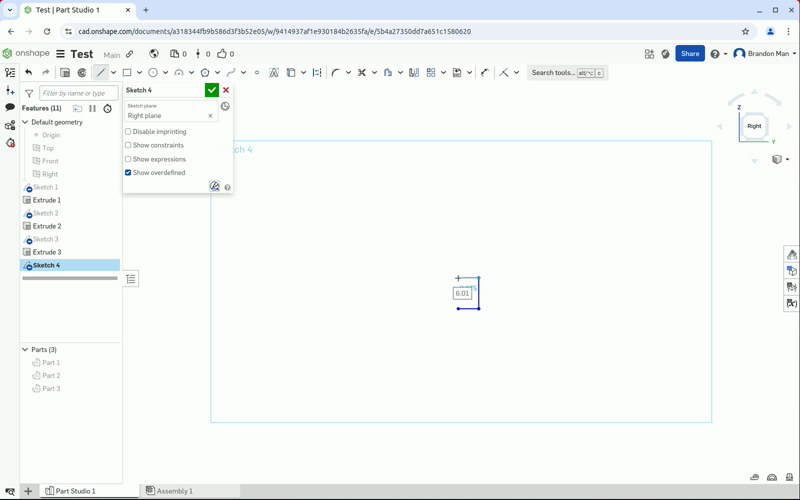
key_up(shift)
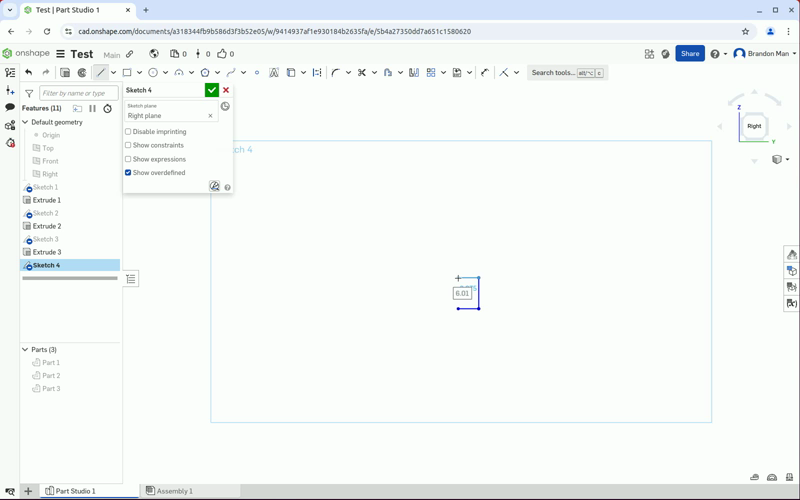
key_down(shift)
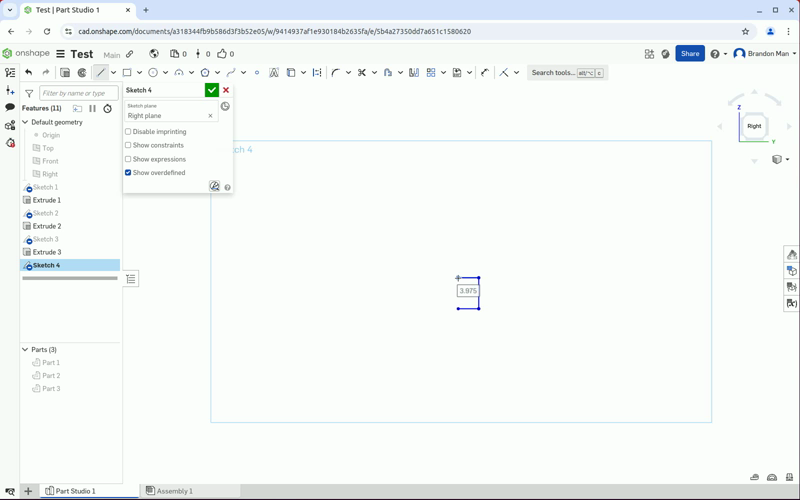
mouse_move(488, 277)
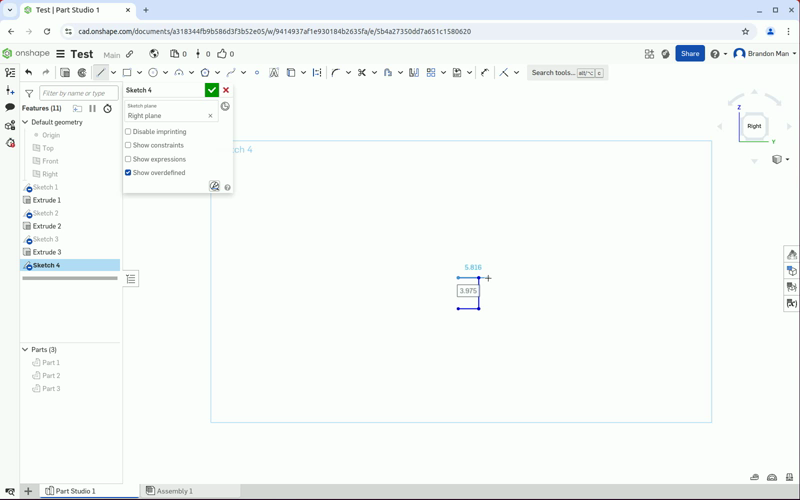
mouse_move(458, 284)
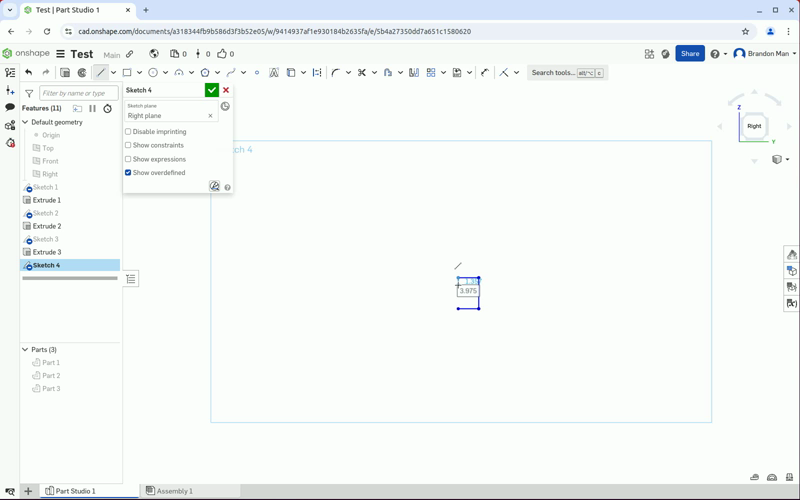
scroll(6)
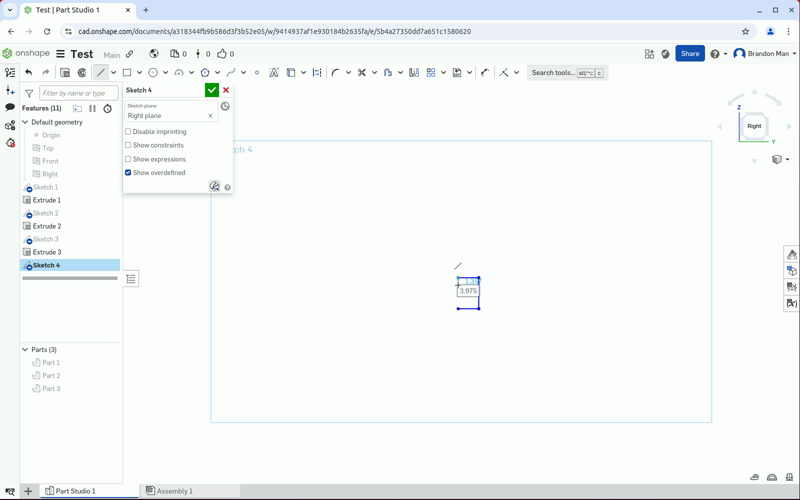
scroll(6)
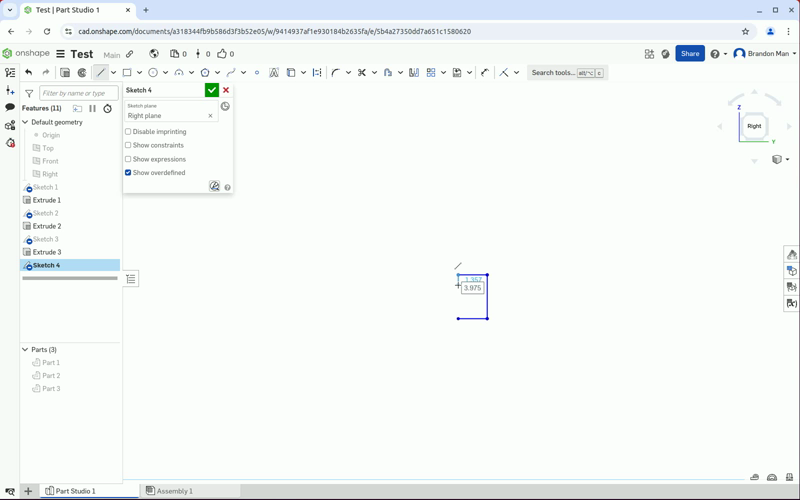
scroll(6)
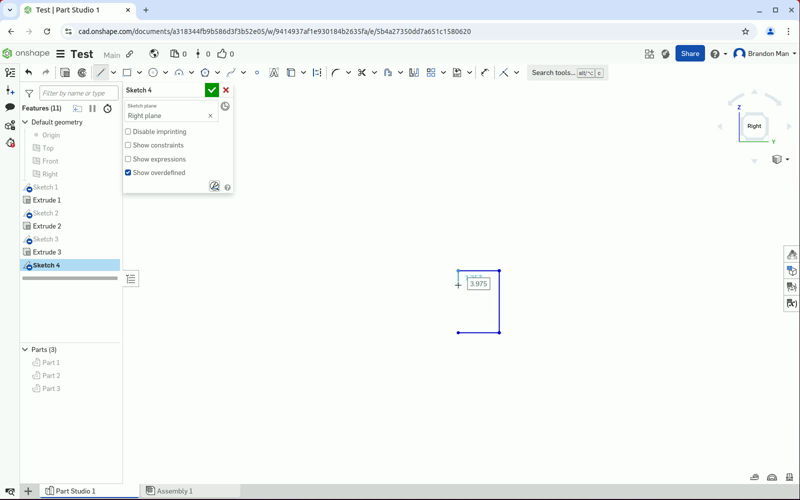
scroll(6)
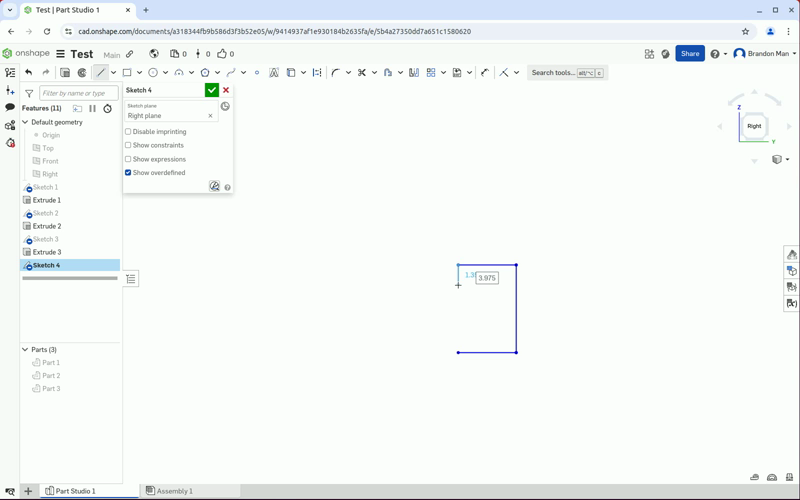
scroll(6)
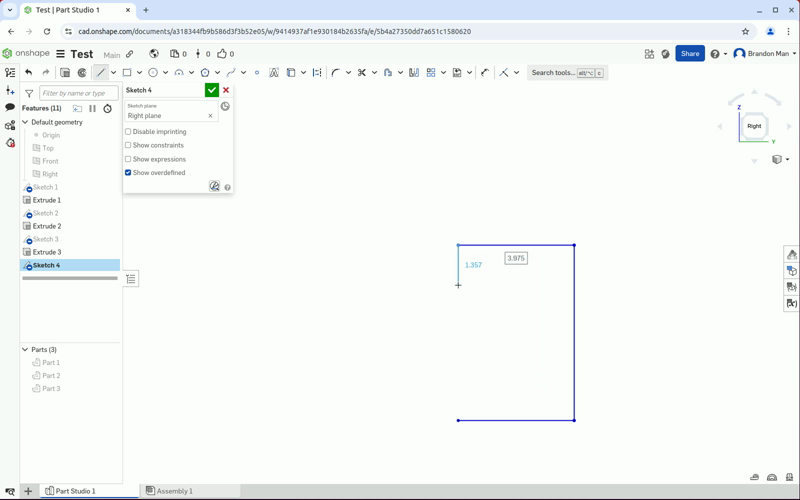
scroll(6)
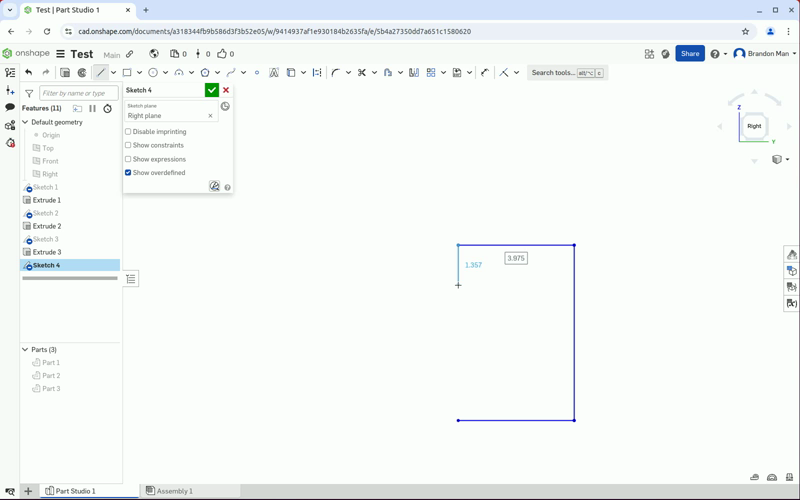
scroll(6)
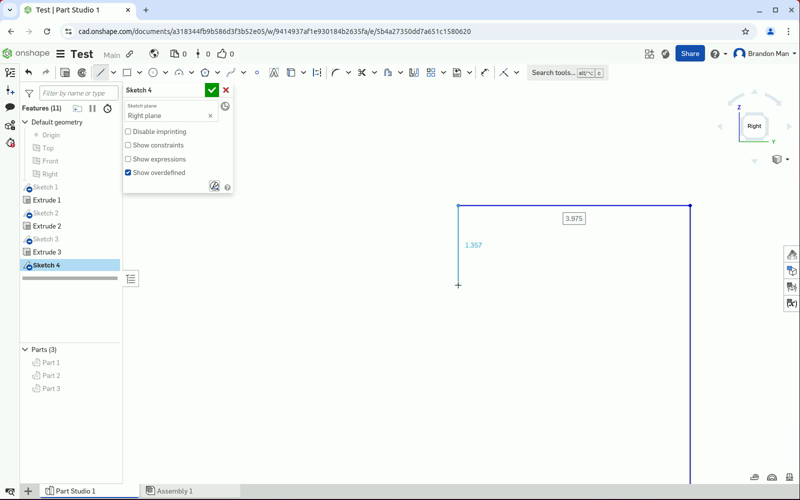
click(458, 284)
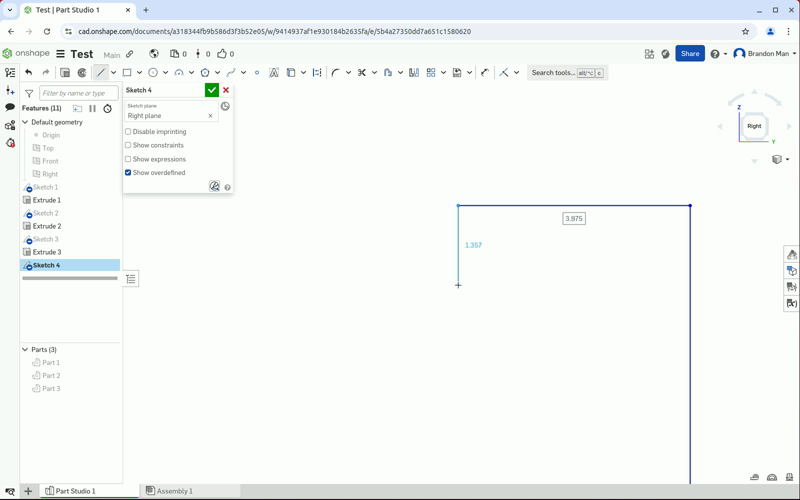
scroll(-6)
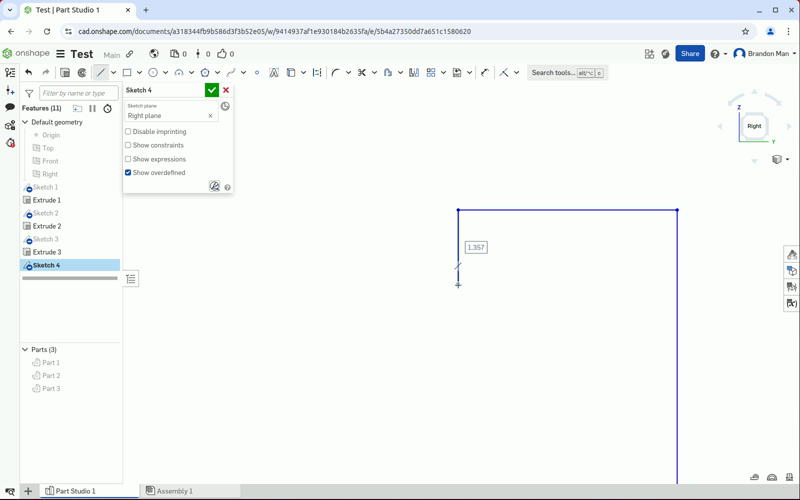
scroll(-6)
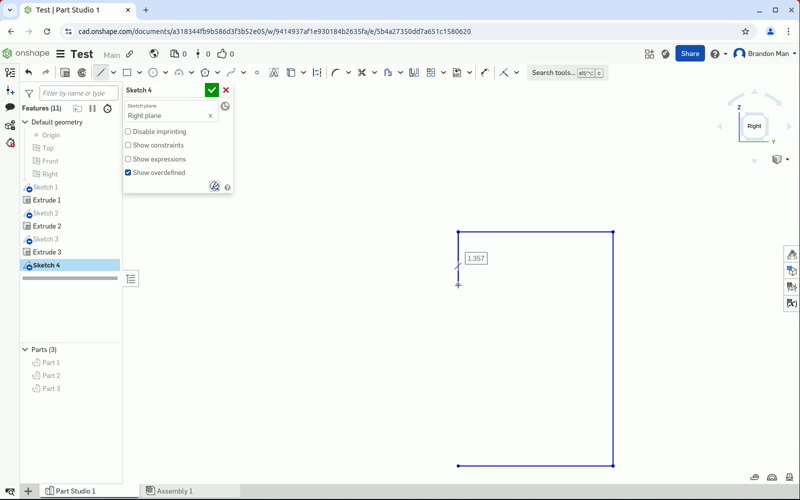
scroll(-6)
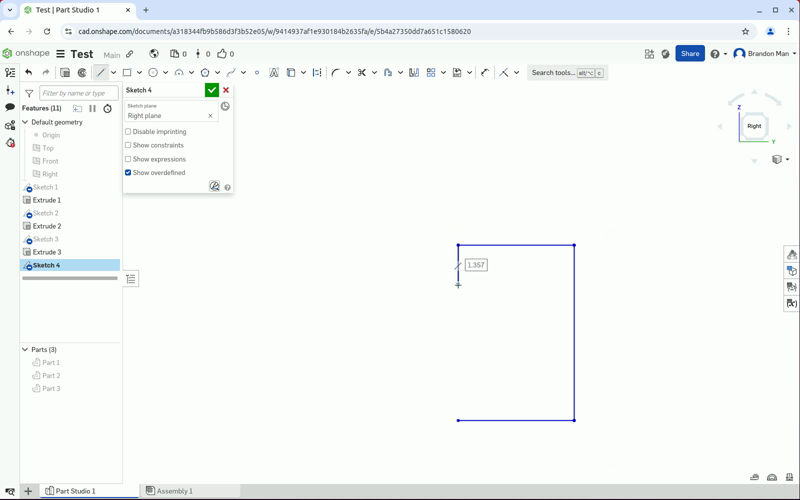
scroll(-6)
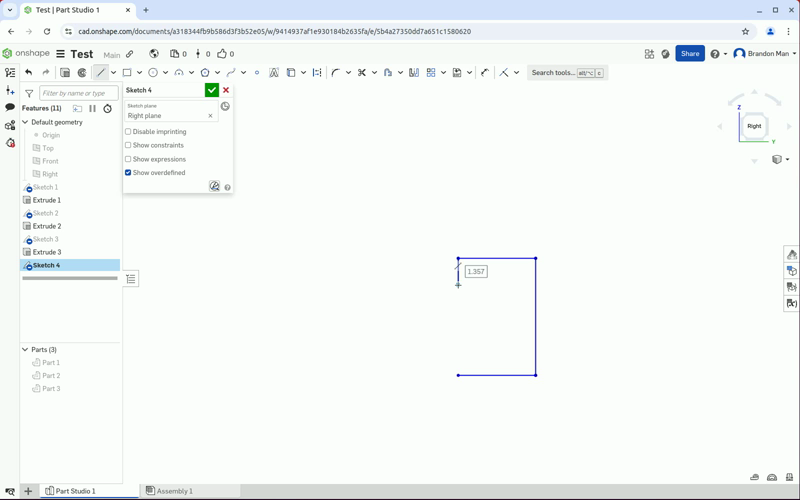
scroll(-6)
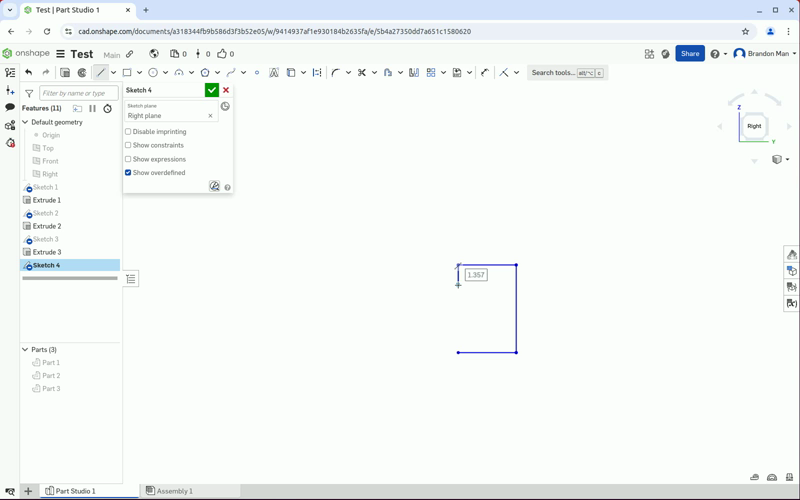
scroll(-6)
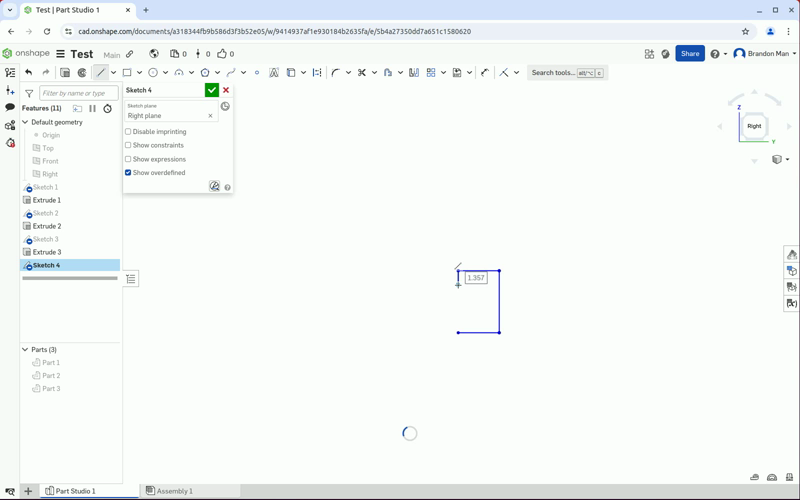
scroll(-6)
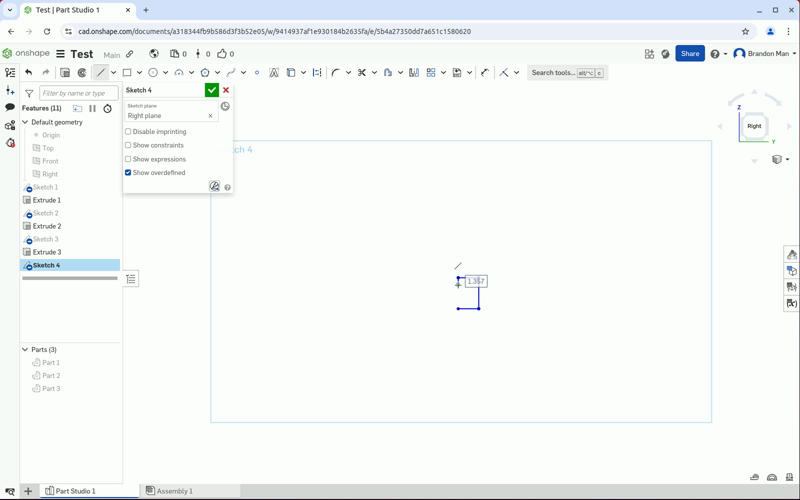
key_up(shift)
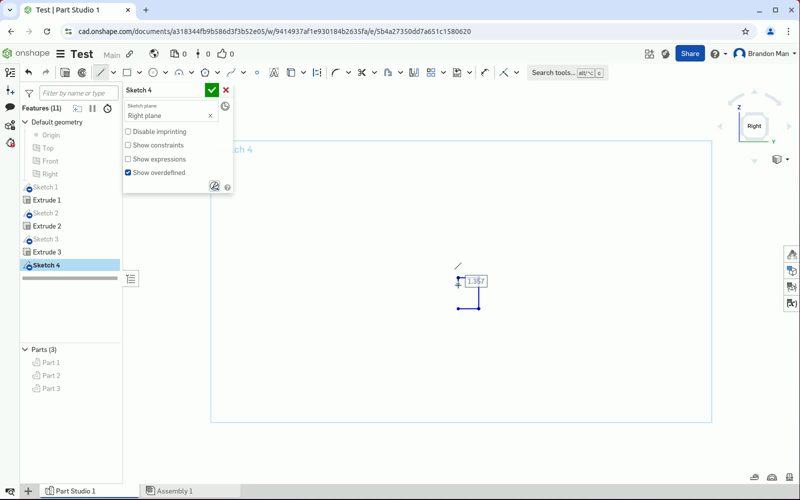
key_down(shift)
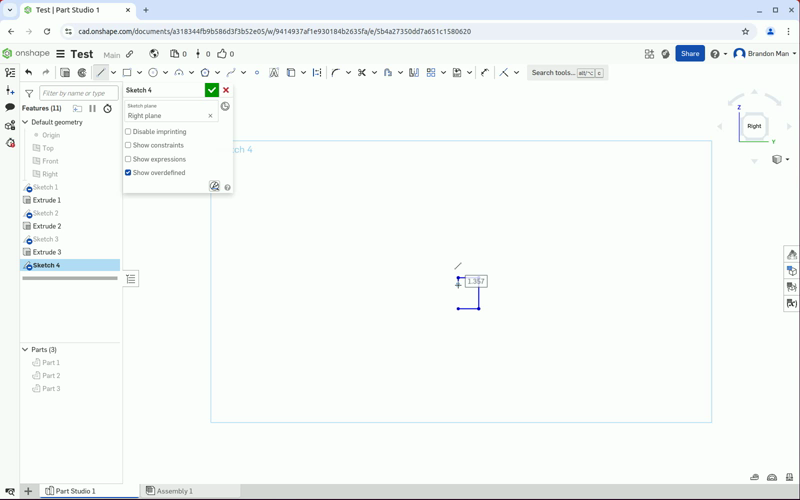
mouse_move(488, 284)
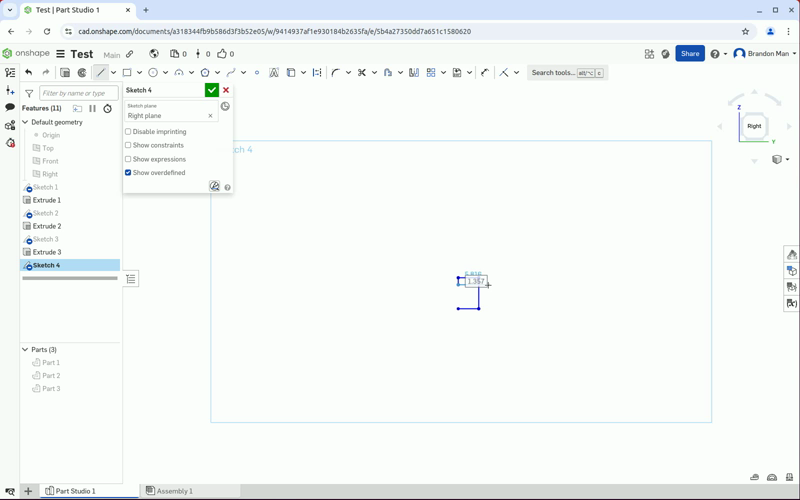
mouse_move(460, 284)
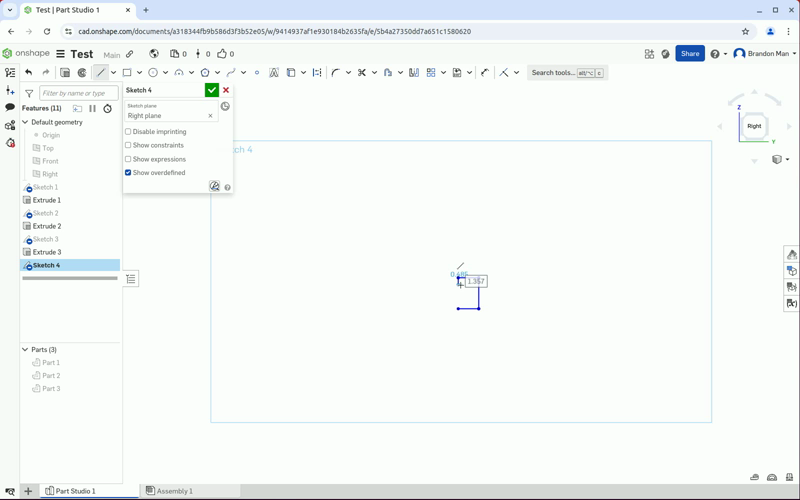
scroll(6)
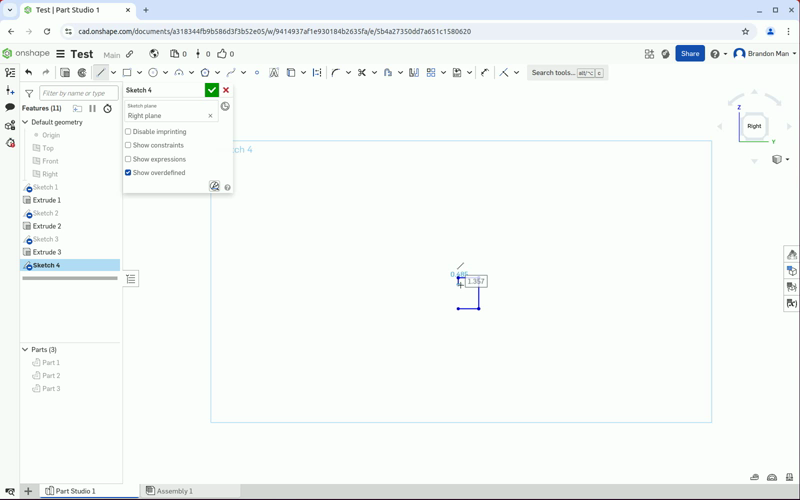
scroll(6)
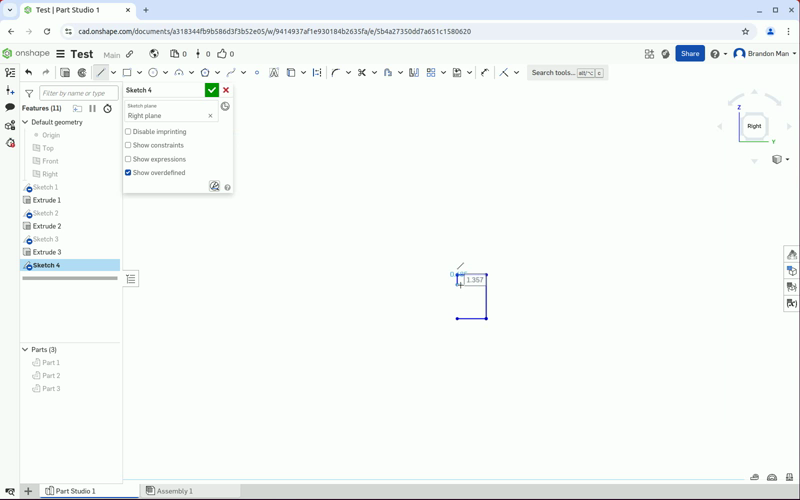
scroll(6)
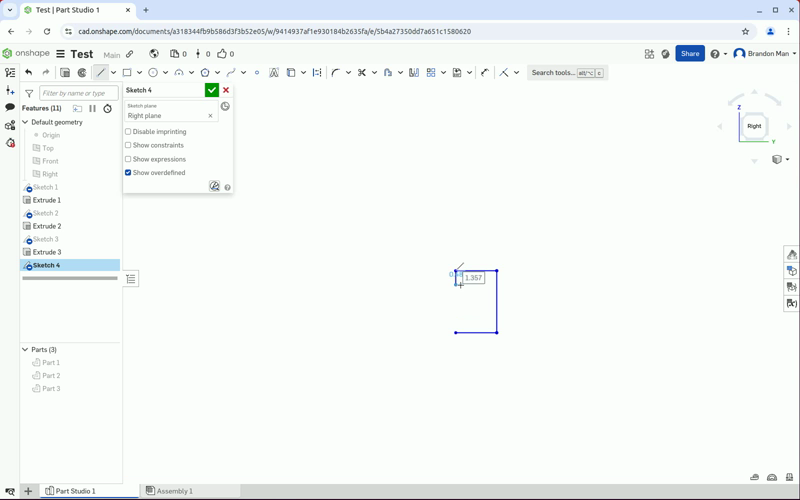
scroll(6)
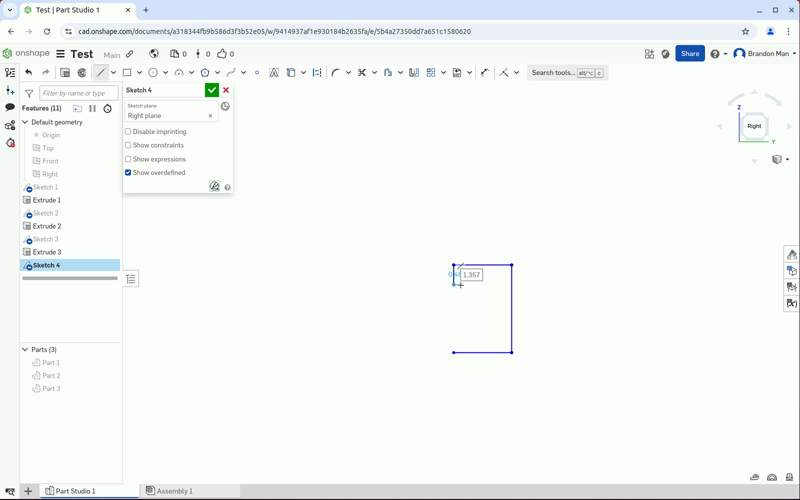
scroll(6)
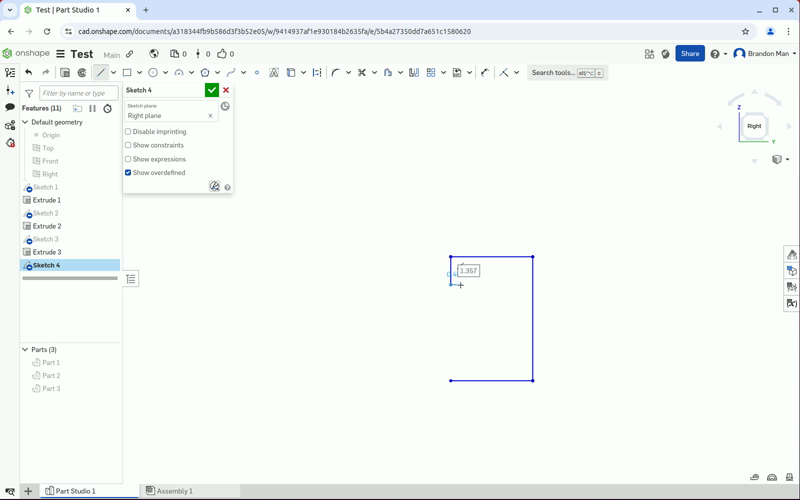
scroll(6)
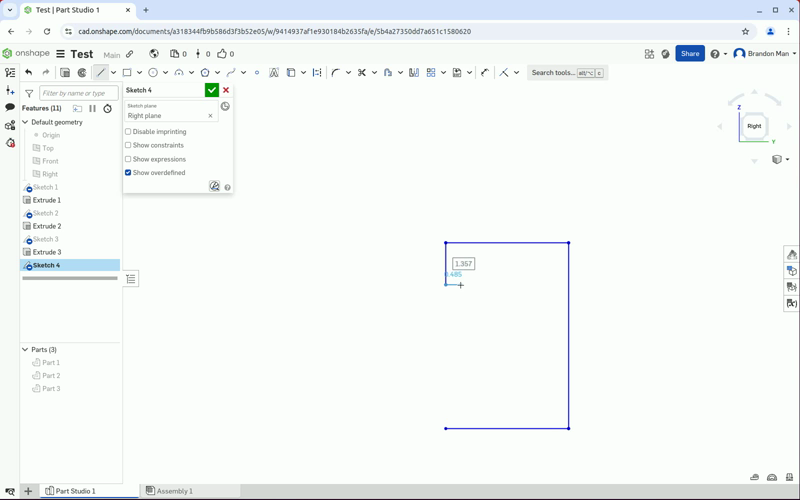
scroll(6)
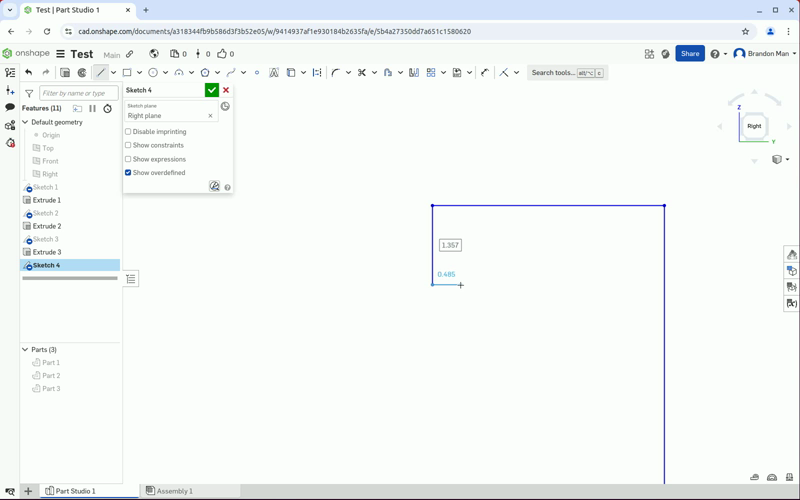
click(460, 284)
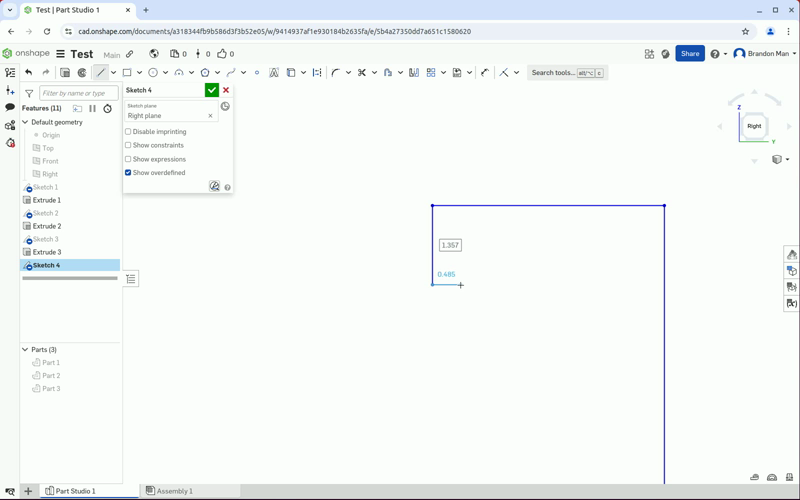
scroll(-6)
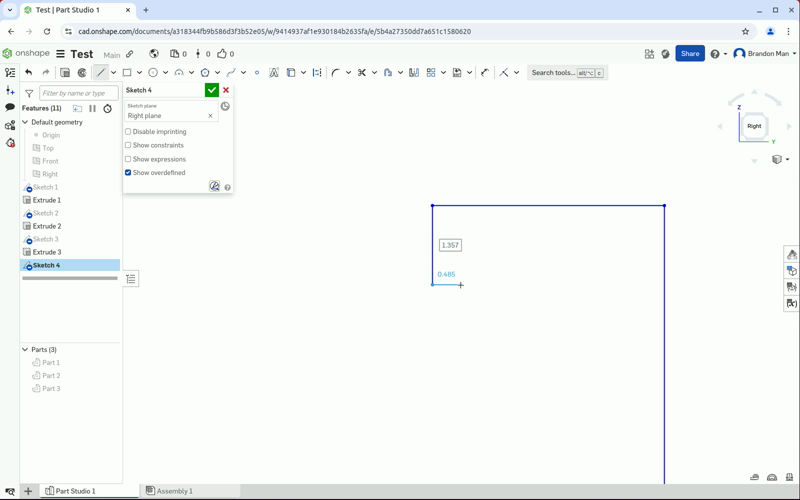
scroll(-6)
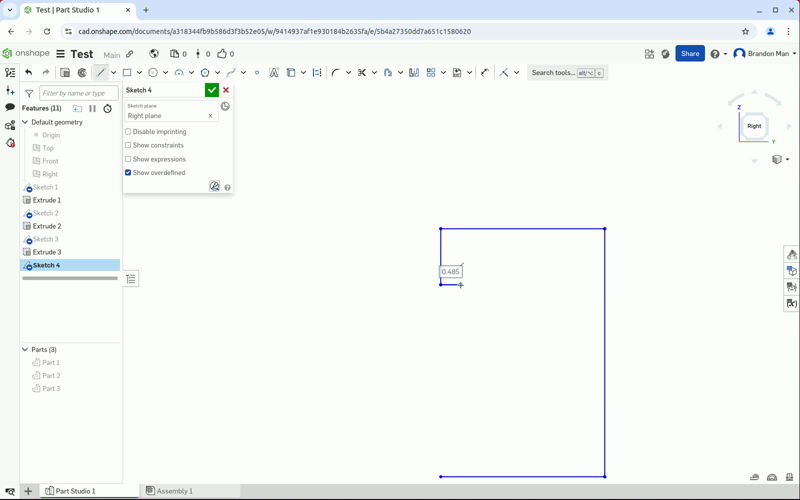
scroll(-6)
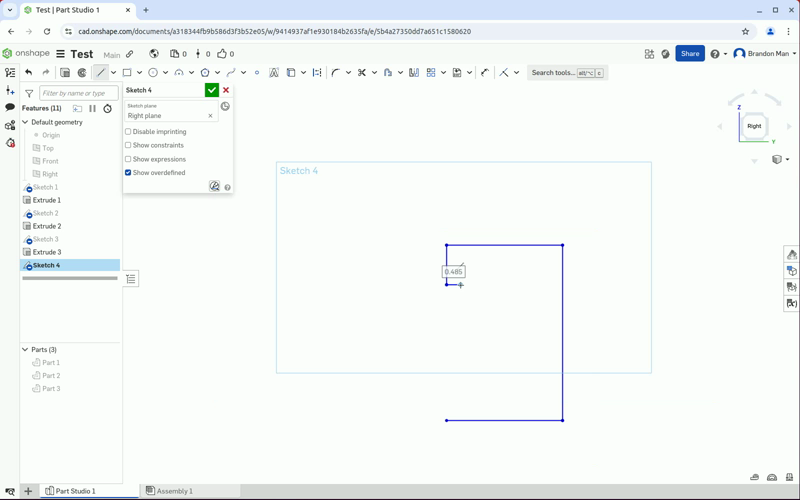
scroll(-6)
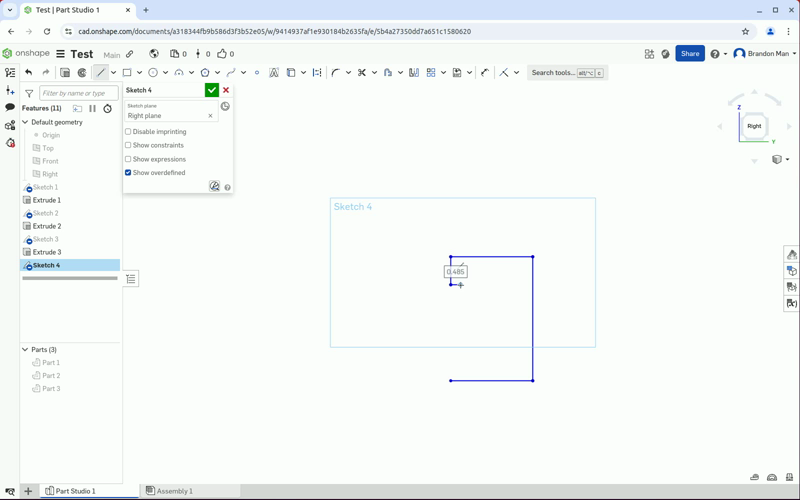
scroll(-6)
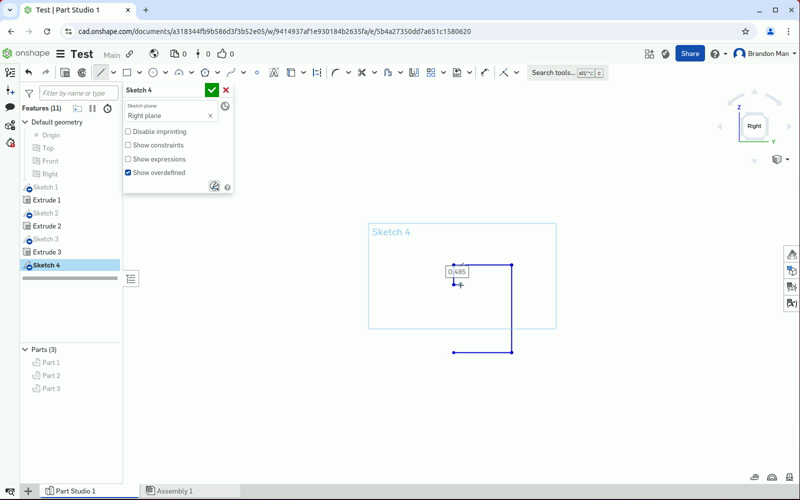
scroll(-6)
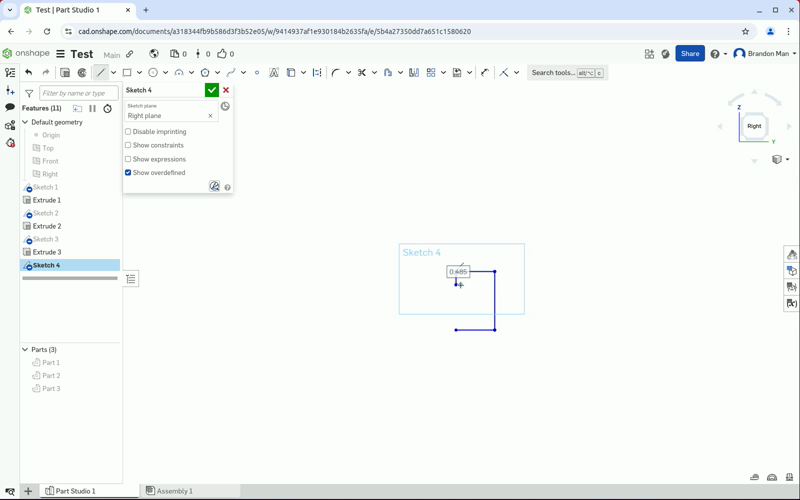
scroll(-6)
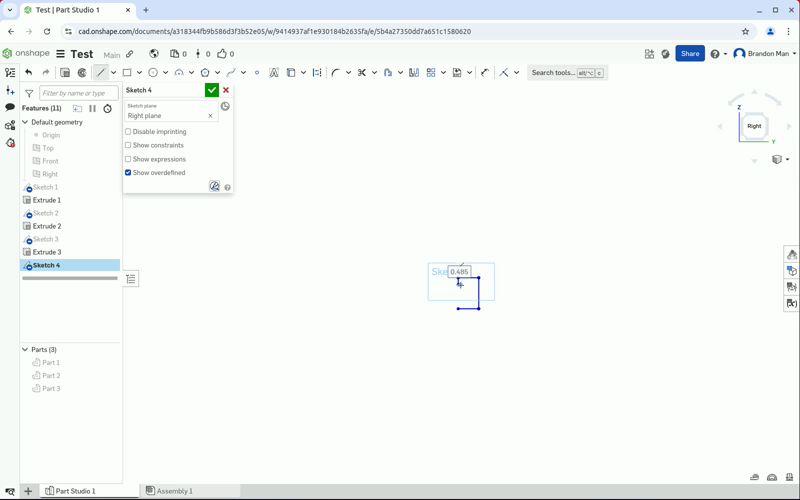
key_up(shift)
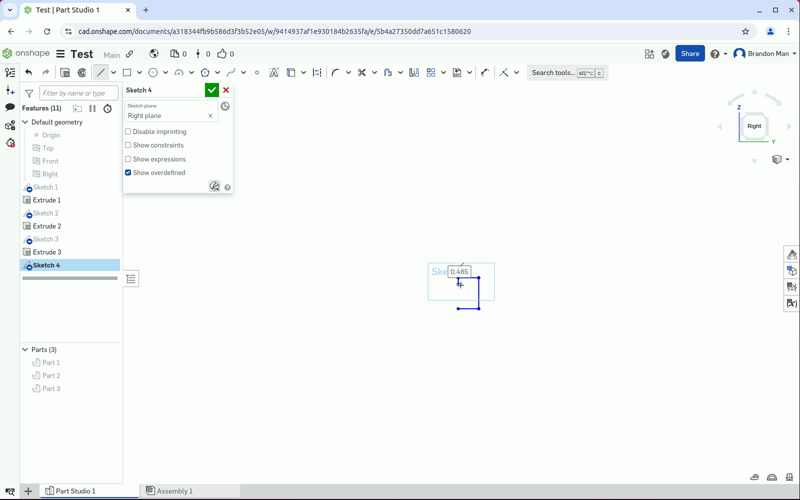
key_down(shift)
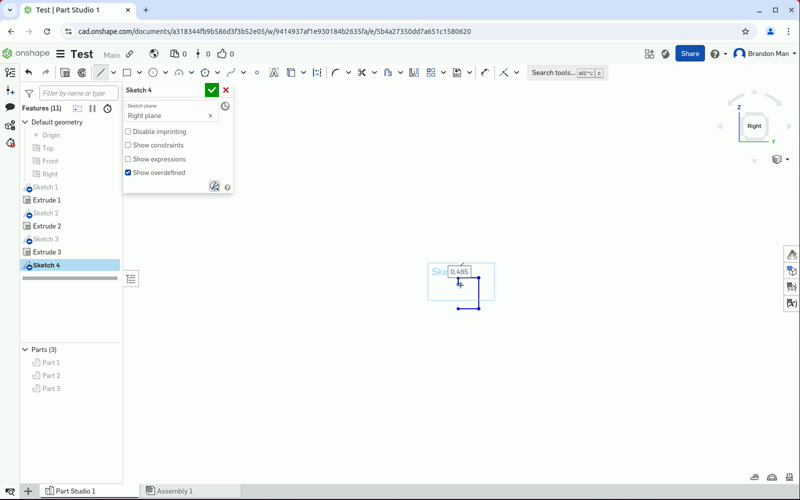
mouse_move(490, 284)
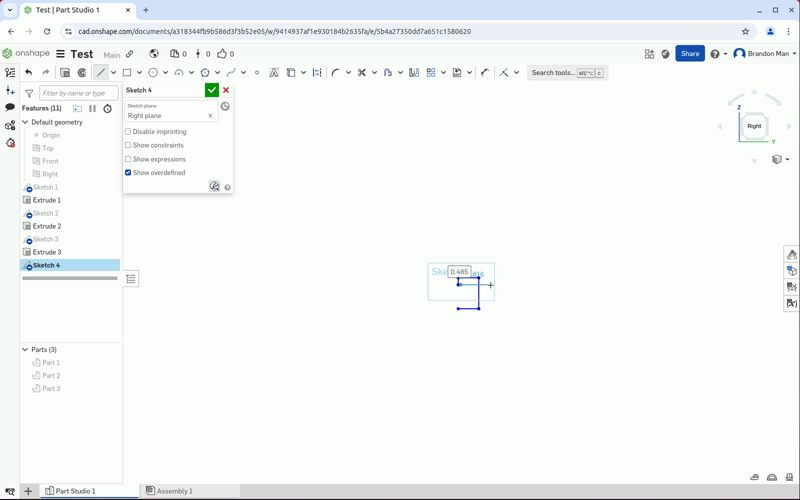
mouse_move(460, 301)
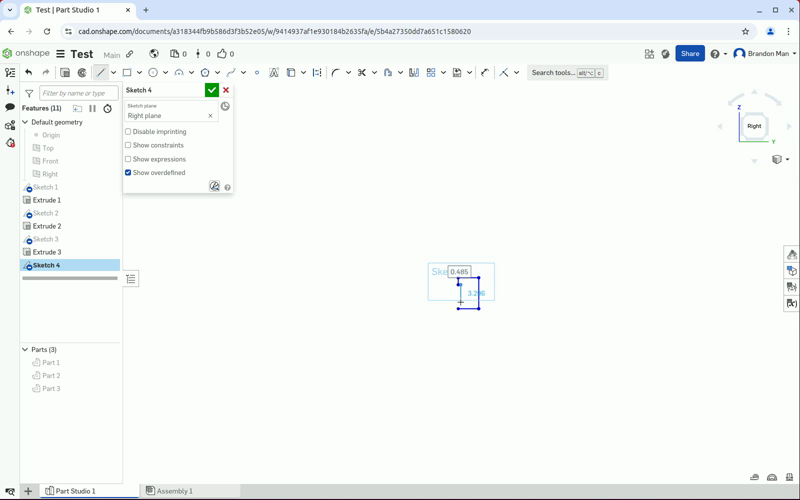
click(460, 301)
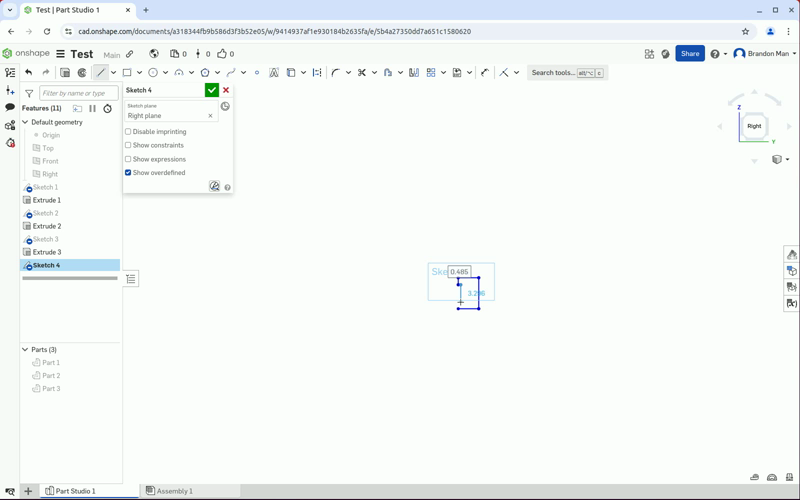
key_up(shift)
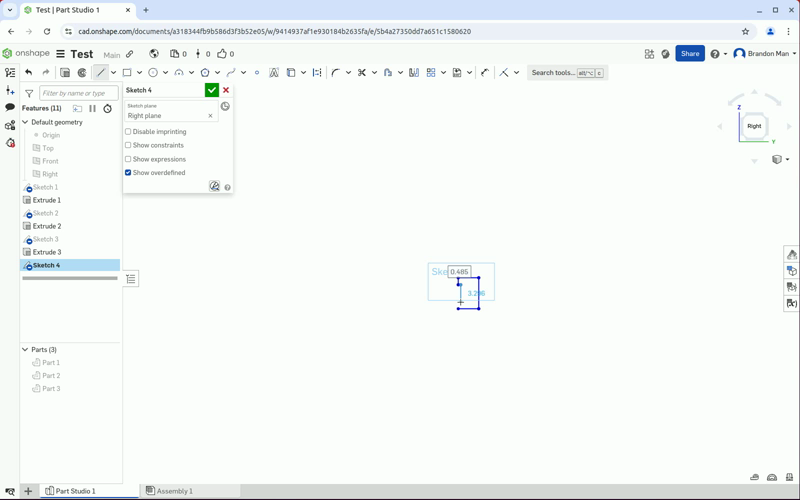
key_down(shift)
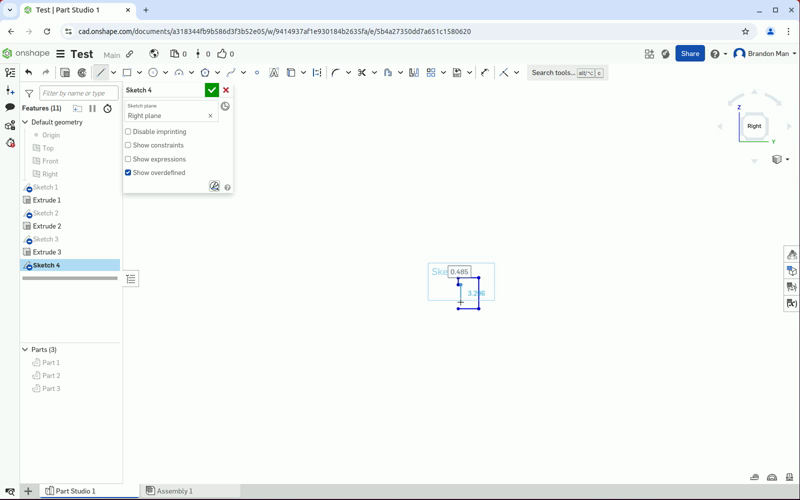
mouse_move(490, 301)
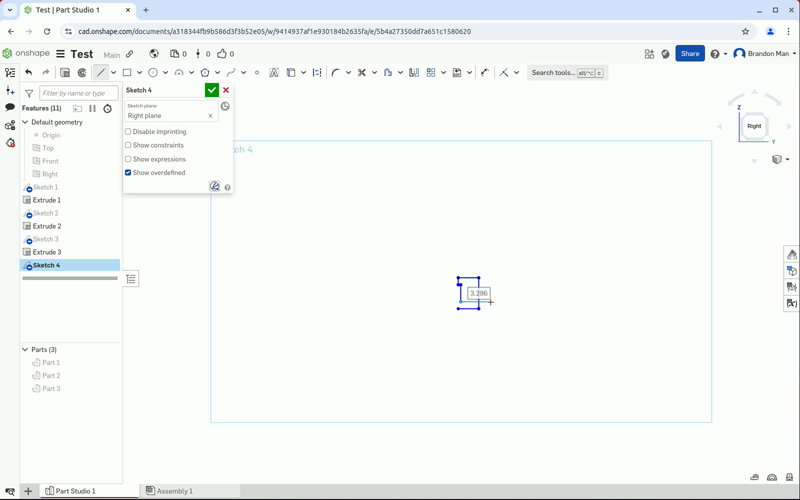
mouse_move(458, 301)
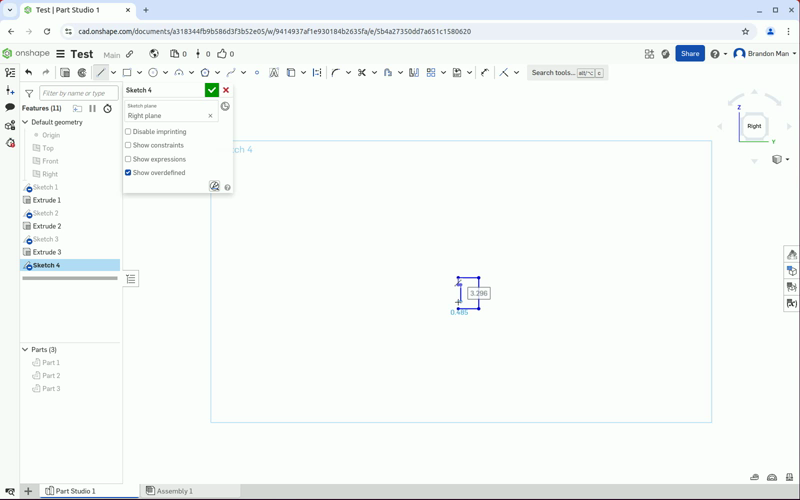
scroll(6)
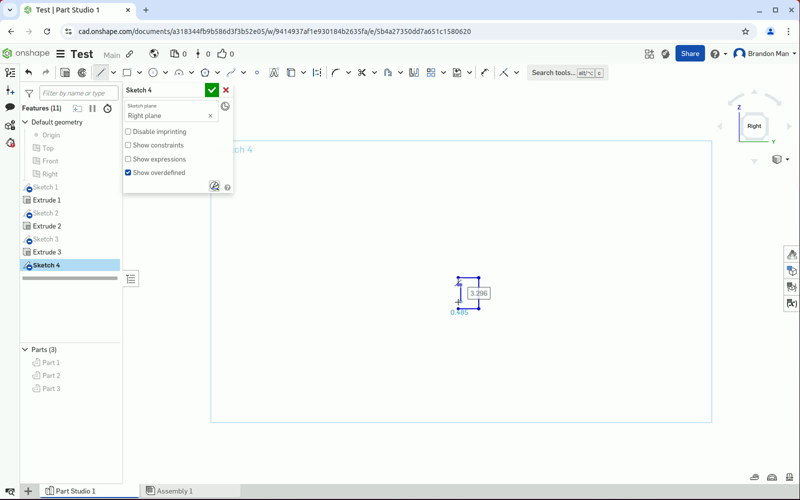
scroll(6)
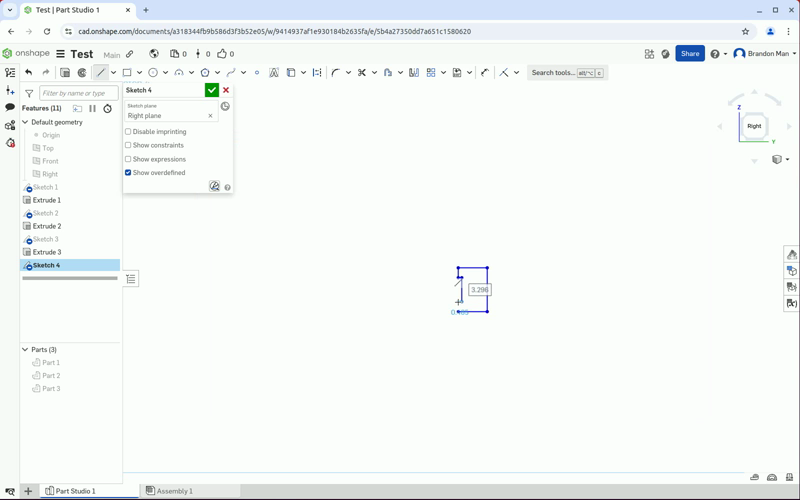
scroll(6)
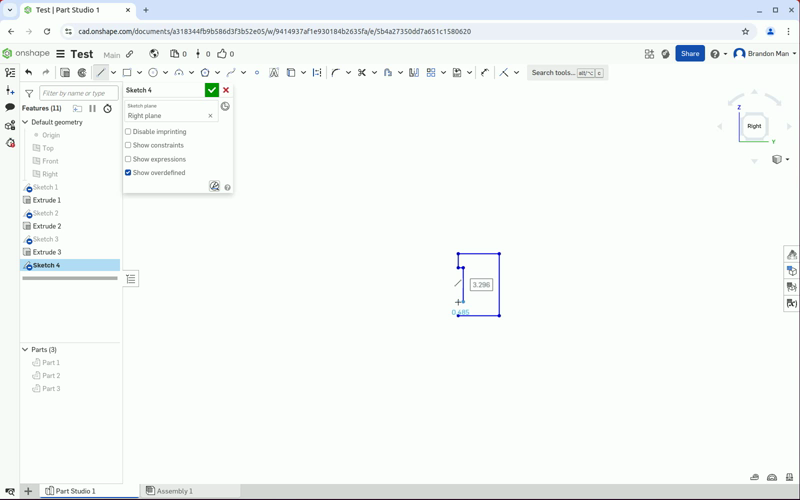
scroll(6)
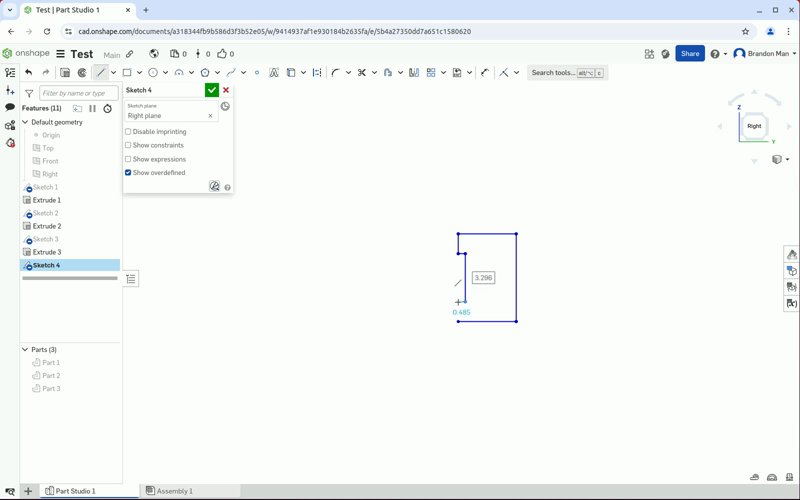
scroll(6)
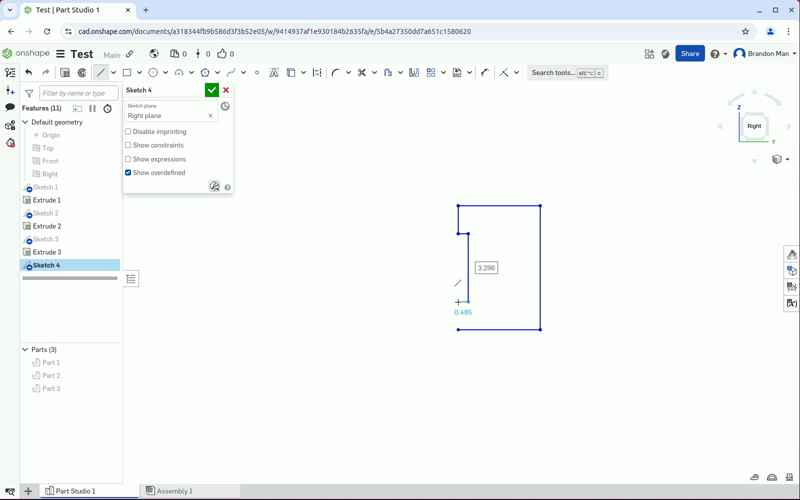
scroll(6)
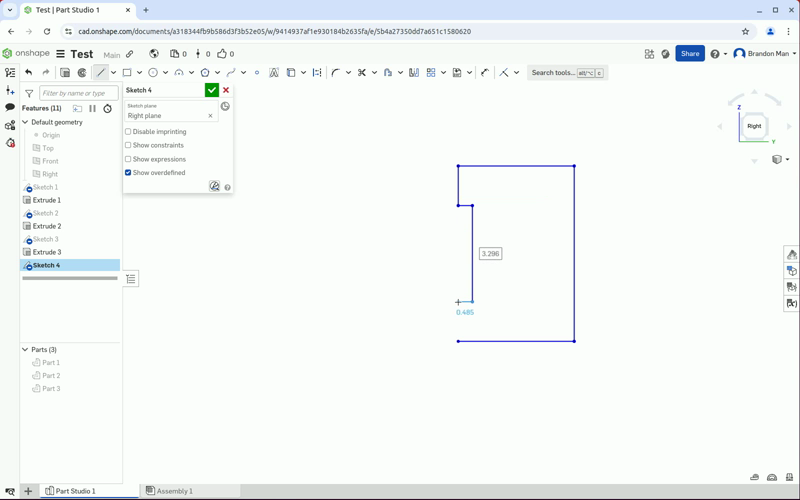
scroll(6)
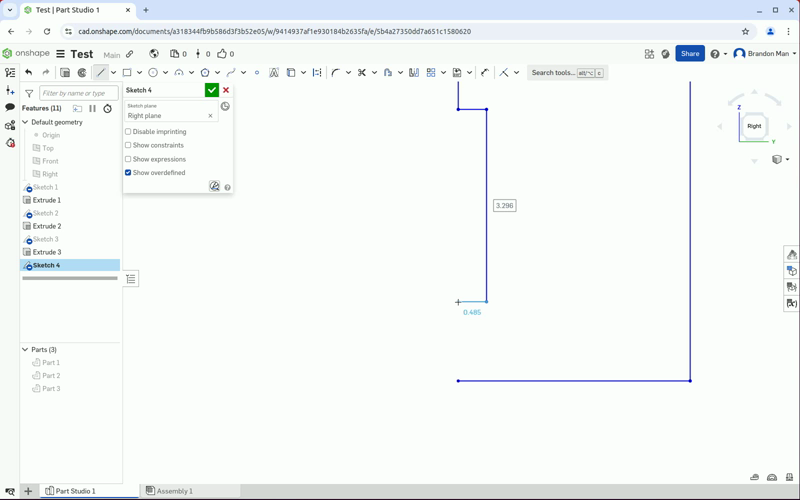
click(458, 301)
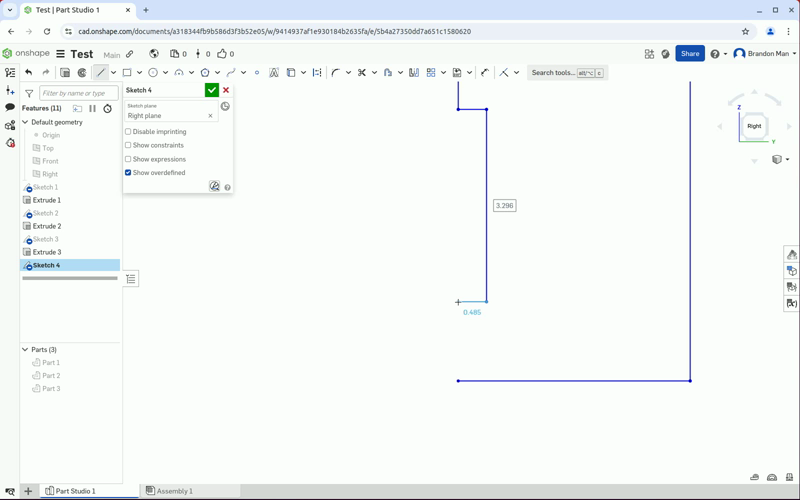
scroll(-6)
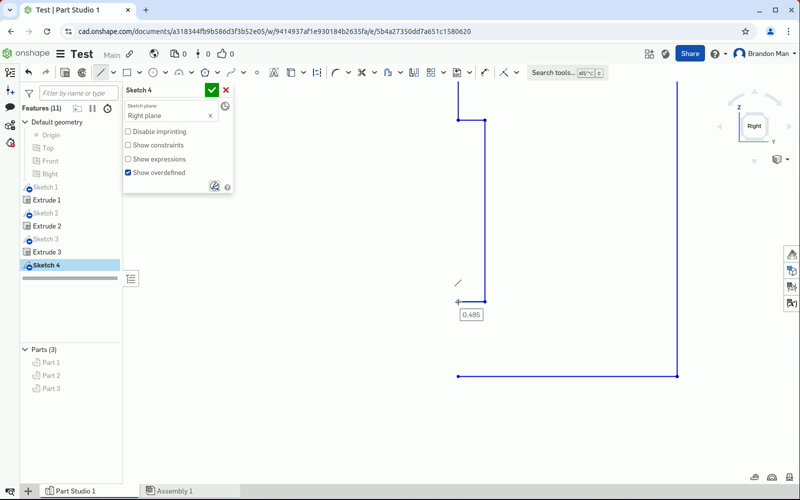
scroll(-6)
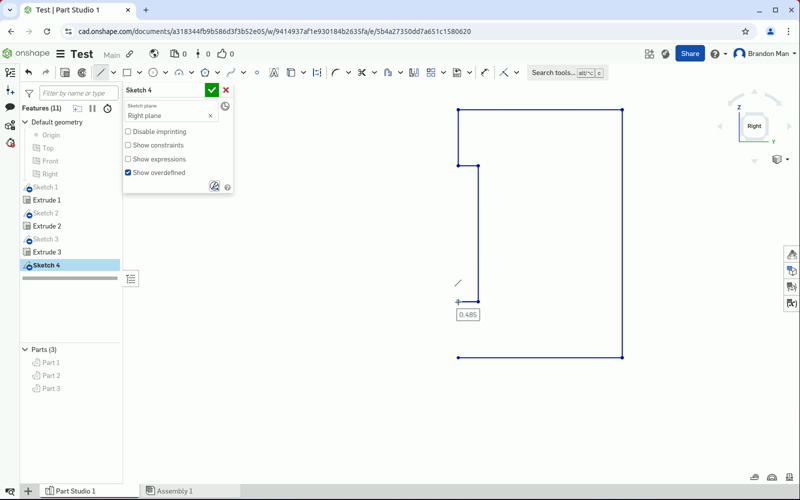
scroll(-6)
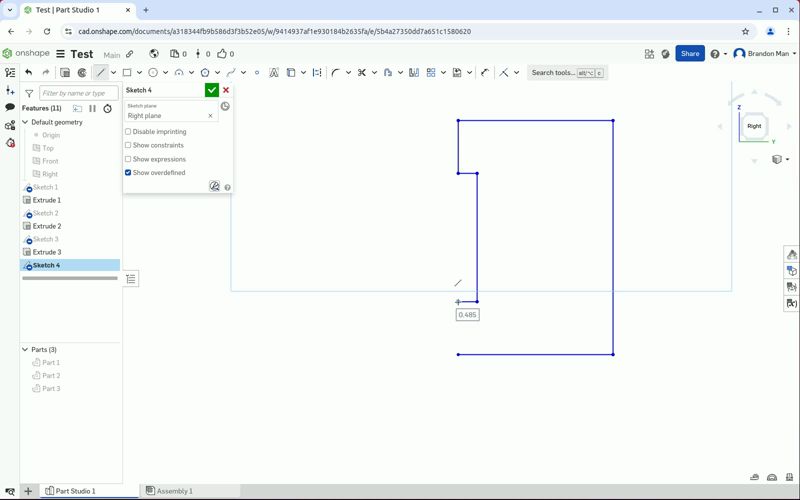
scroll(-6)
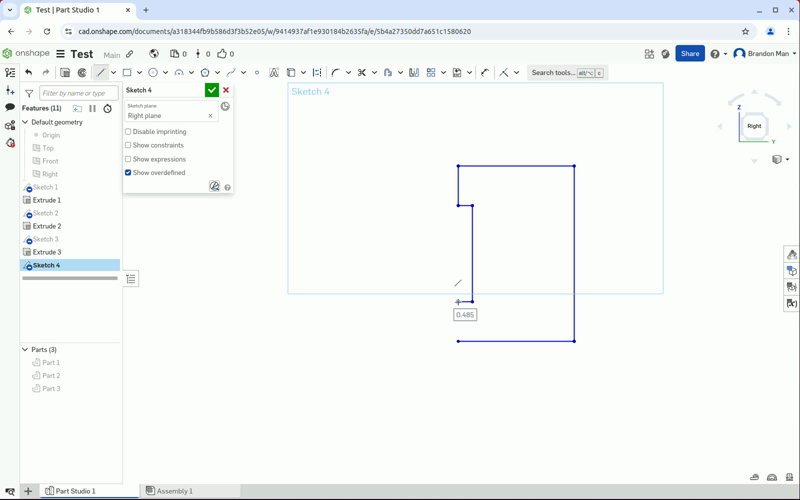
scroll(-6)
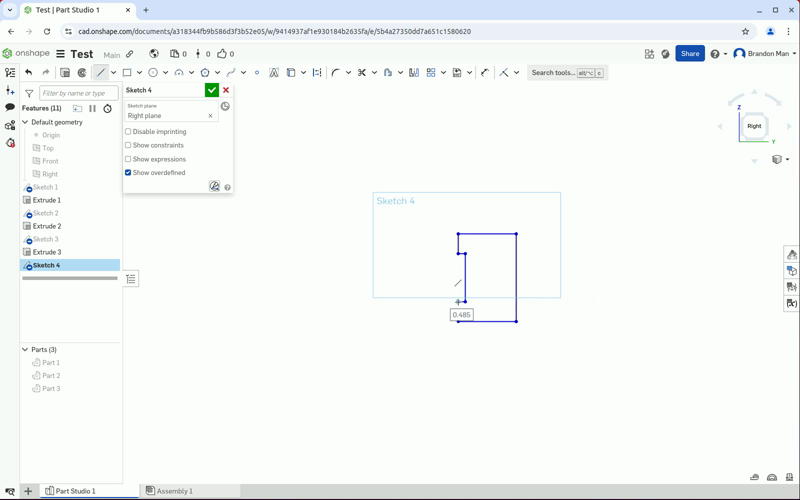
scroll(-6)
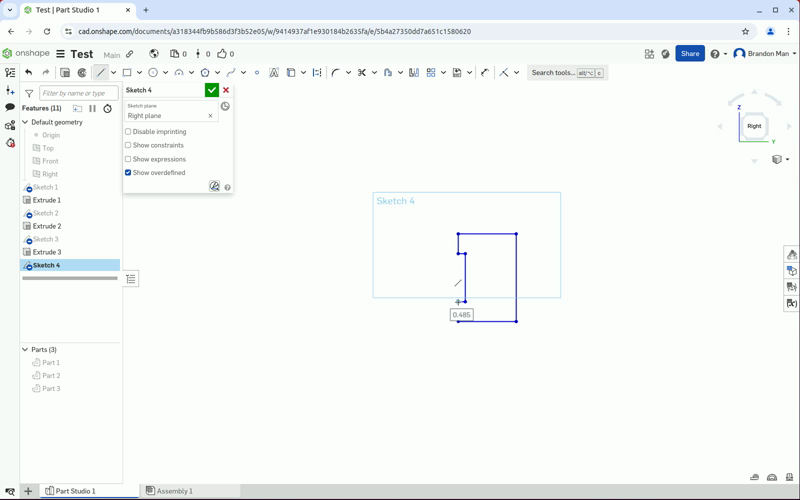
scroll(-6)
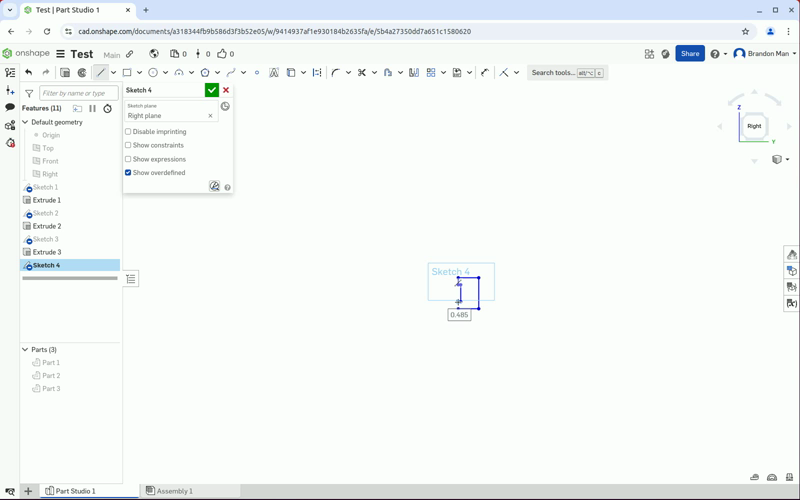
key_up(shift)
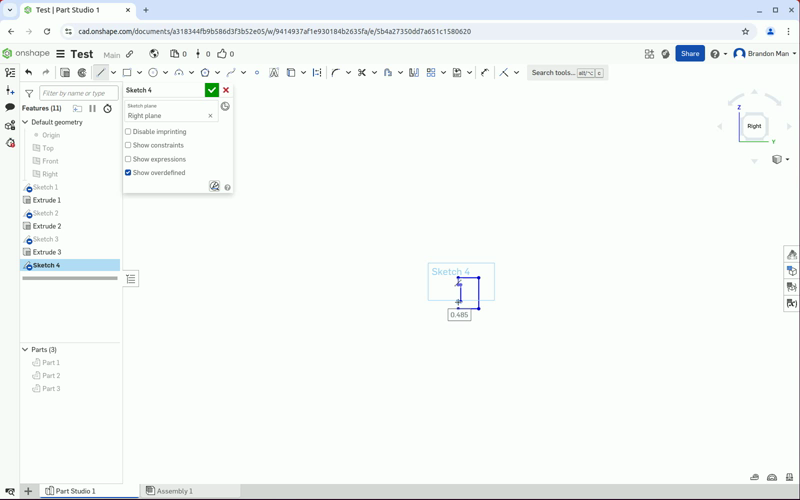
mouse_move(488, 301)
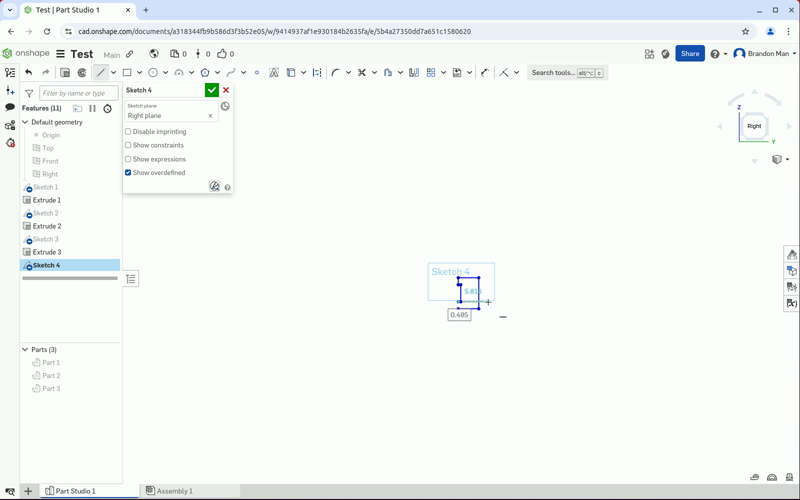
key_down(shift)
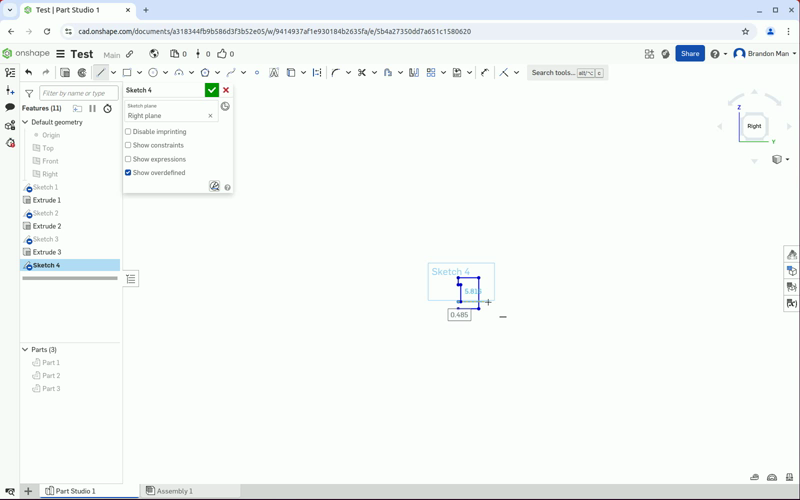
mouse_move(458, 308)
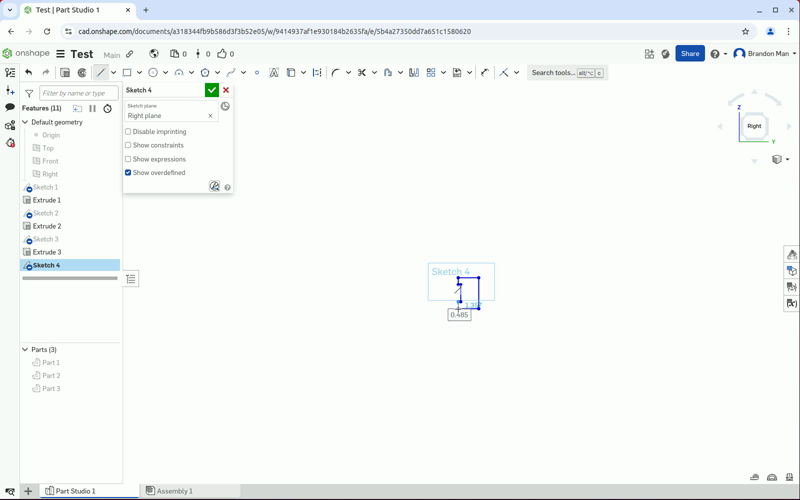
scroll(6)
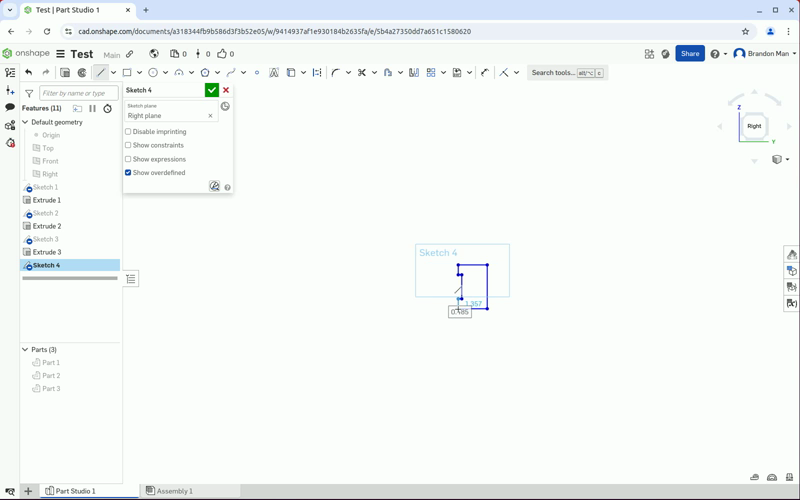
scroll(6)
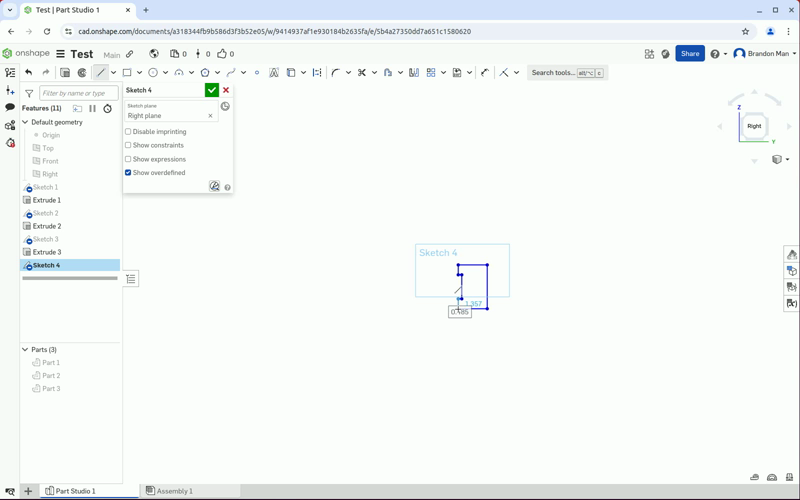
scroll(6)
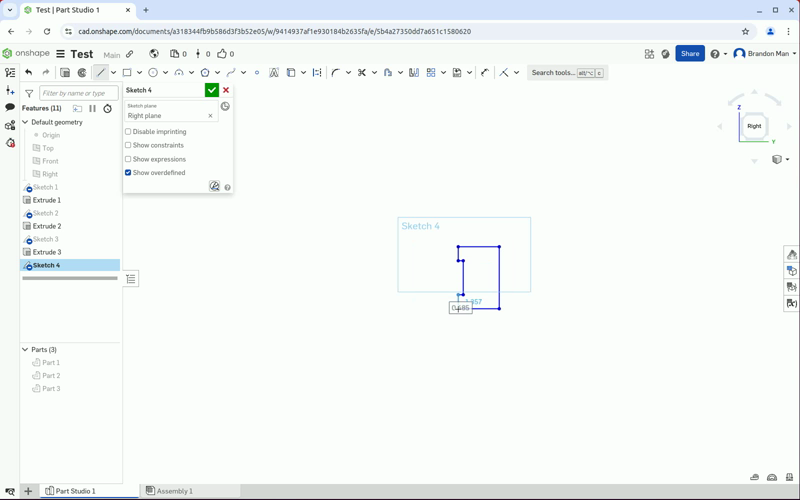
scroll(6)
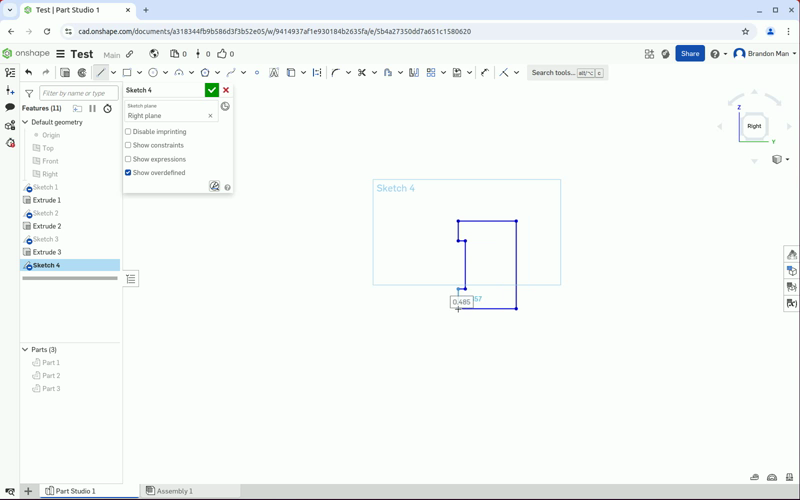
scroll(6)
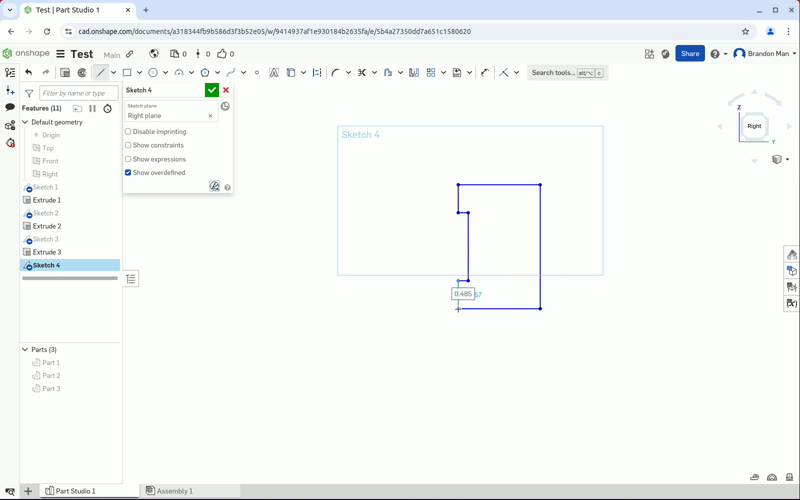
scroll(6)
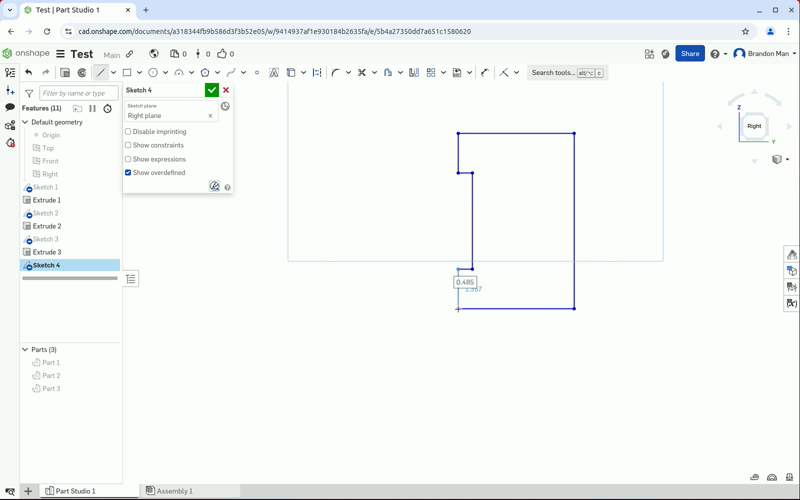
scroll(6)
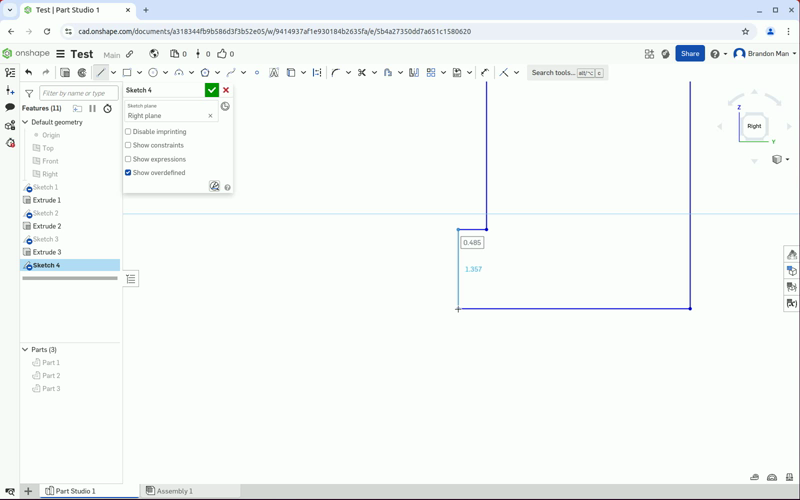
key_up(shift)
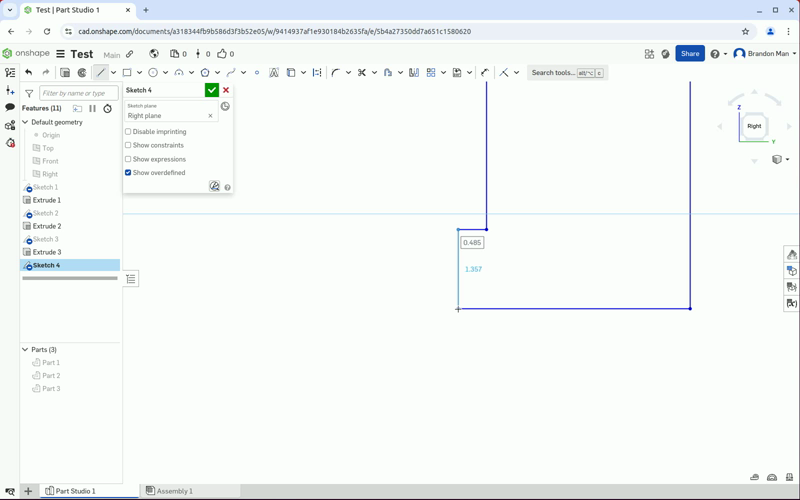
click(458, 308)
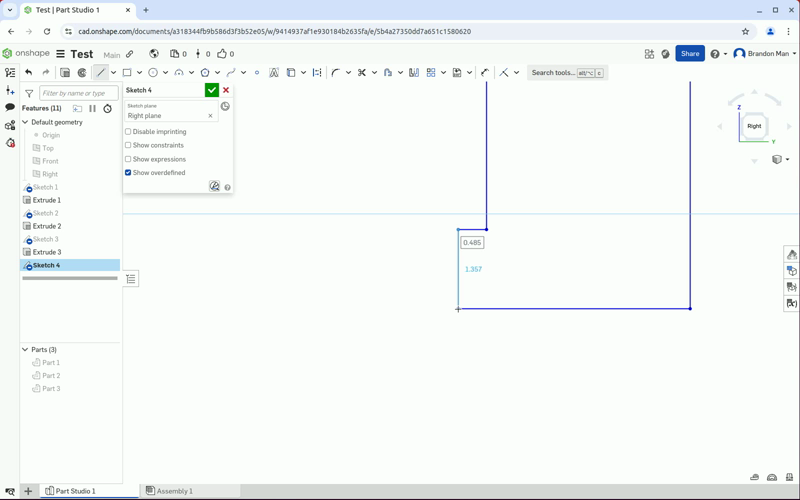
scroll(-6)
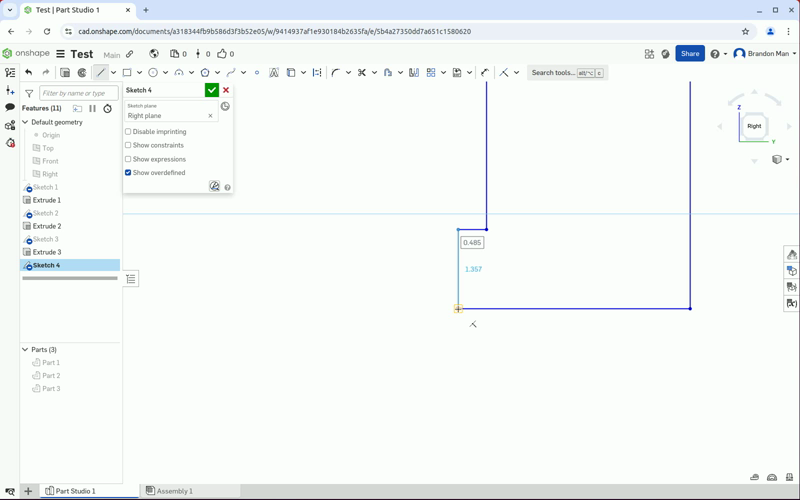
scroll(-6)
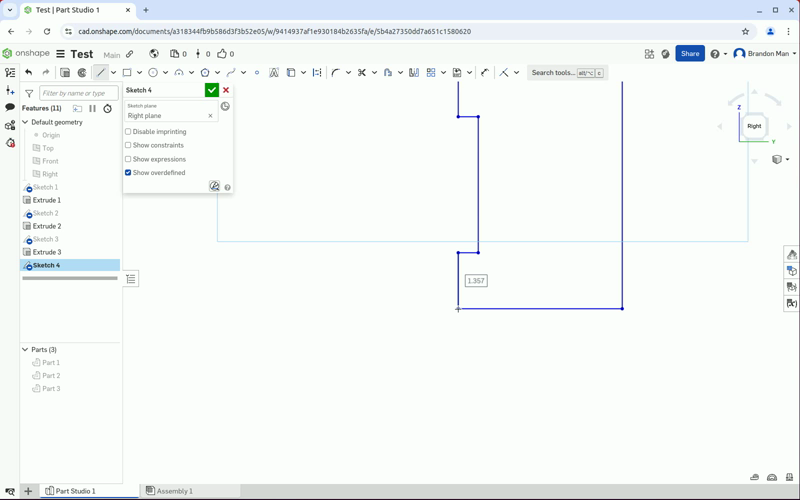
scroll(-6)
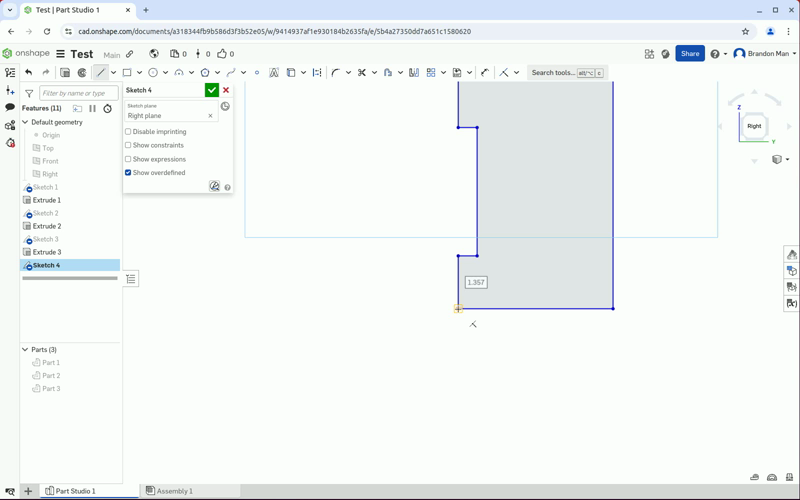
scroll(-6)
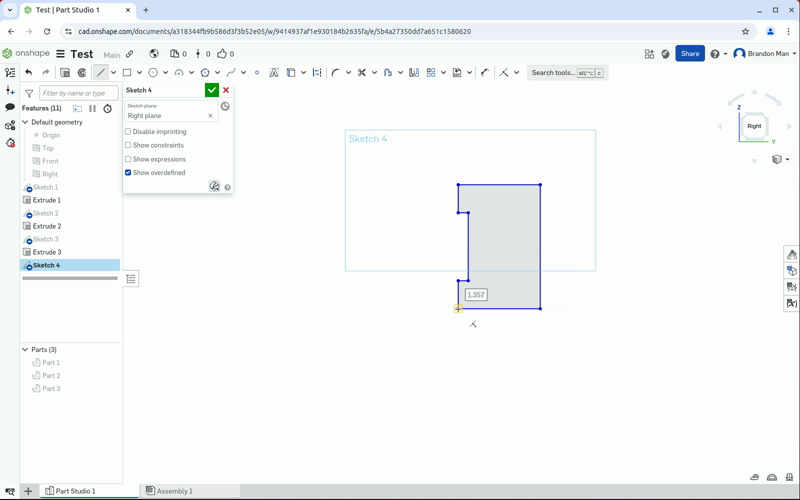
scroll(-6)
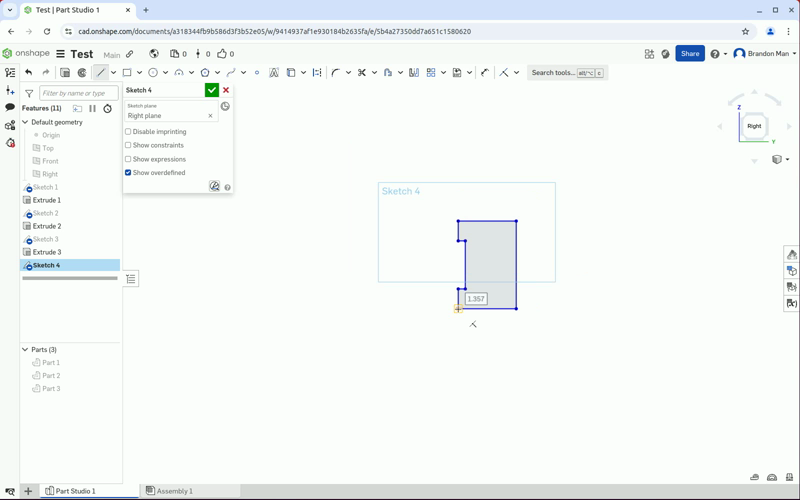
scroll(-6)
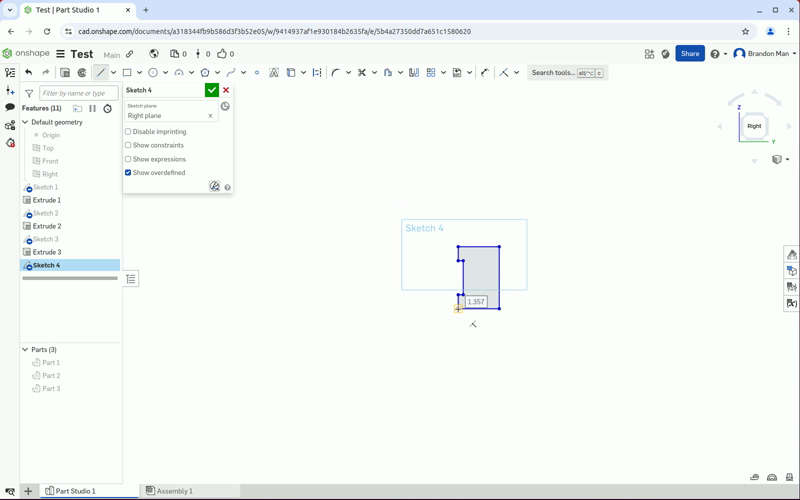
scroll(-6)
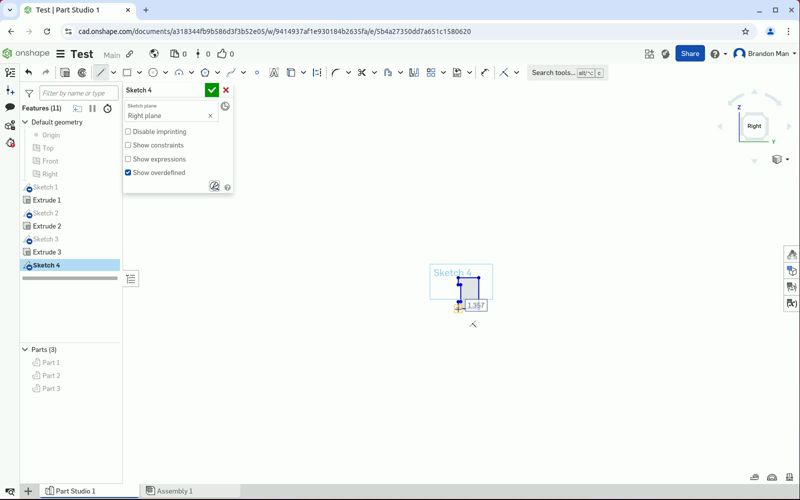
key(esc)
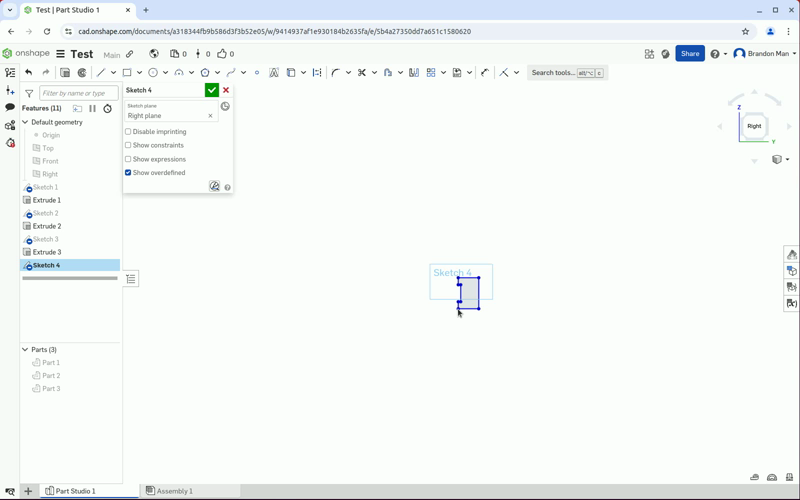
key(l)
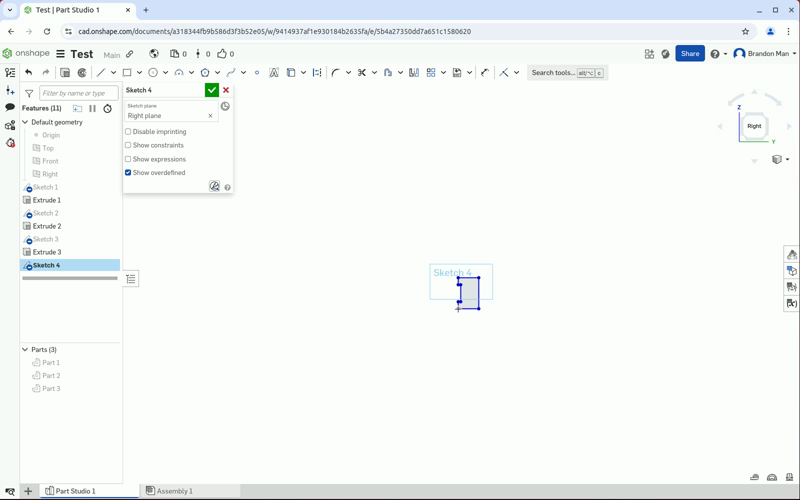
key_down(shift)
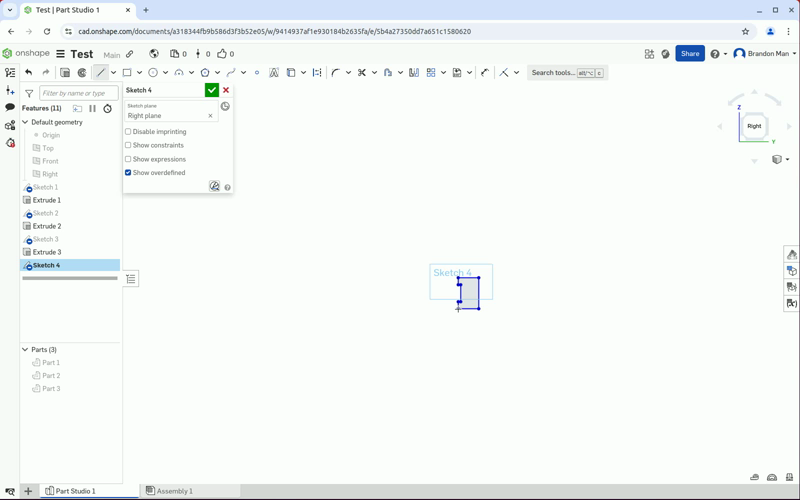
mouse_move(463, 287)
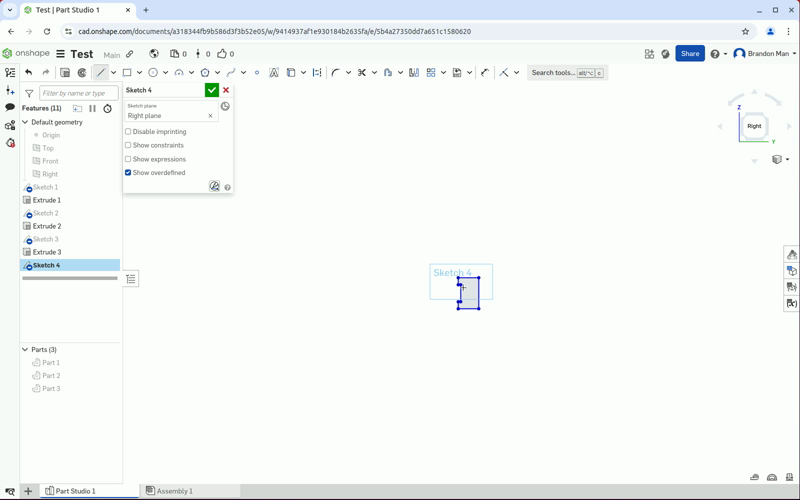
scroll(6)
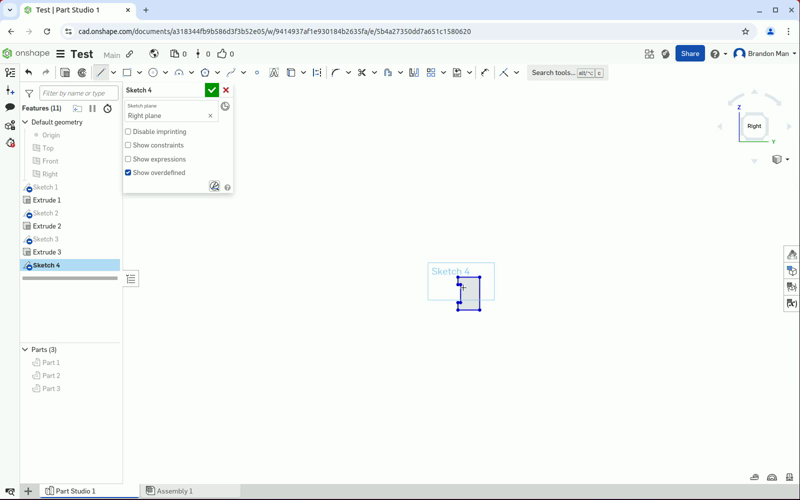
scroll(6)
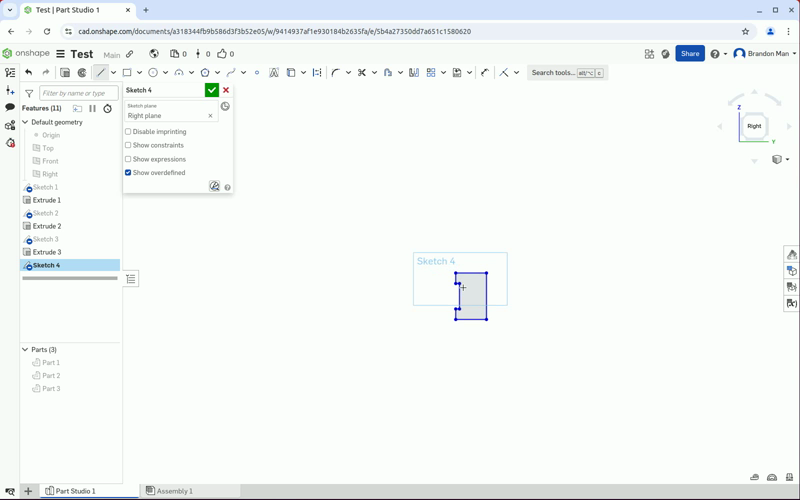
scroll(6)
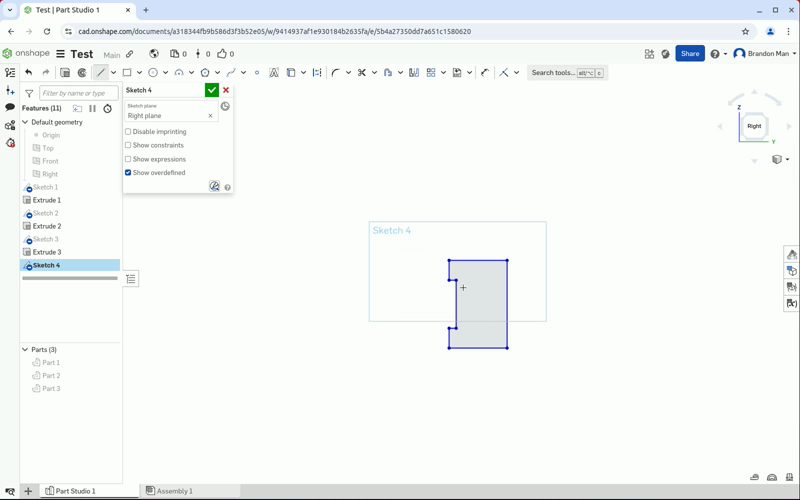
scroll(6)
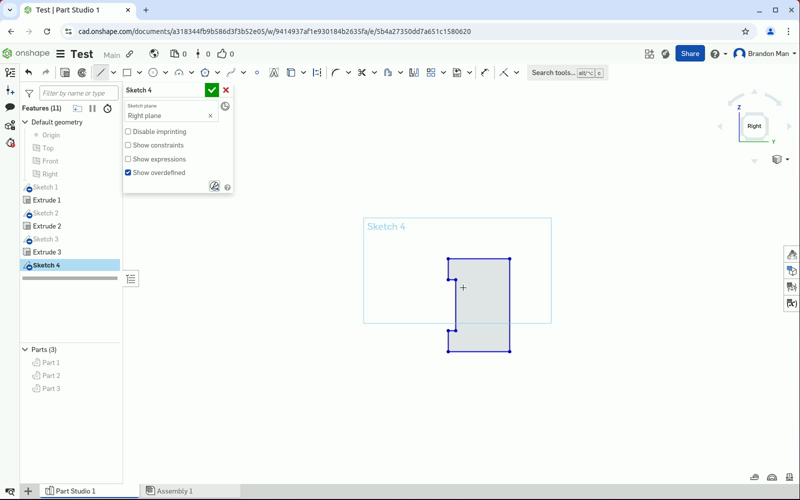
scroll(6)
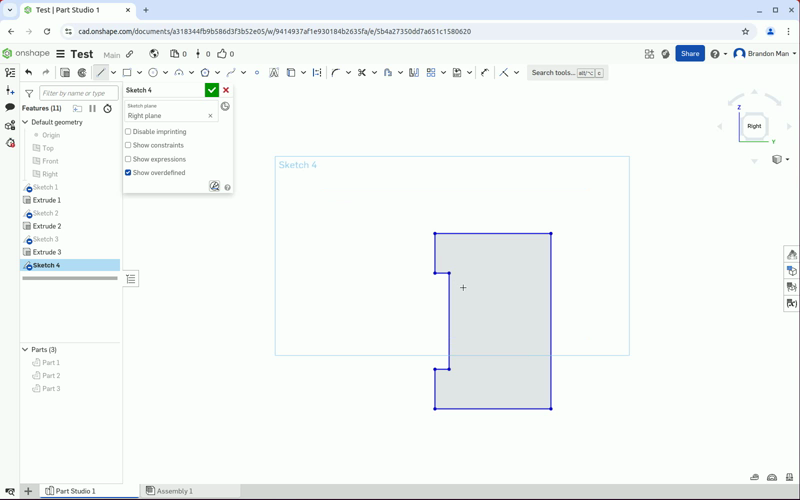
scroll(6)
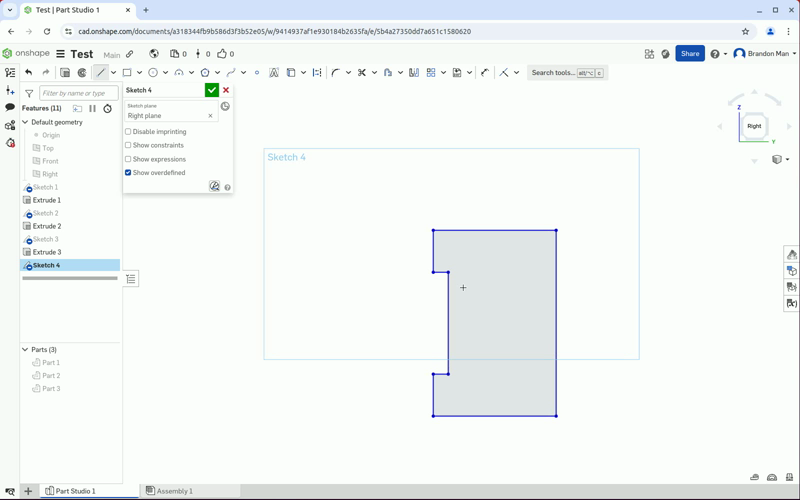
scroll(6)
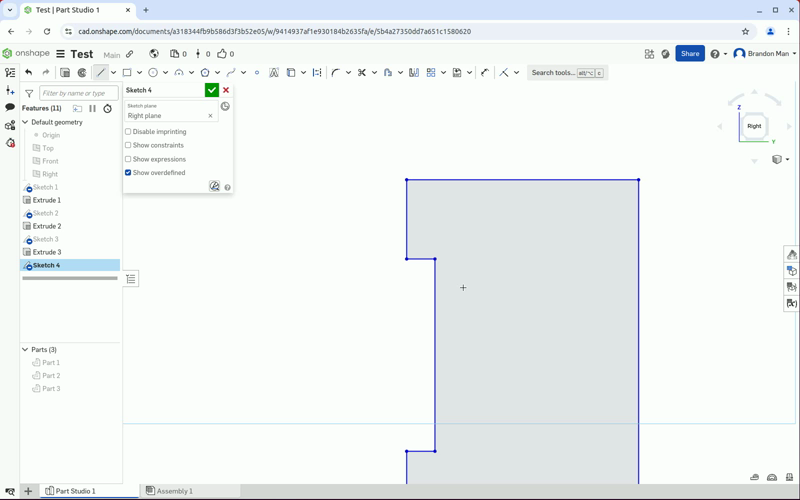
click(463, 287)
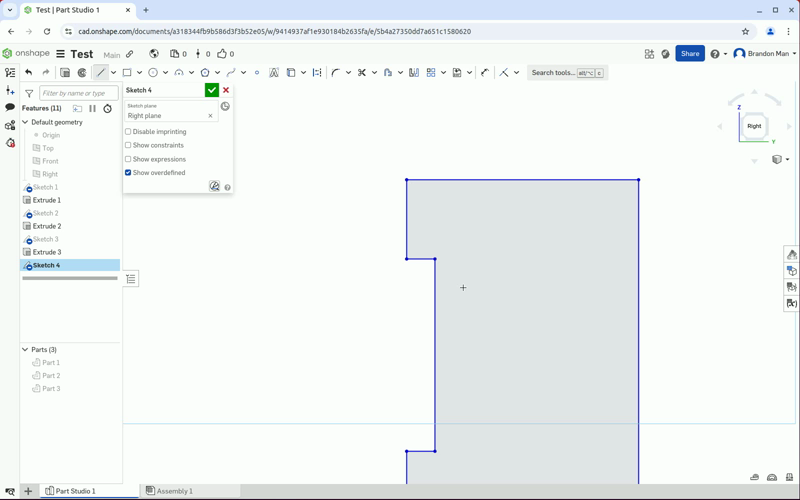
scroll(-6)
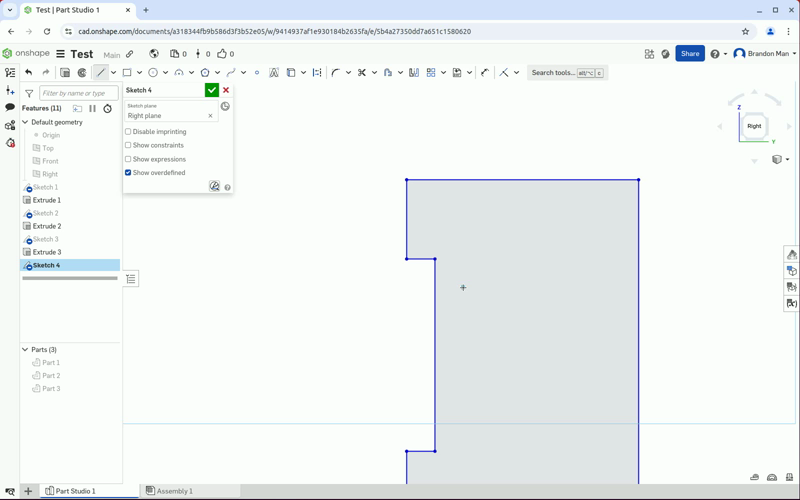
scroll(-6)
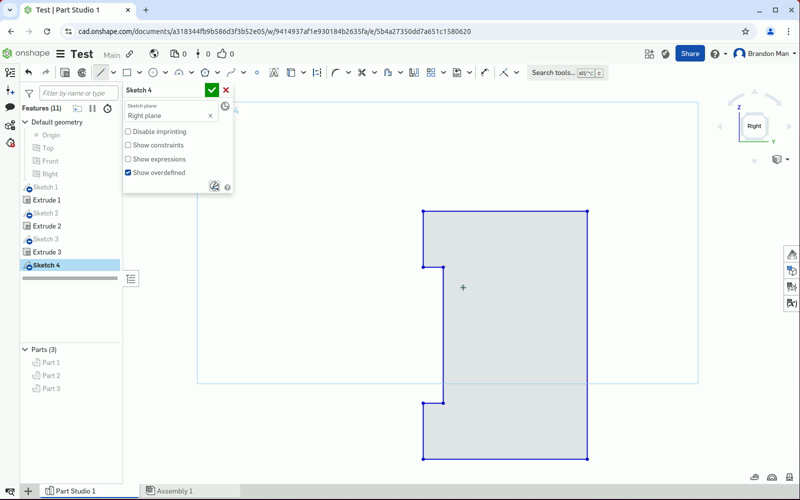
scroll(-6)
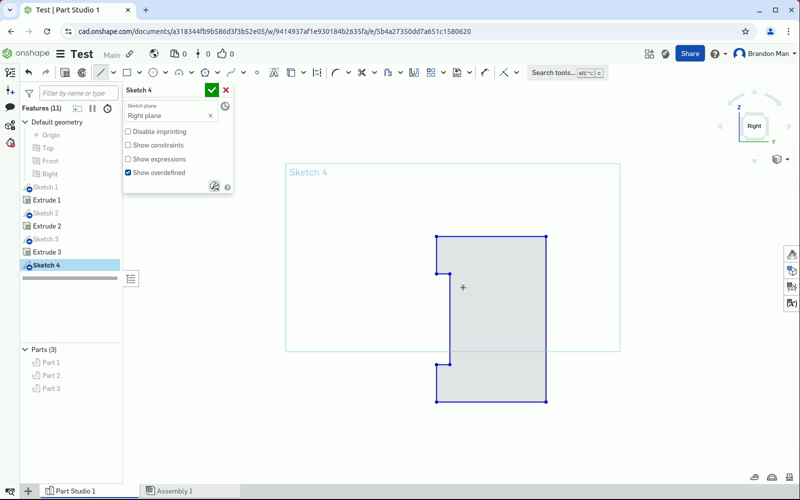
scroll(-6)
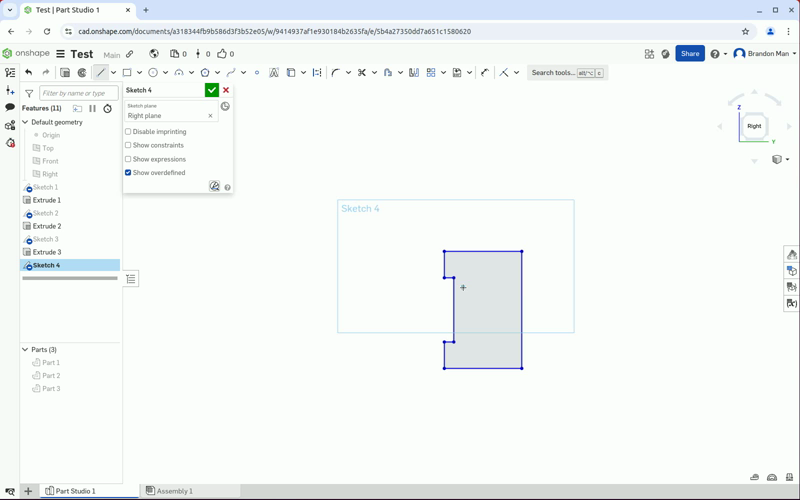
scroll(-6)
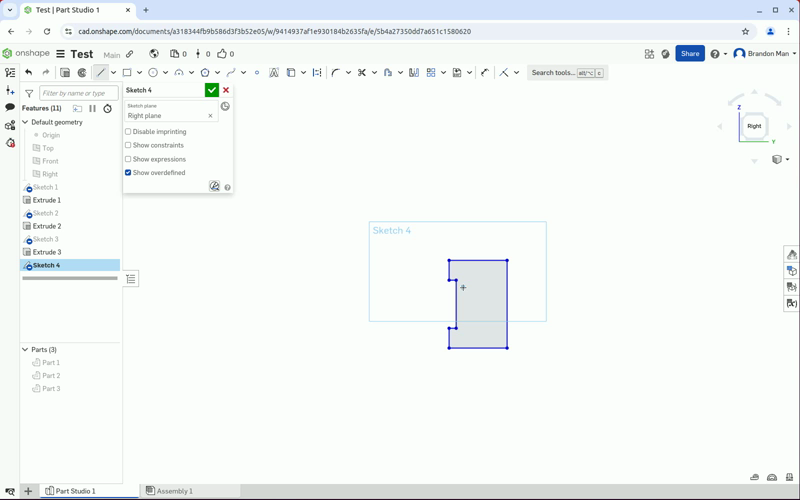
scroll(-6)
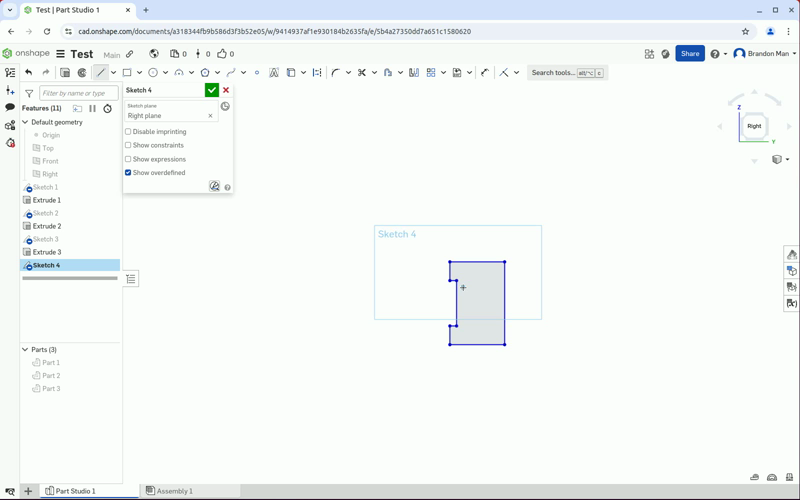
scroll(-6)
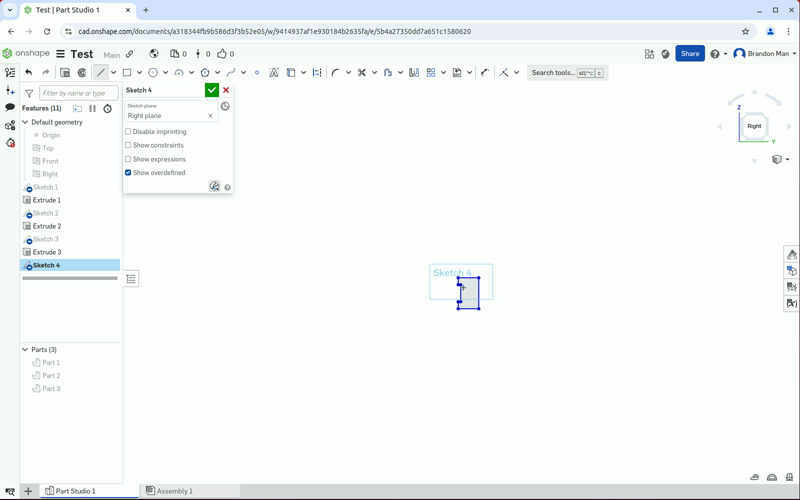
key_up(shift)
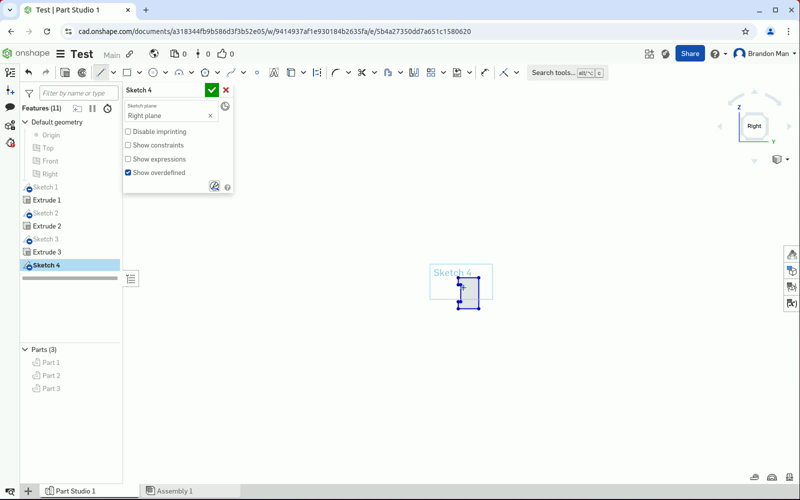
key_down(shift)
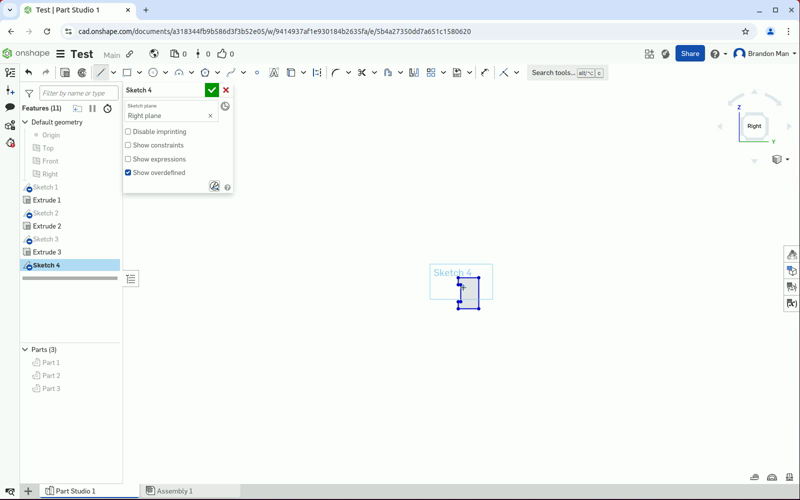
mouse_move(493, 287)
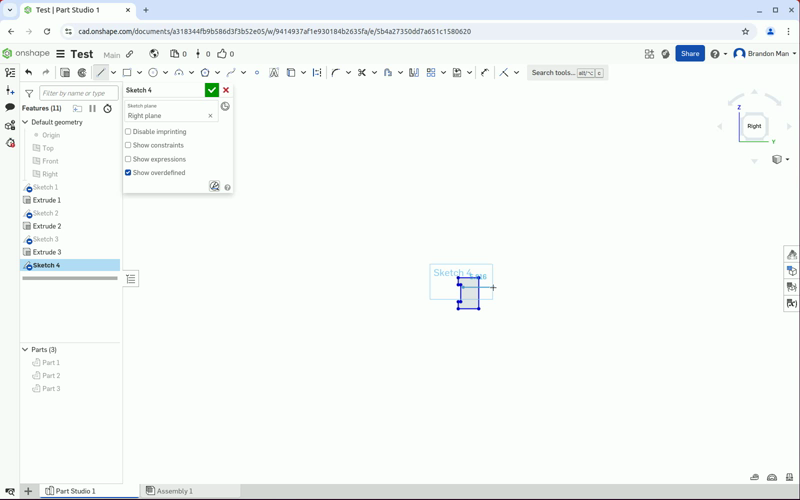
mouse_move(464, 287)
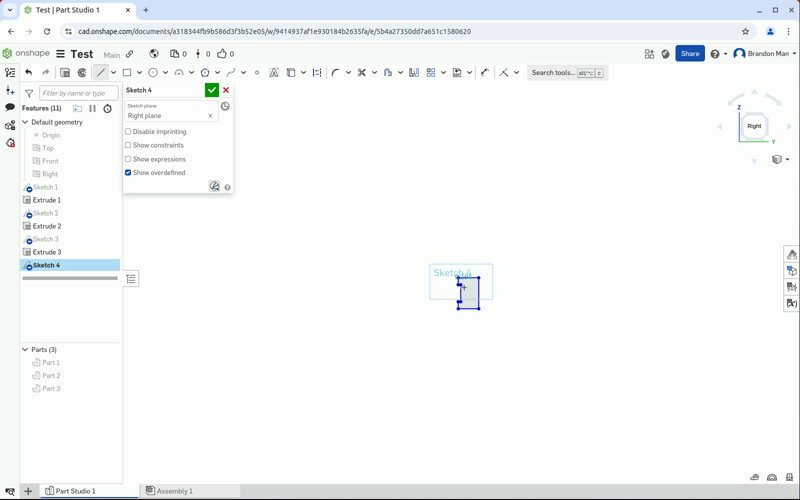
scroll(6)
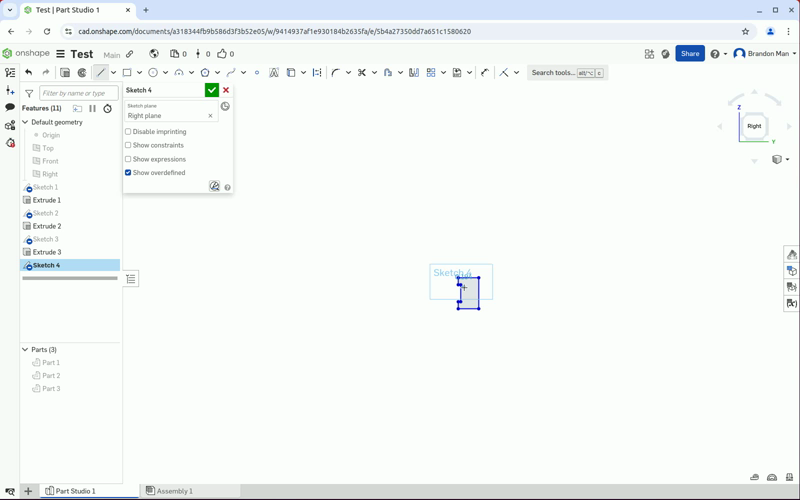
scroll(6)
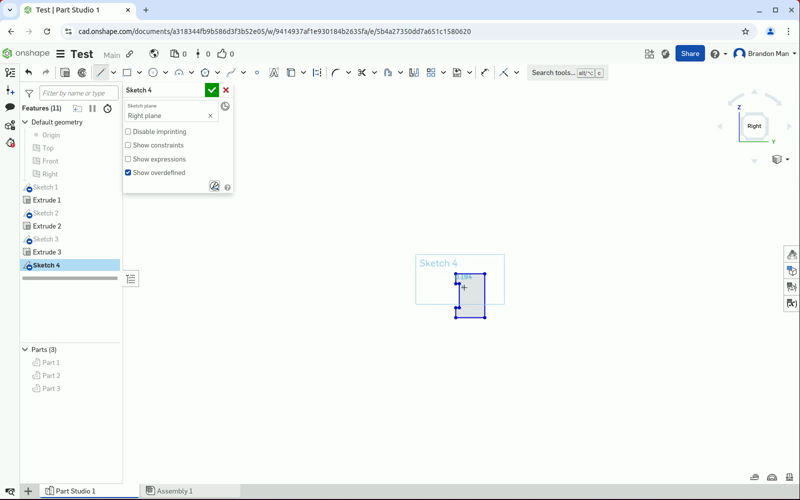
scroll(6)
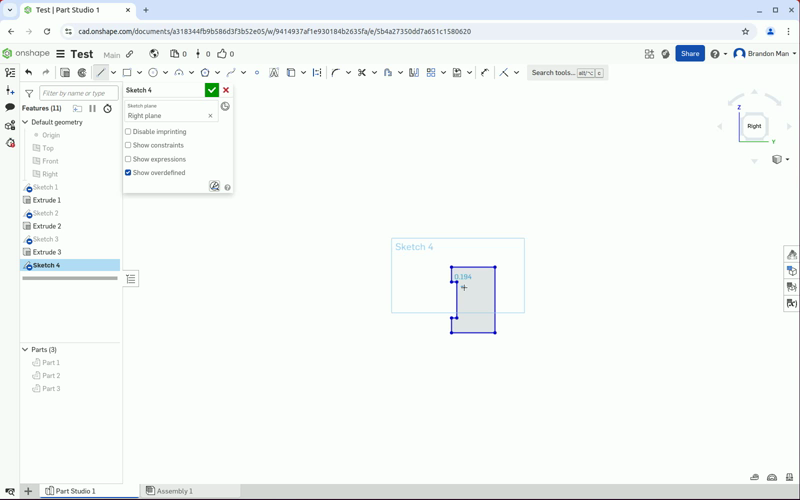
scroll(6)
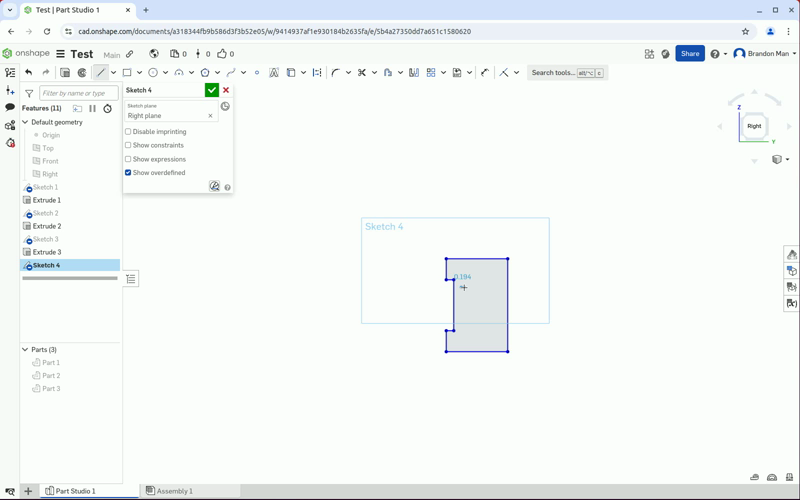
scroll(6)
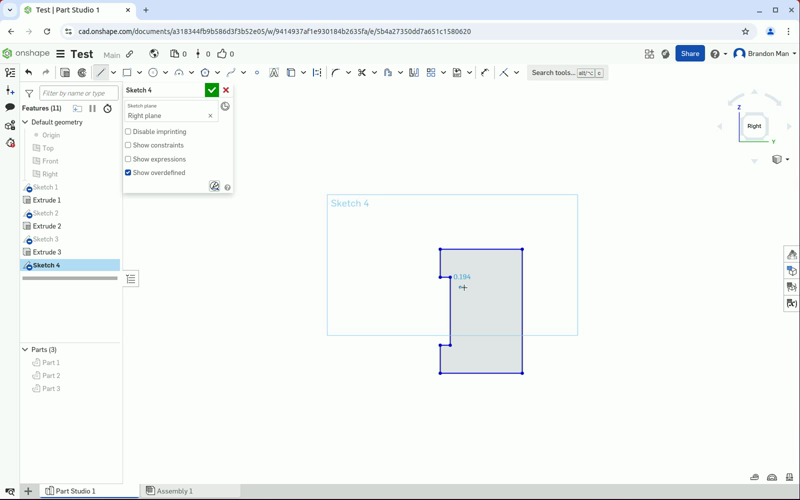
scroll(6)
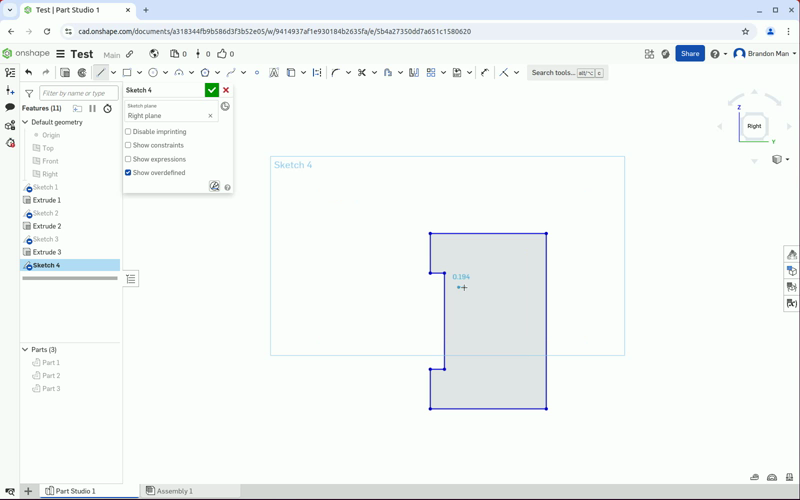
scroll(6)
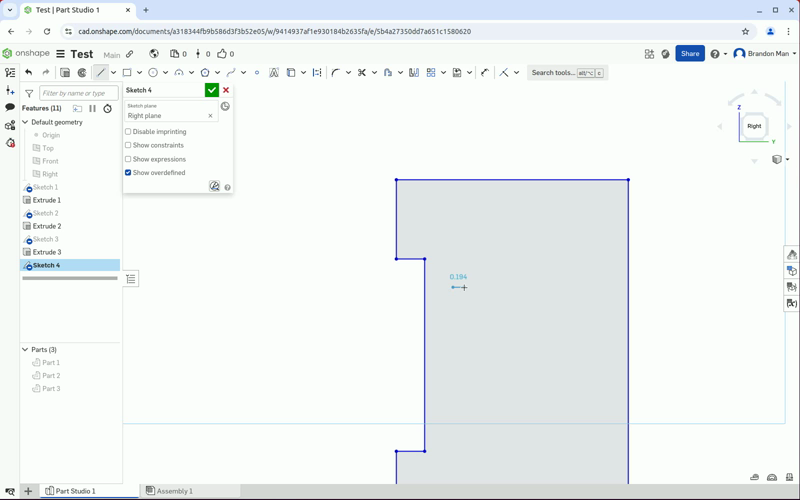
click(464, 287)
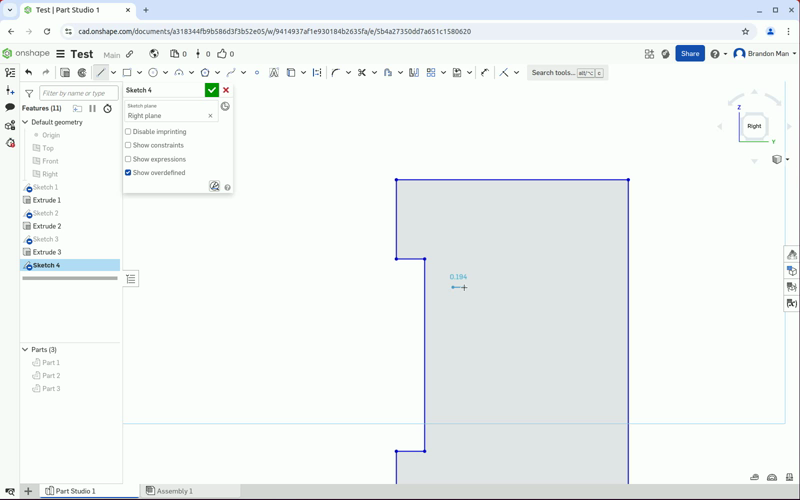
scroll(-6)
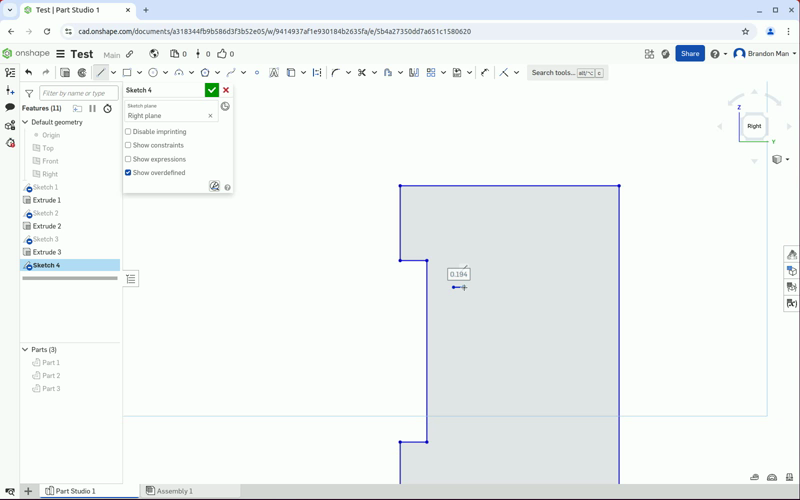
scroll(-6)
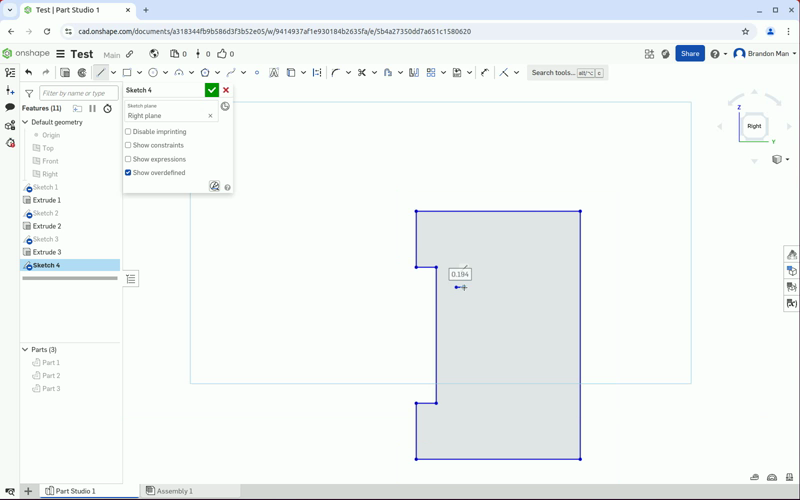
scroll(-6)
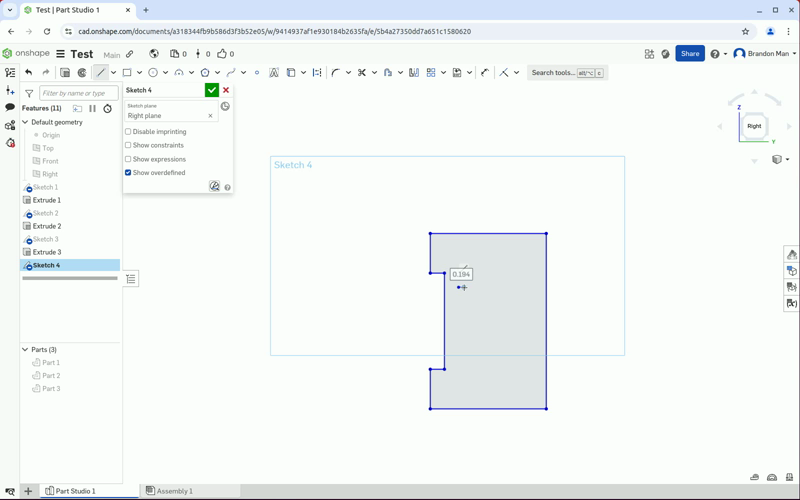
scroll(-6)
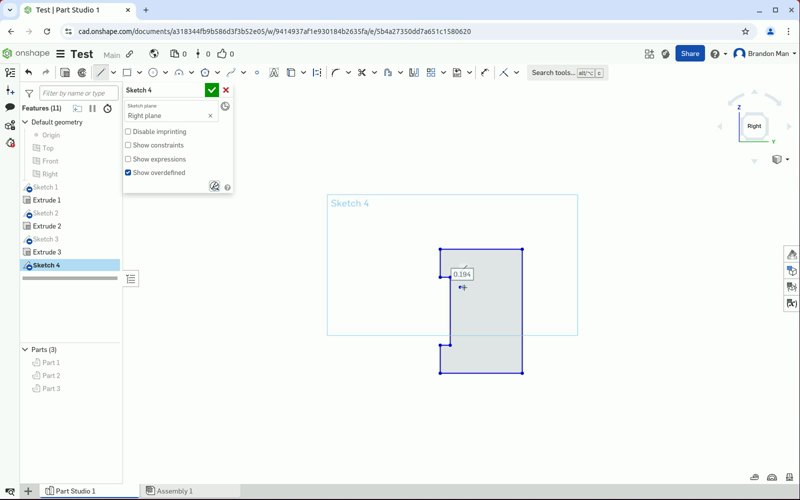
scroll(-6)
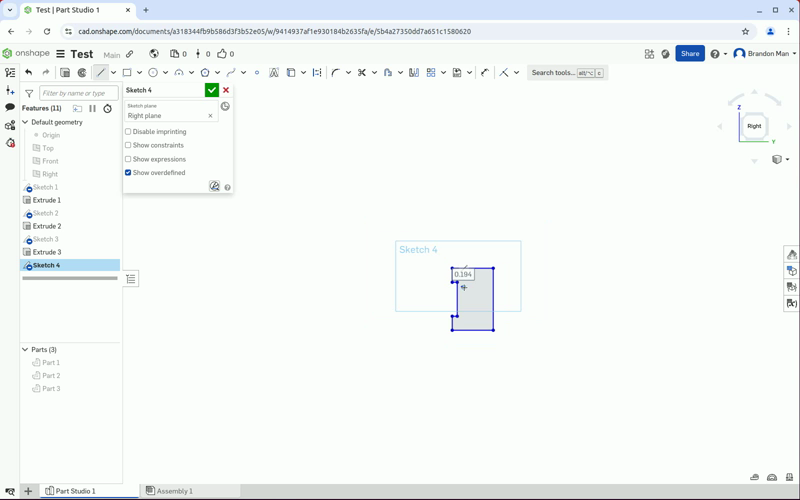
scroll(-6)
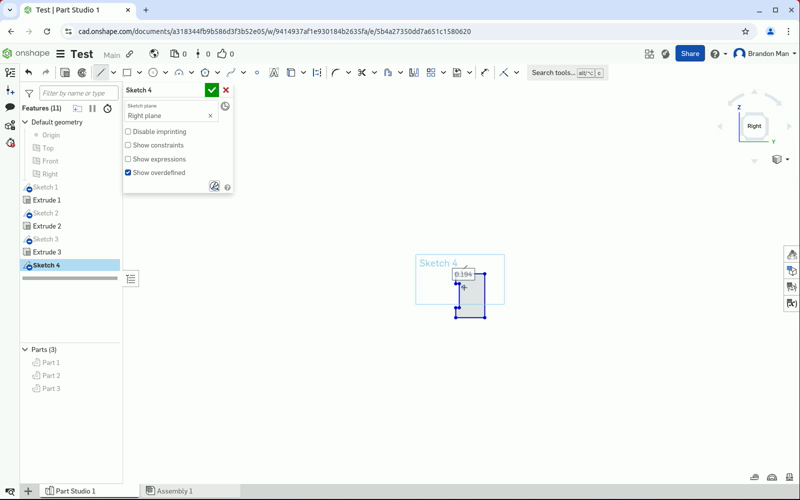
scroll(-6)
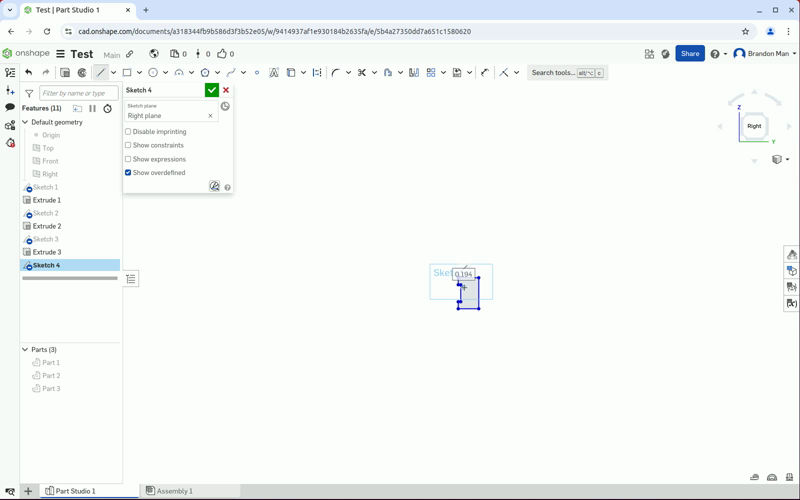
key_up(shift)
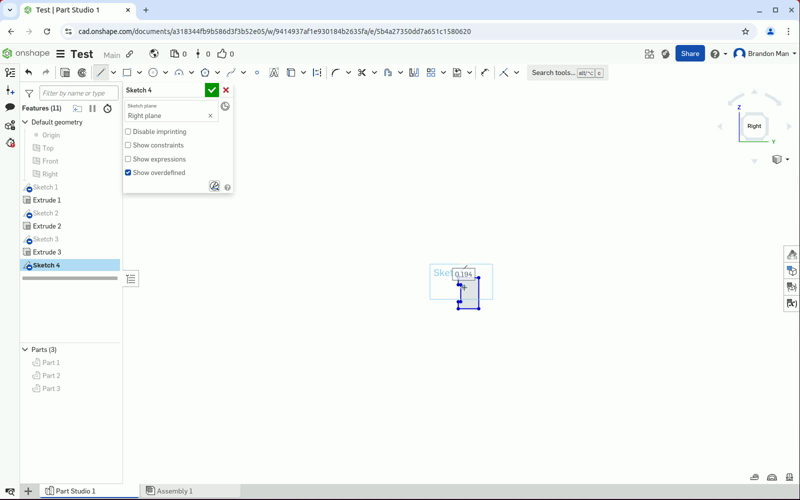
key_down(shift)
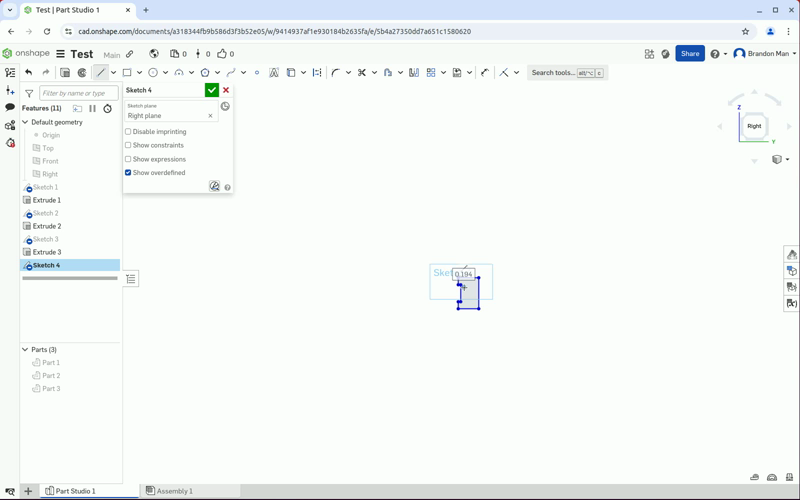
mouse_move(494, 287)
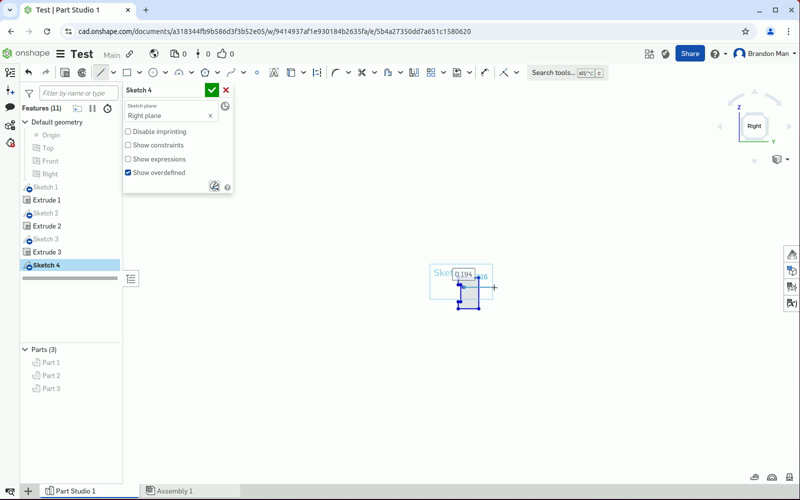
mouse_move(464, 282)
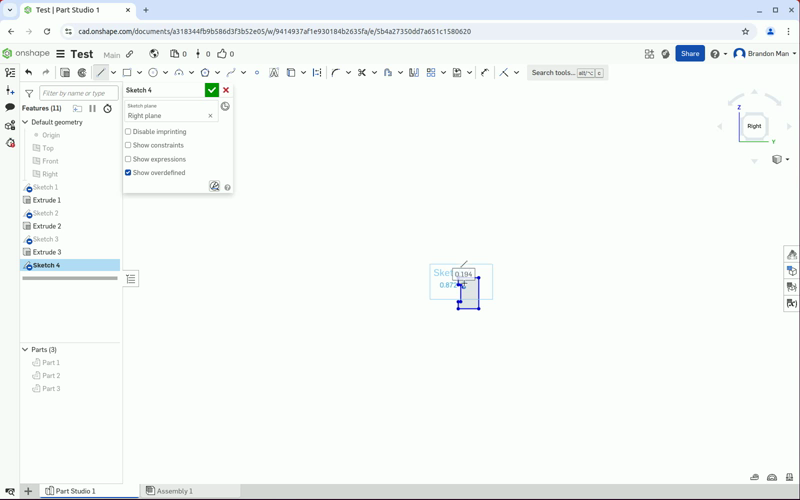
scroll(6)
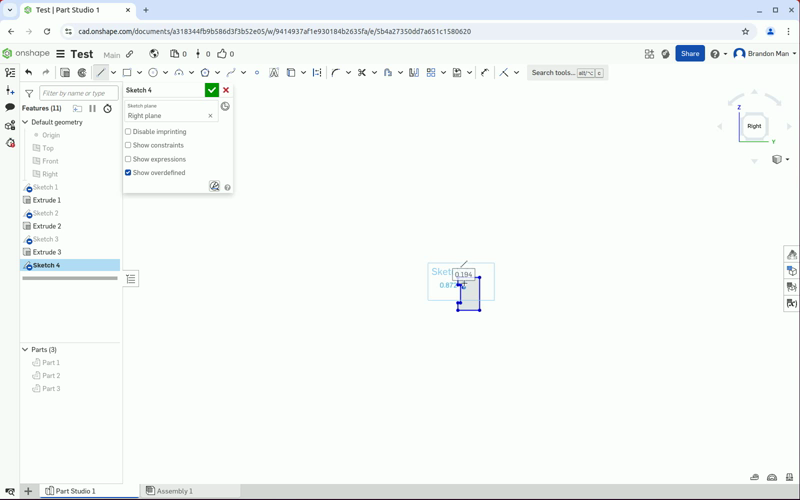
scroll(6)
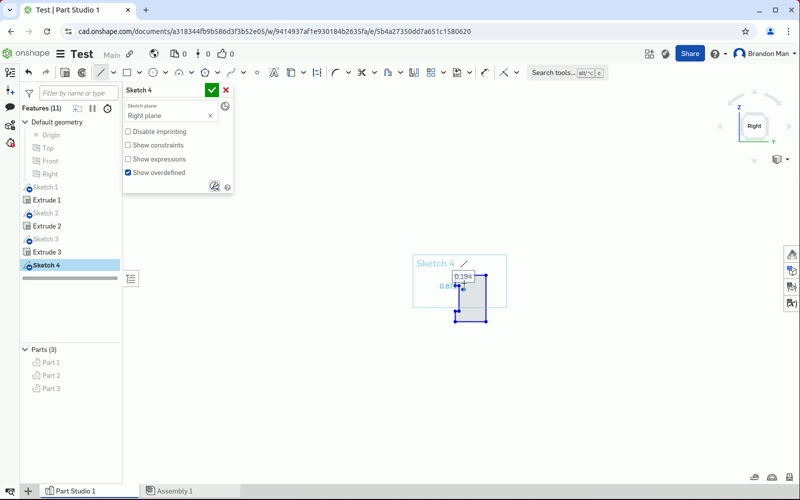
scroll(6)
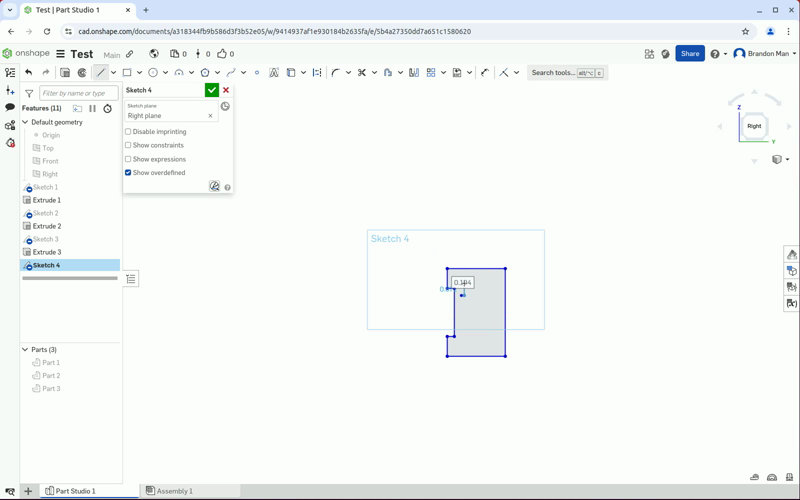
scroll(6)
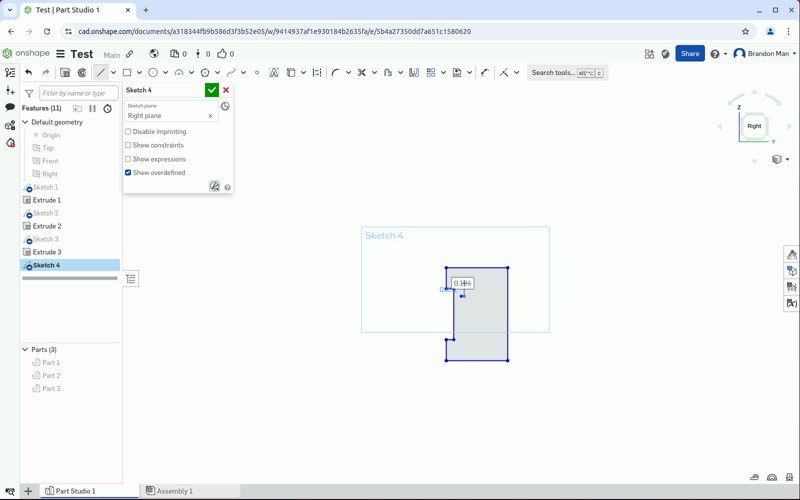
scroll(6)
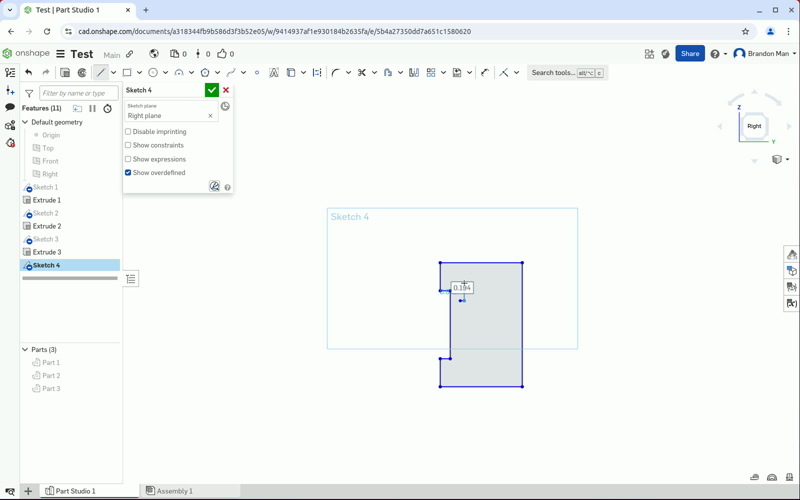
scroll(6)
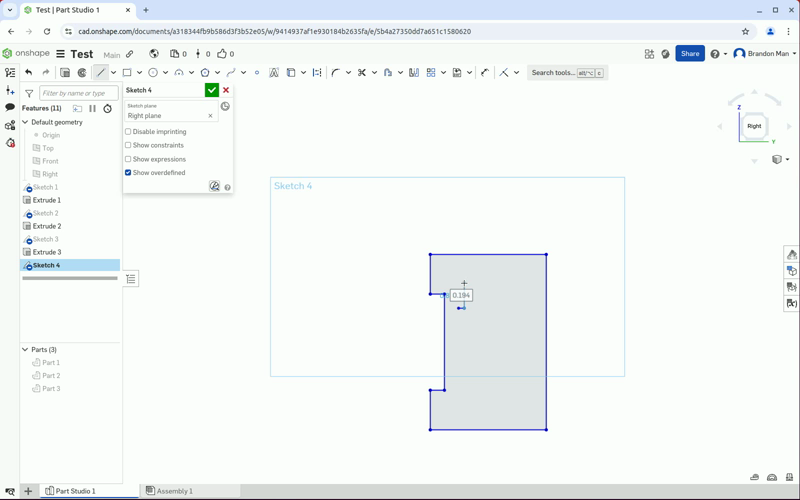
scroll(6)
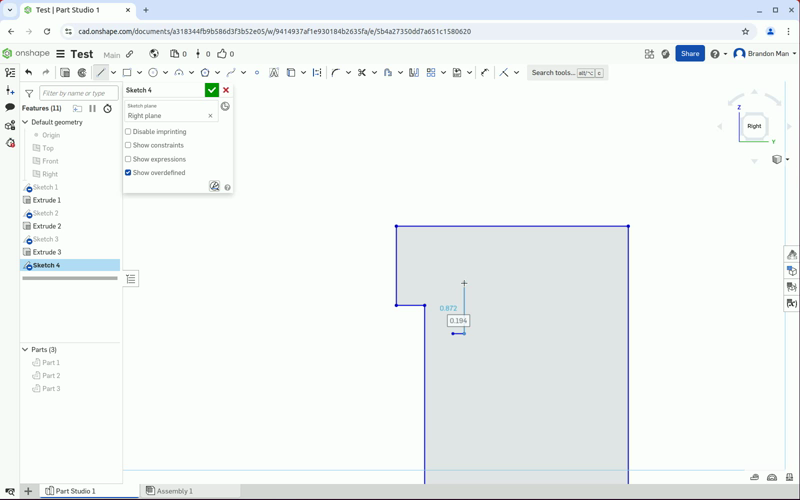
click(464, 282)
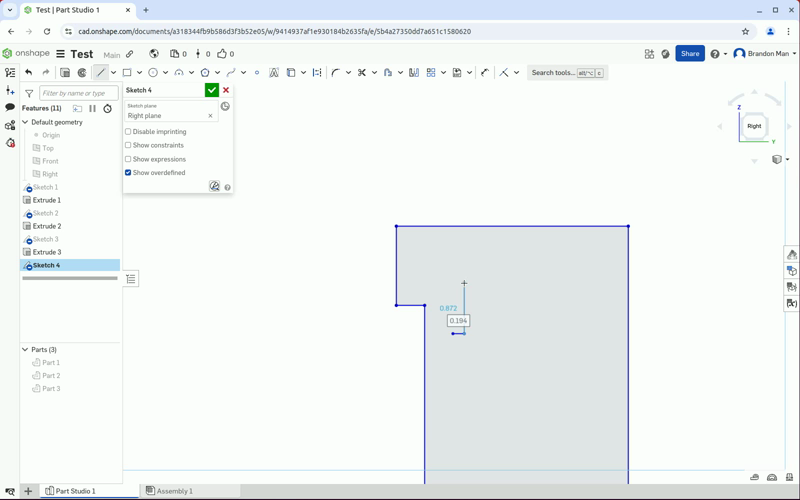
scroll(-6)
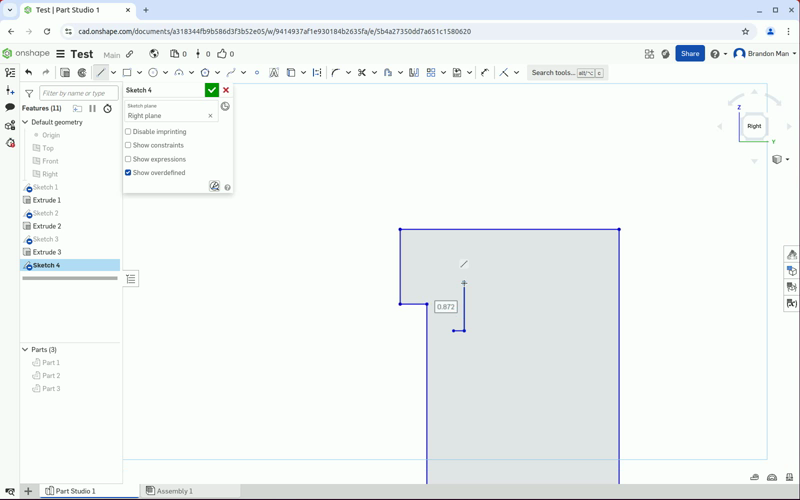
scroll(-6)
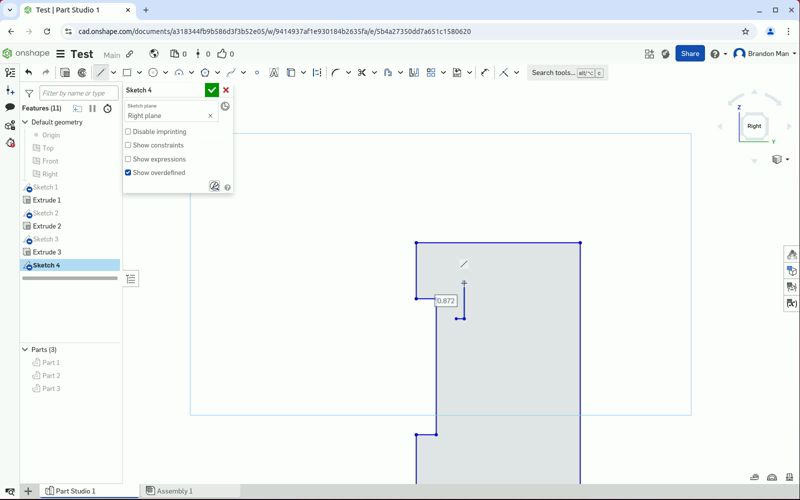
scroll(-6)
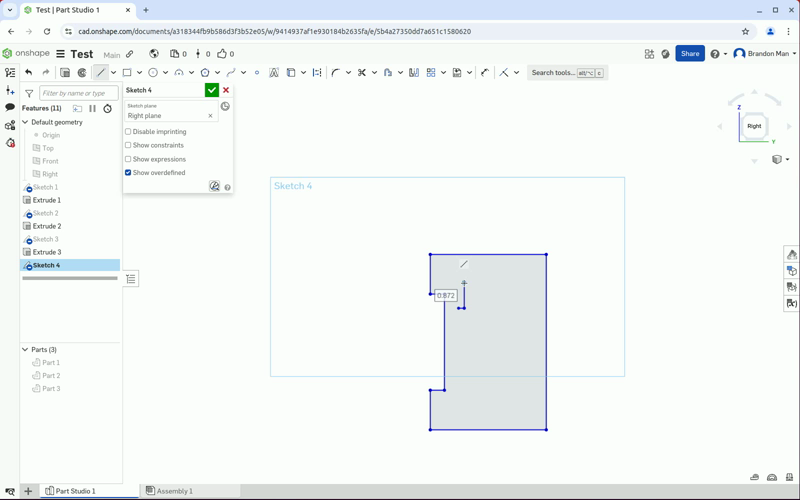
scroll(-6)
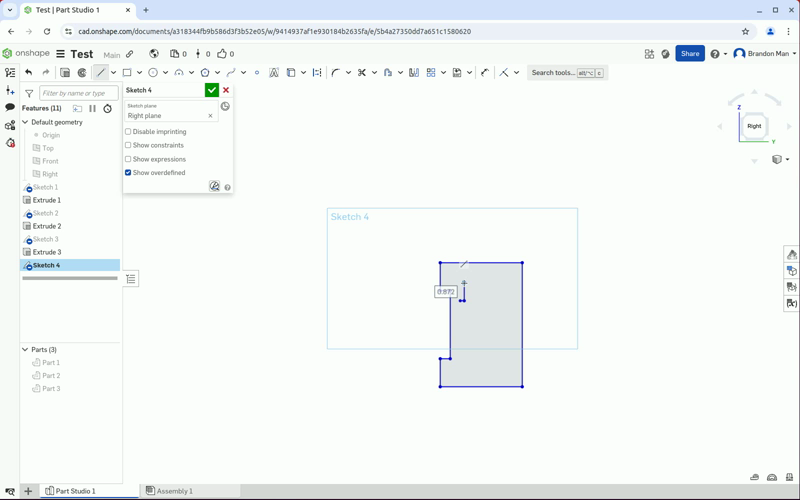
scroll(-6)
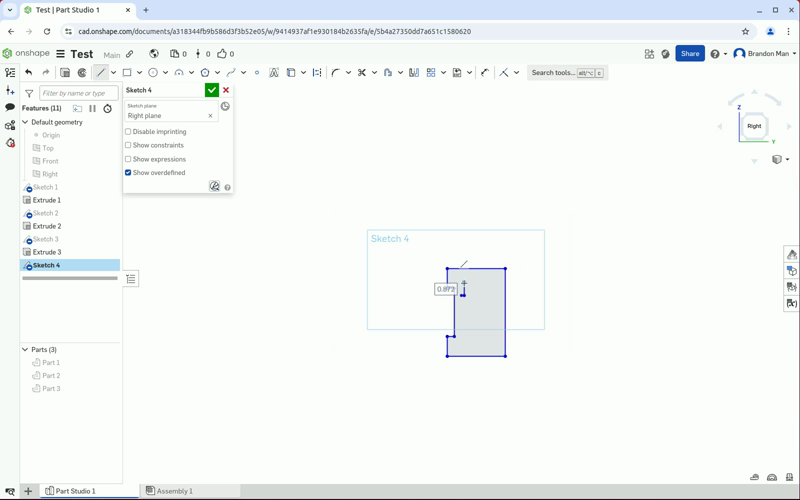
scroll(-6)
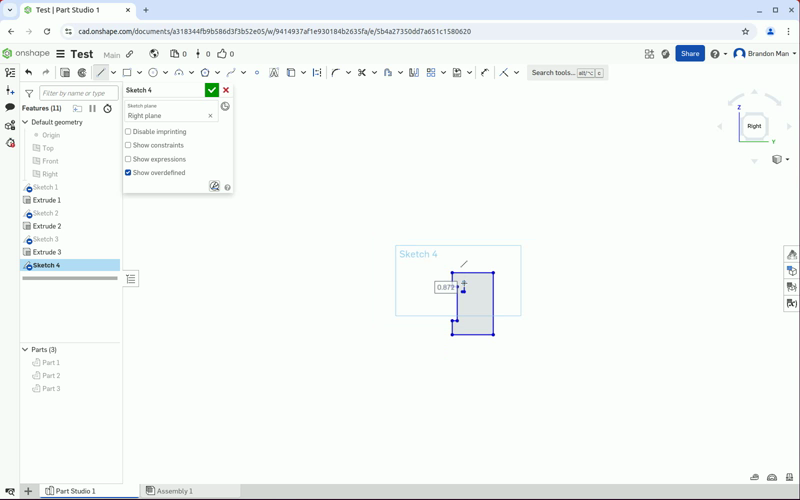
scroll(-6)
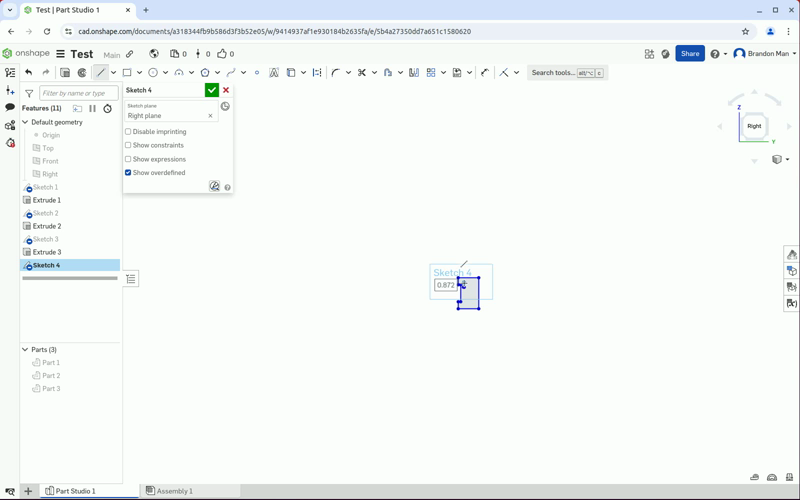
key_up(shift)
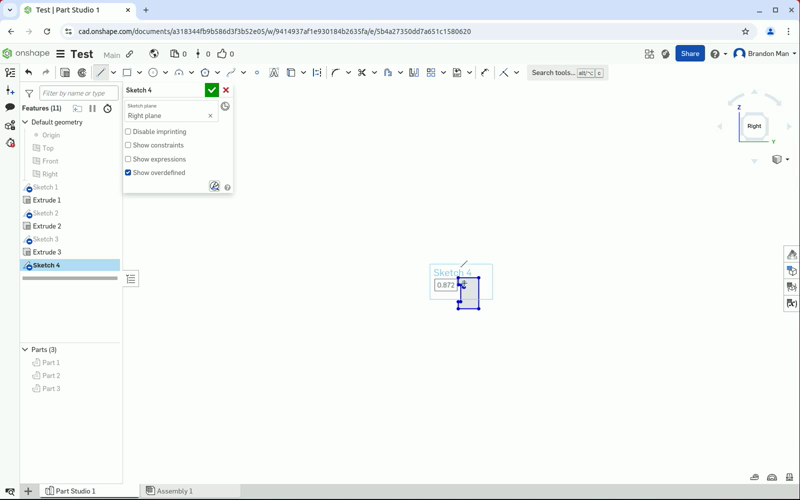
key_down(shift)
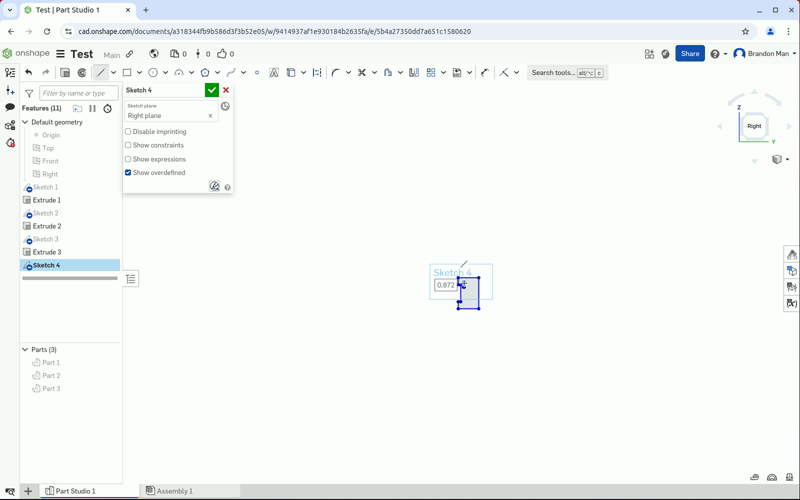
mouse_move(494, 282)
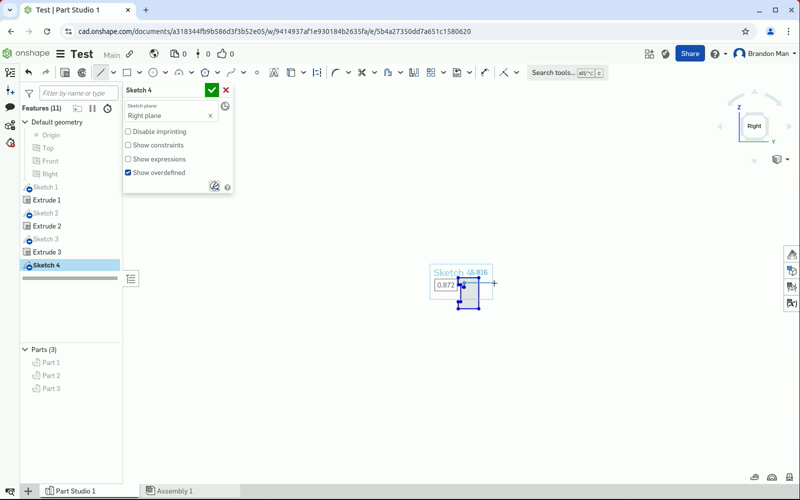
mouse_move(463, 282)
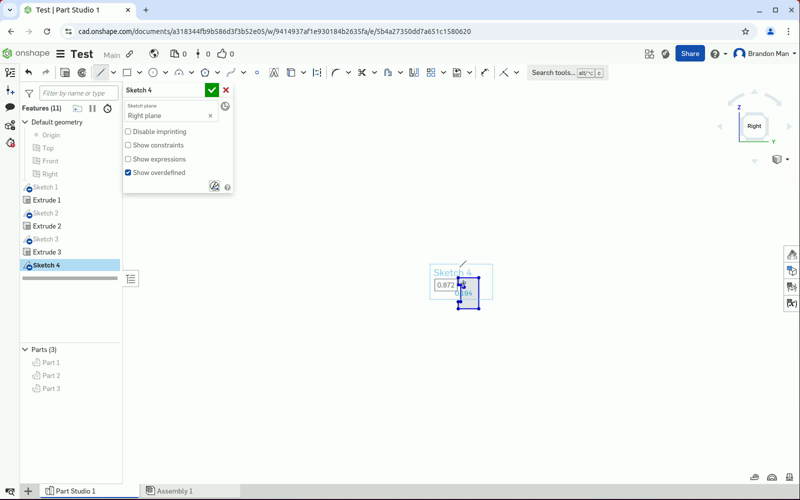
scroll(6)
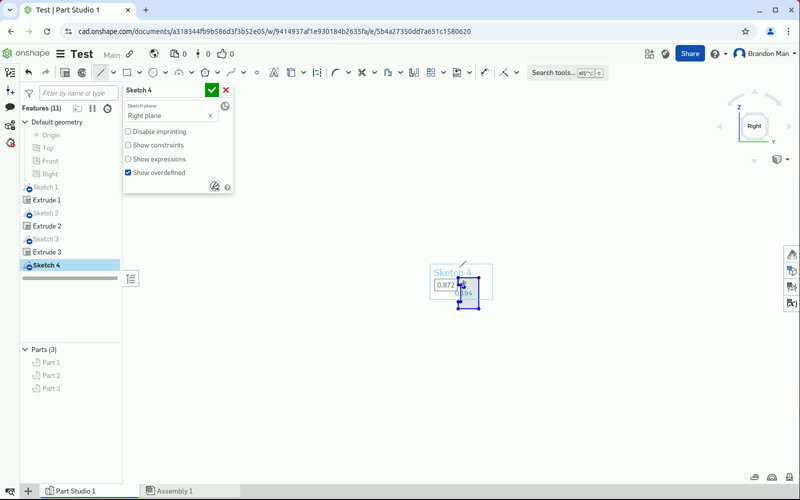
scroll(6)
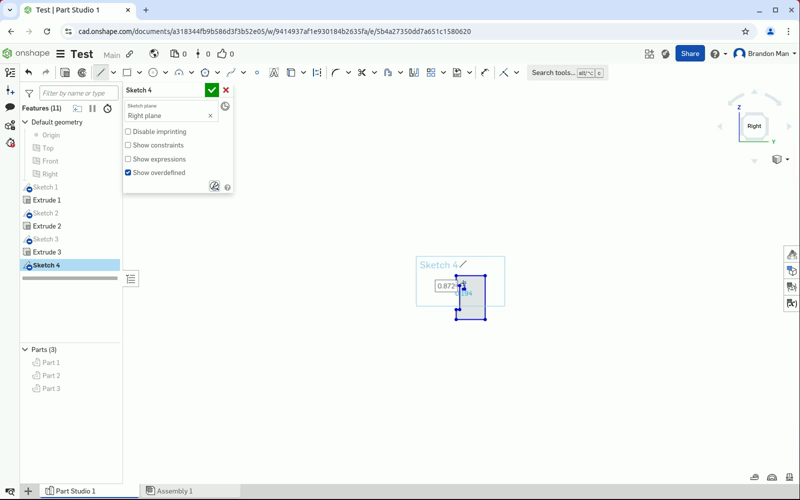
scroll(6)
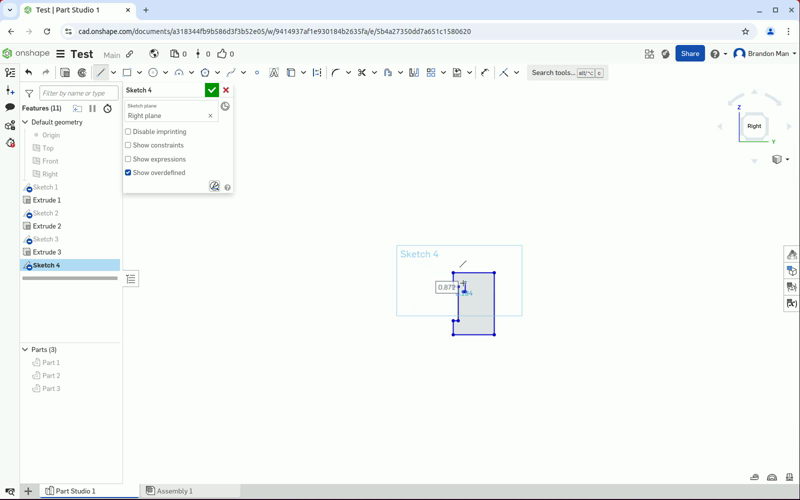
scroll(6)
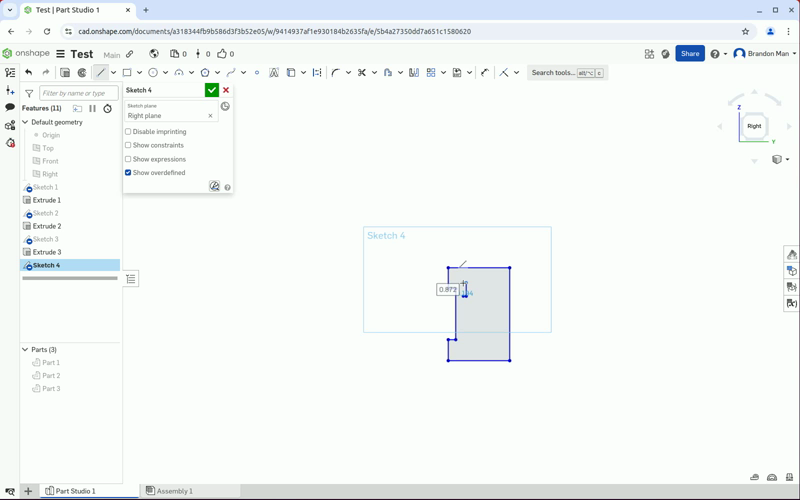
scroll(6)
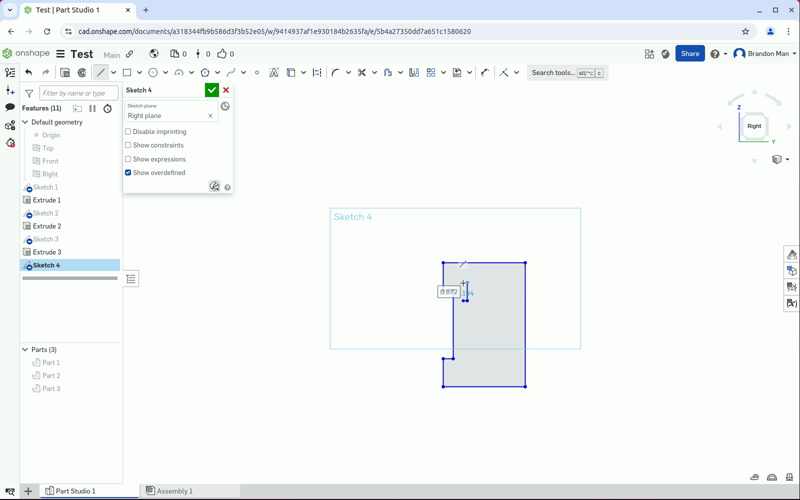
scroll(6)
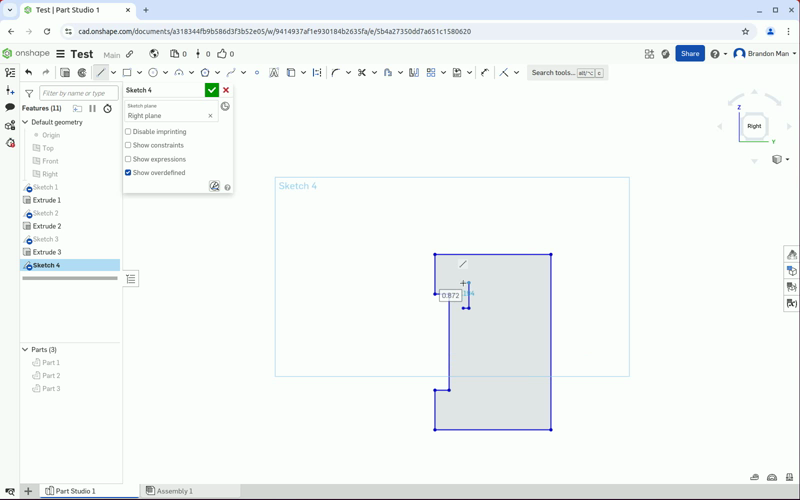
scroll(6)
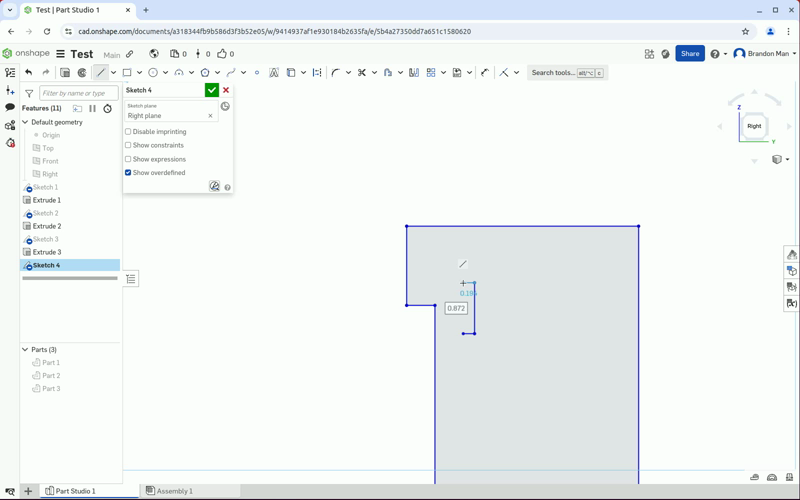
click(463, 282)
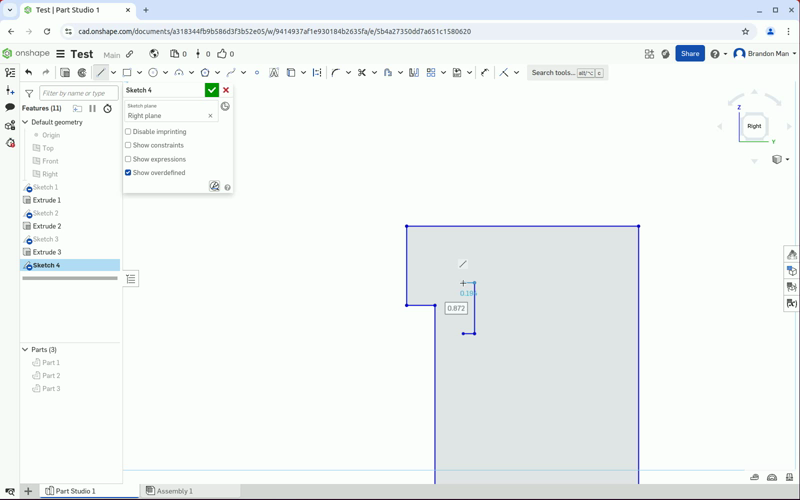
scroll(-6)
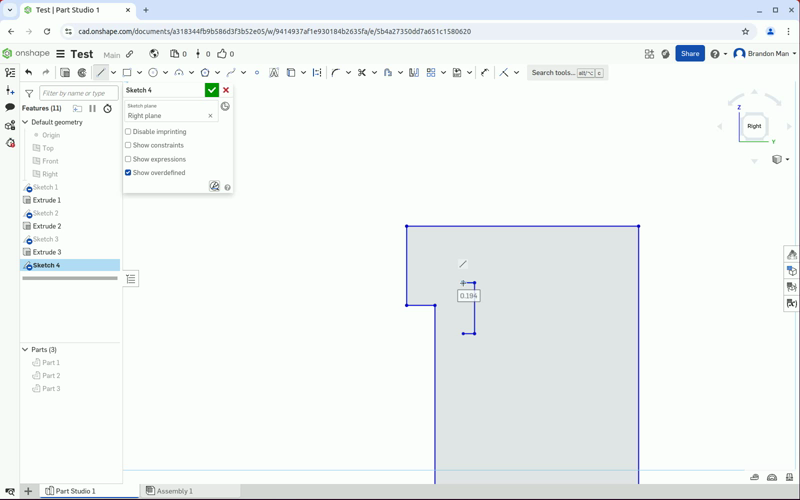
scroll(-6)
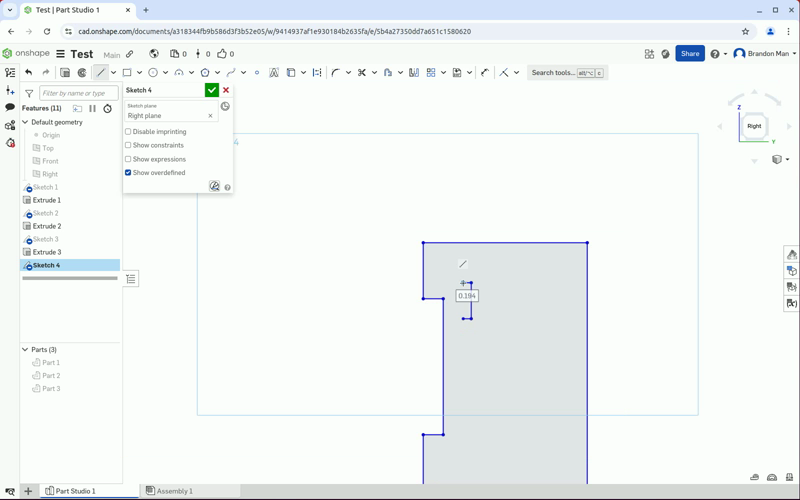
scroll(-6)
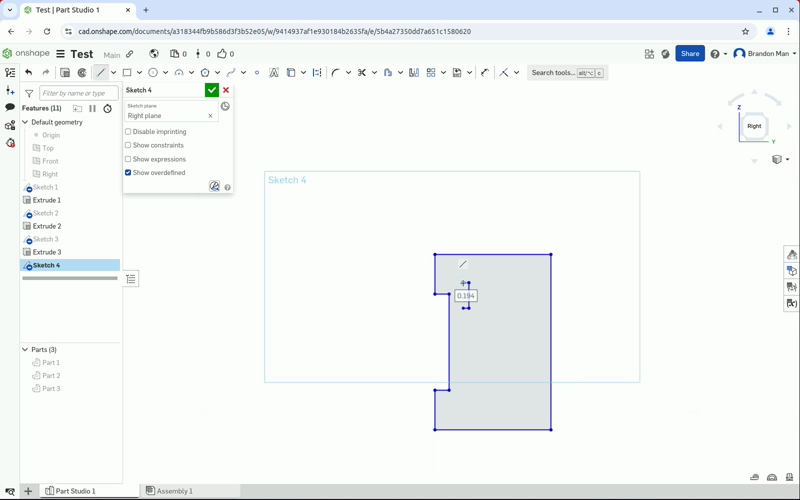
scroll(-6)
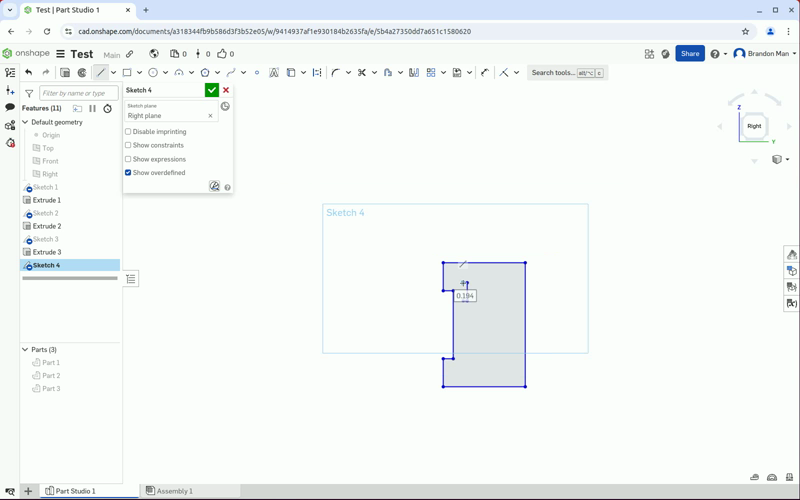
scroll(-6)
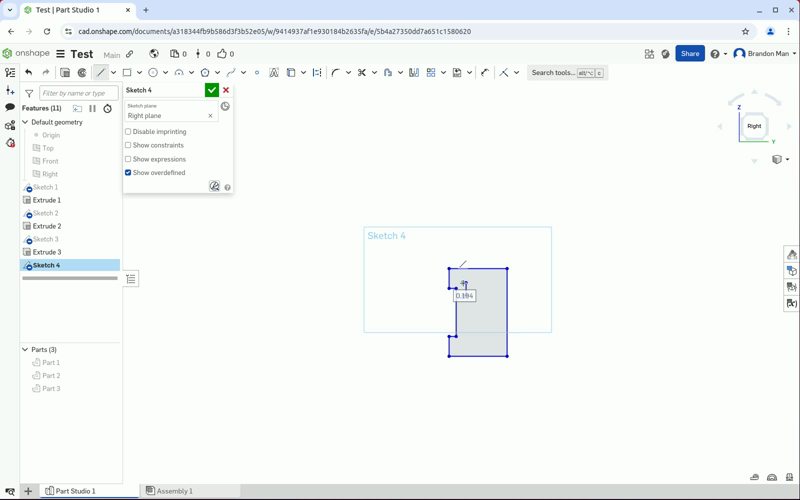
scroll(-6)
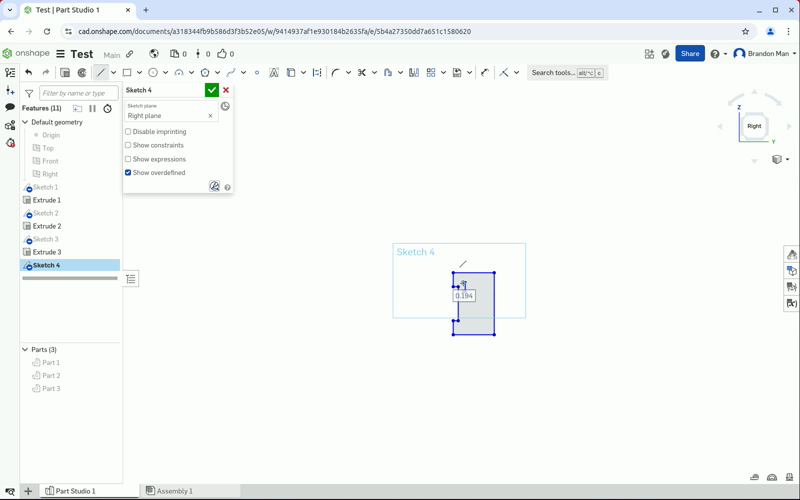
scroll(-6)
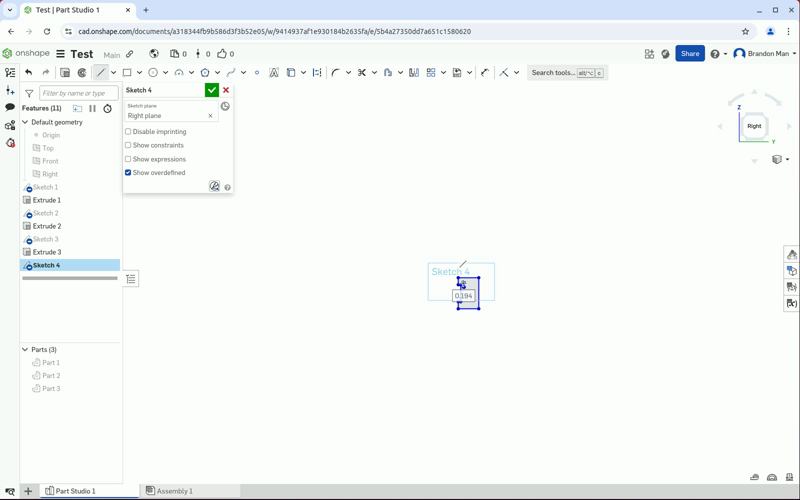
key_up(shift)
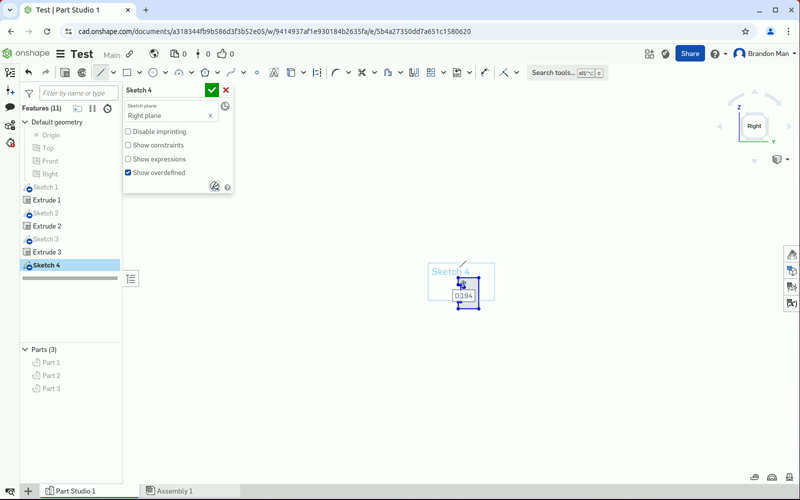
mouse_move(493, 282)
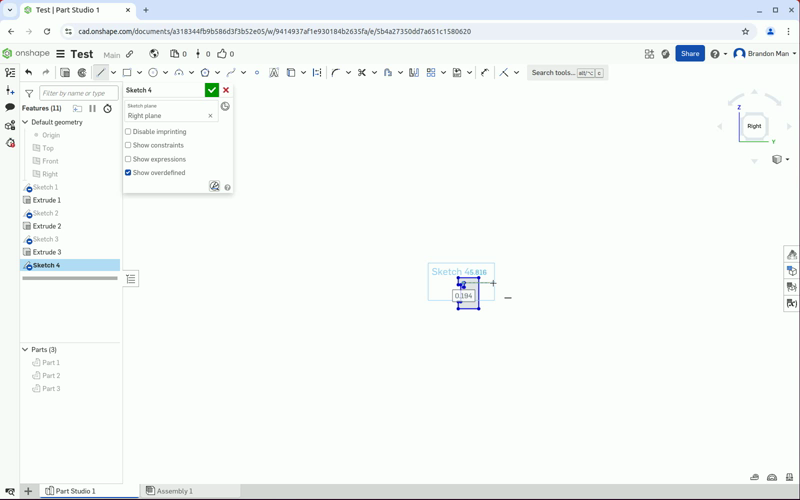
key_down(shift)
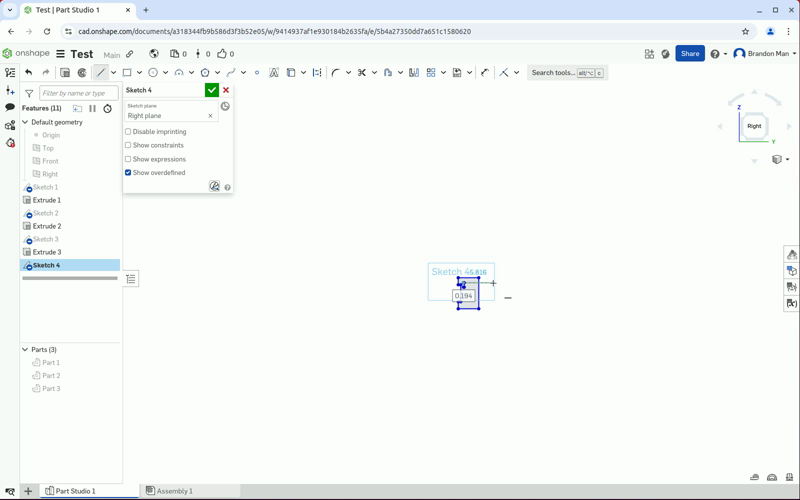
mouse_move(463, 287)
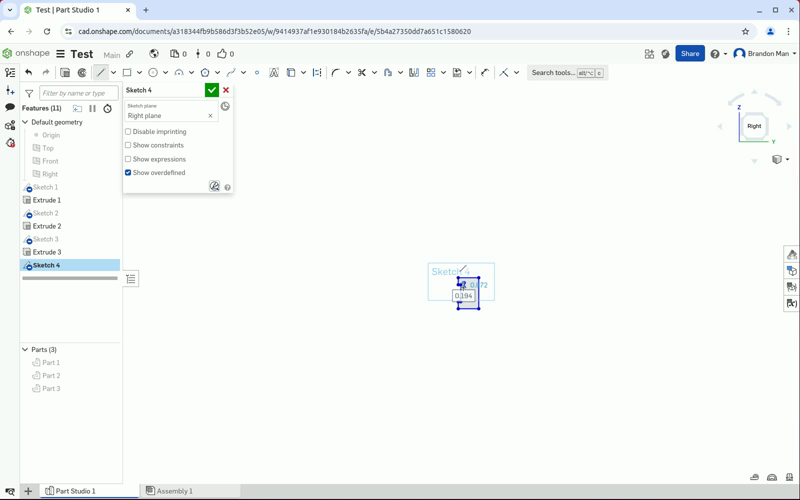
scroll(6)
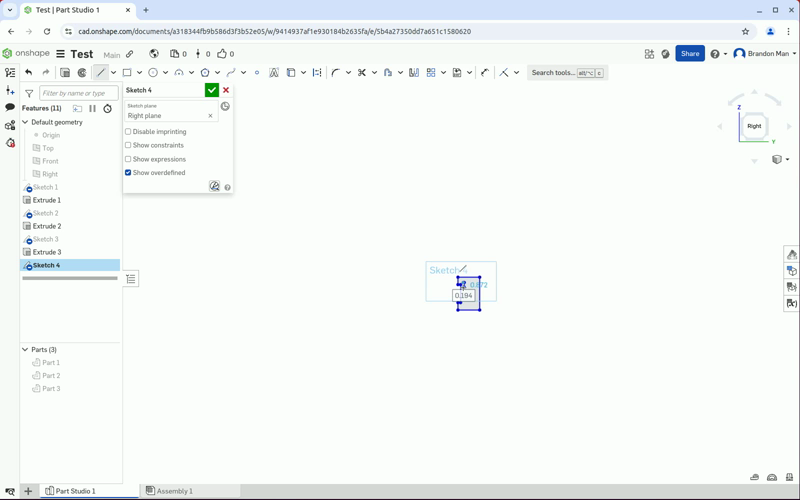
scroll(6)
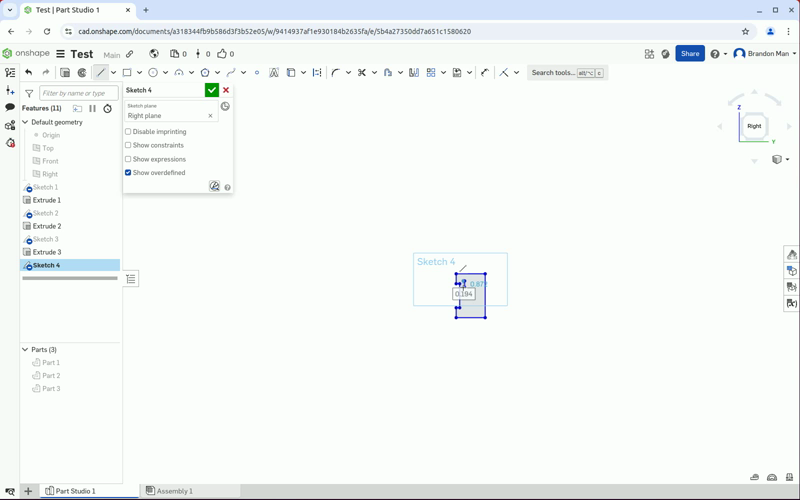
scroll(6)
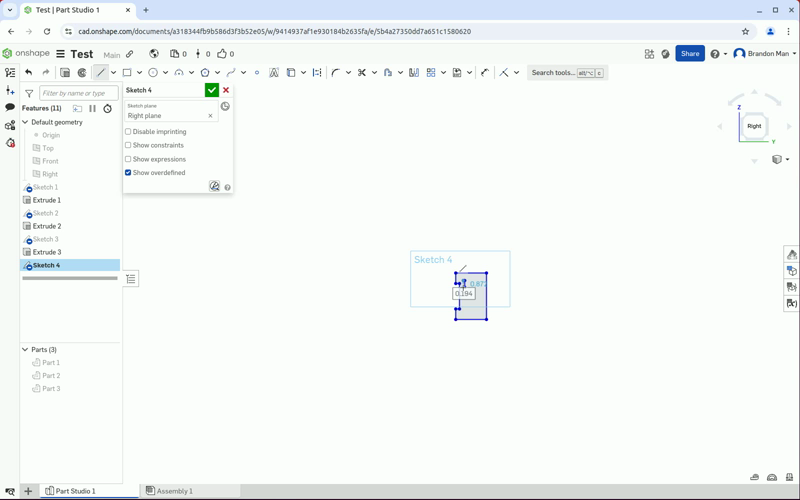
scroll(6)
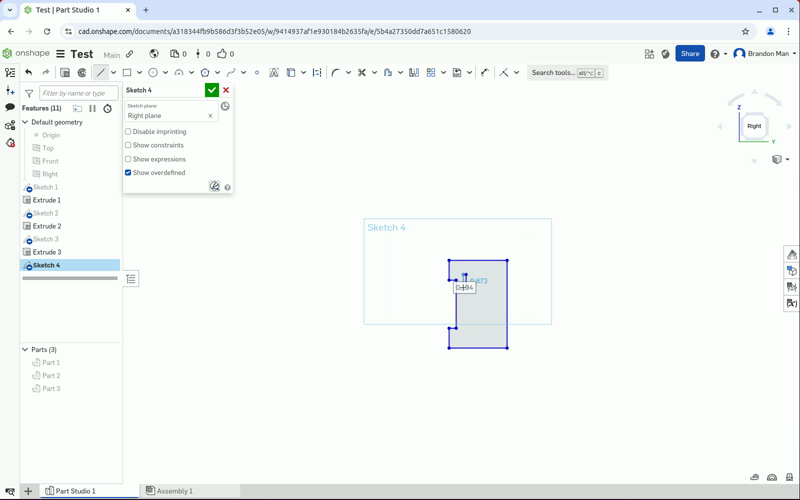
scroll(6)
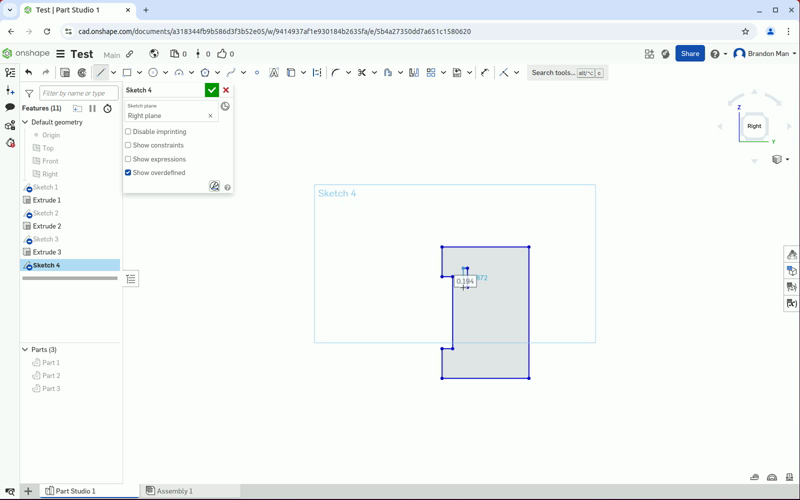
scroll(6)
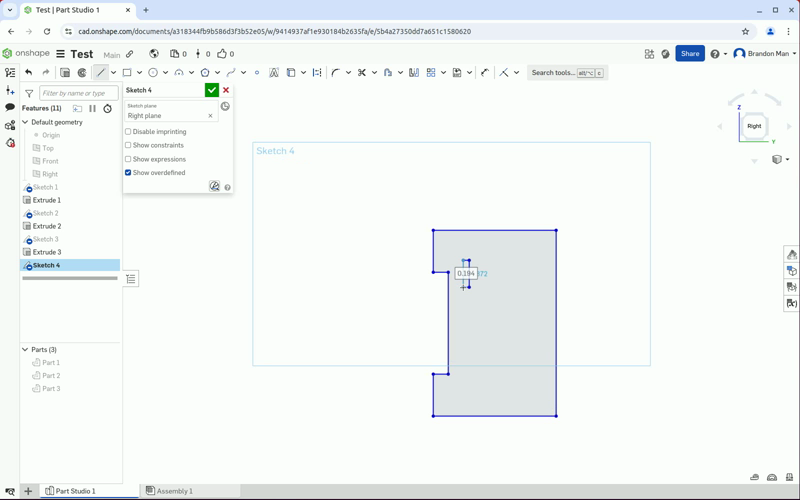
scroll(6)
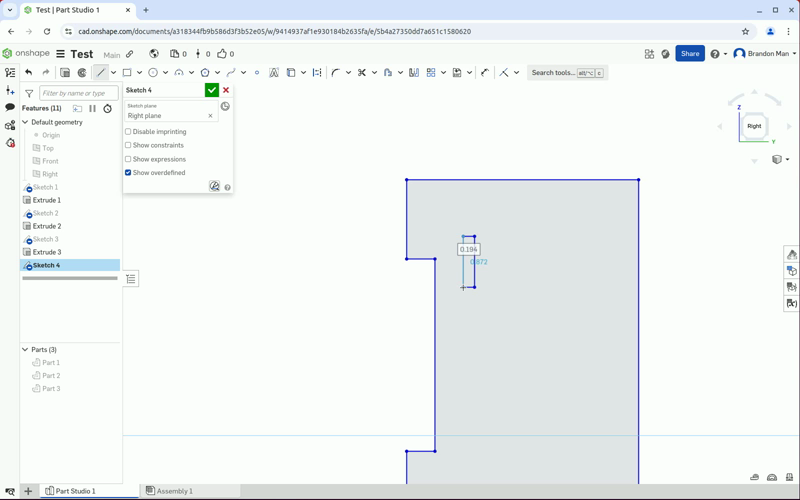
key_up(shift)
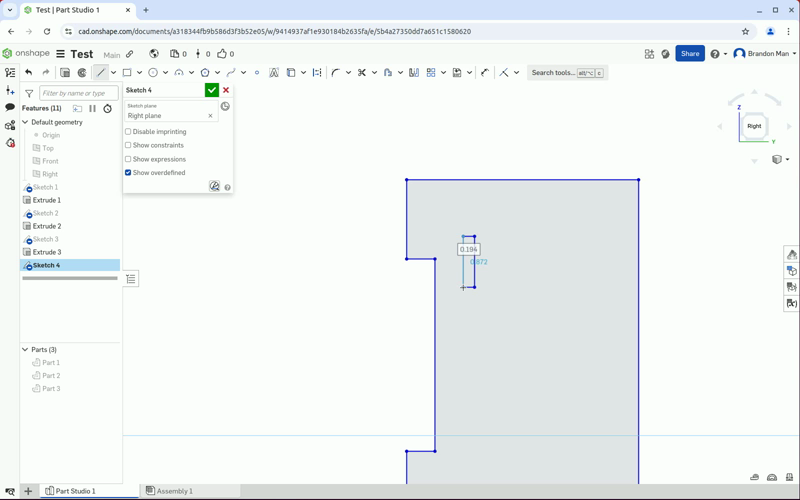
click(463, 287)
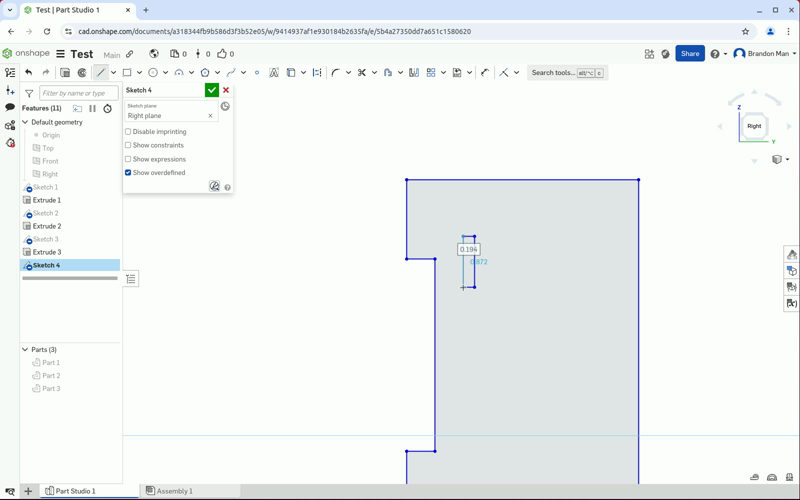
scroll(-6)
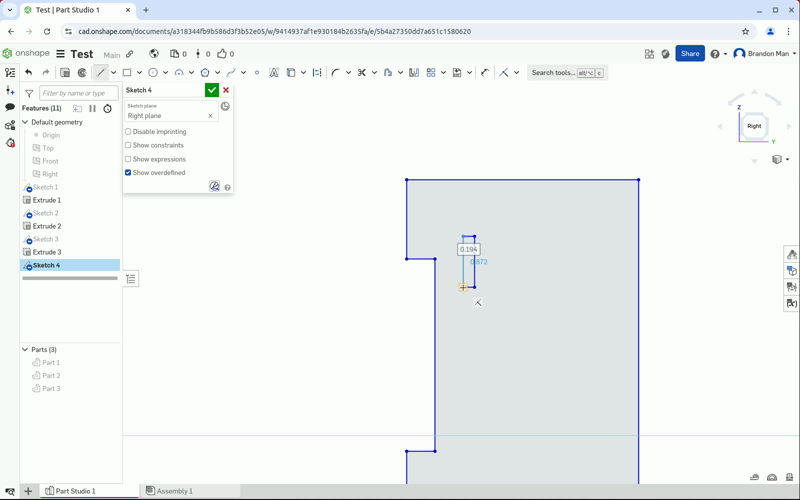
scroll(-6)
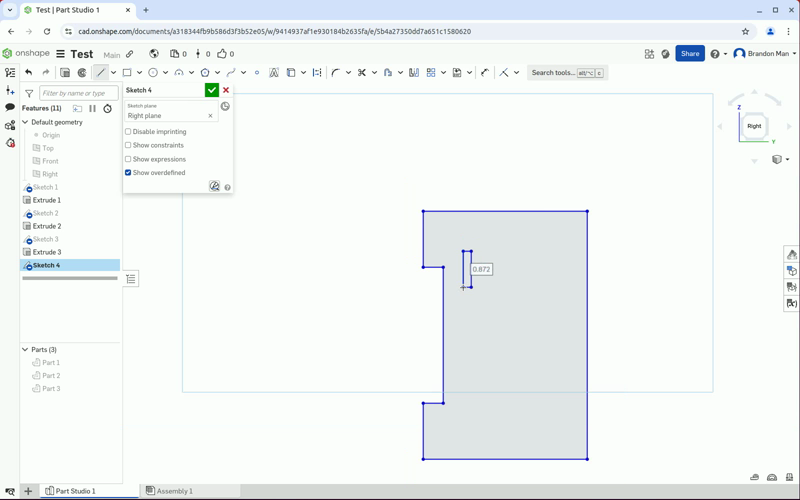
scroll(-6)
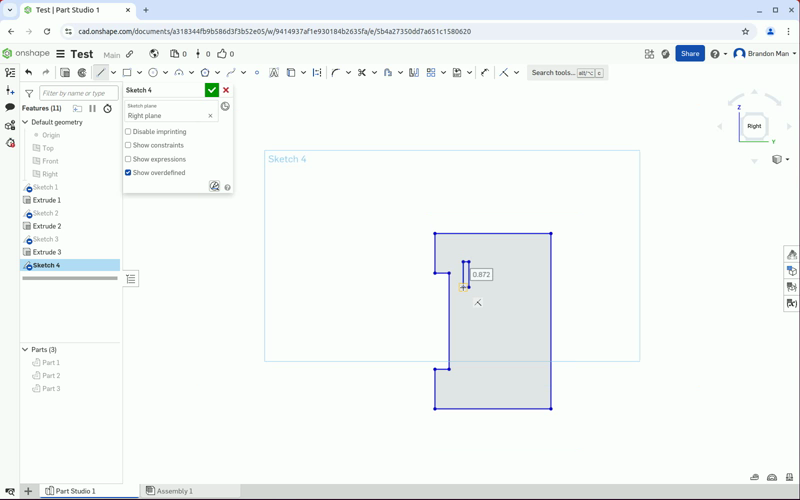
scroll(-6)
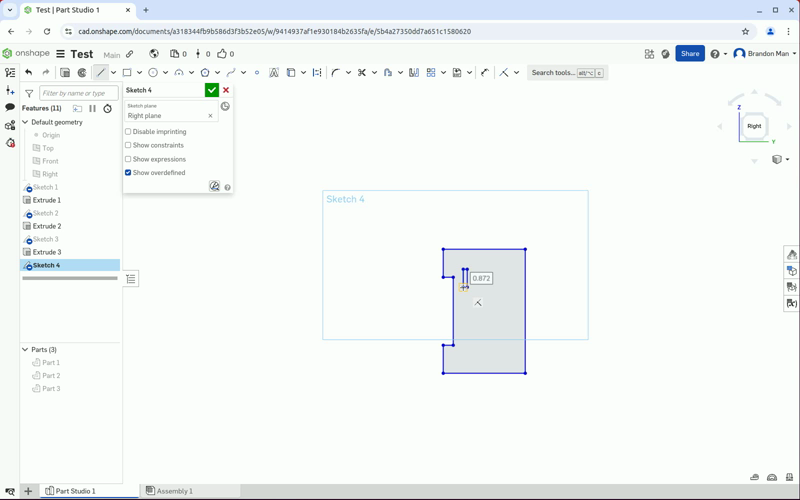
scroll(-6)
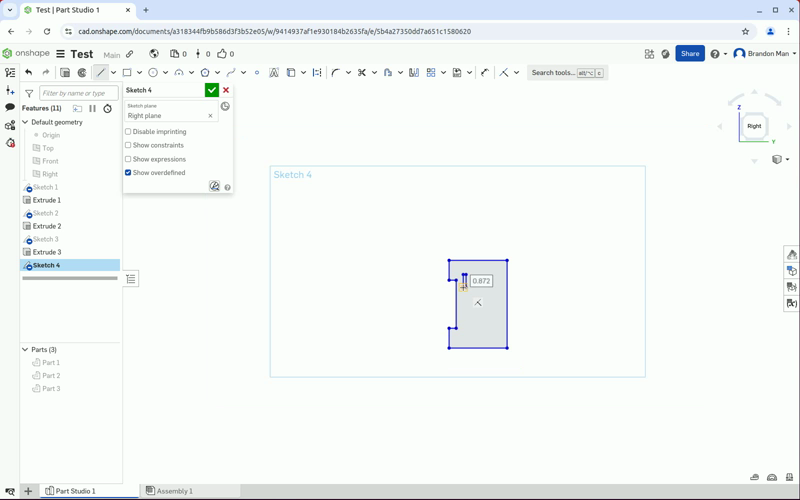
scroll(-6)
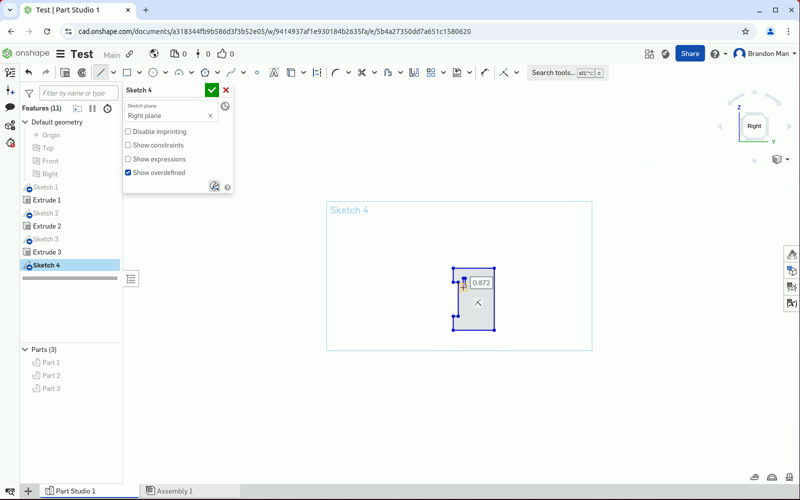
scroll(-6)
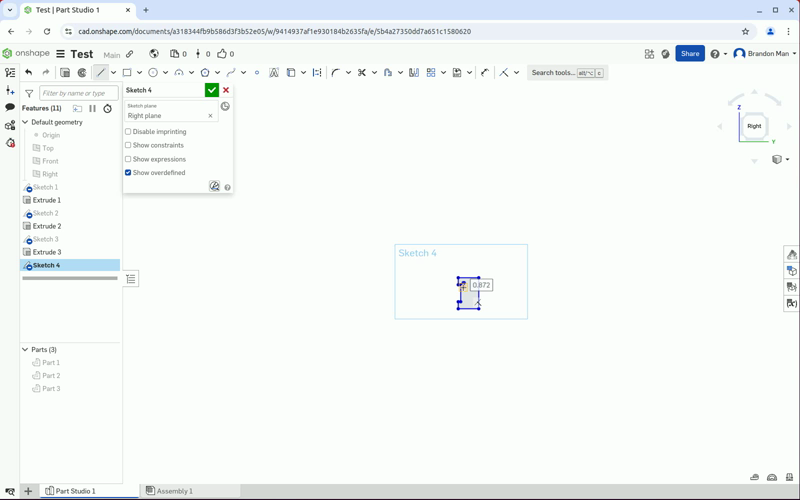
key(esc)
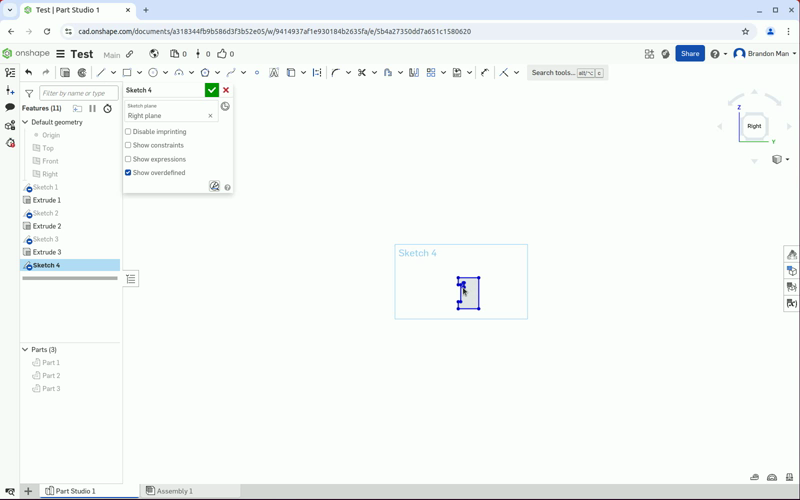
mouse_move(458, 307)
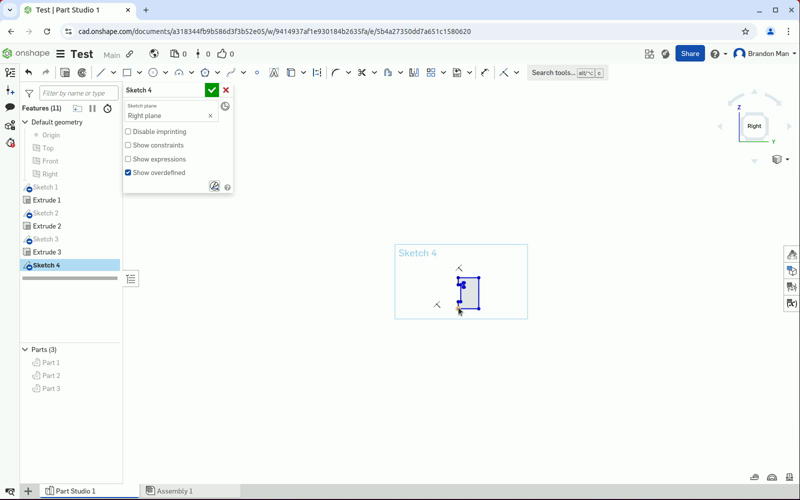
scroll(6)
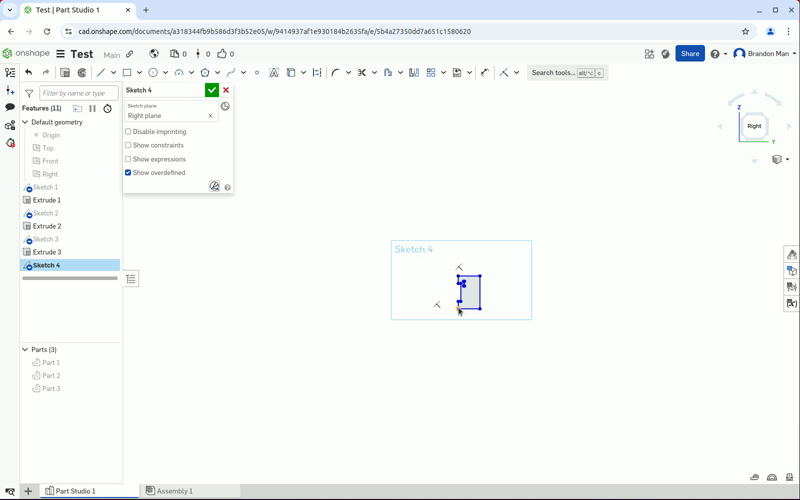
scroll(6)
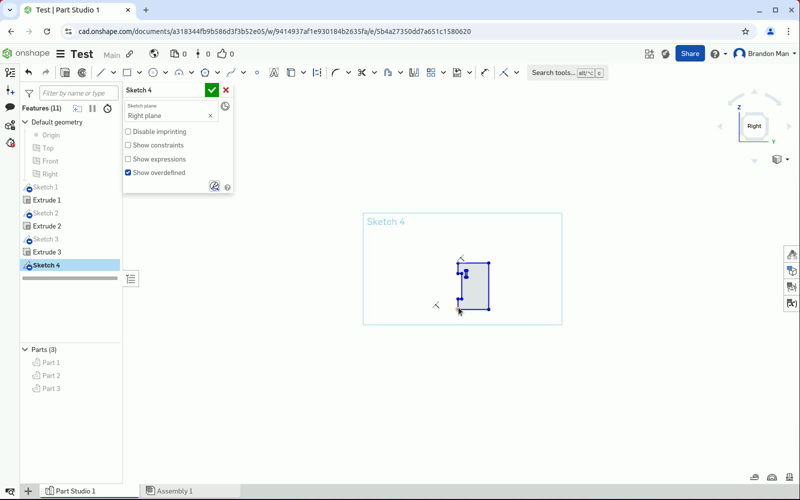
scroll(6)
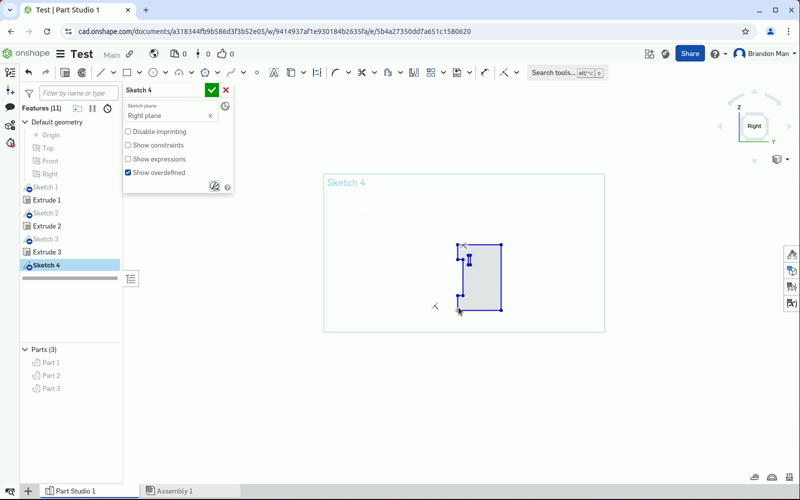
scroll(6)
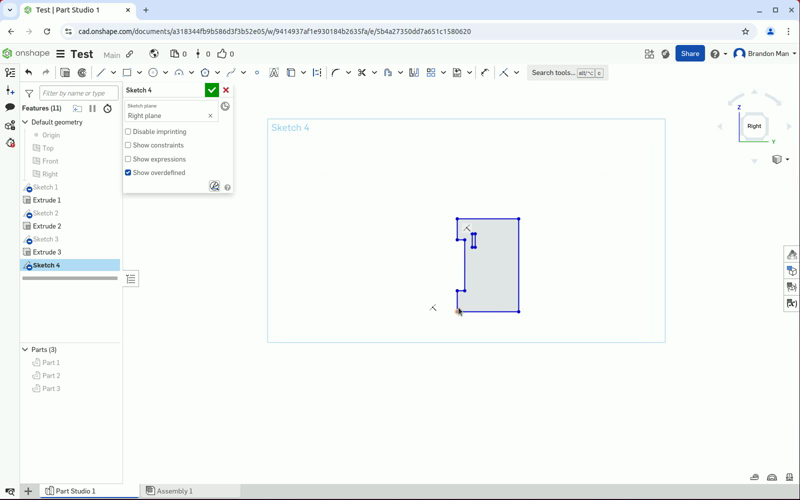
scroll(6)
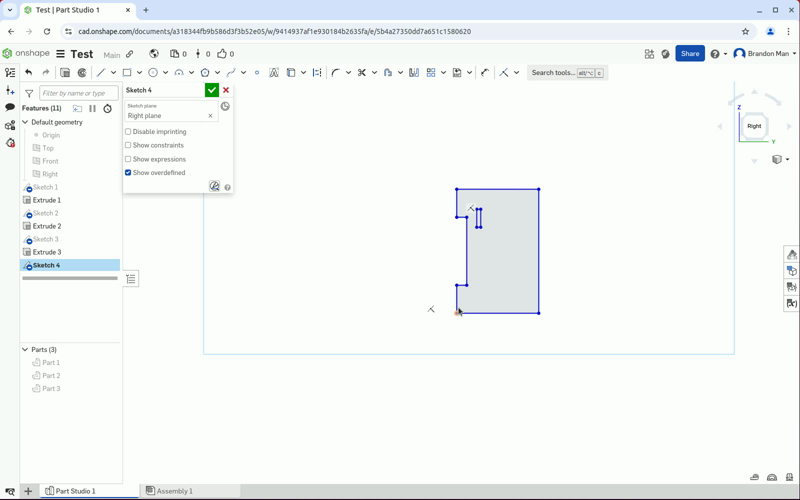
scroll(6)
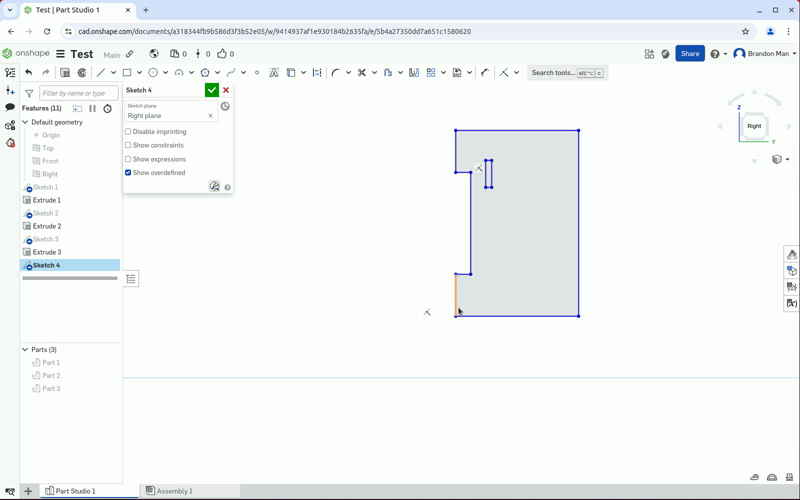
scroll(6)
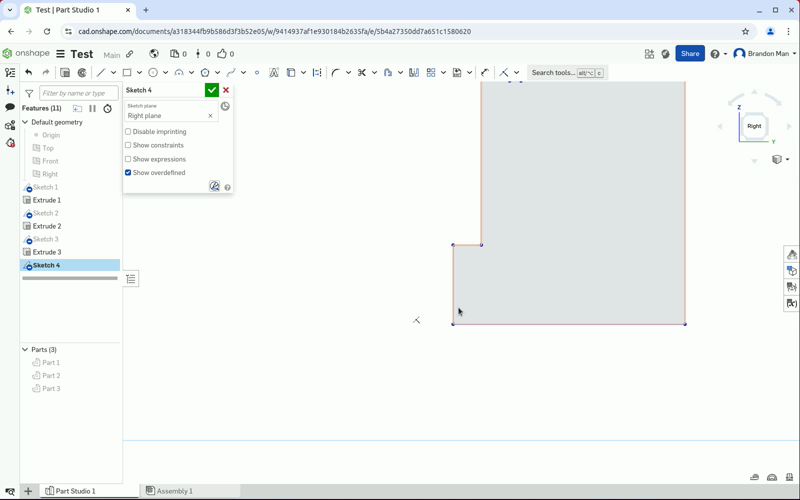
click(458, 307)
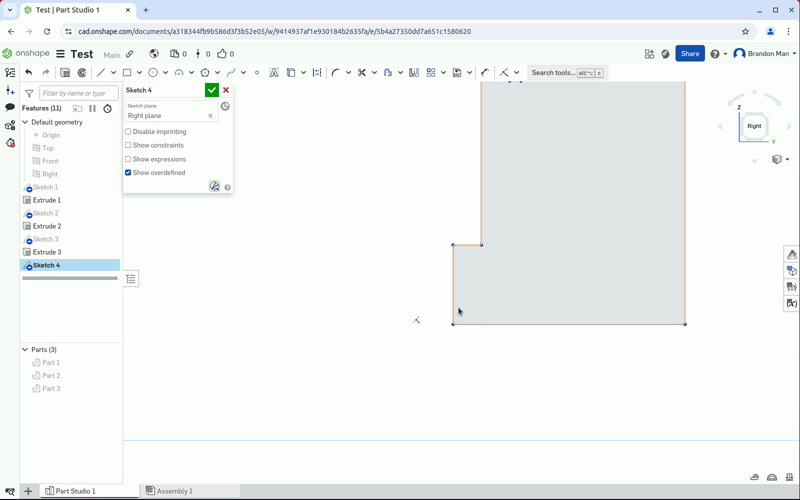
scroll(-6)
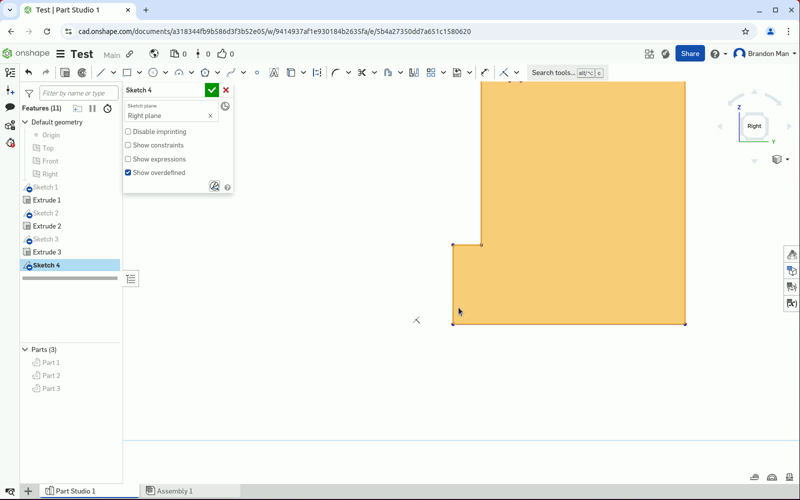
scroll(-6)
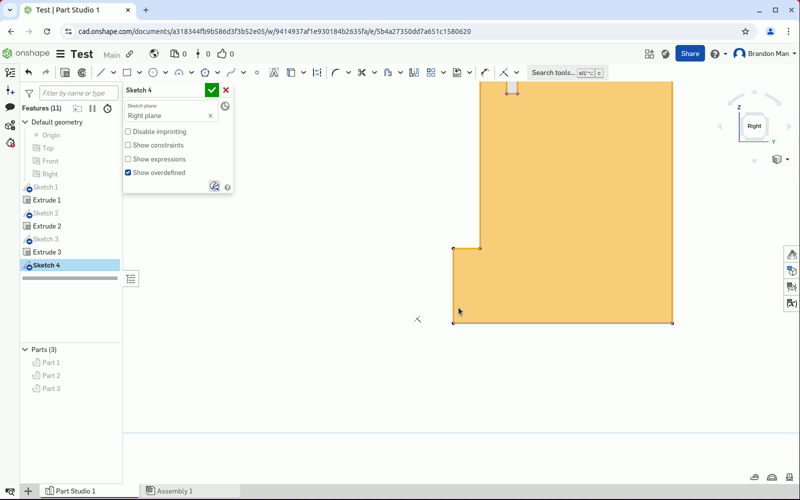
scroll(-6)
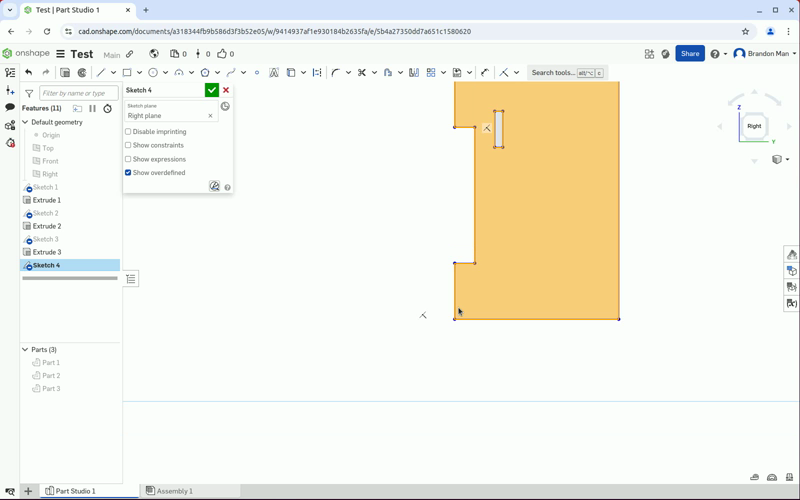
scroll(-6)
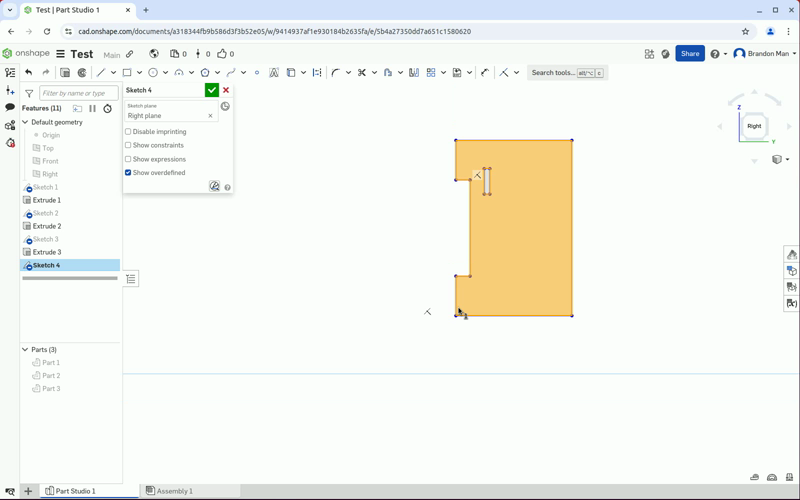
scroll(-6)
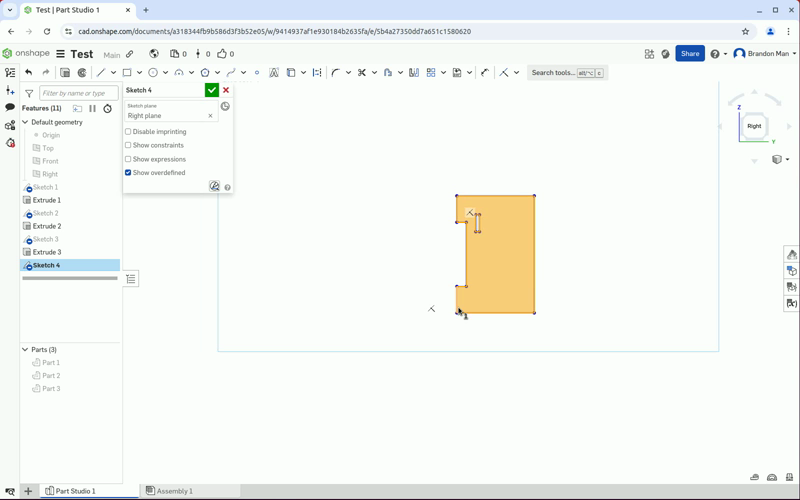
scroll(-6)
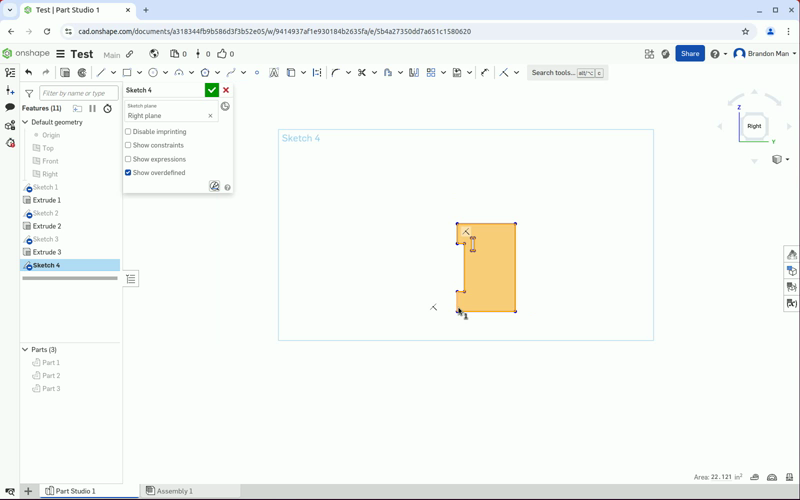
scroll(-6)
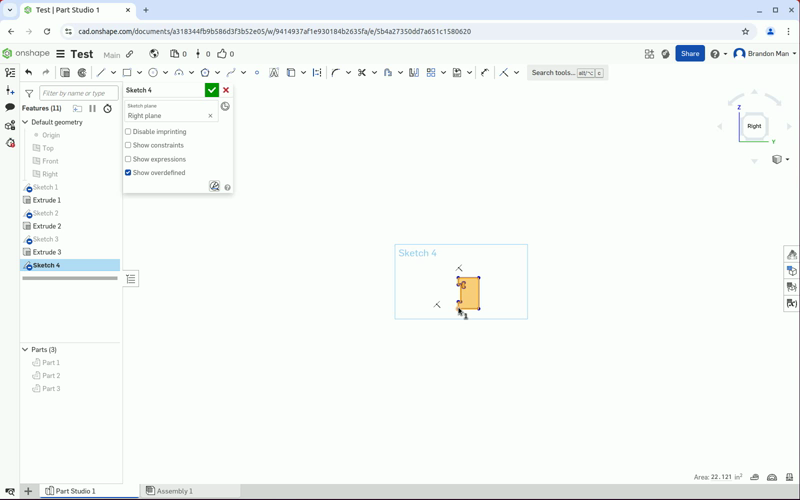
mouse_move(73, 352)
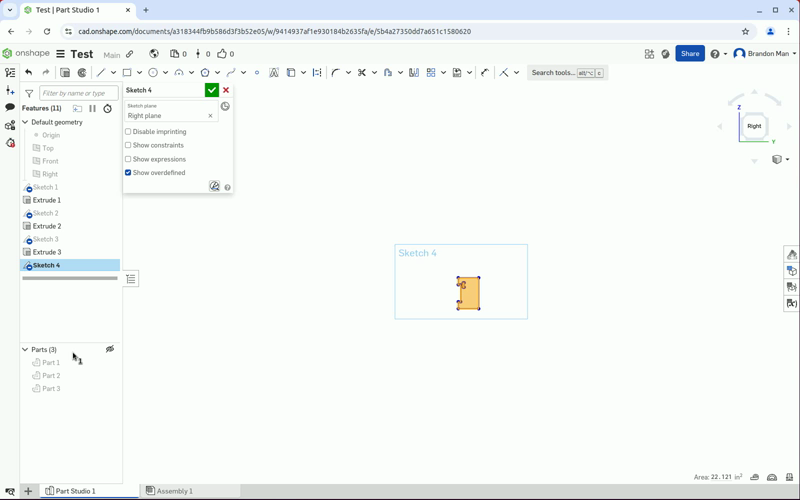
key(shift+y)
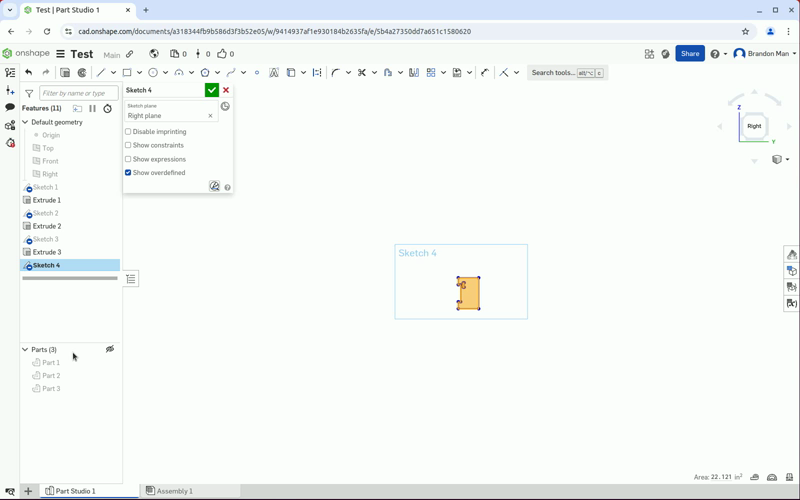
key(shift+e)
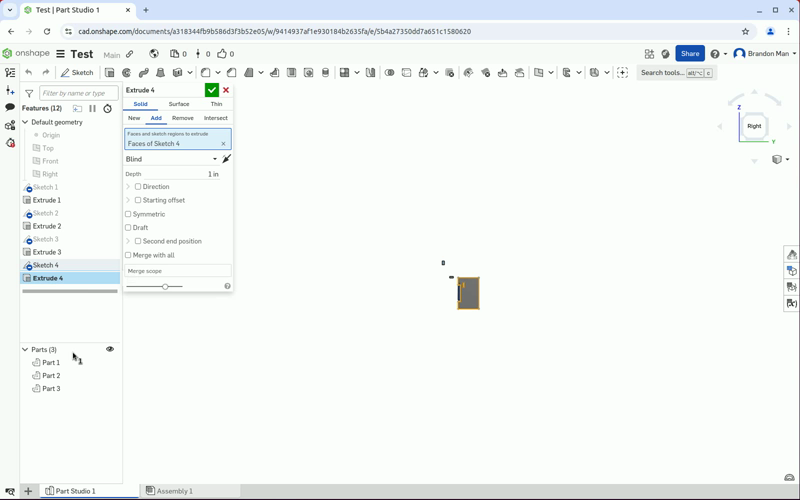
mouse_move(143, 106)
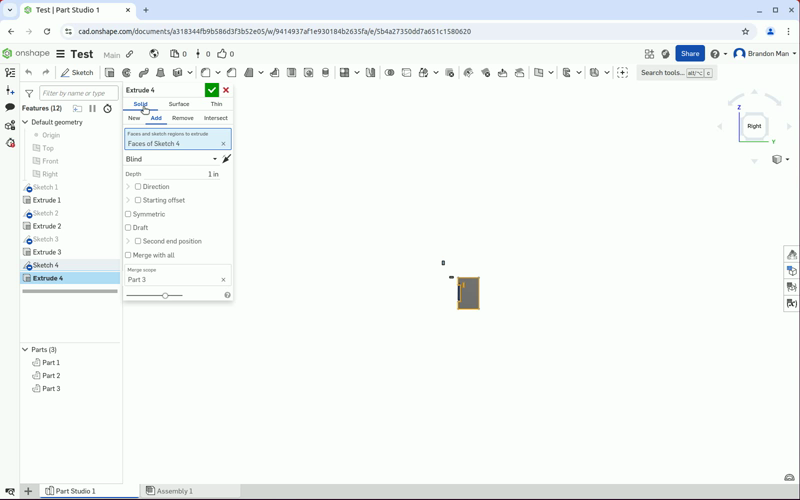
click(143, 106)
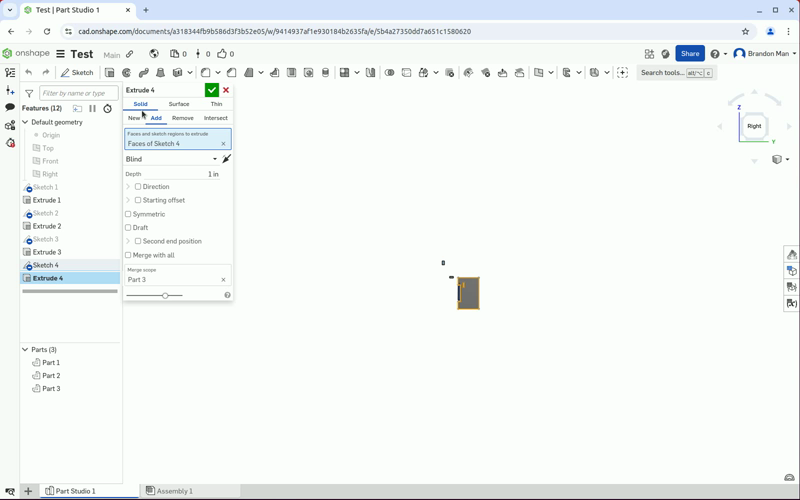
mouse_move(137, 120)
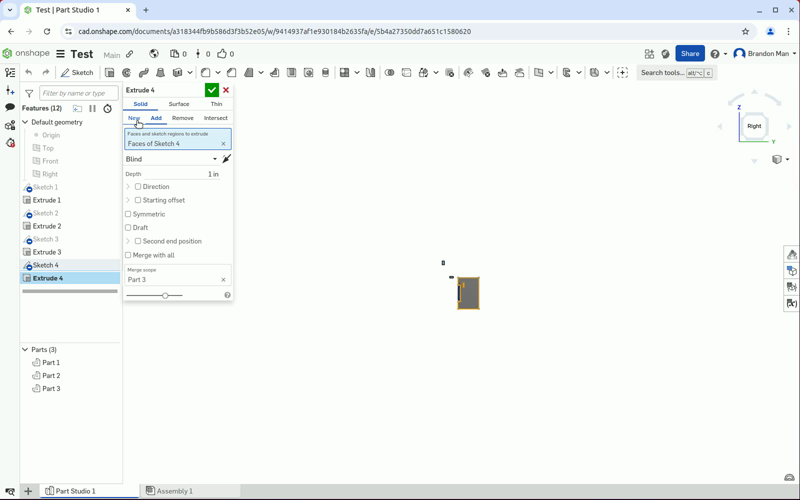
click(137, 120)
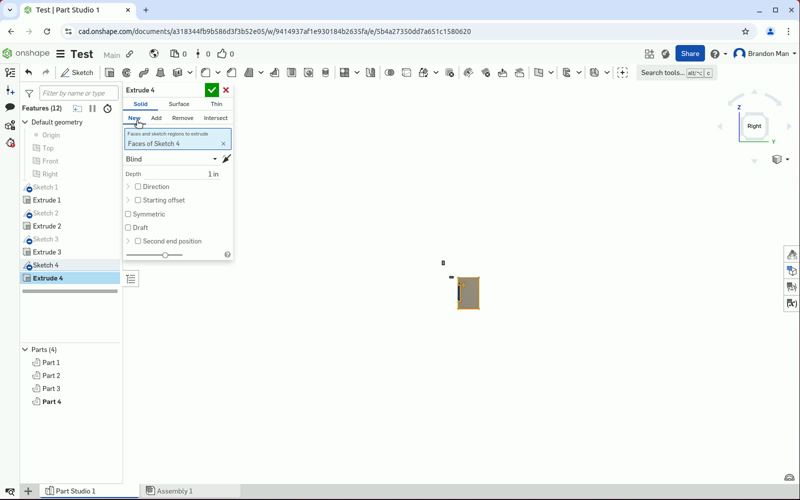
key(tab, 4)
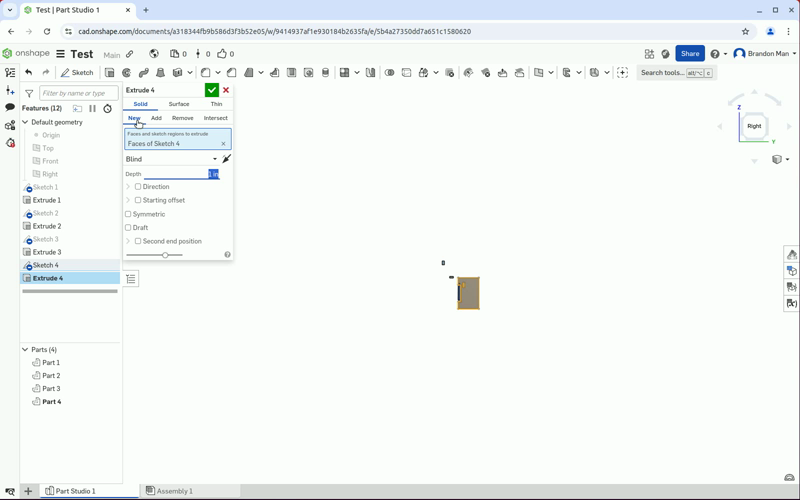
text(23.108)
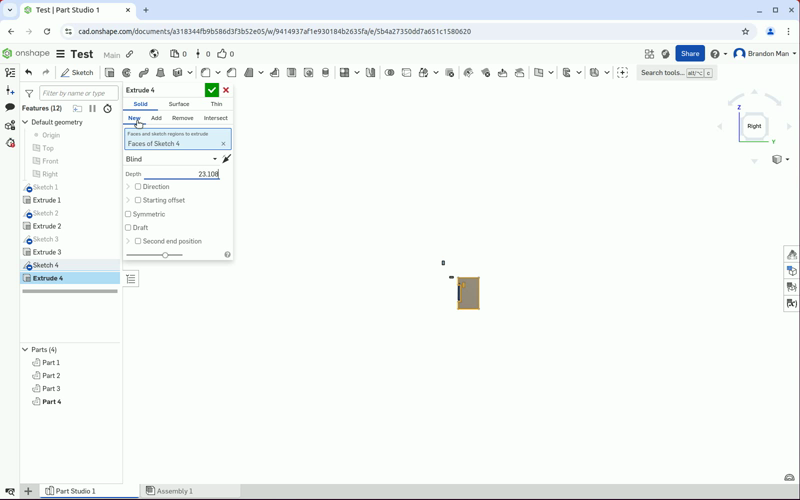
key(enter)
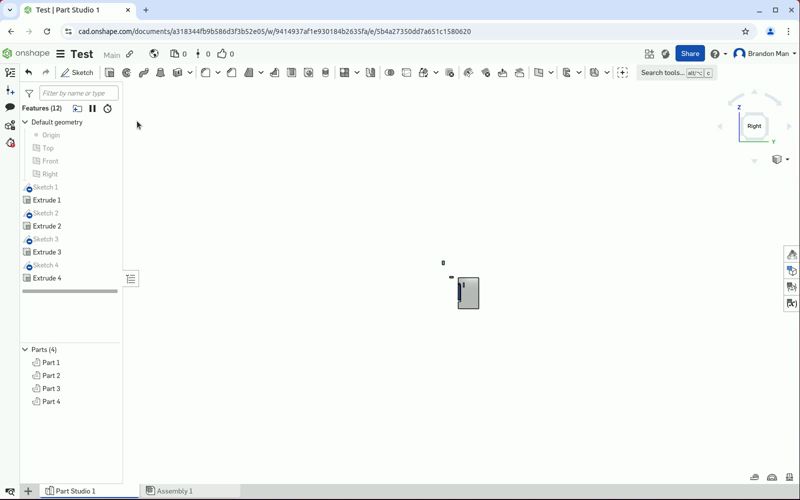
key(shift+h)
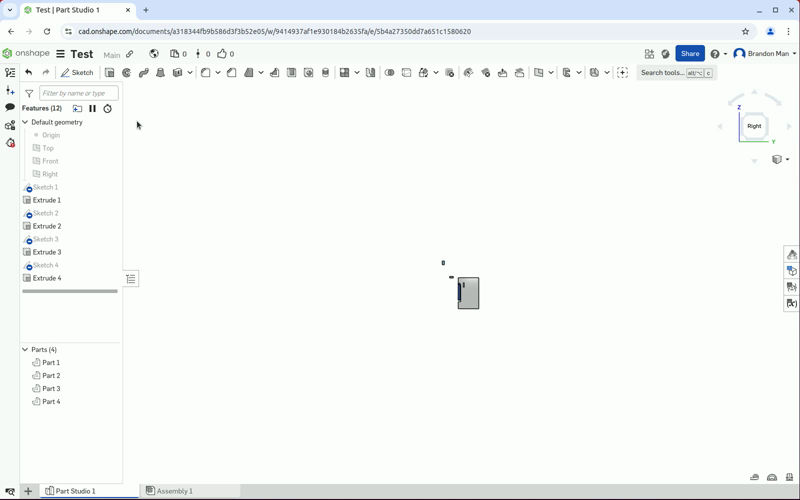
key(shift+h)
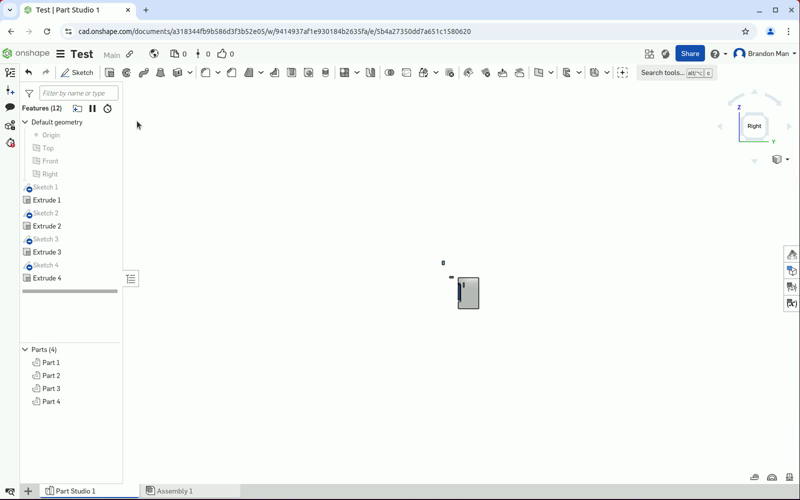
key(shift+7)
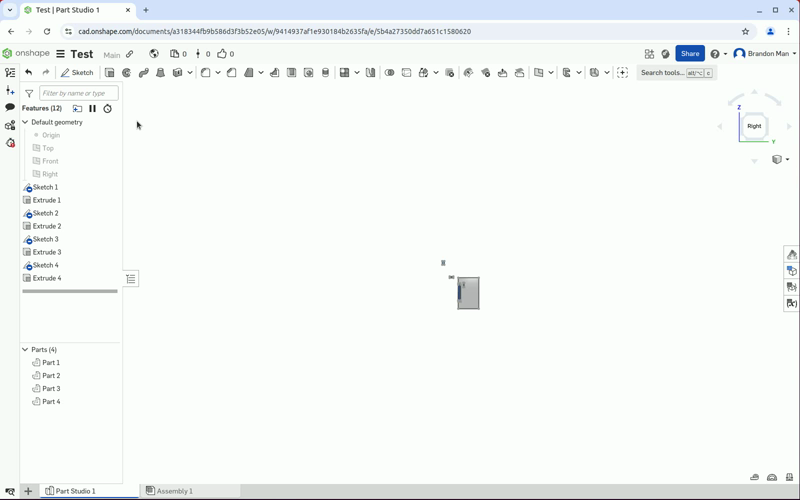
key(right, 2)
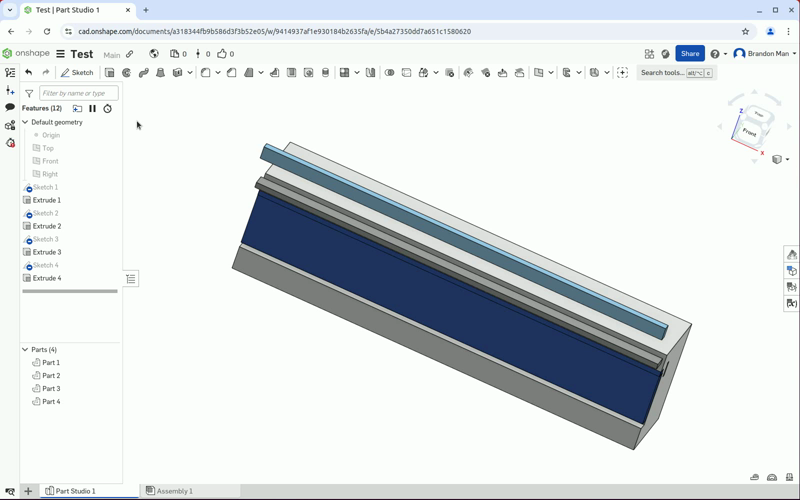
key(down, 2)
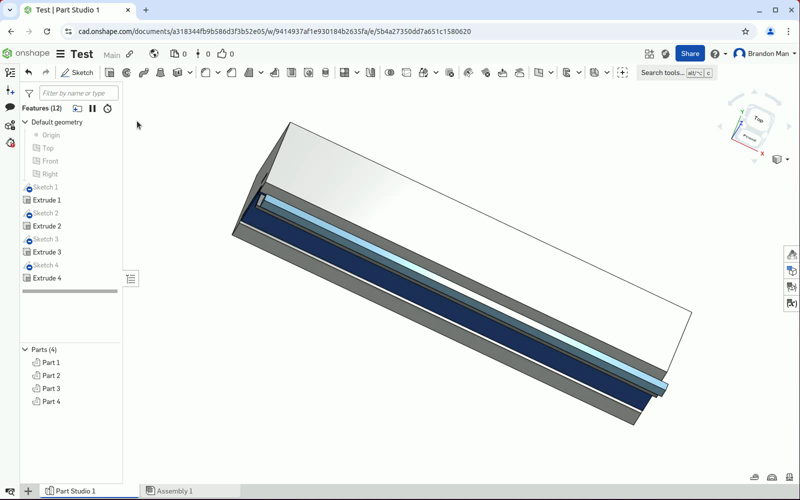
key(up, 2)
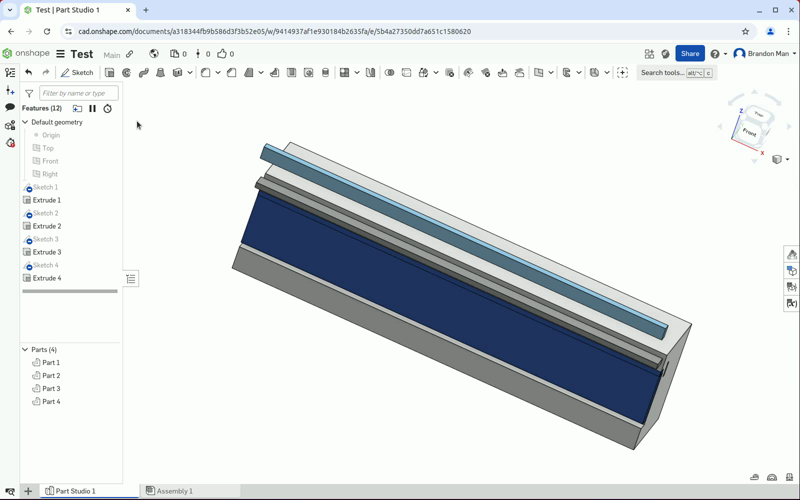
key(left, 2)
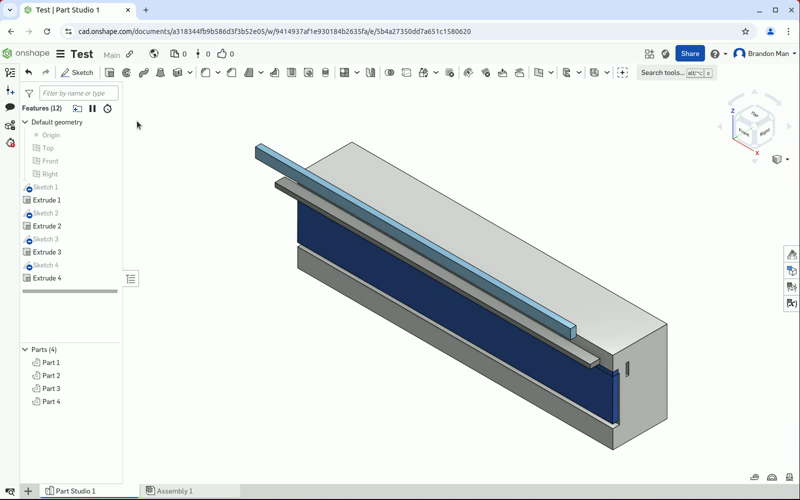
mouse_move(73, 189)
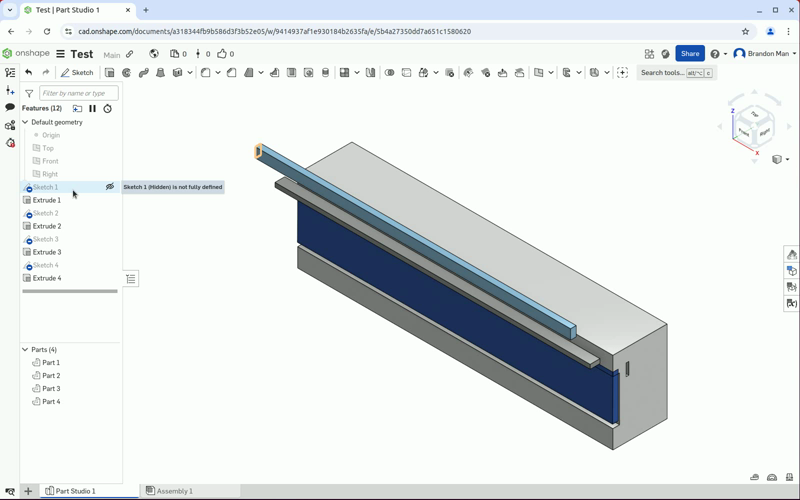
click(73, 189)